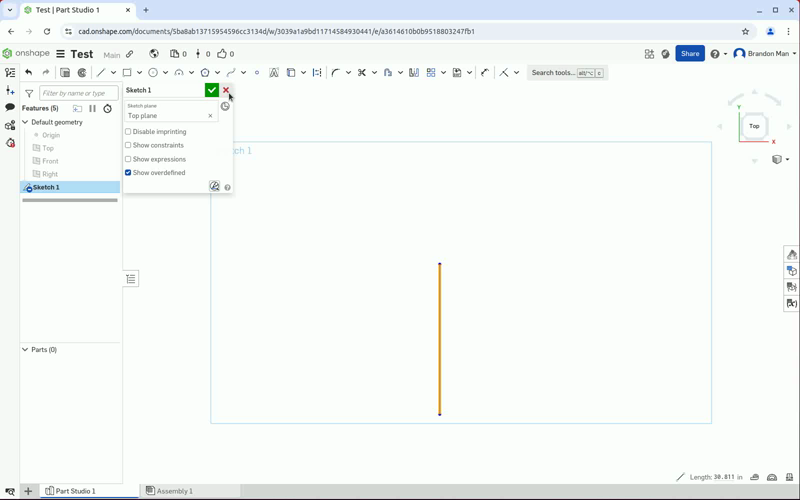
key(shift+h)
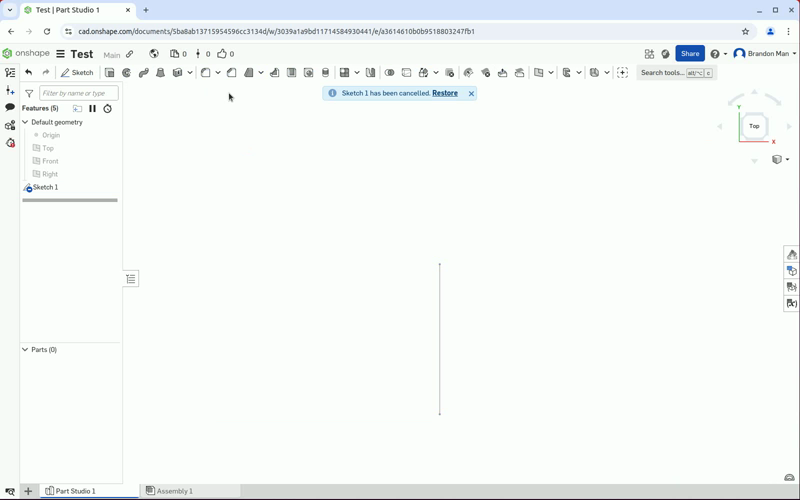
key(shift+s)
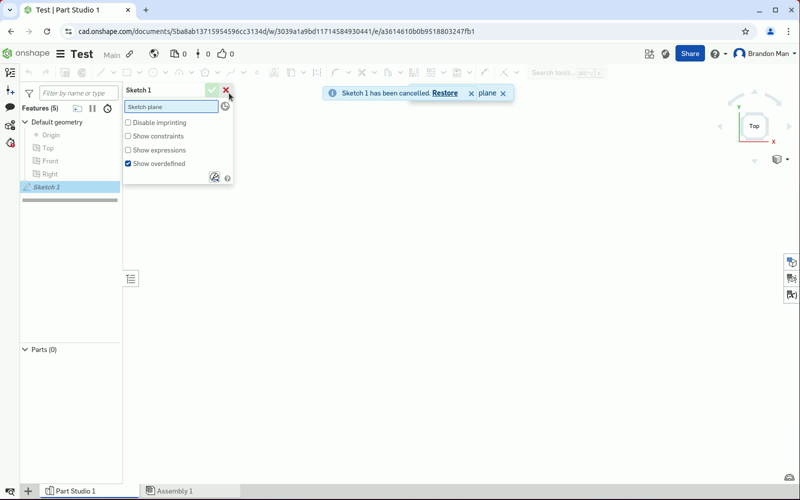
mouse_move(73, 150)
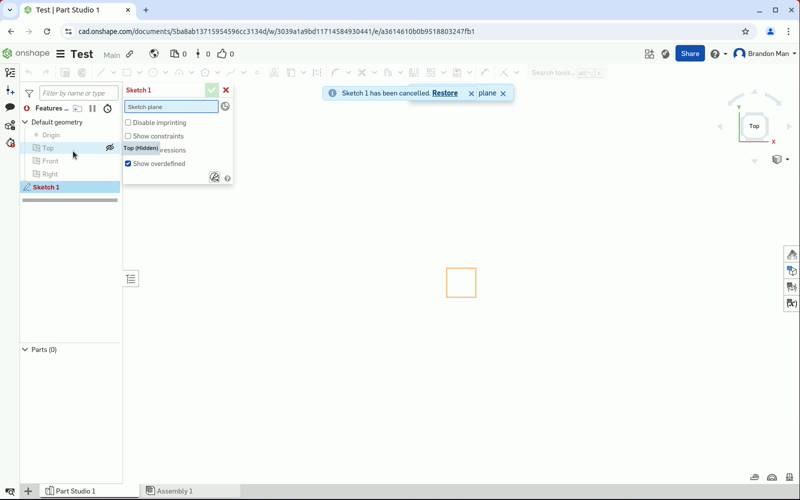
click(73, 150)
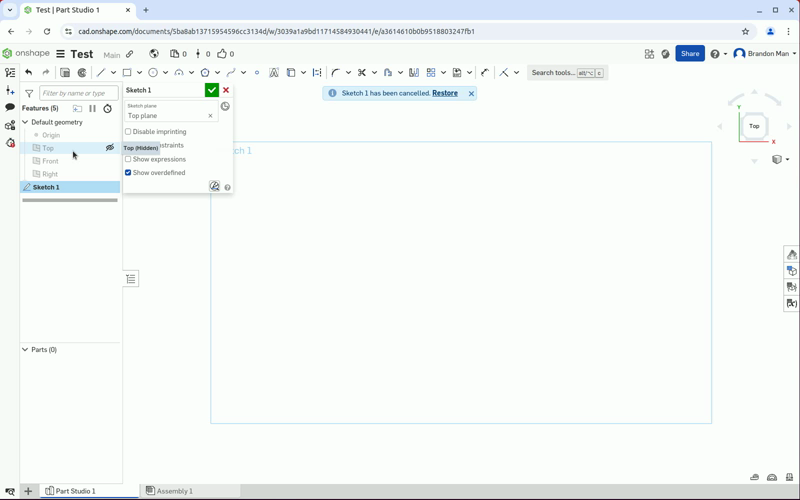
mouse_move(73, 352)
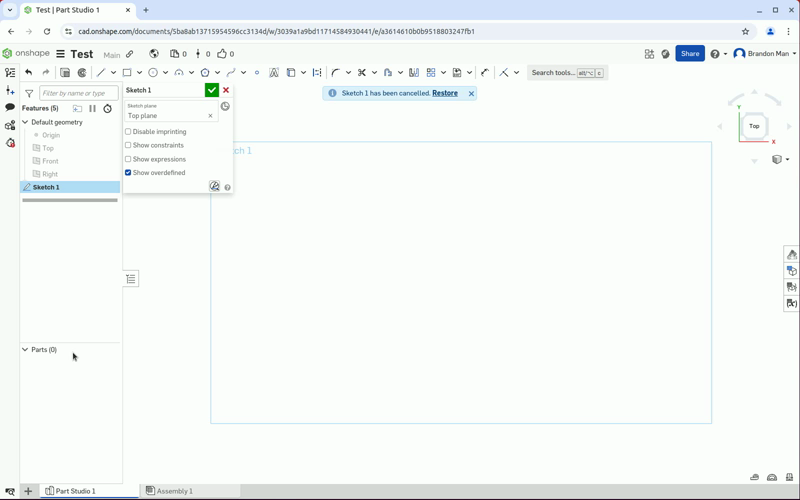
key(y)
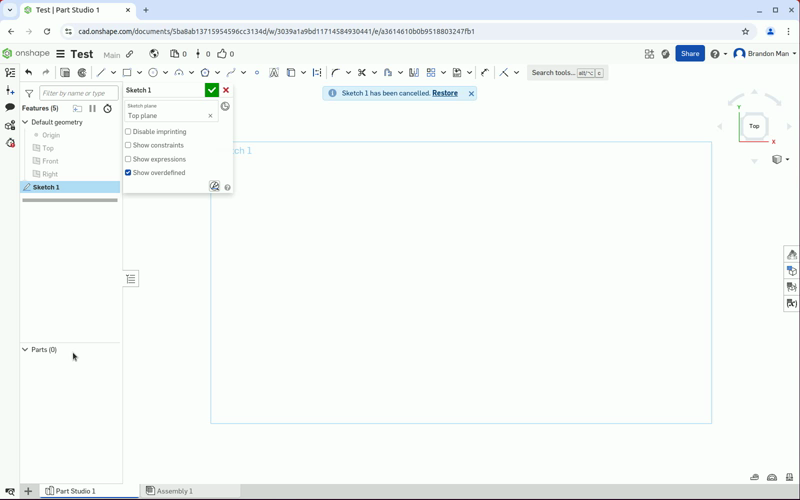
key(l)
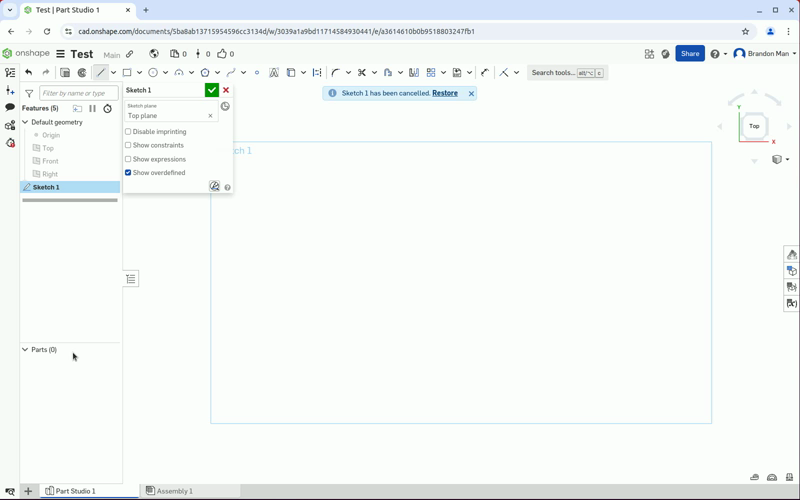
key_down(shift)
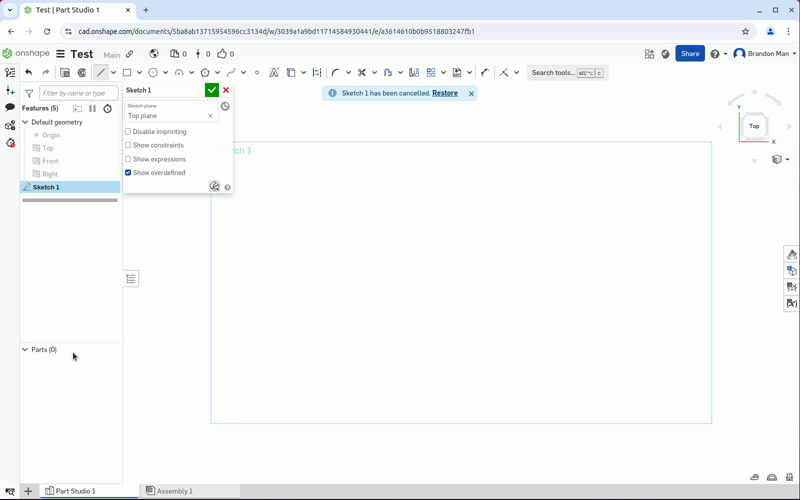
mouse_move(348, 357)
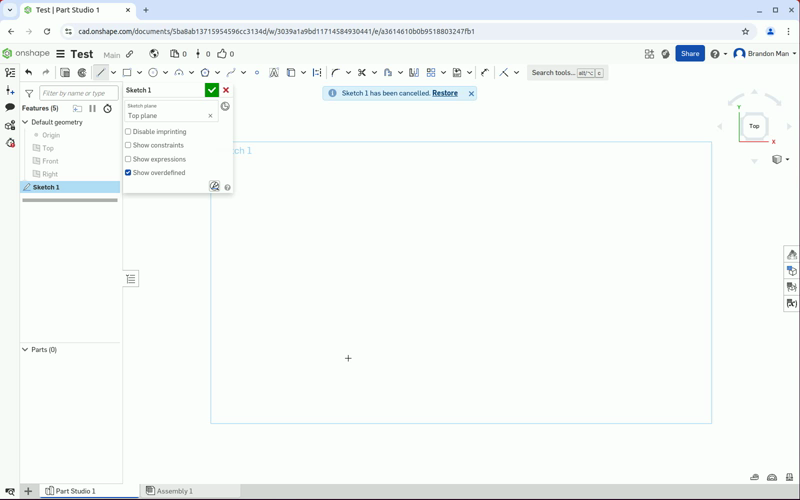
click(348, 357)
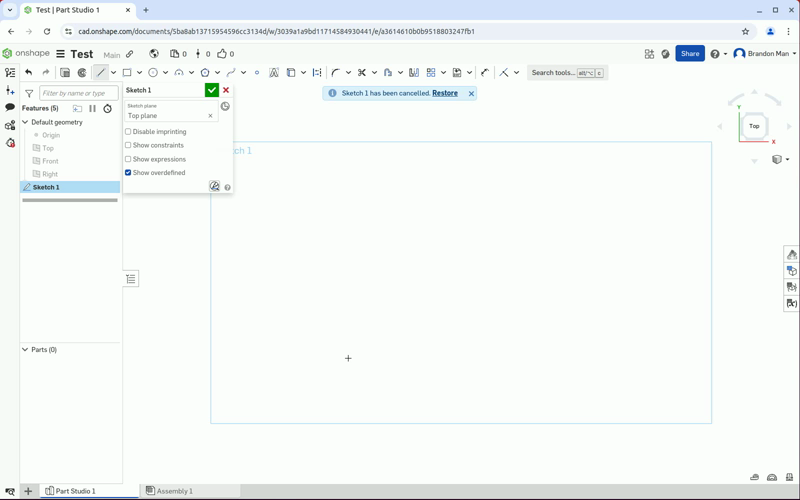
key_up(shift)
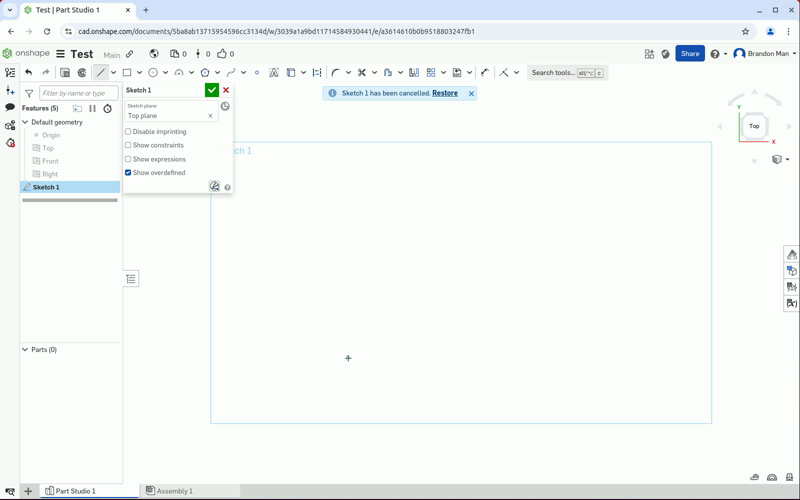
key_down(shift)
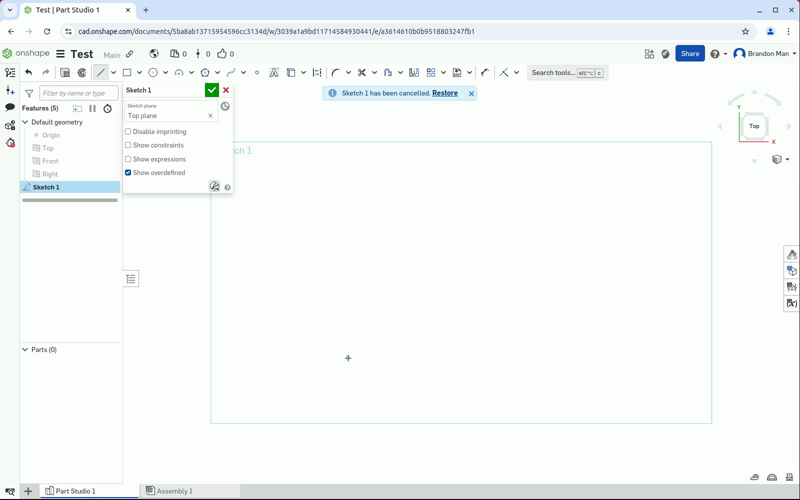
mouse_move(572, 357)
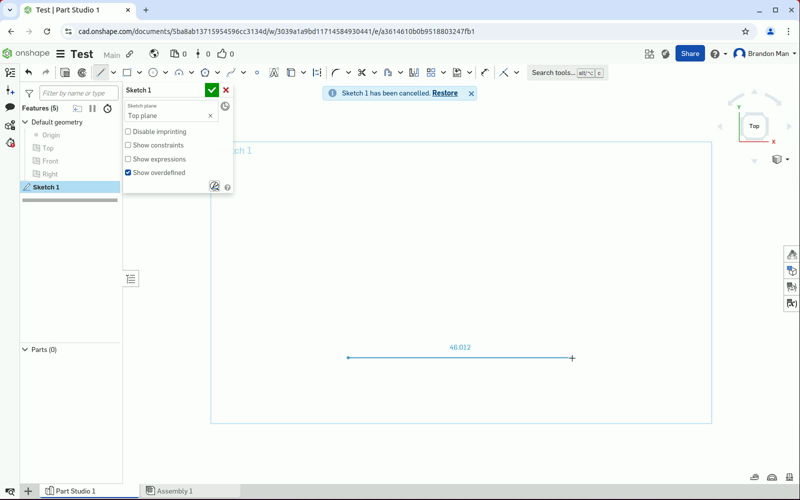
click(572, 357)
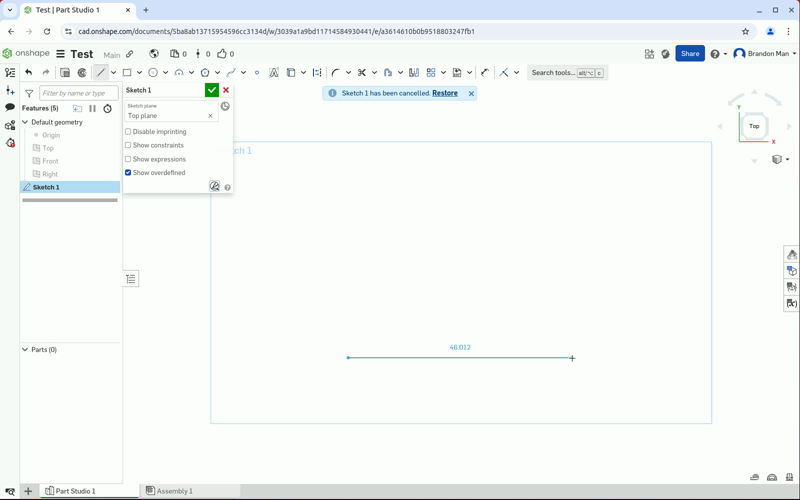
key_up(shift)
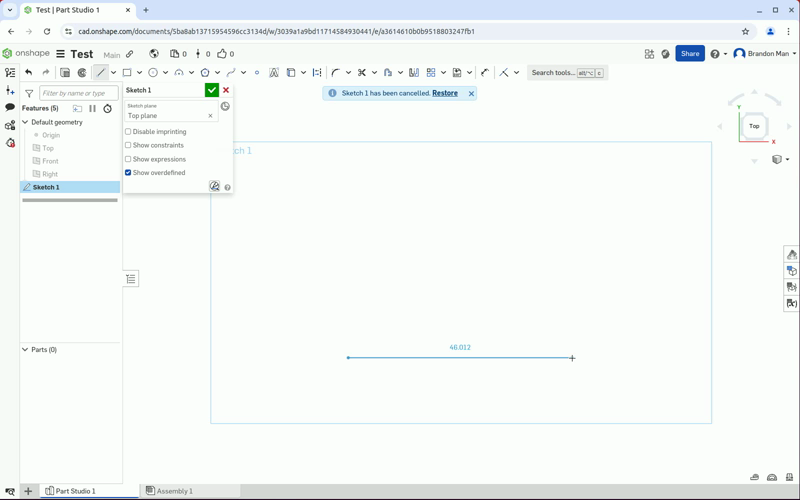
key_down(shift)
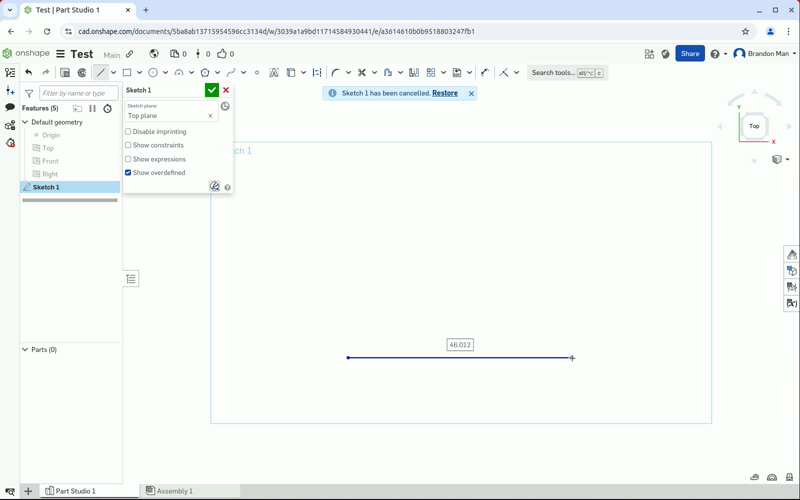
mouse_move(572, 209)
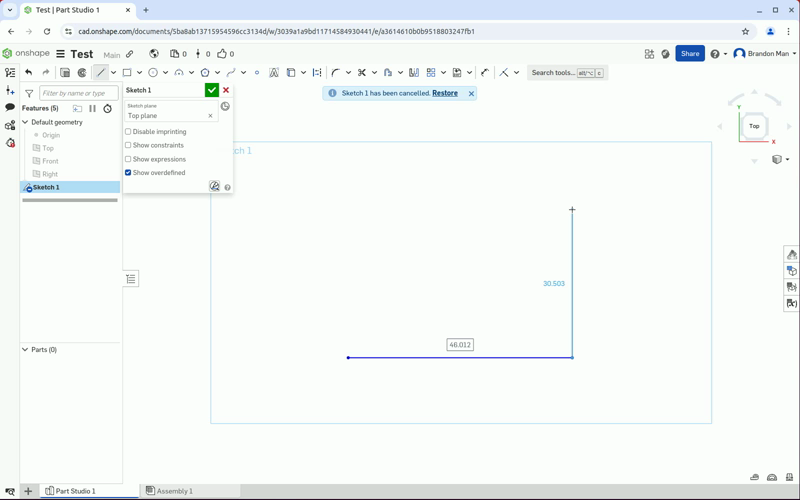
click(572, 209)
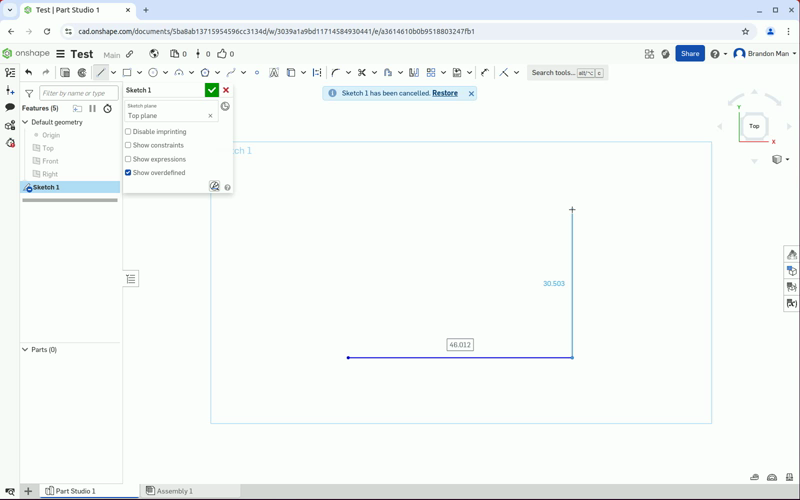
key_up(shift)
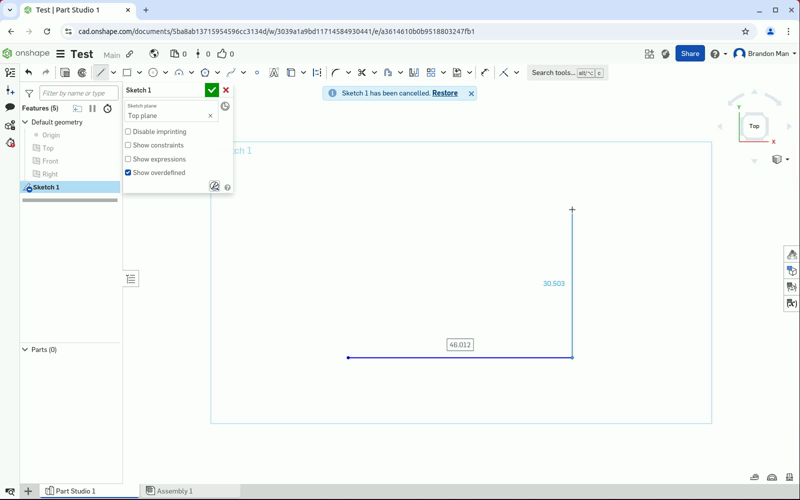
key_down(shift)
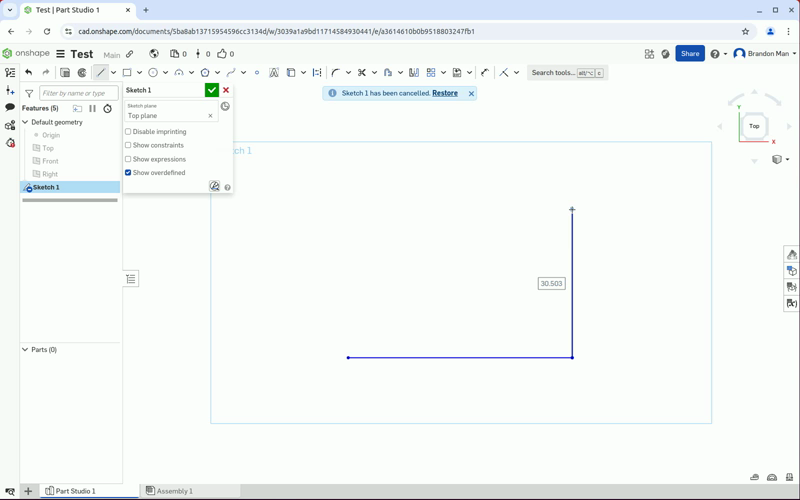
mouse_move(348, 209)
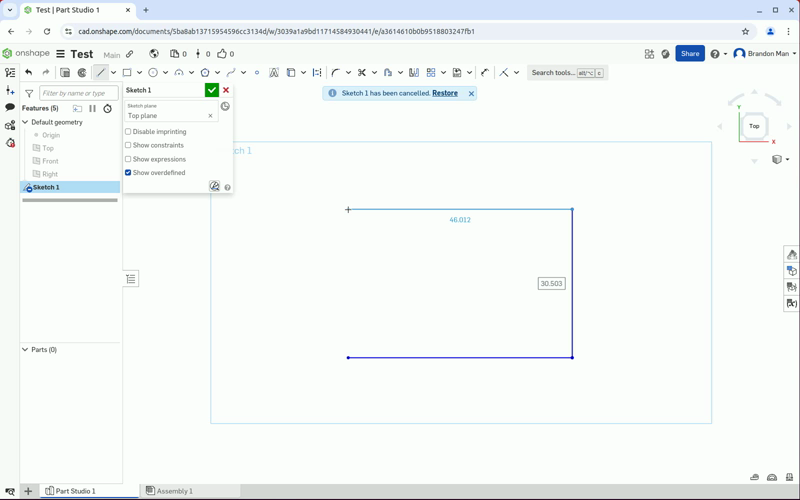
click(348, 209)
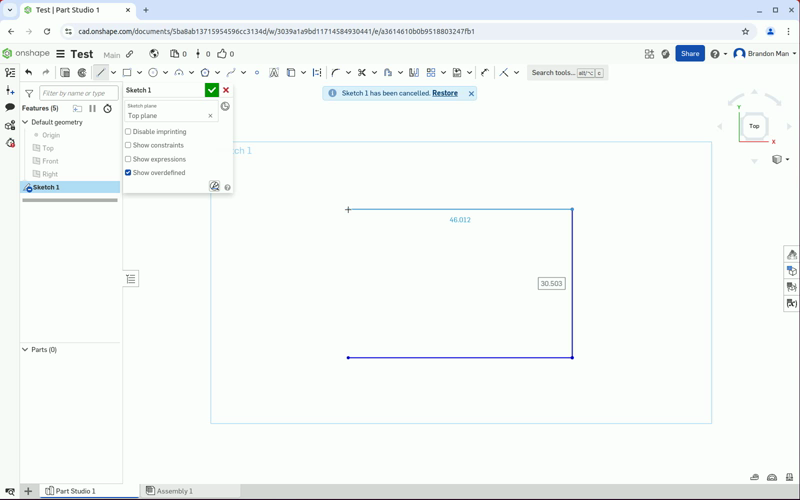
key_up(shift)
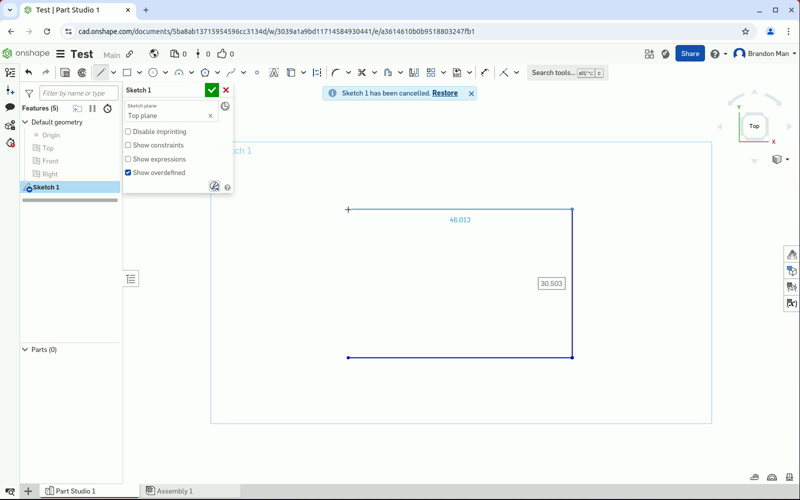
key_down(shift)
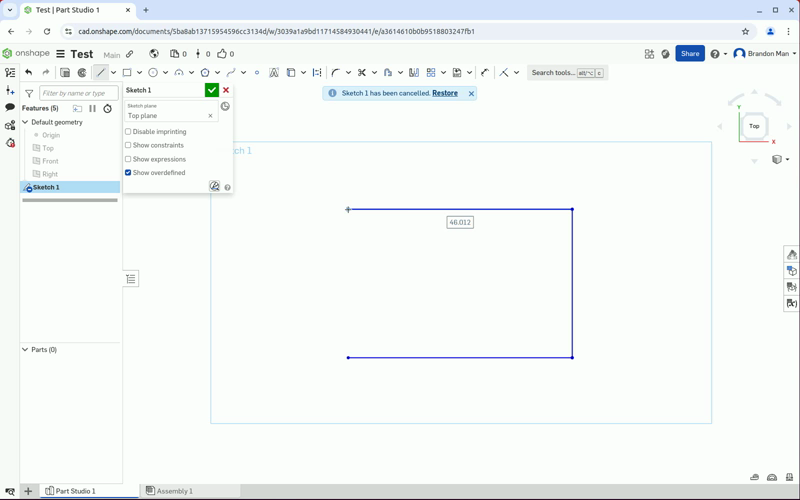
mouse_move(348, 357)
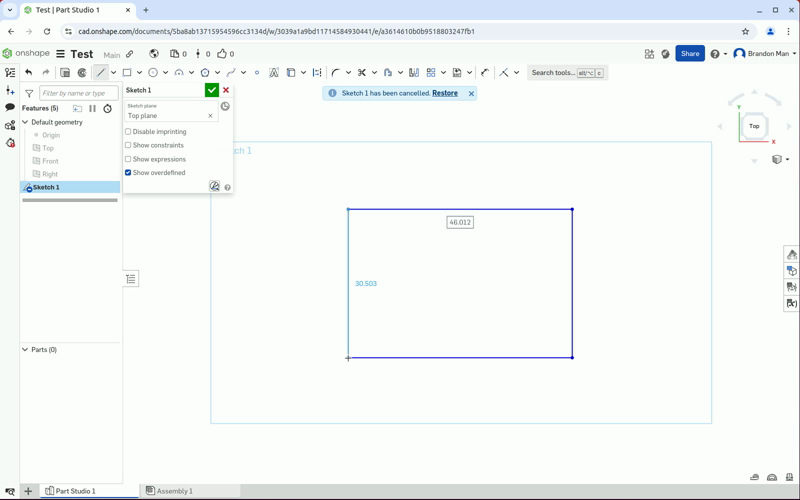
key_up(shift)
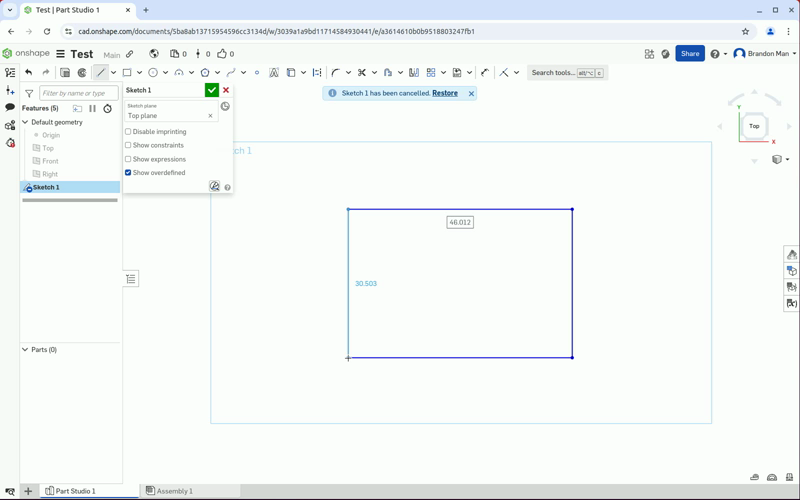
click(348, 357)
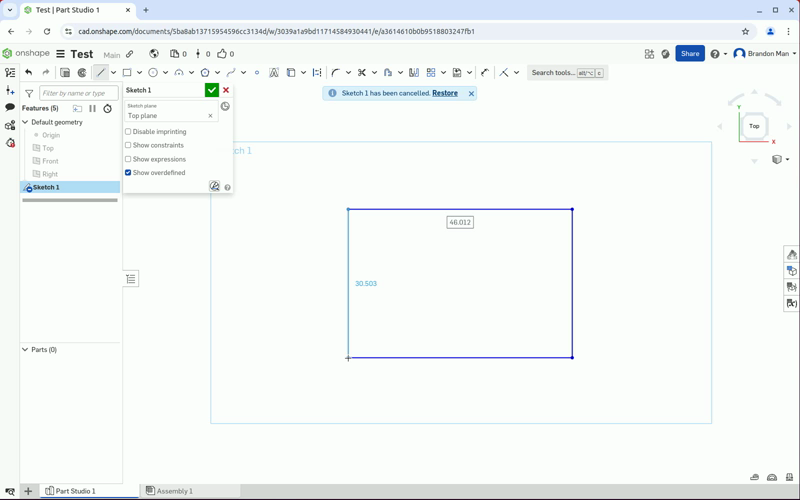
key(esc)
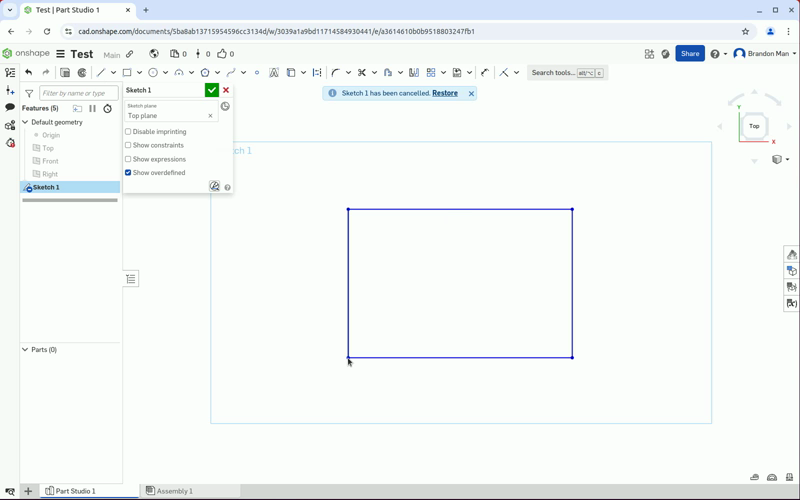
mouse_move(541, 243)
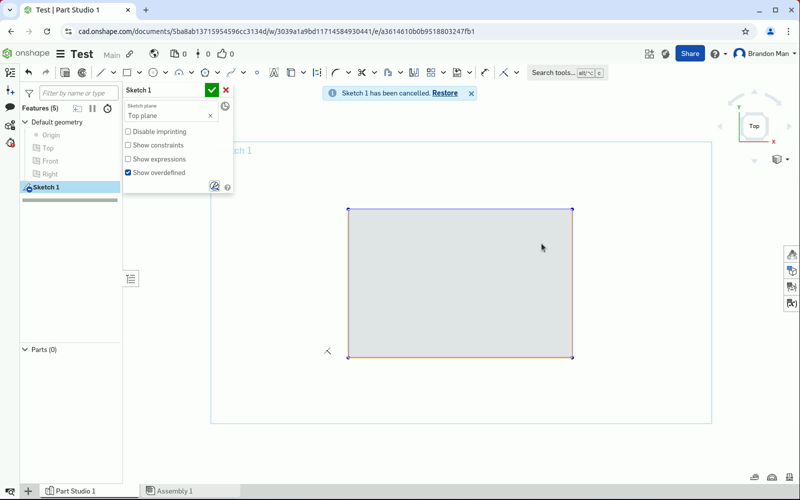
click(541, 243)
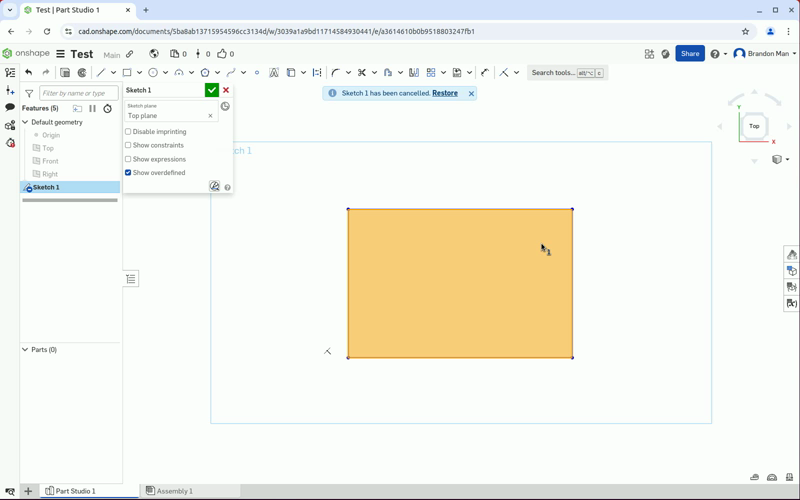
mouse_move(73, 352)
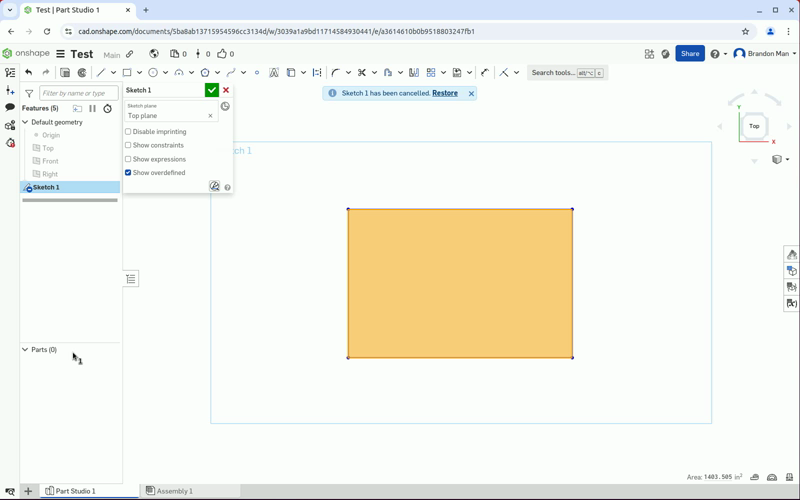
key(shift+y)
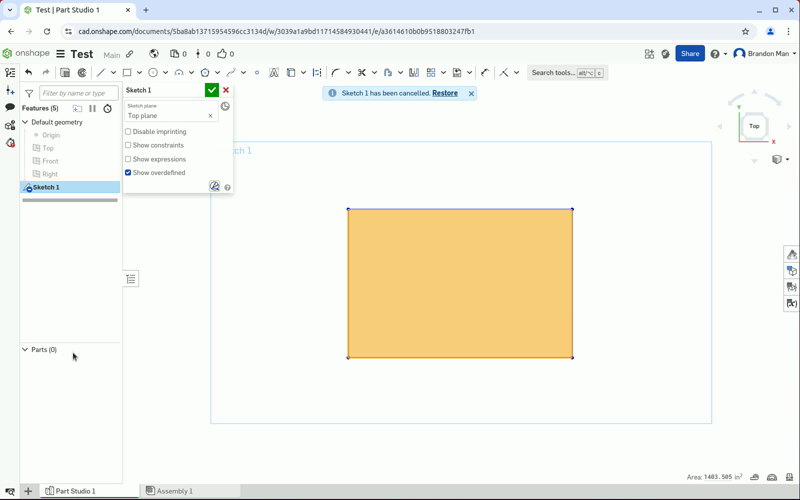
key(shift+e)
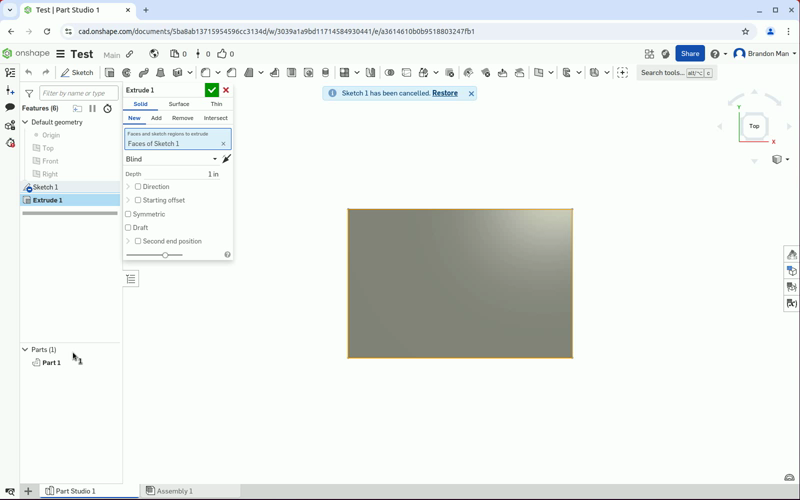
mouse_move(143, 106)
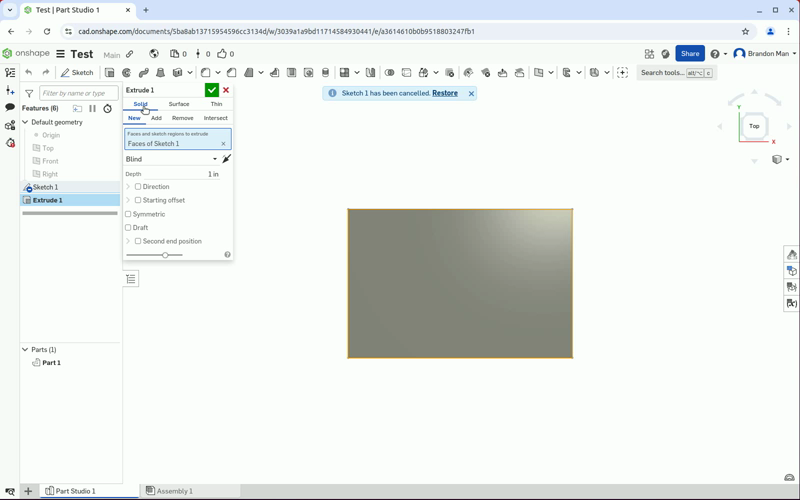
click(143, 106)
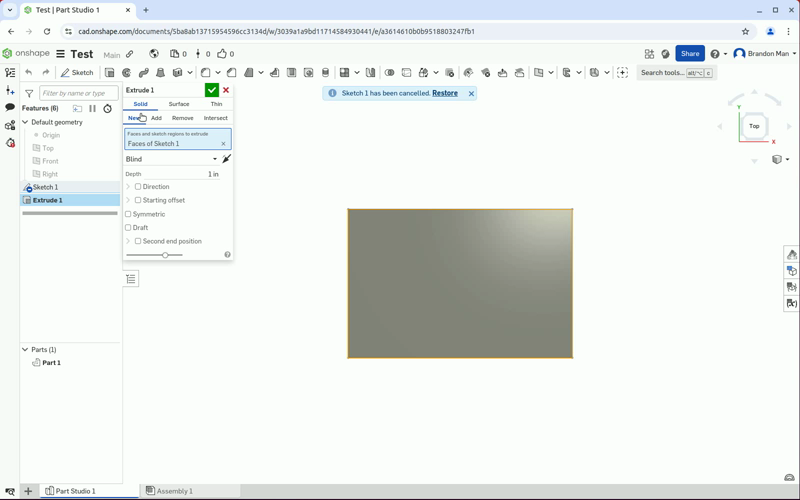
mouse_move(137, 120)
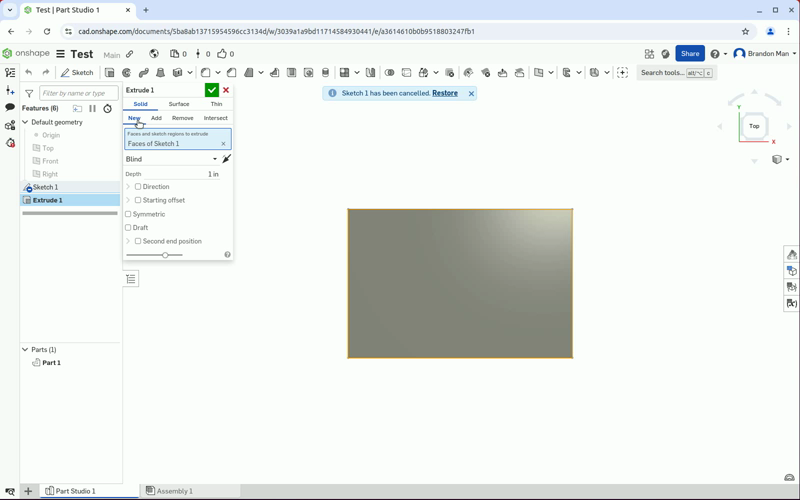
click(137, 120)
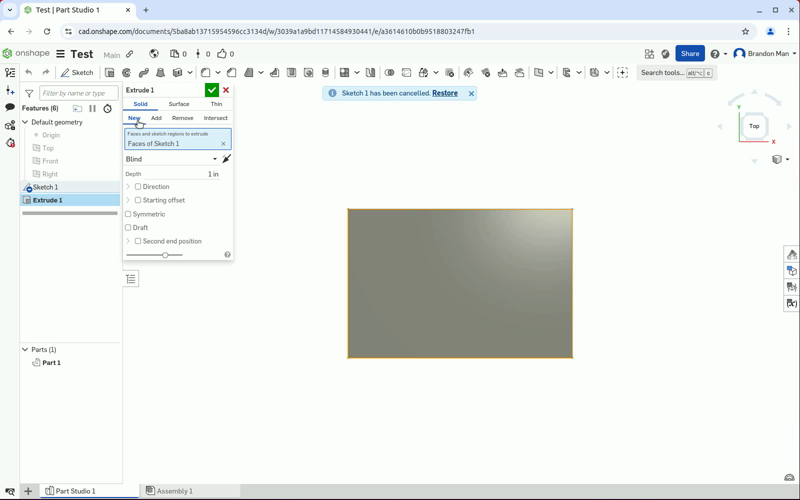
key(tab, 4)
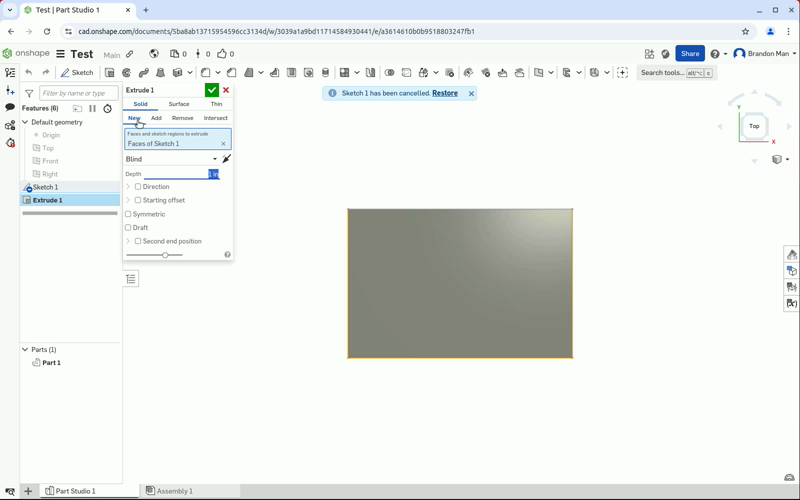
text(3.129)
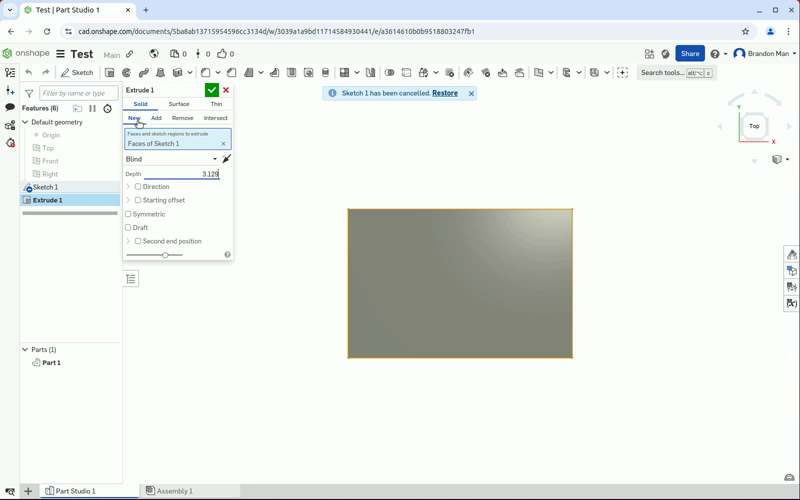
key(enter)
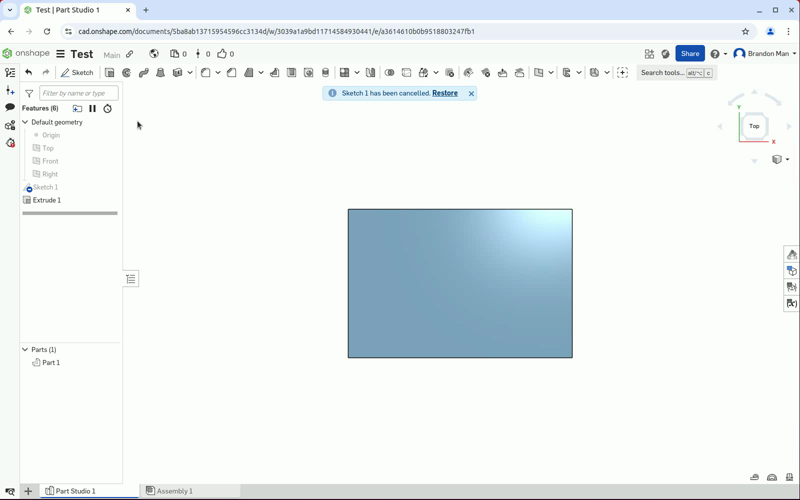
key(shift+h)
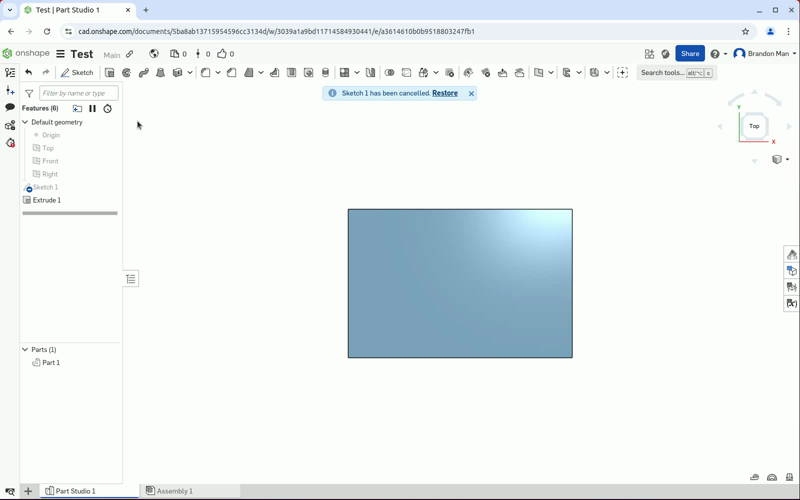
key(shift+h)
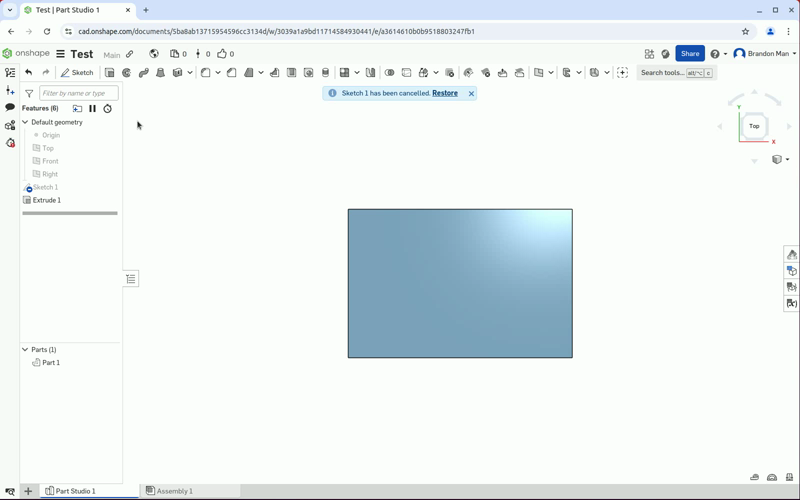
mouse_move(73, 189)
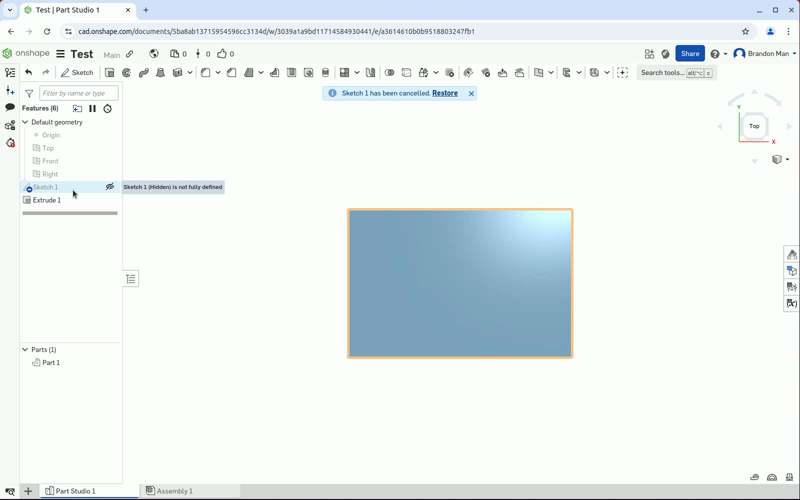
click(73, 189)
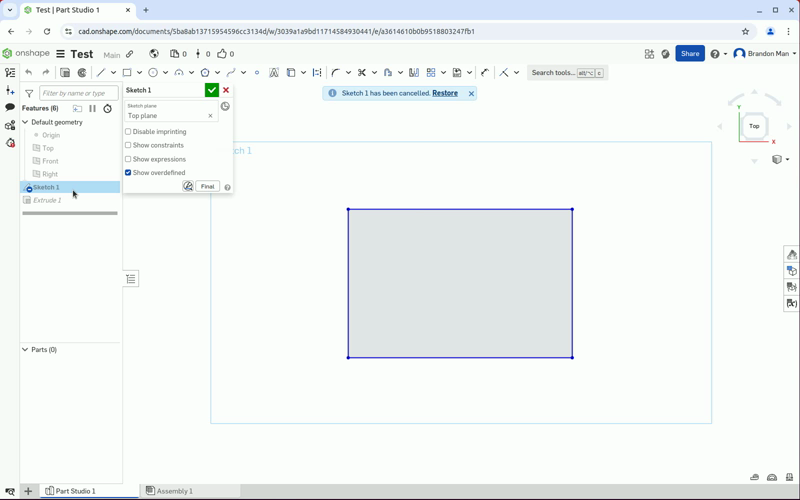
mouse_move(229, 92)
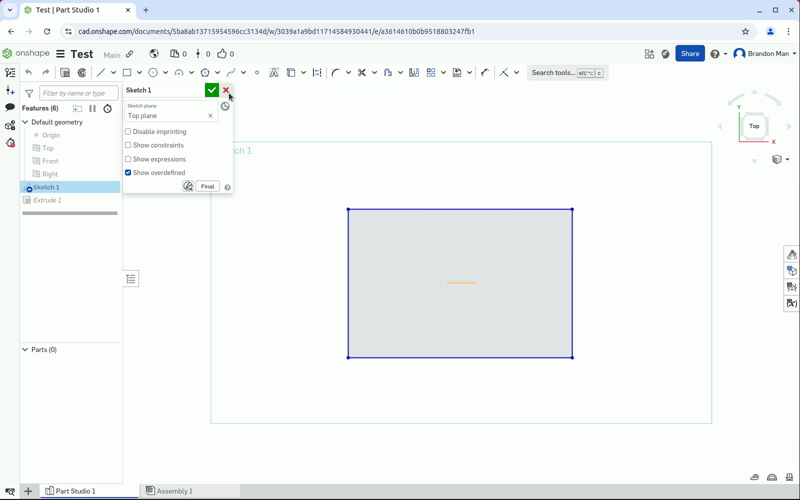
click(229, 92)
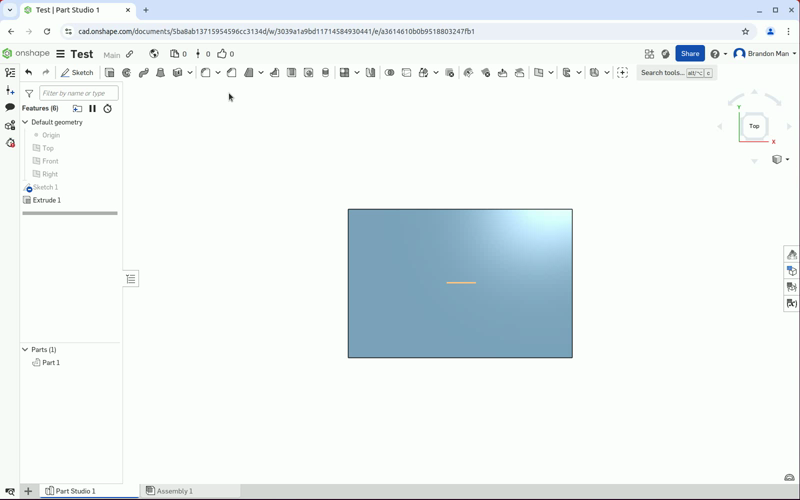
mouse_move(541, 75)
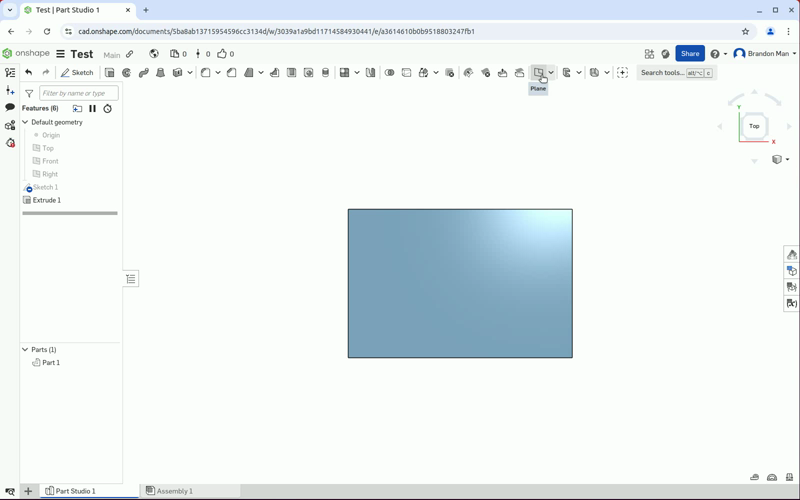
click(541, 75)
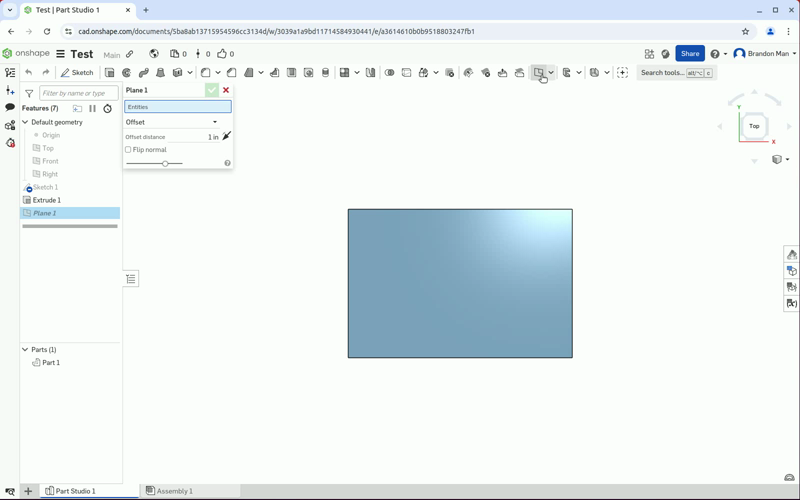
mouse_move(73, 150)
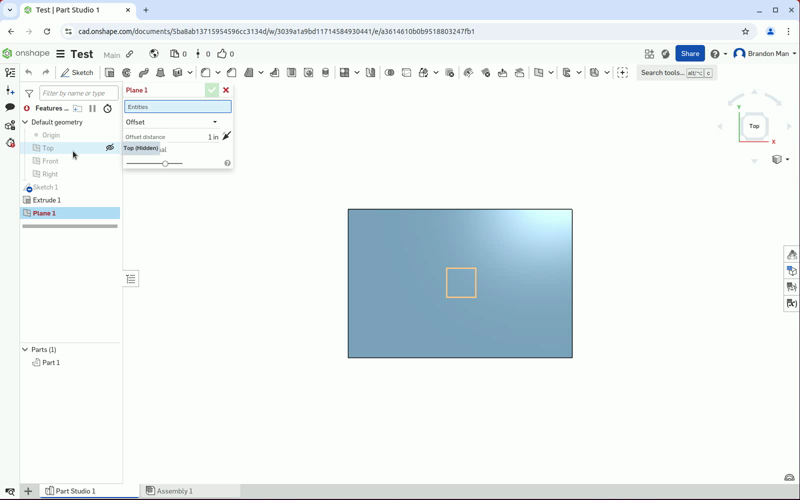
click(73, 150)
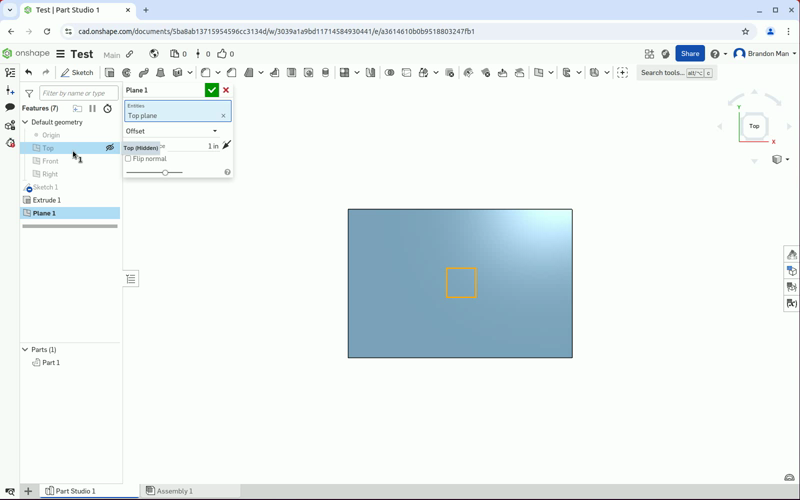
key(tab, 2)
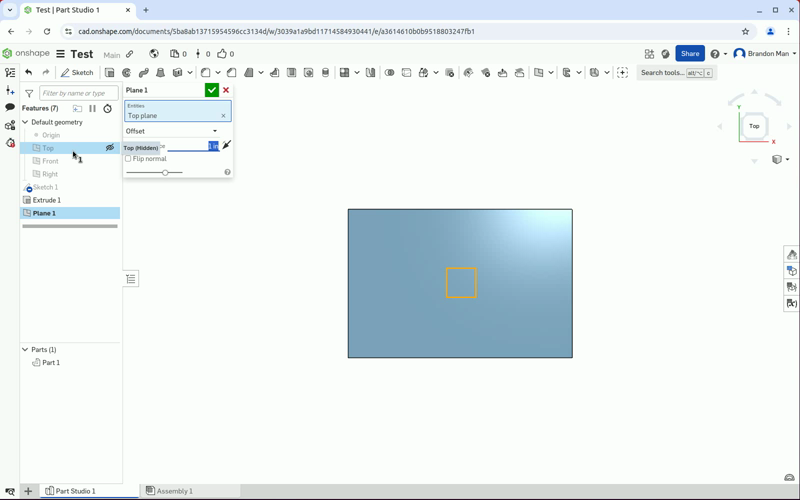
text(3.143)
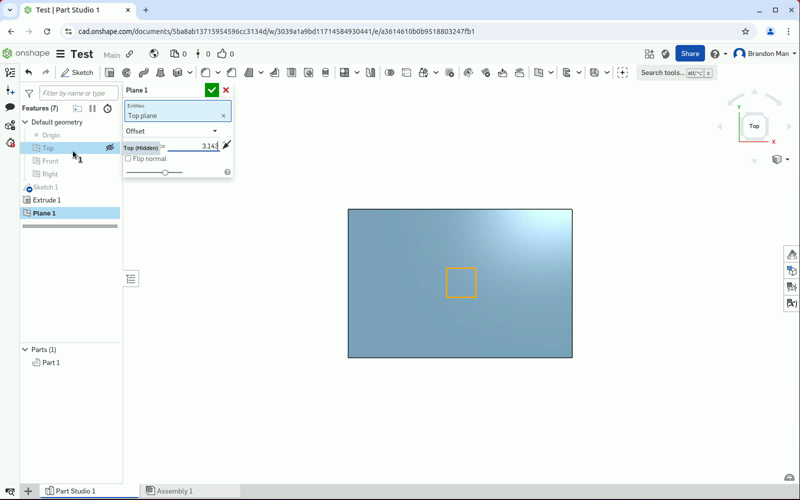
key(enter, 2)
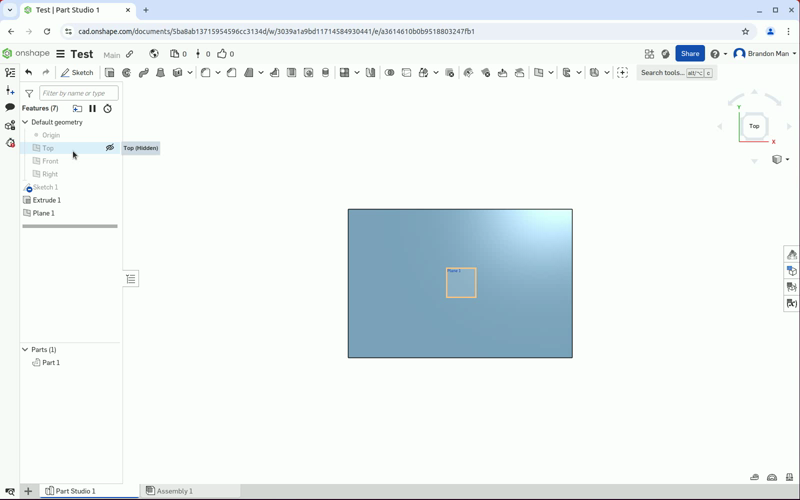
key(shift+s)
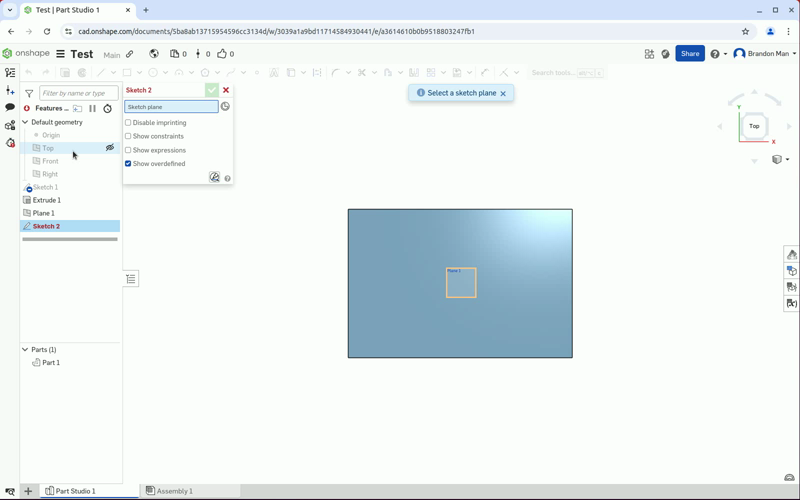
mouse_move(73, 215)
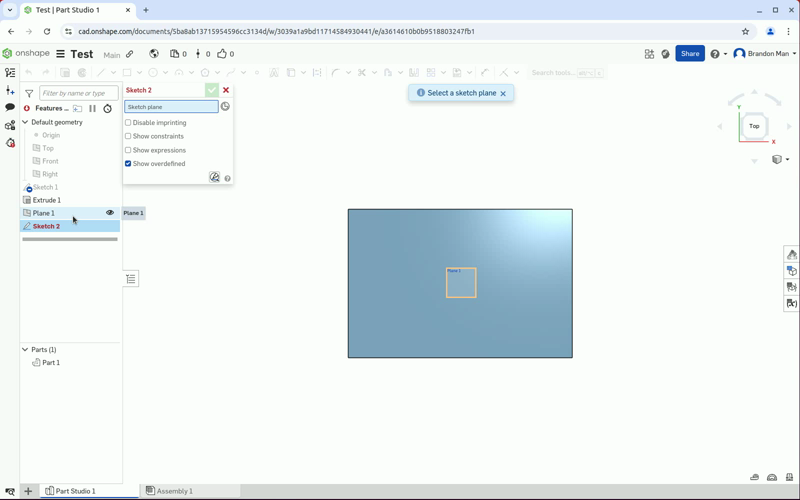
click(73, 215)
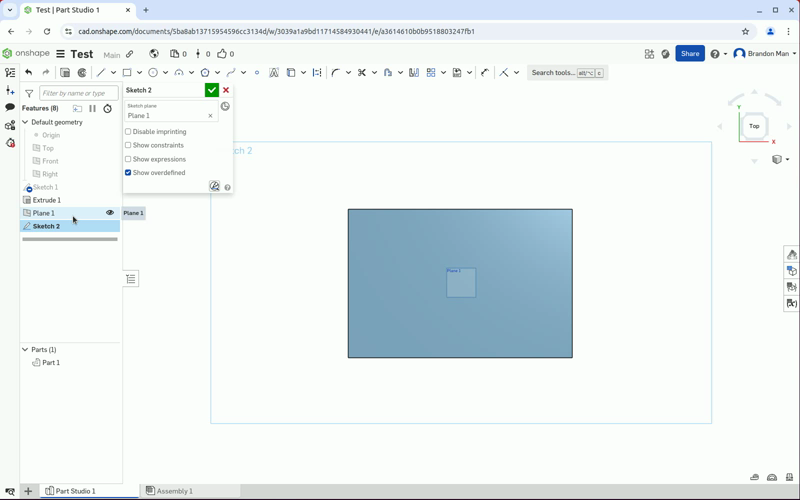
mouse_move(73, 352)
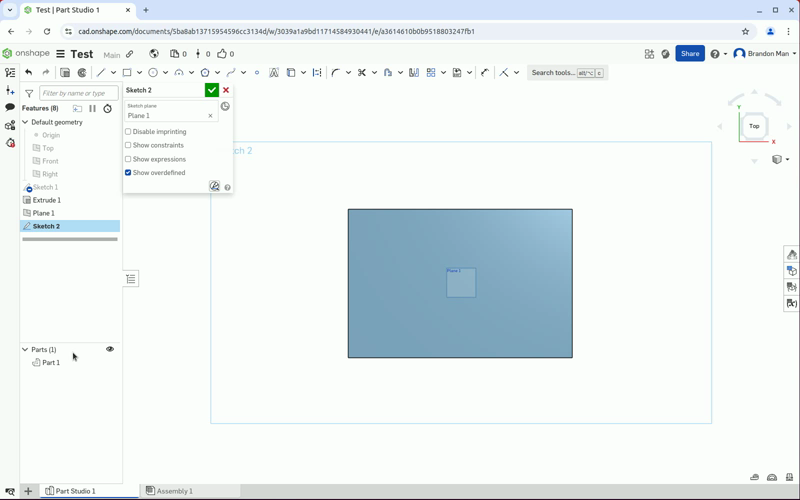
key(y)
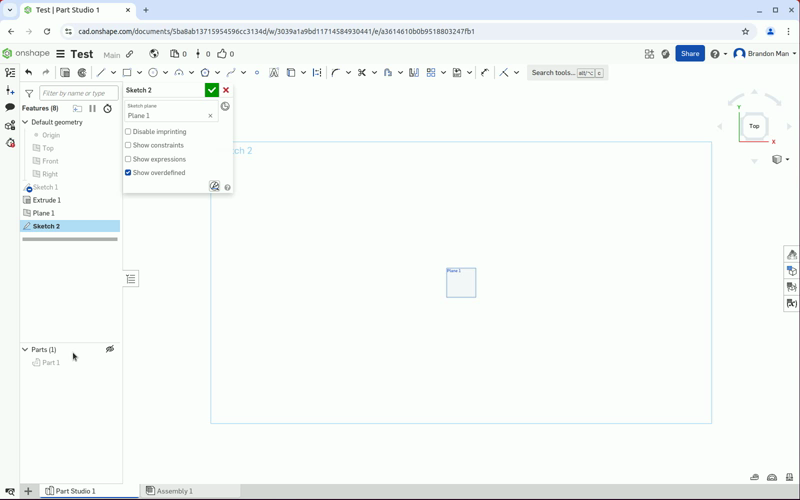
key(c)
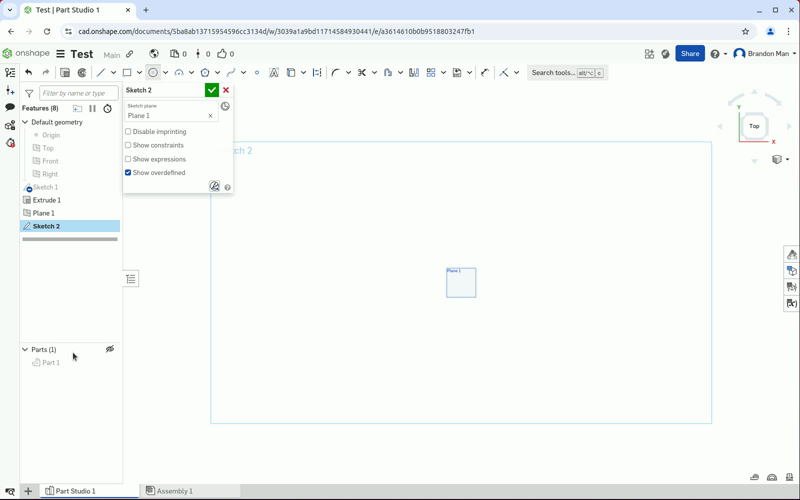
key_down(shift)
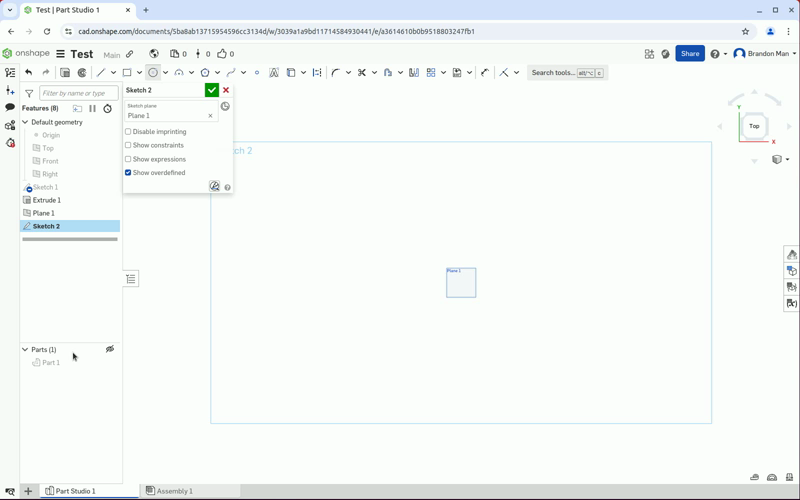
mouse_move(401, 238)
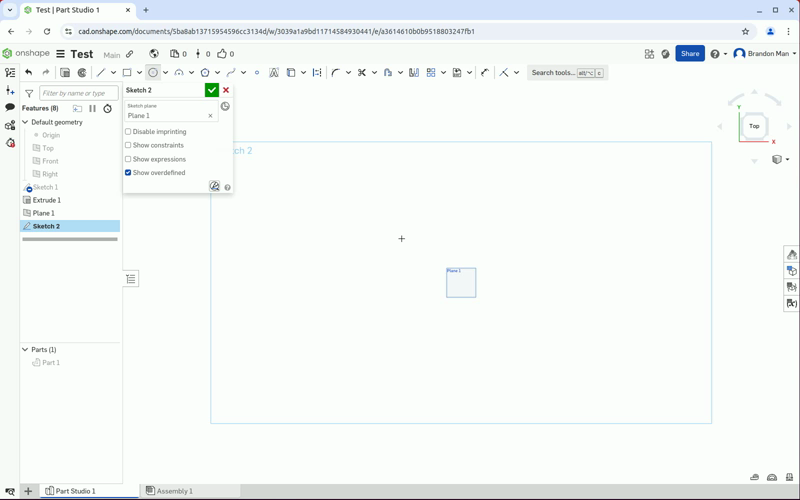
click(401, 238)
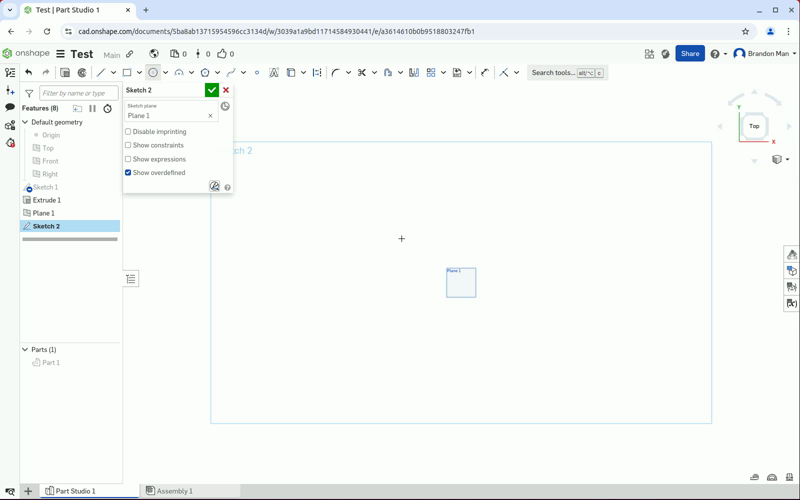
key_up(shift)
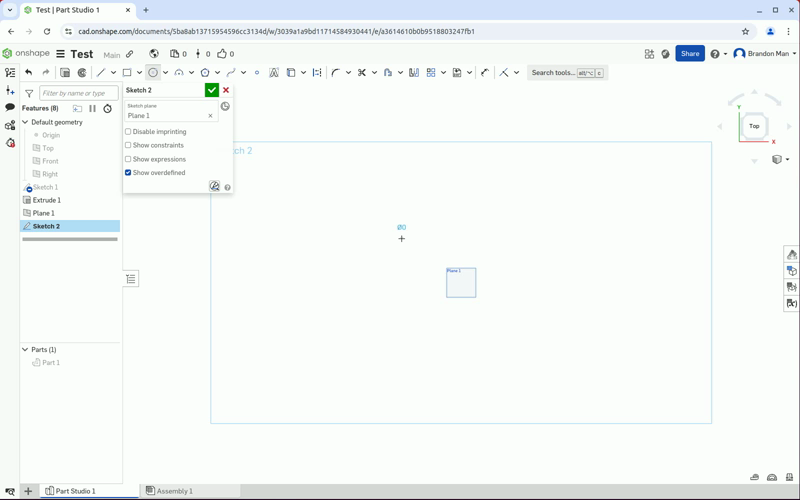
mouse_move(413, 238)
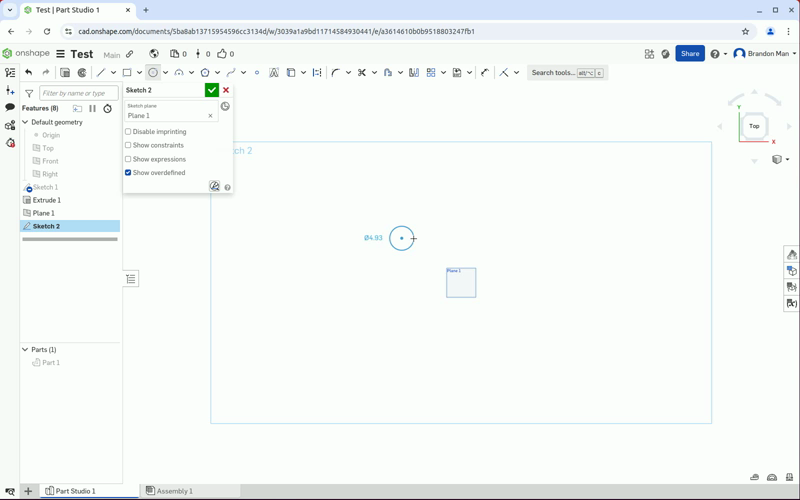
click(413, 238)
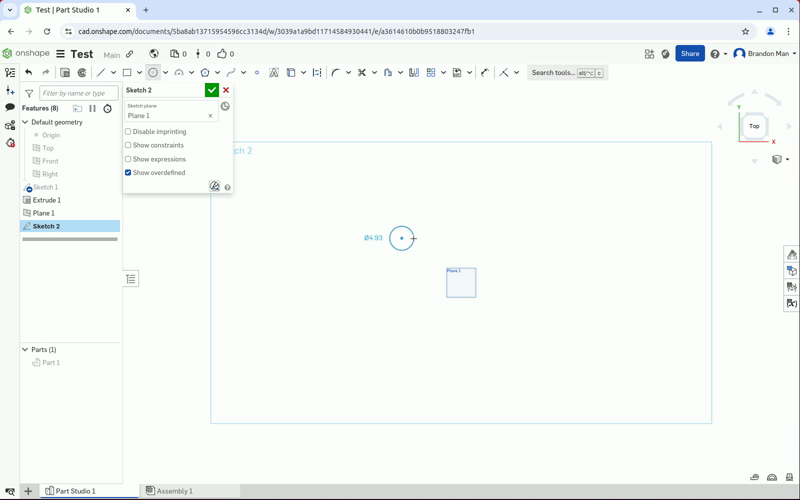
key(esc)
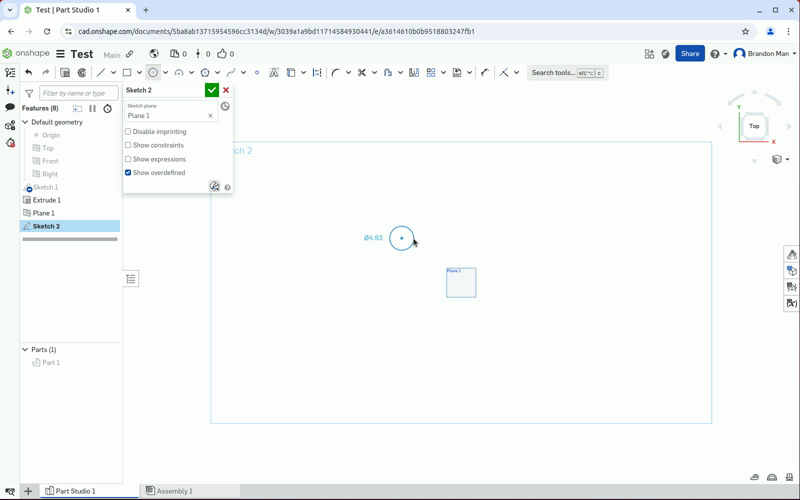
mouse_move(398, 240)
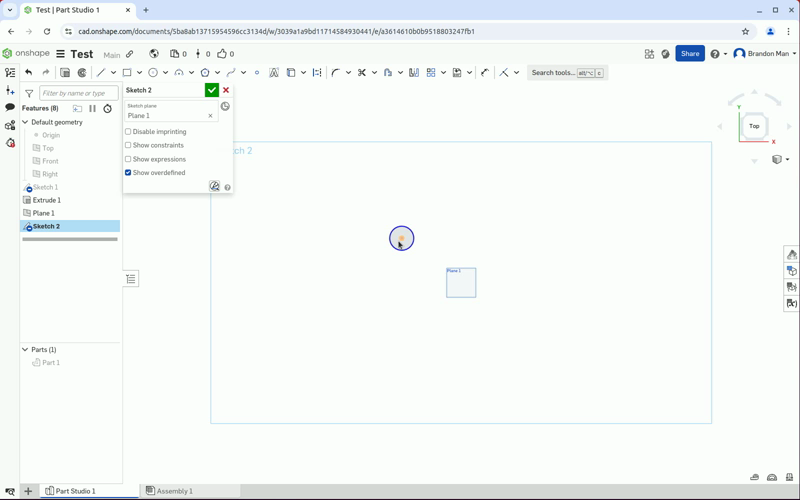
scroll(6)
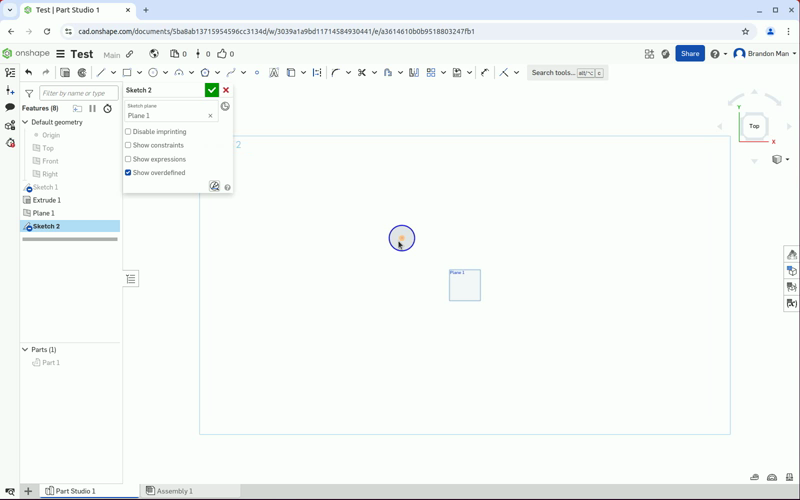
scroll(6)
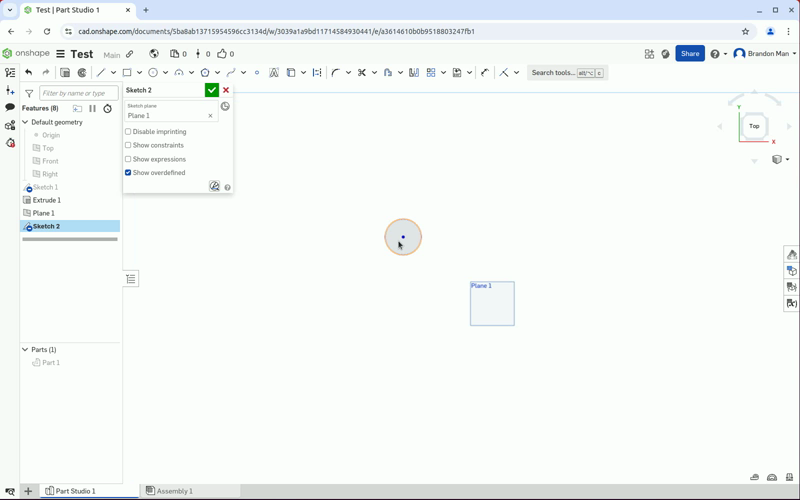
scroll(6)
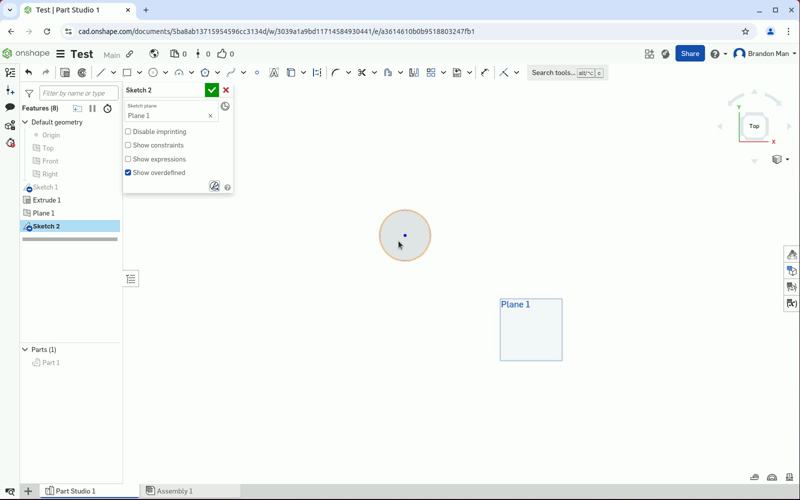
scroll(6)
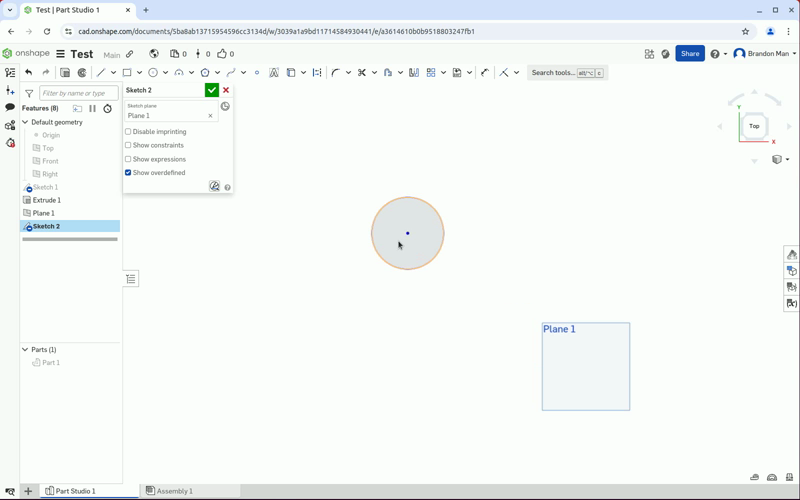
scroll(6)
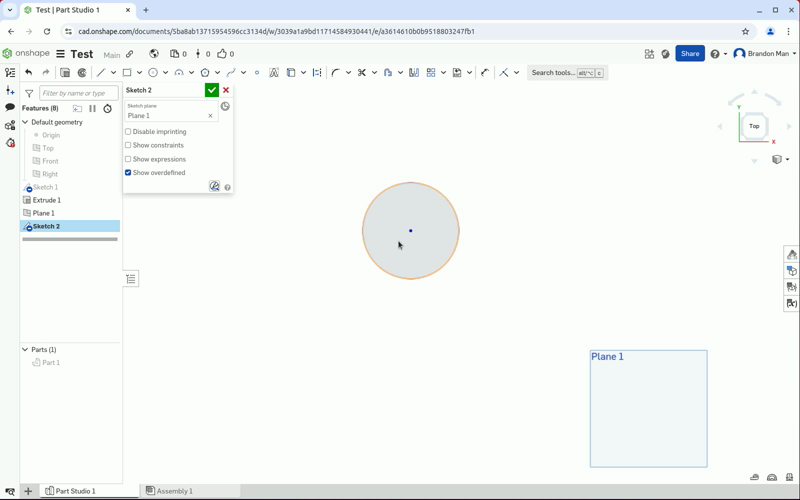
scroll(6)
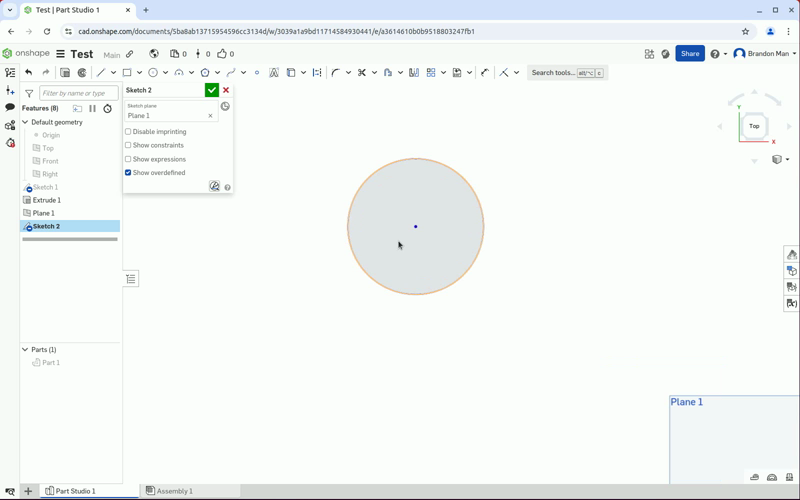
scroll(6)
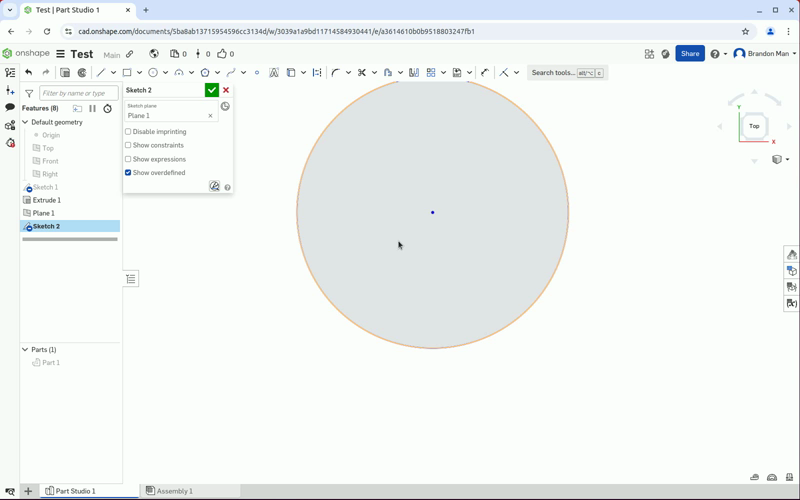
click(398, 240)
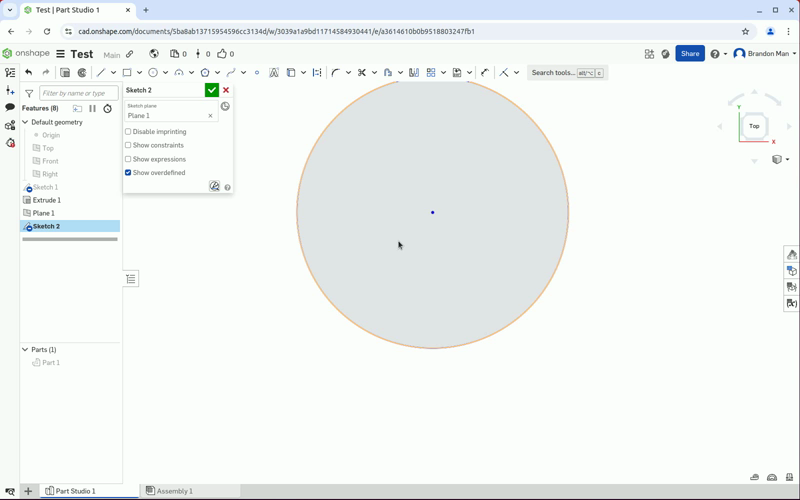
scroll(-6)
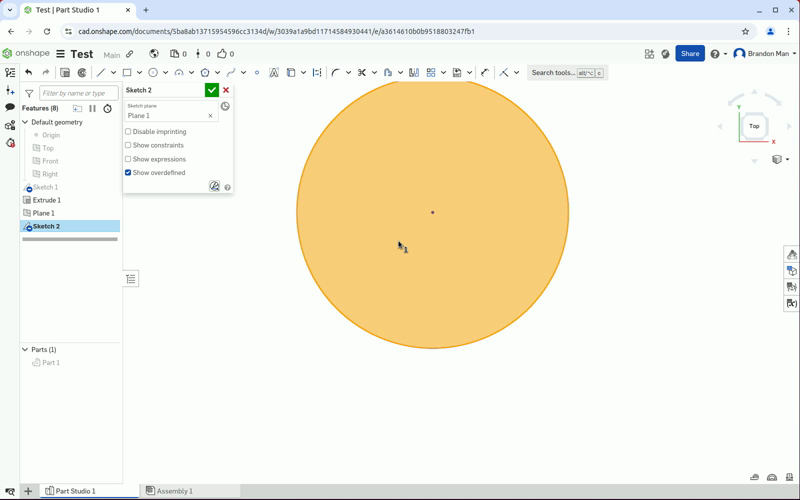
scroll(-6)
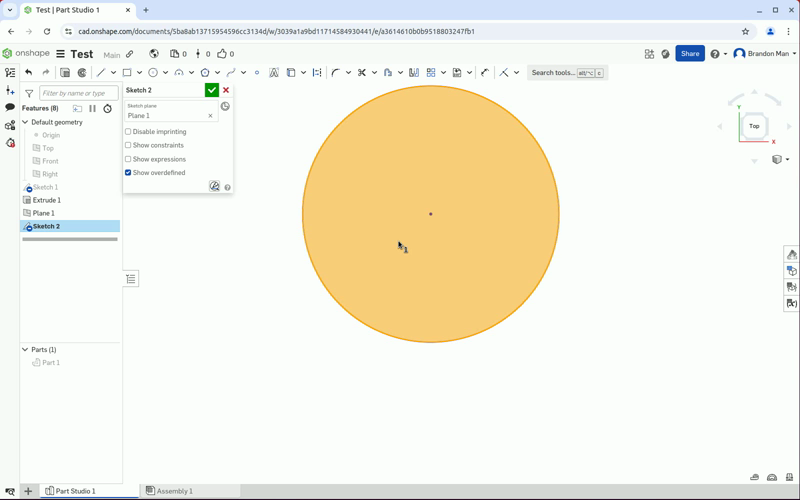
scroll(-6)
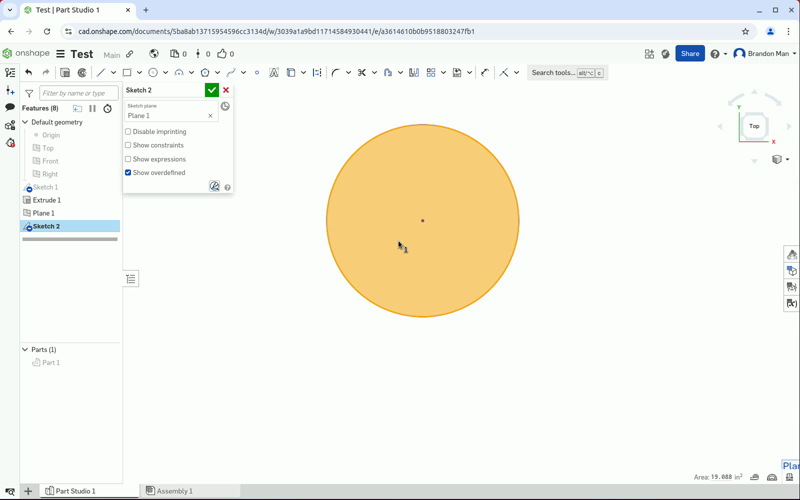
scroll(-6)
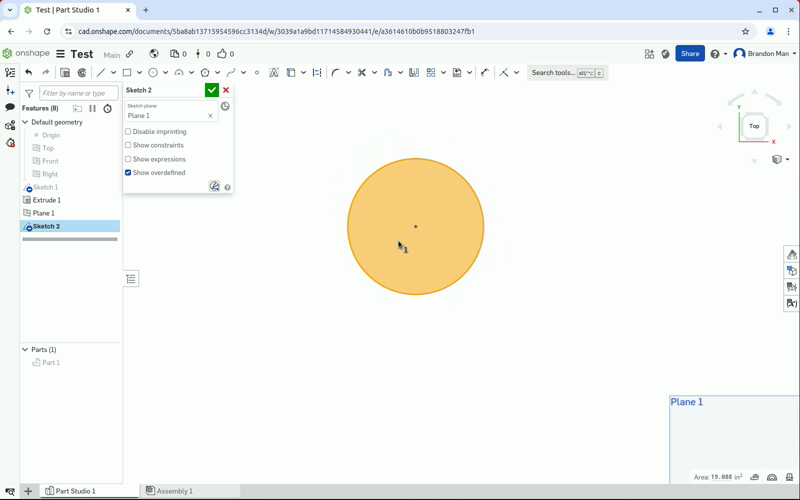
scroll(-6)
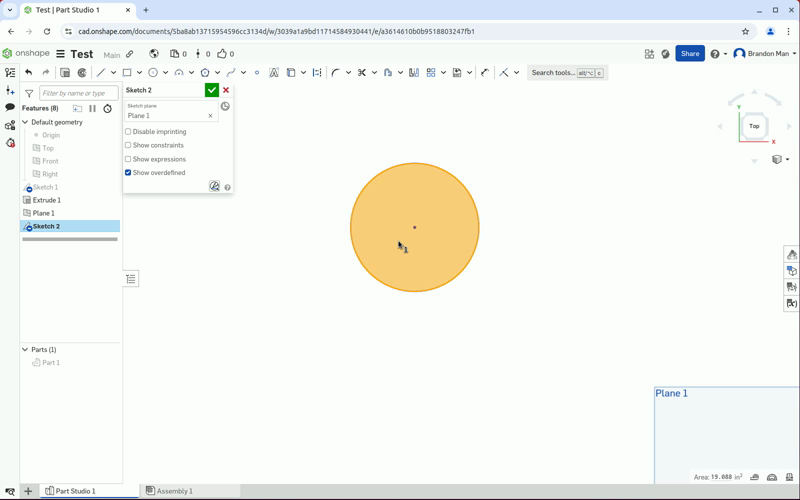
scroll(-6)
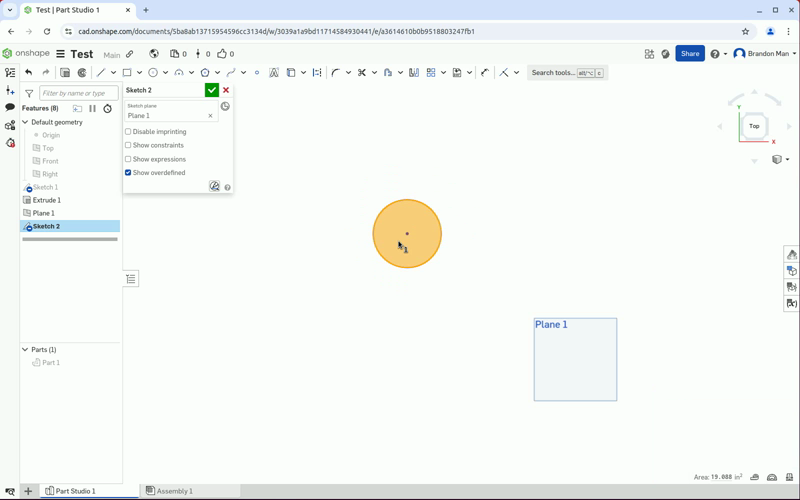
scroll(-6)
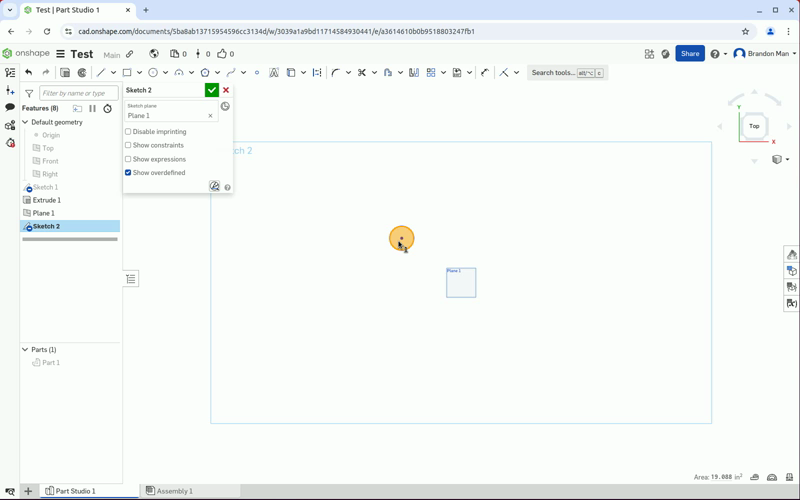
mouse_move(73, 352)
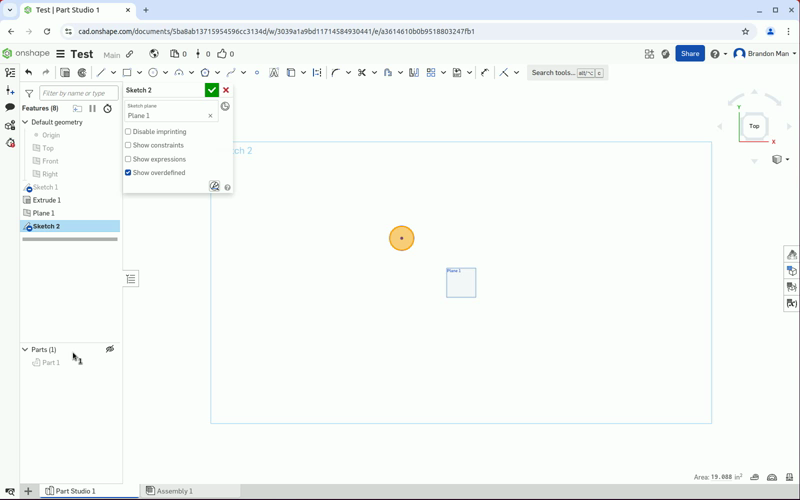
key(shift+y)
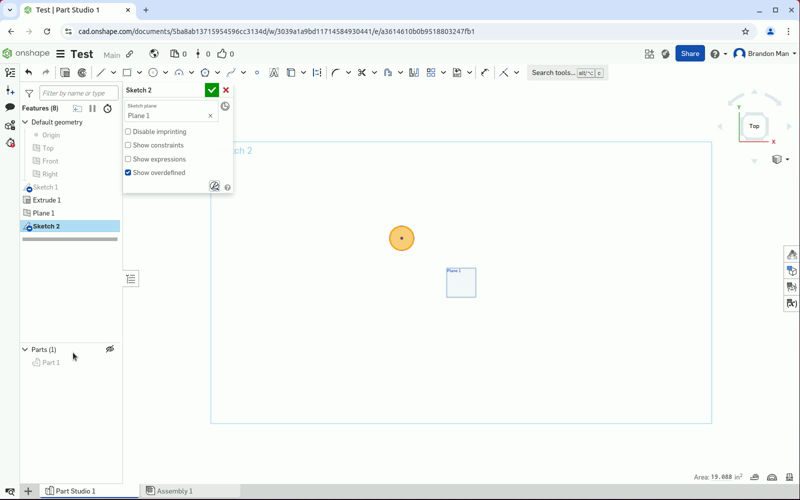
key(shift+e)
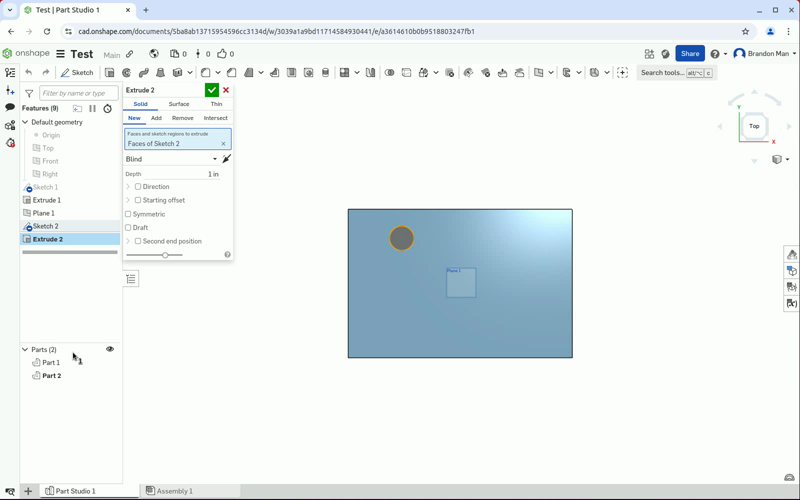
mouse_move(143, 106)
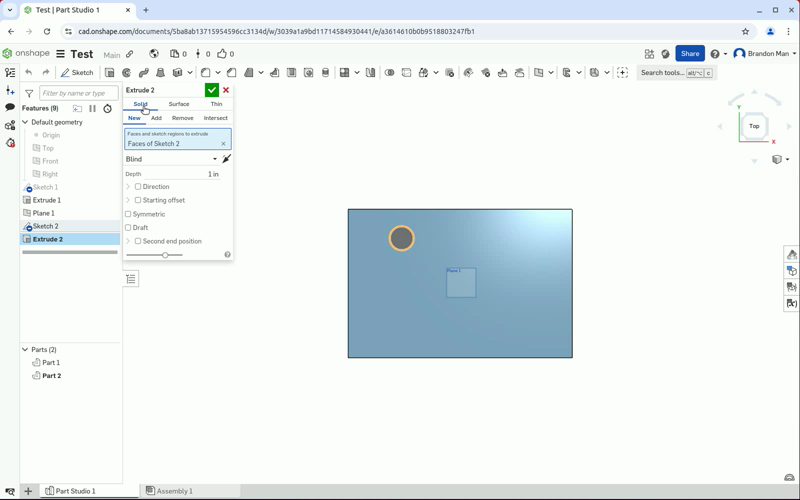
click(143, 106)
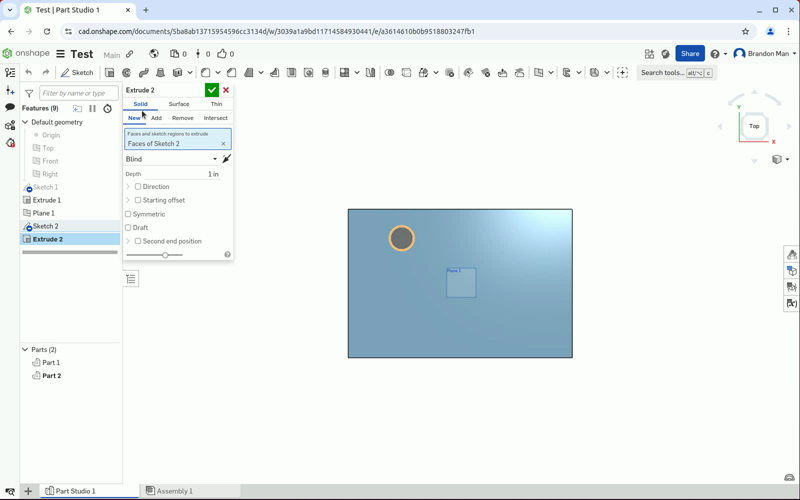
mouse_move(137, 120)
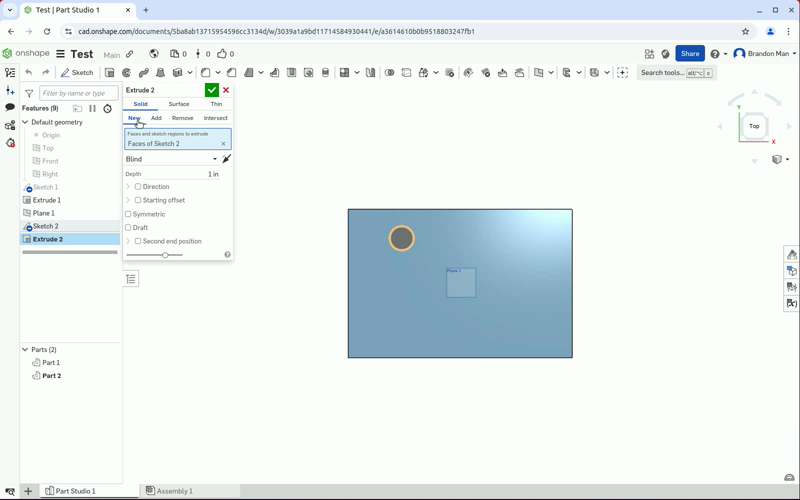
click(137, 120)
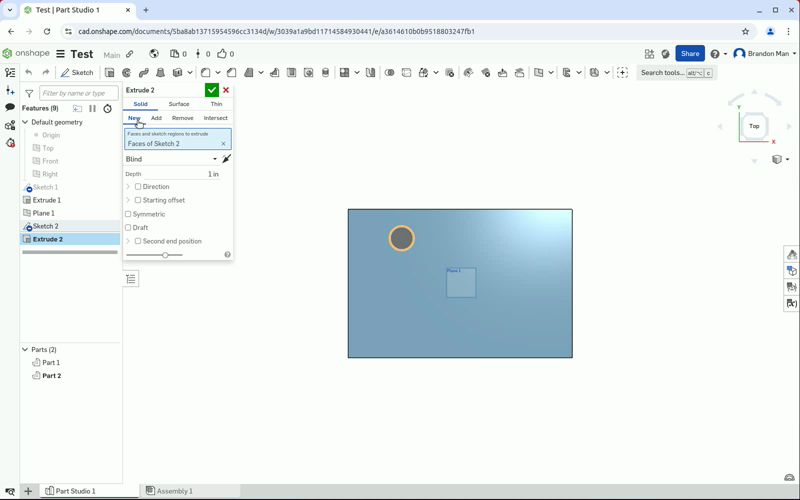
key(tab, 4)
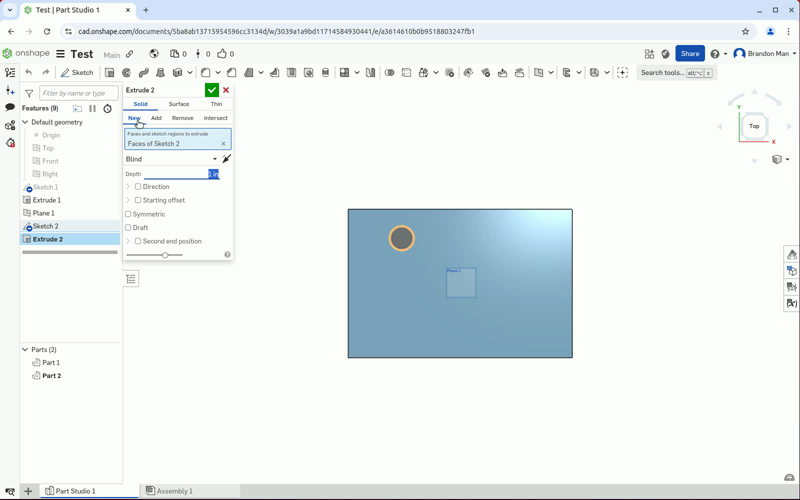
text(15.405)
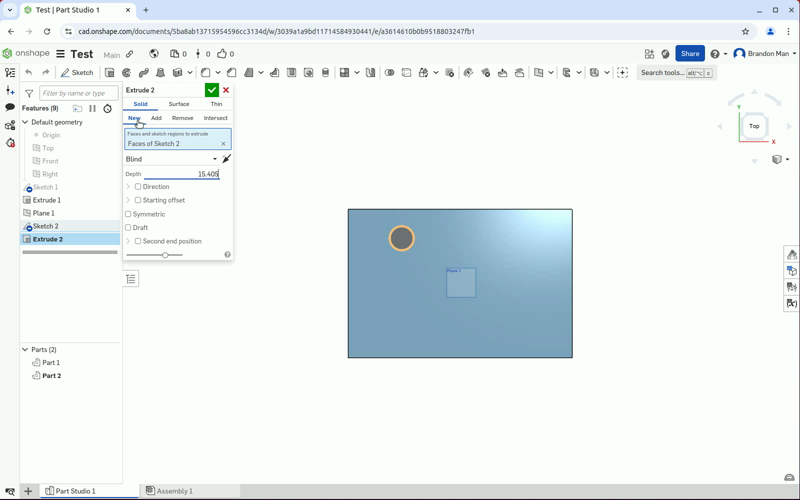
key(enter)
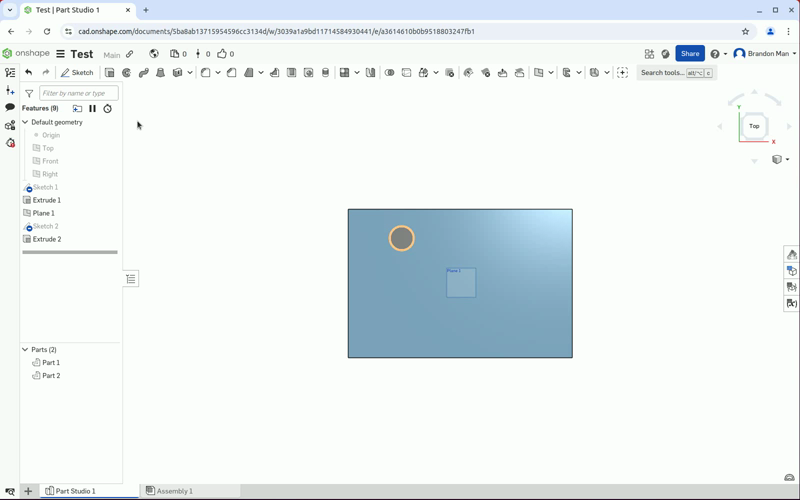
key(shift+h)
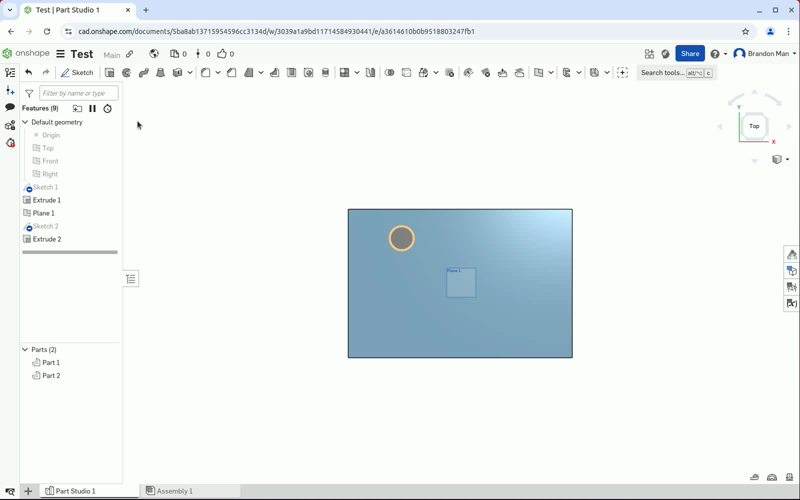
key(shift+h)
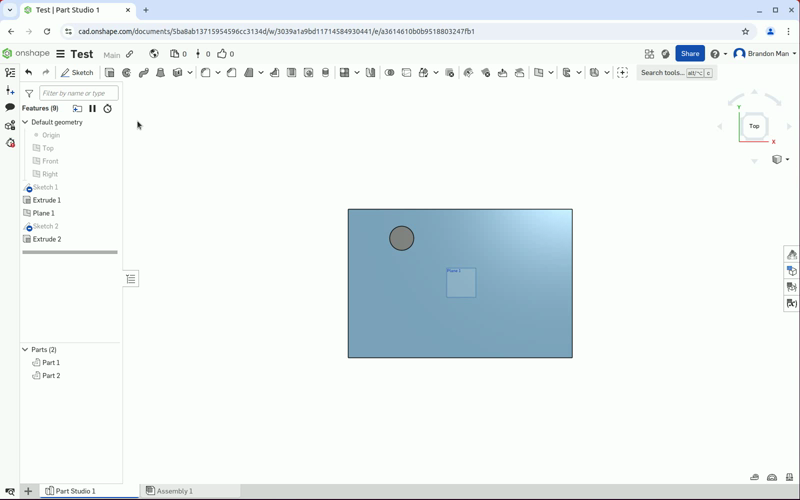
mouse_move(73, 189)
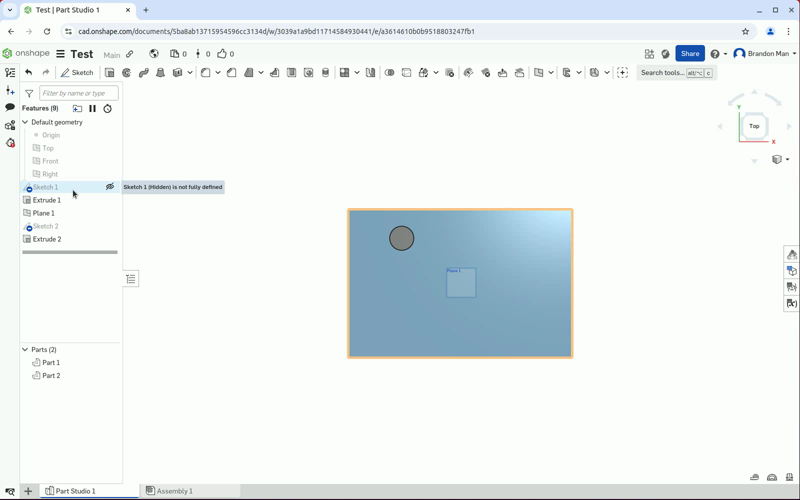
click(73, 189)
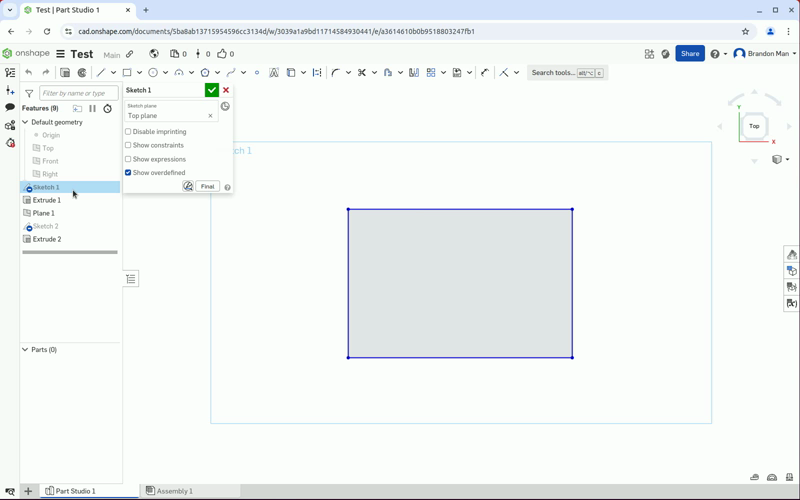
mouse_move(229, 92)
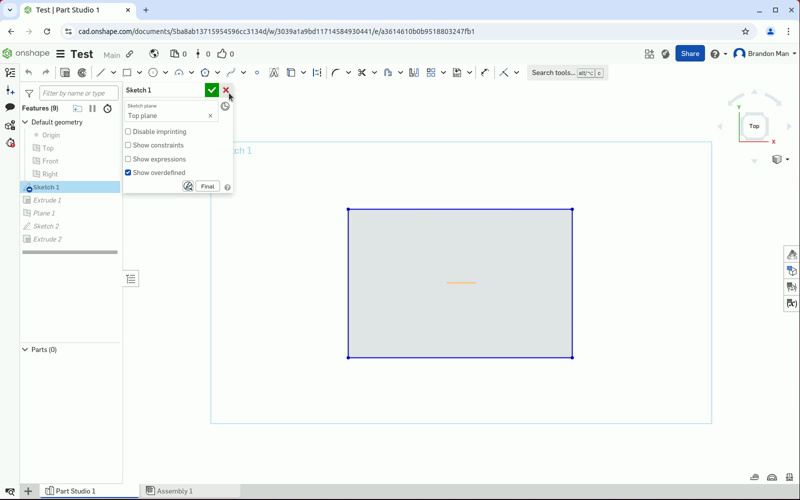
click(229, 92)
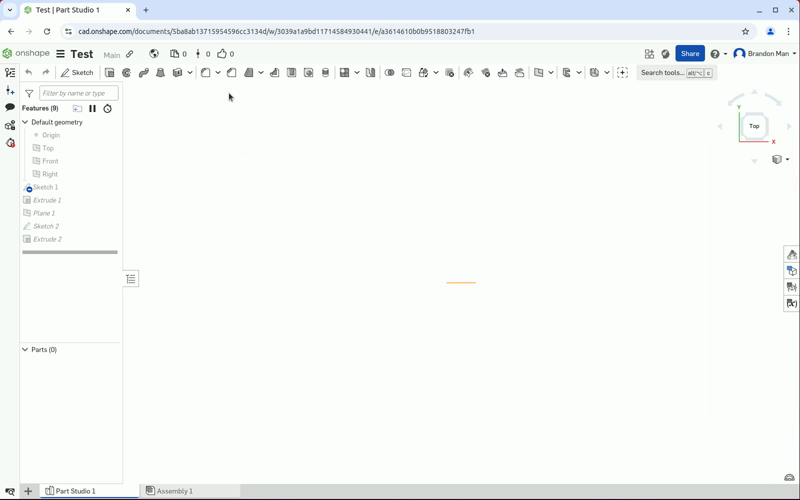
key(shift+s)
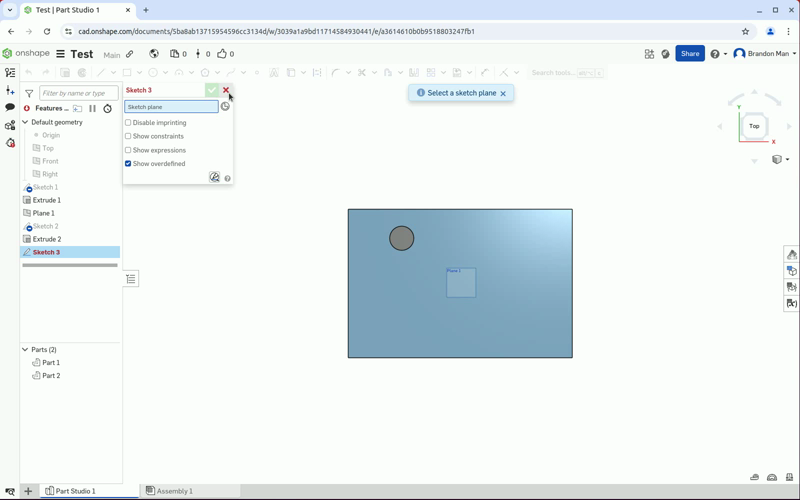
mouse_move(73, 215)
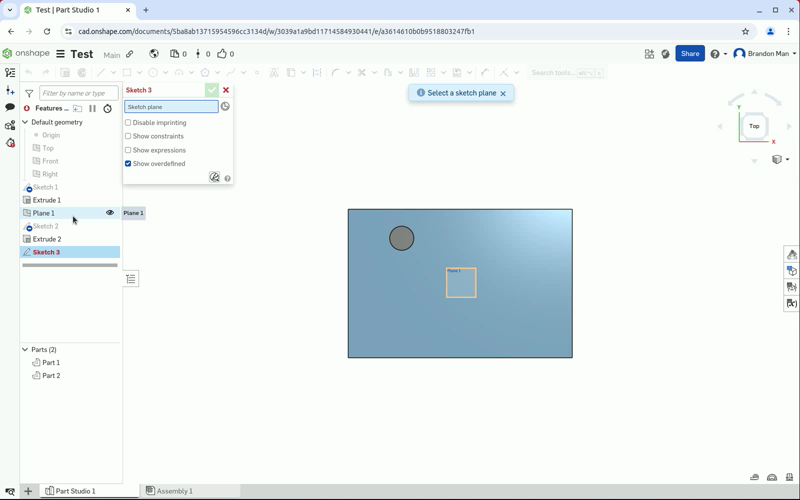
click(73, 215)
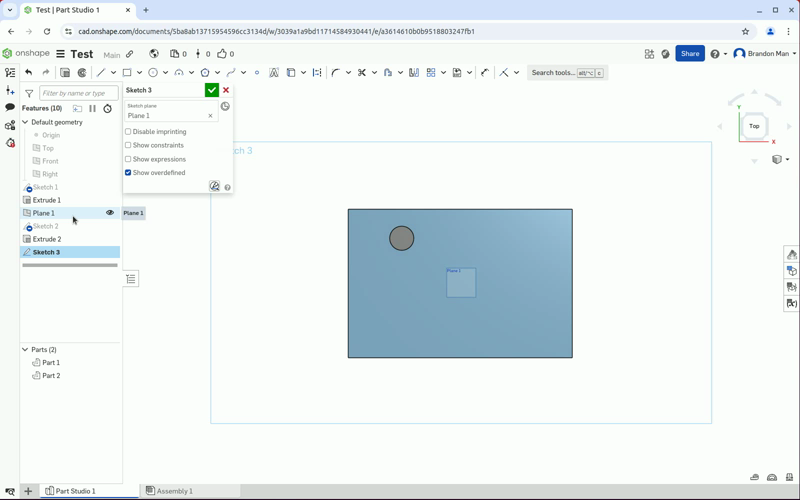
mouse_move(73, 352)
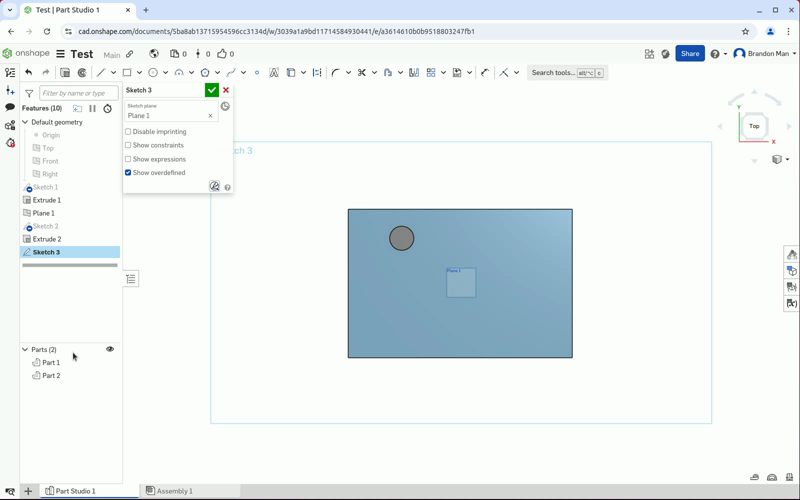
key(y)
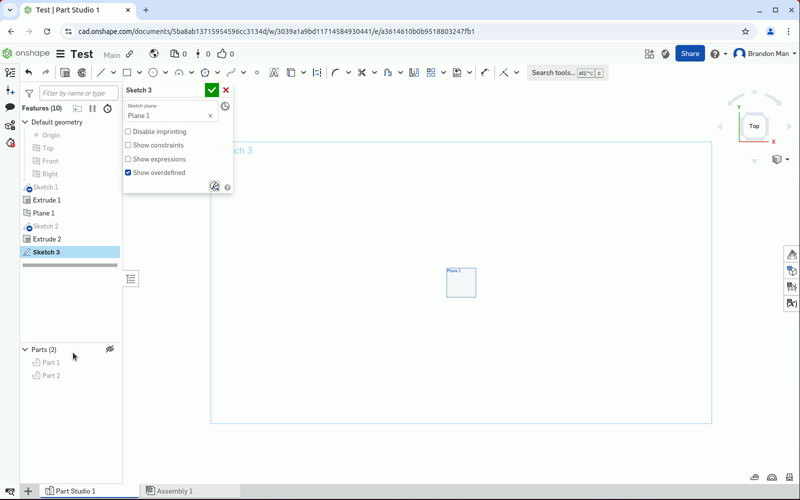
key(c)
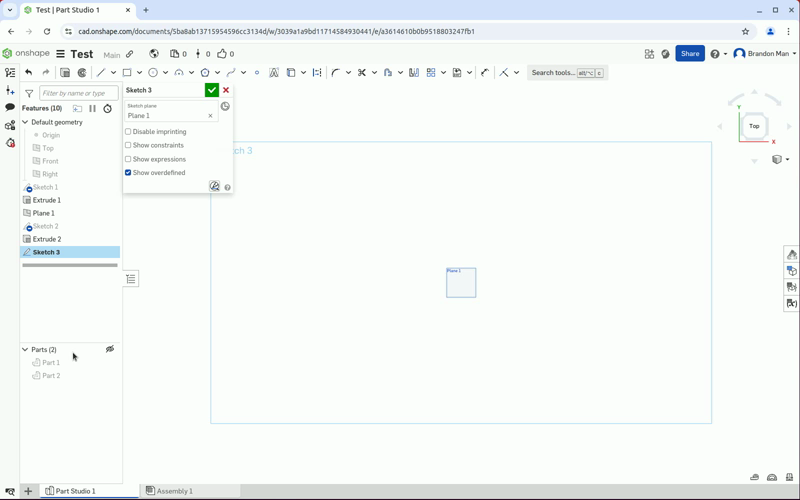
key_down(shift)
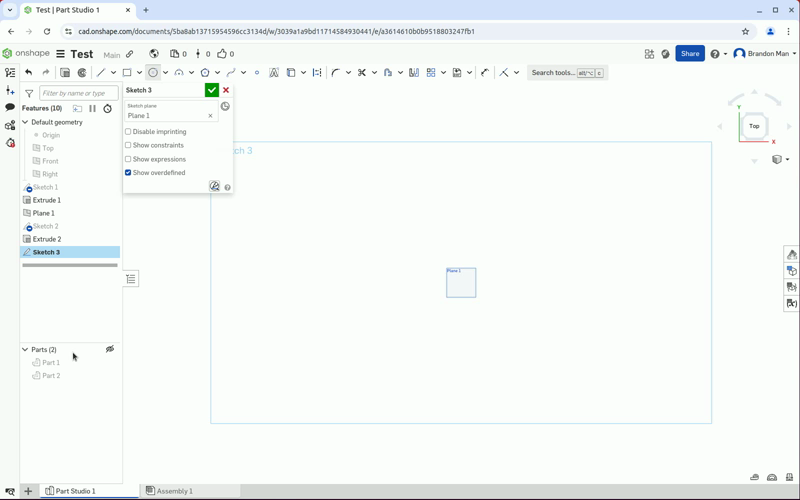
mouse_move(401, 327)
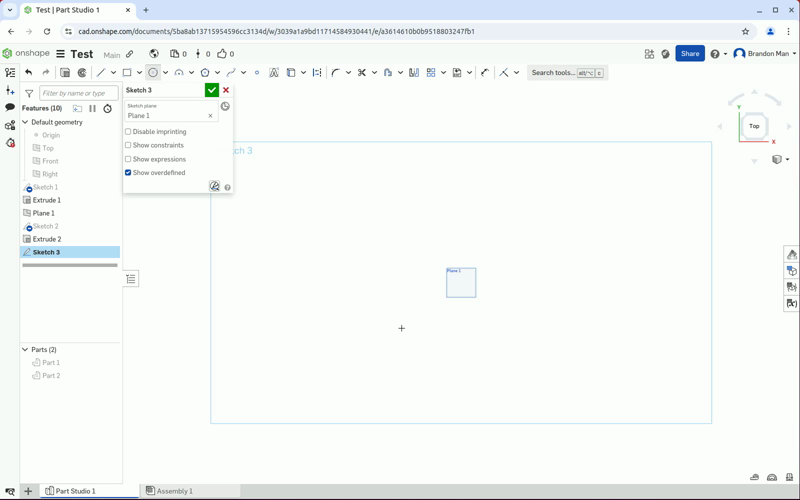
click(401, 327)
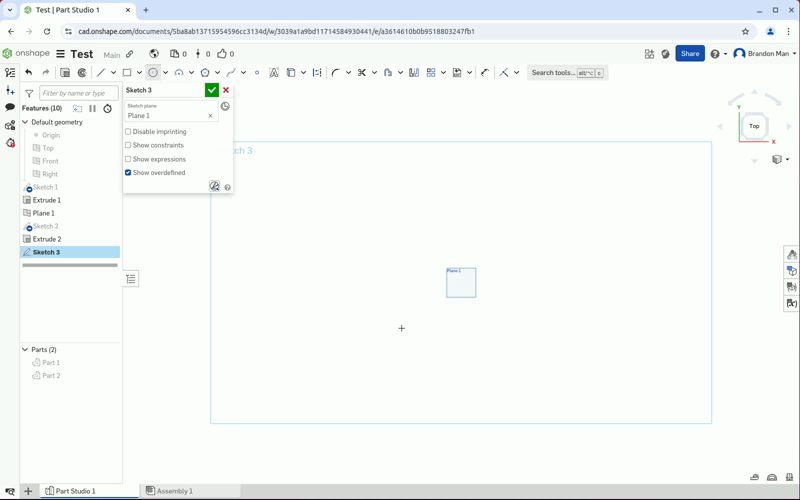
key_up(shift)
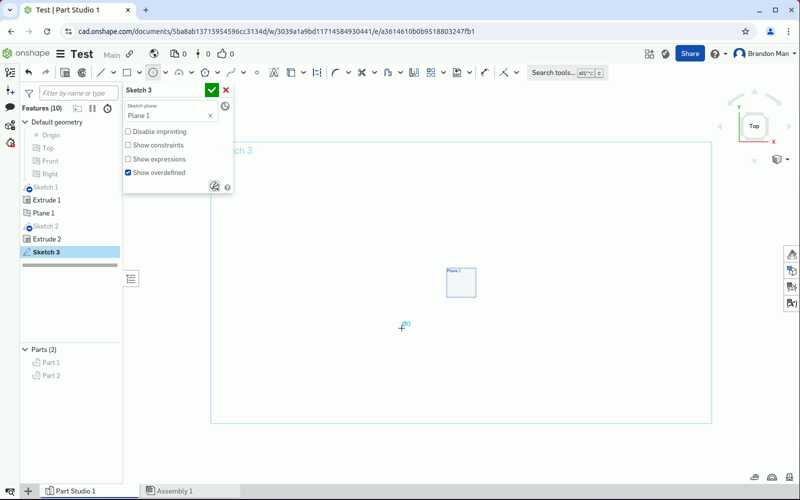
mouse_move(413, 327)
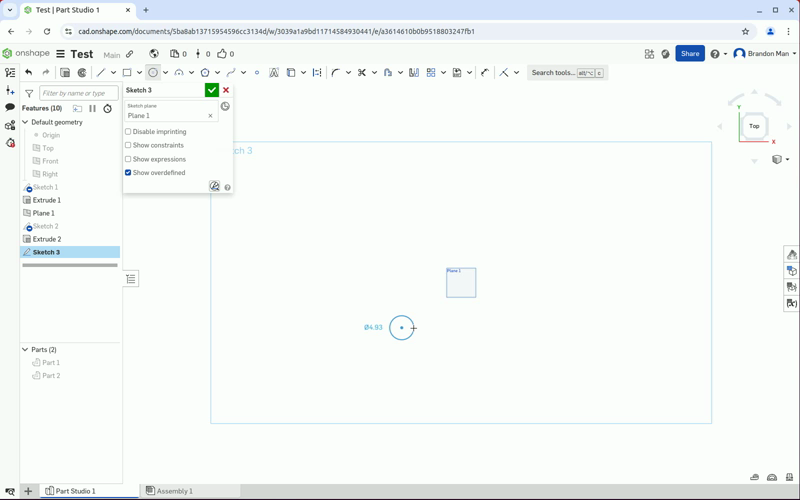
click(413, 327)
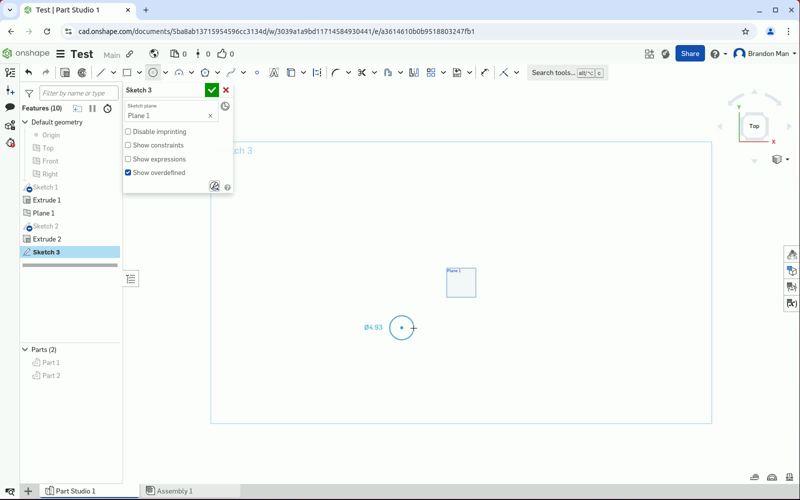
key(esc)
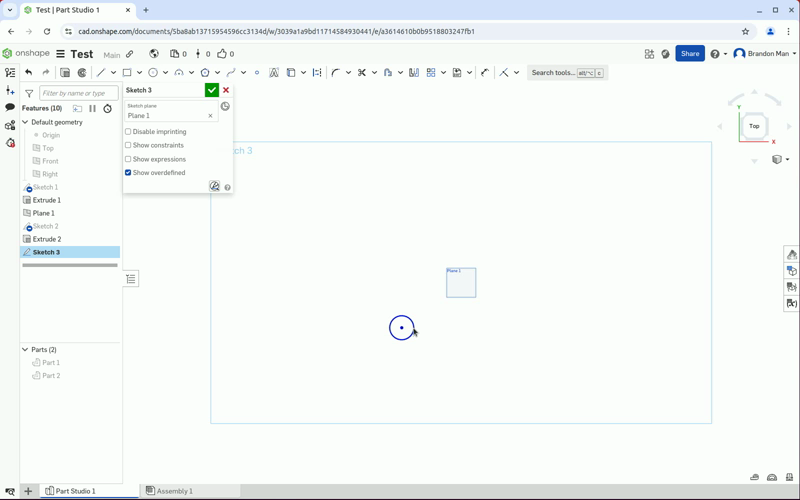
mouse_move(404, 322)
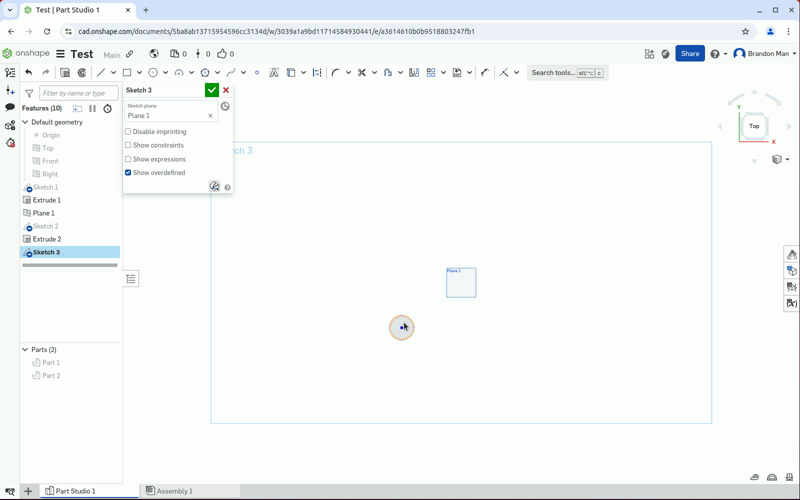
scroll(6)
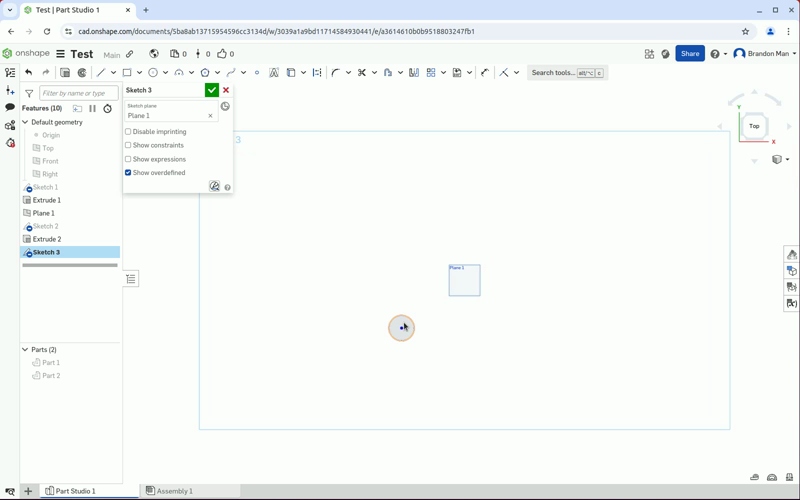
scroll(6)
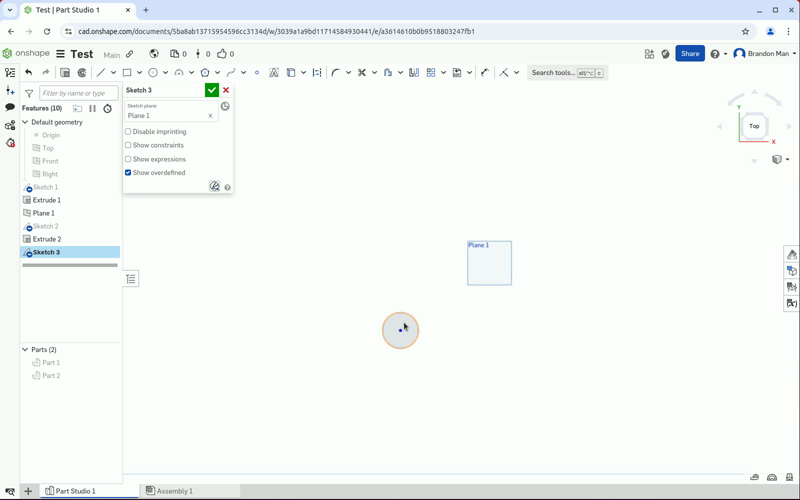
scroll(6)
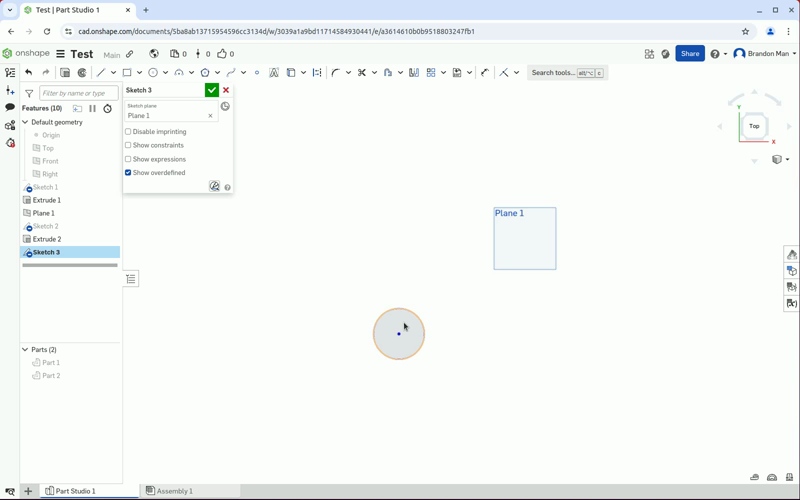
scroll(6)
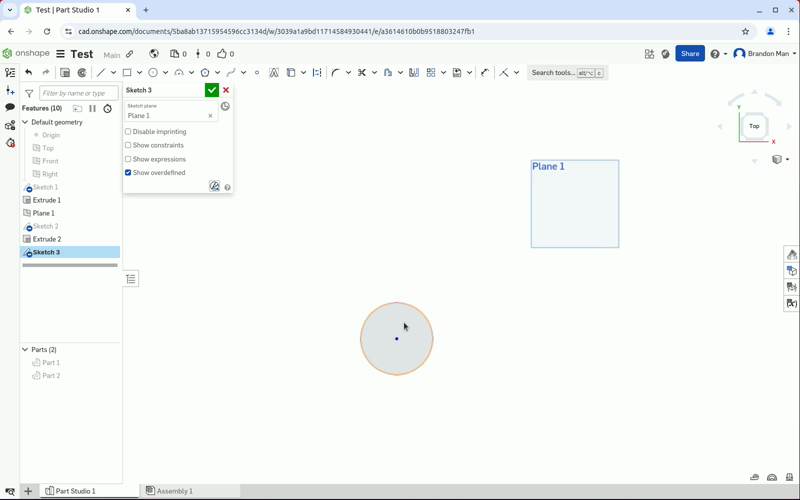
scroll(6)
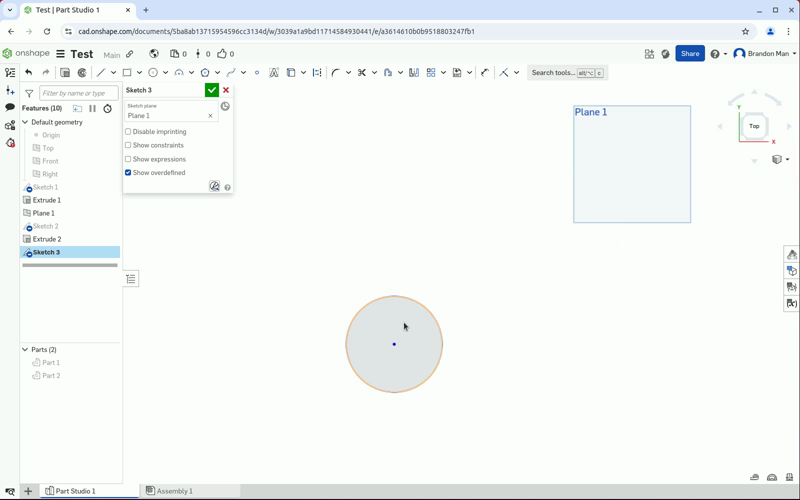
scroll(6)
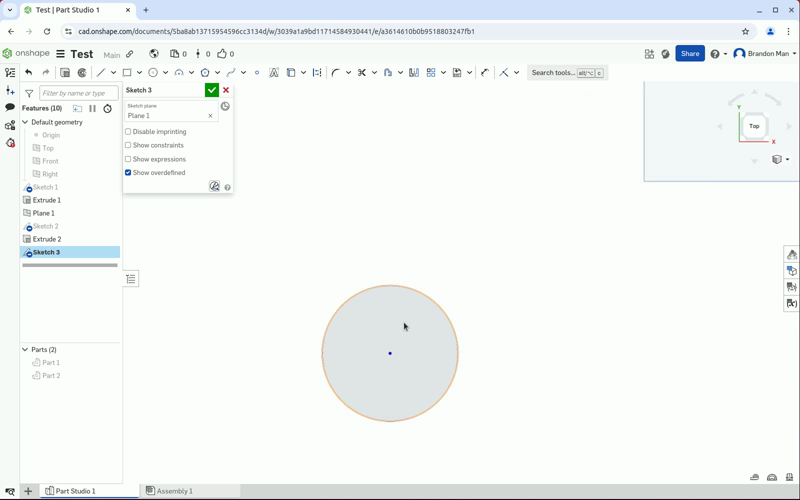
scroll(6)
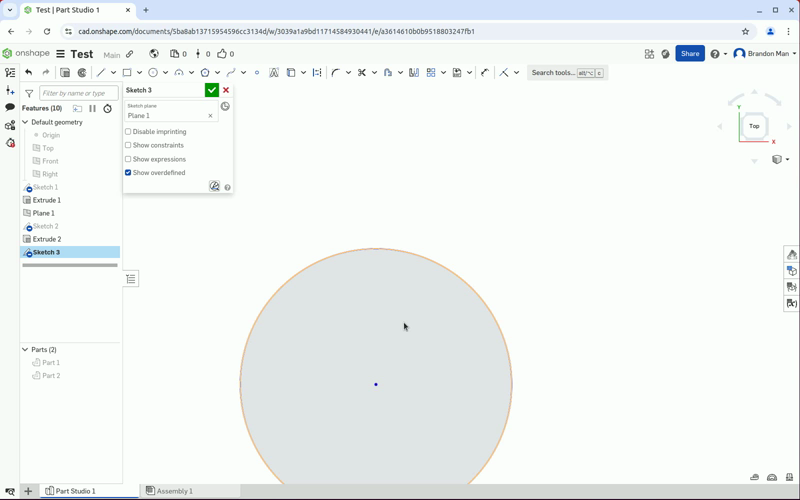
click(404, 322)
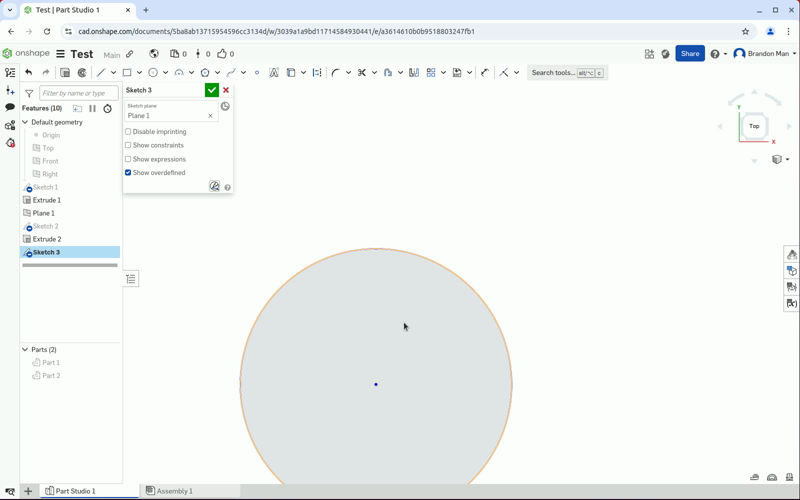
scroll(-6)
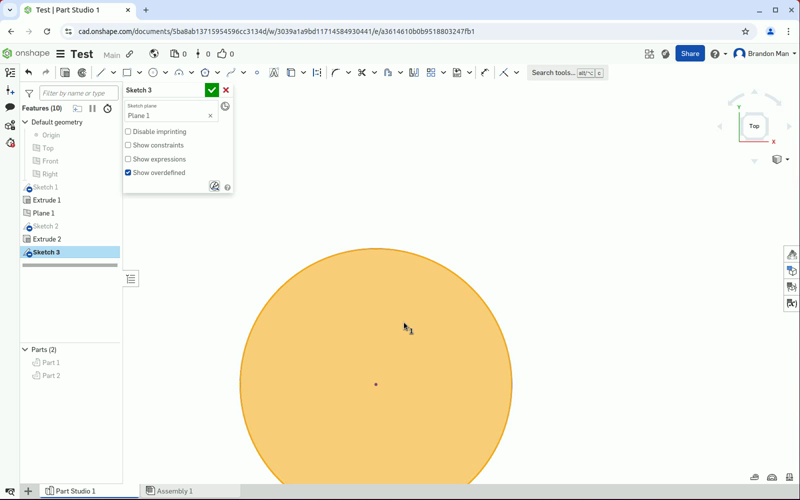
scroll(-6)
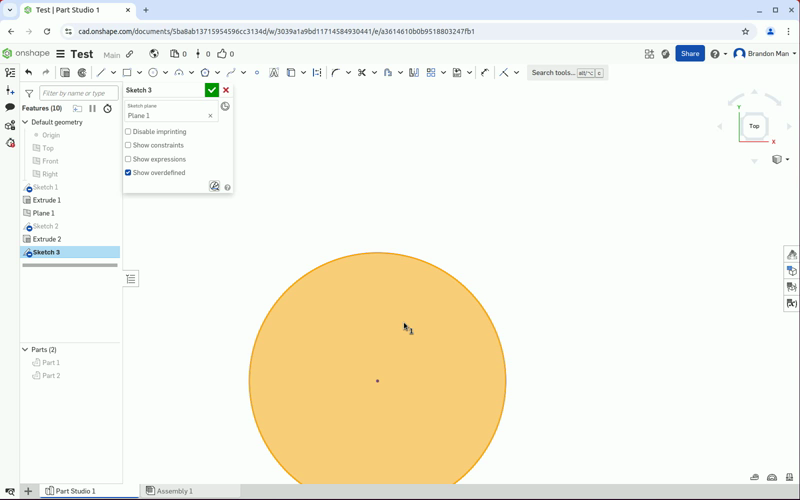
scroll(-6)
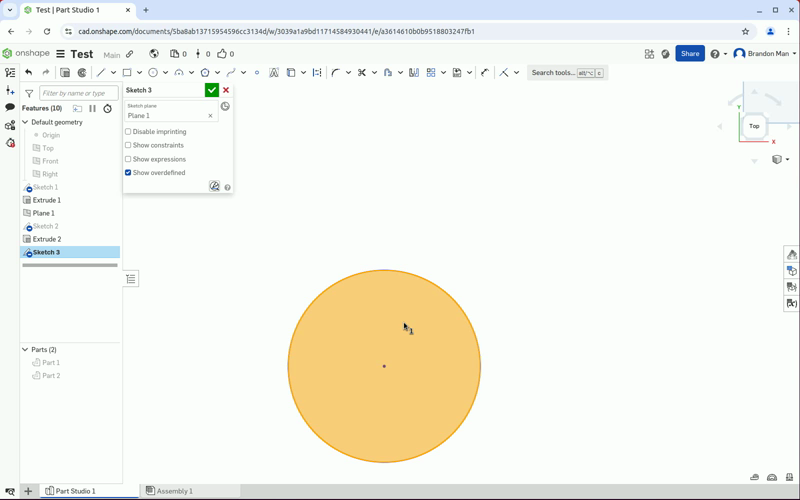
scroll(-6)
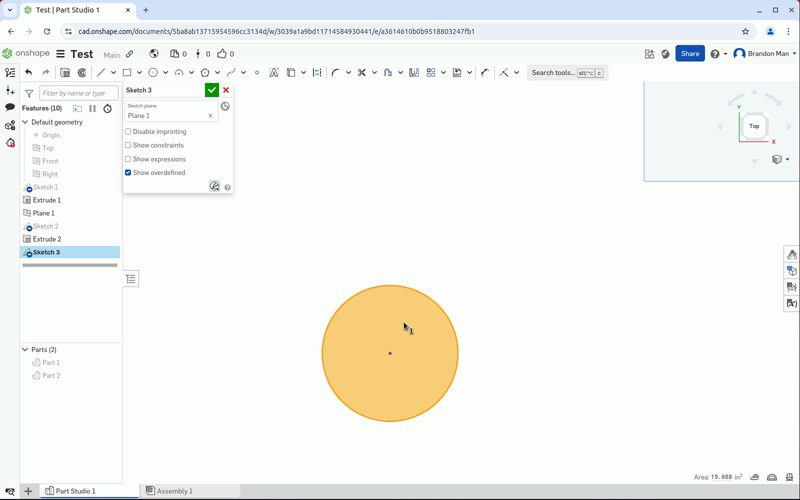
scroll(-6)
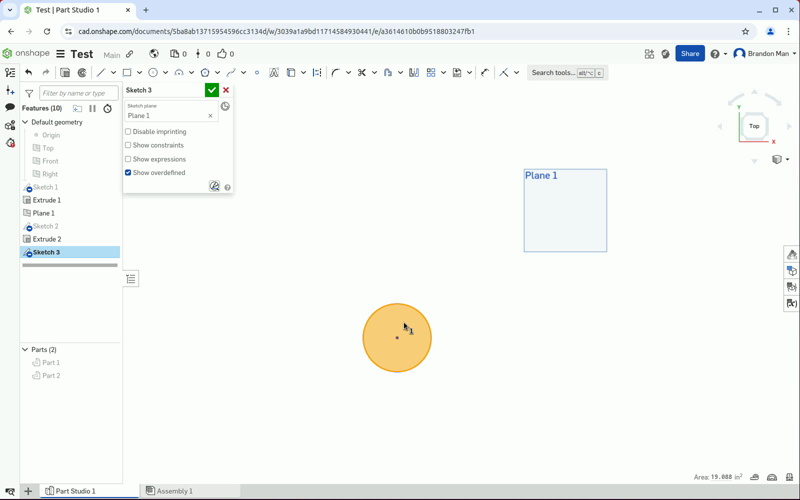
scroll(-6)
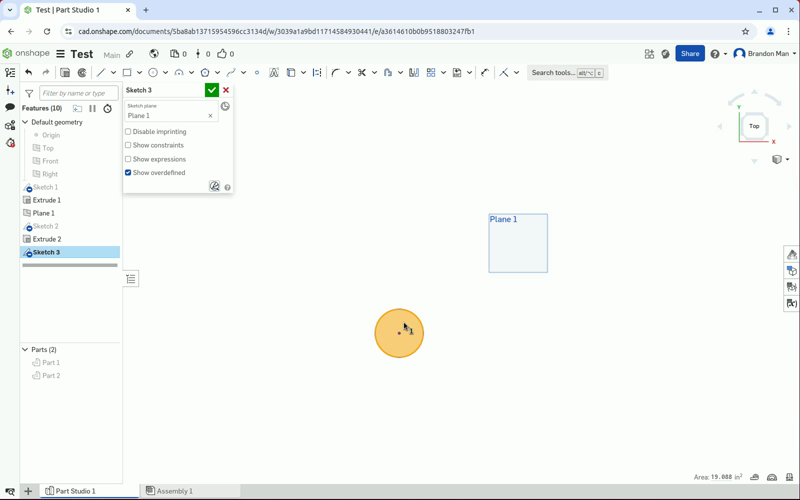
scroll(-6)
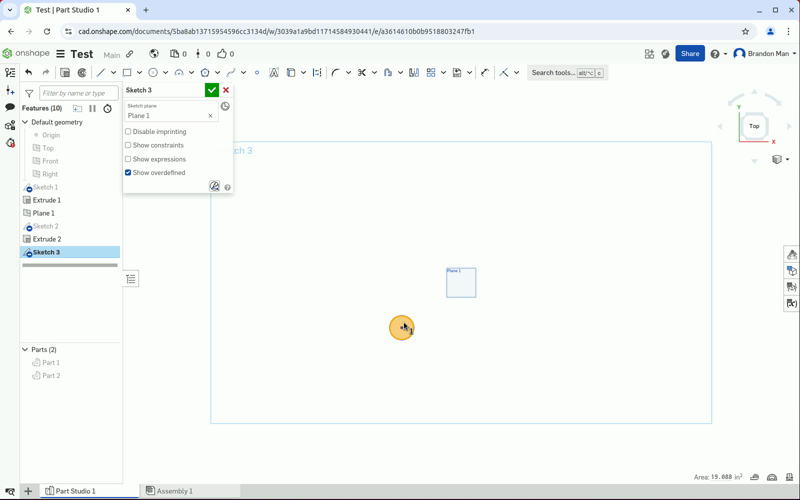
mouse_move(73, 352)
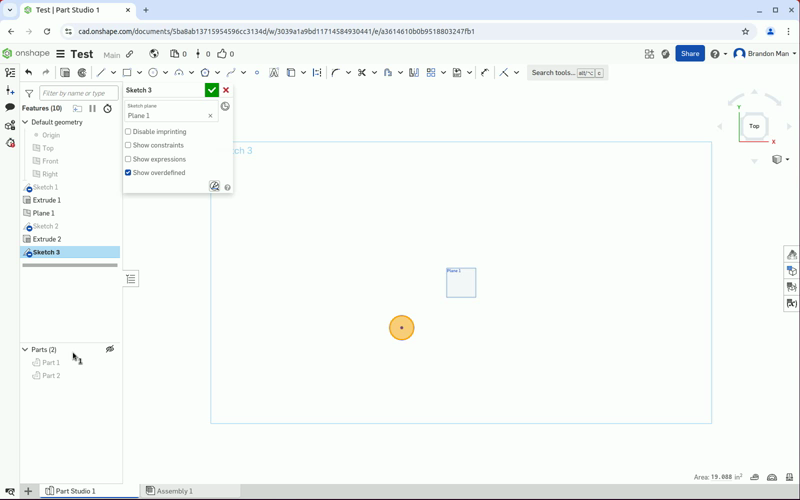
key(shift+y)
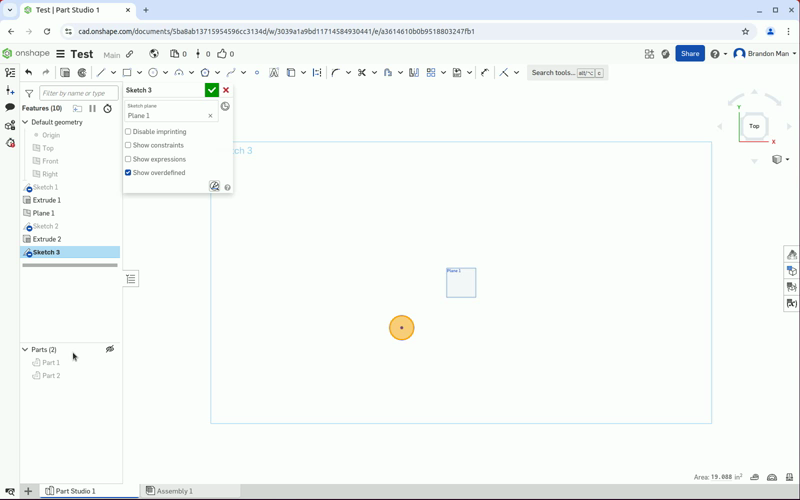
key(shift+e)
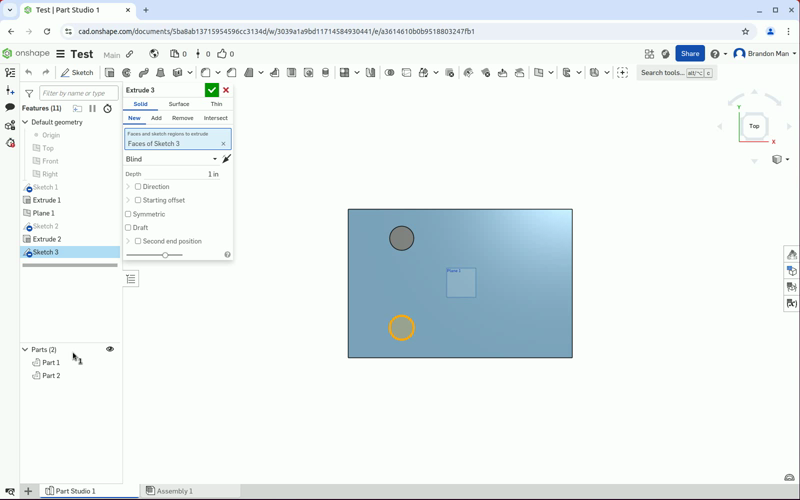
mouse_move(143, 106)
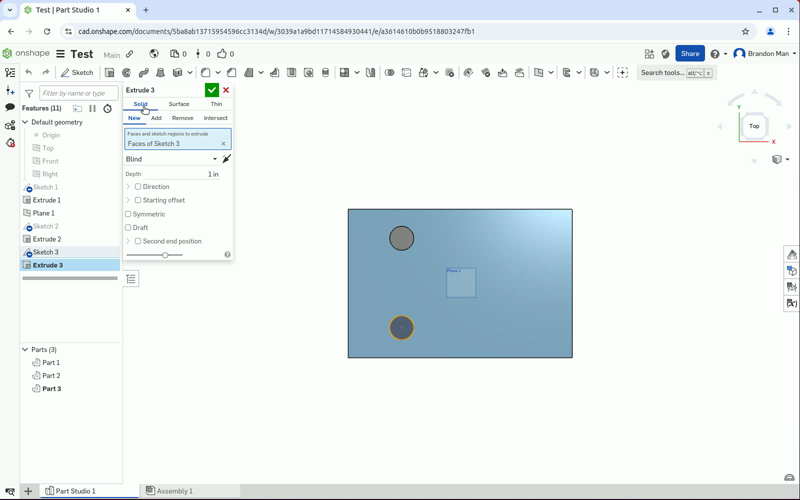
click(143, 106)
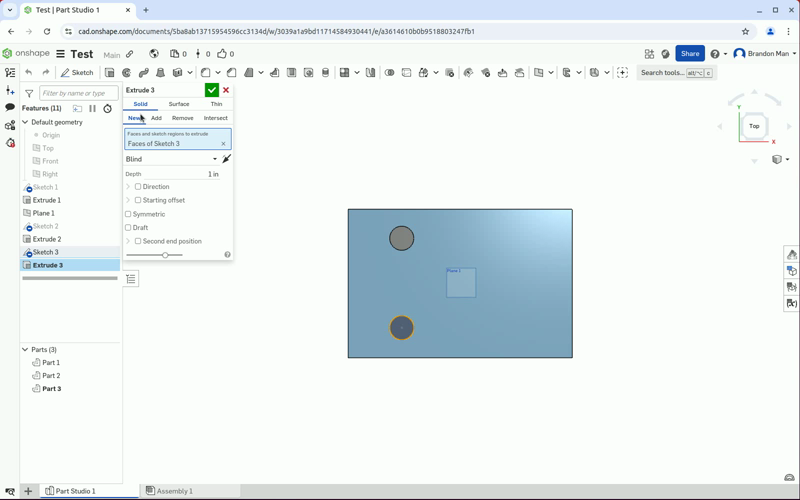
mouse_move(137, 120)
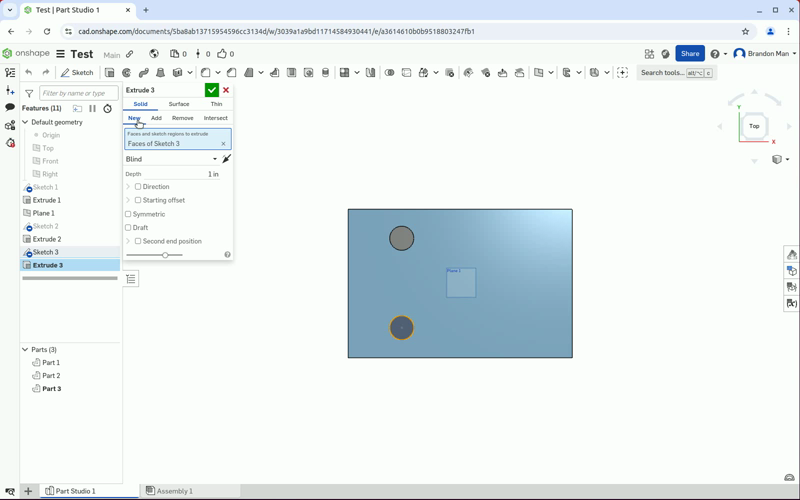
click(137, 120)
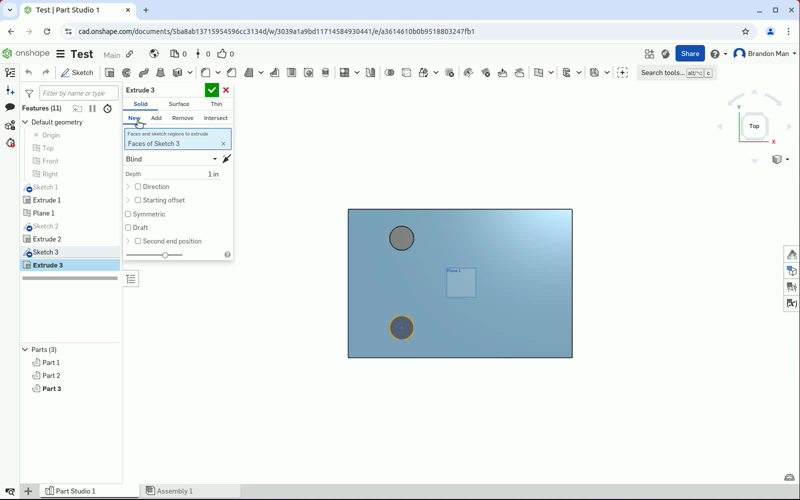
key(tab, 4)
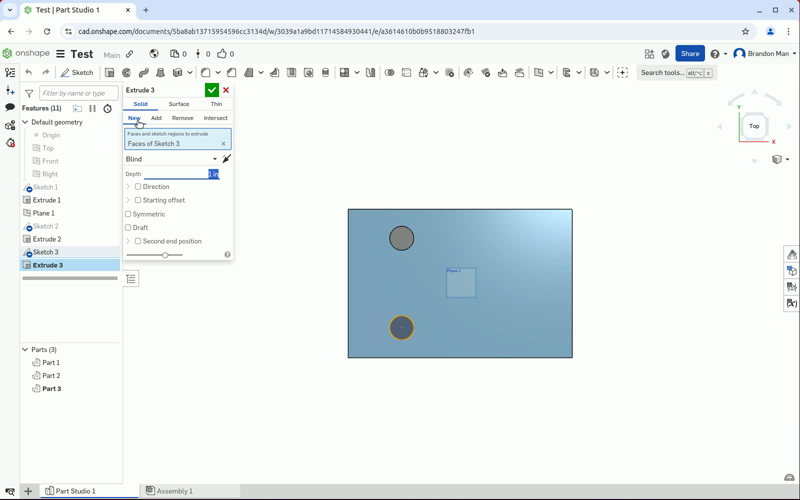
text(15.405)
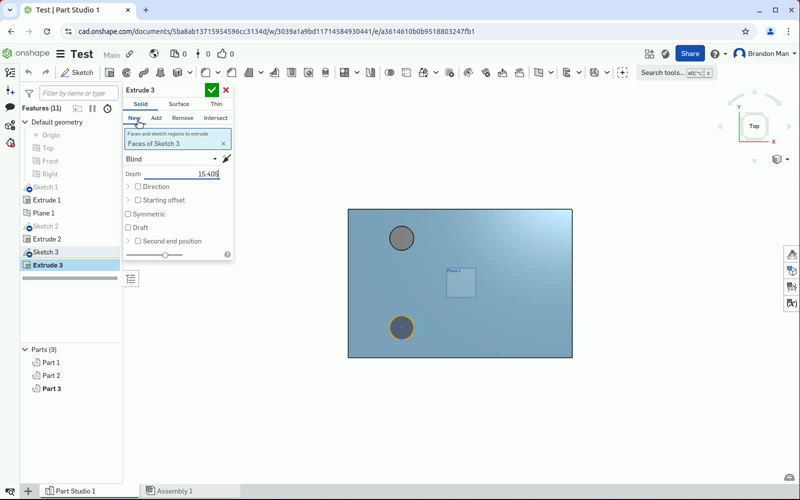
key(enter)
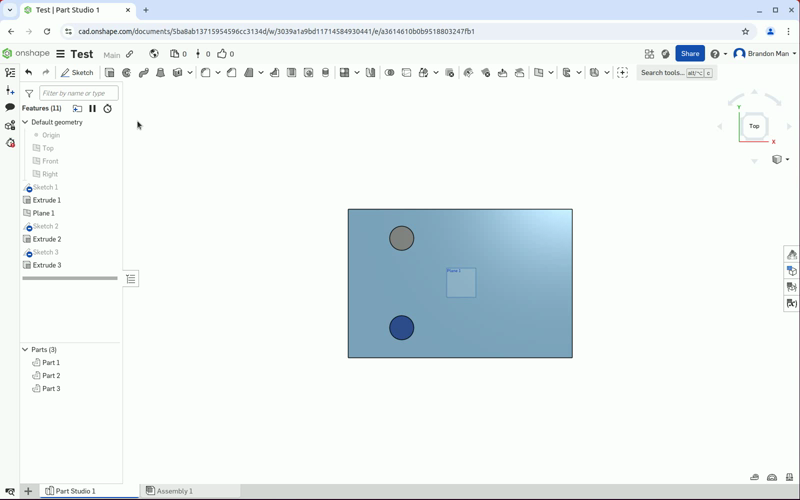
key(shift+h)
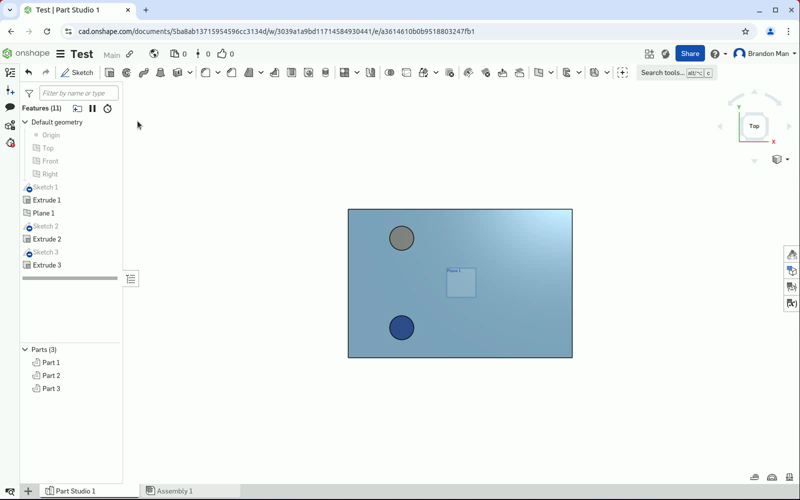
key(shift+h)
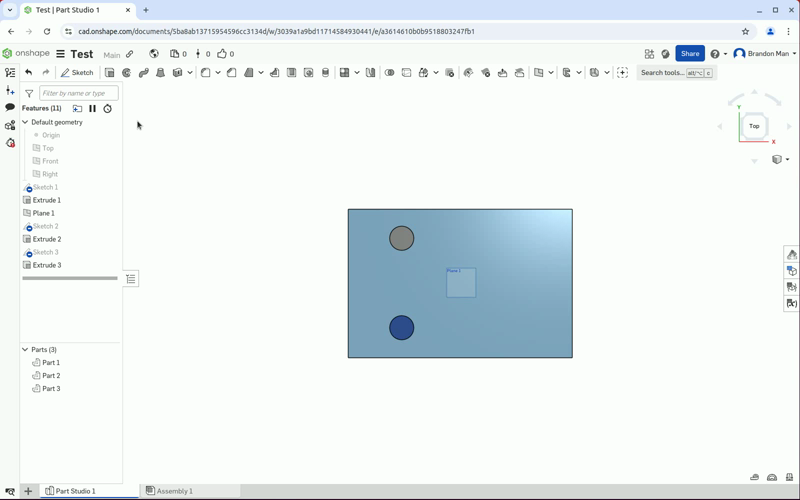
mouse_move(73, 189)
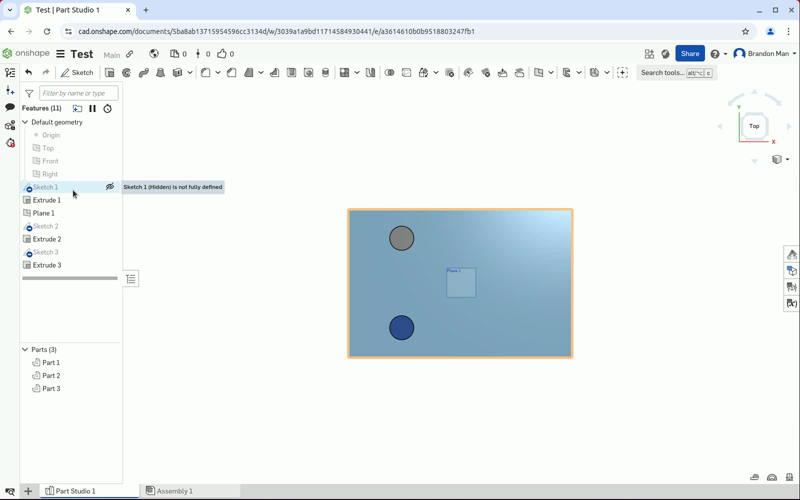
click(73, 189)
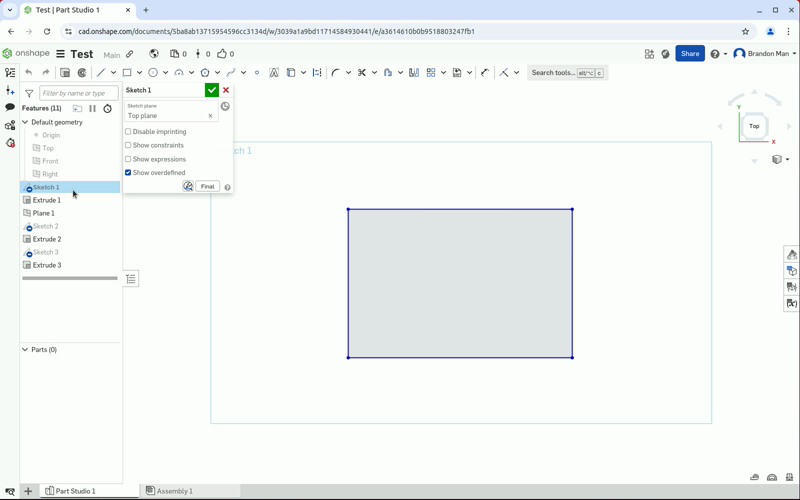
mouse_move(229, 92)
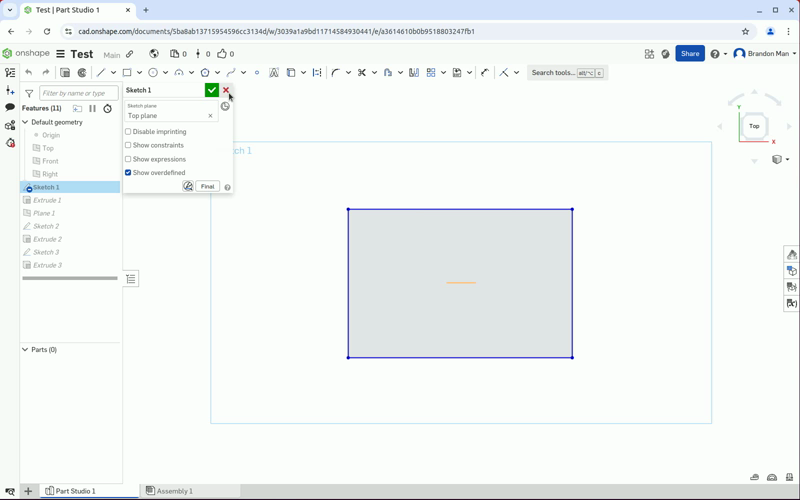
click(229, 92)
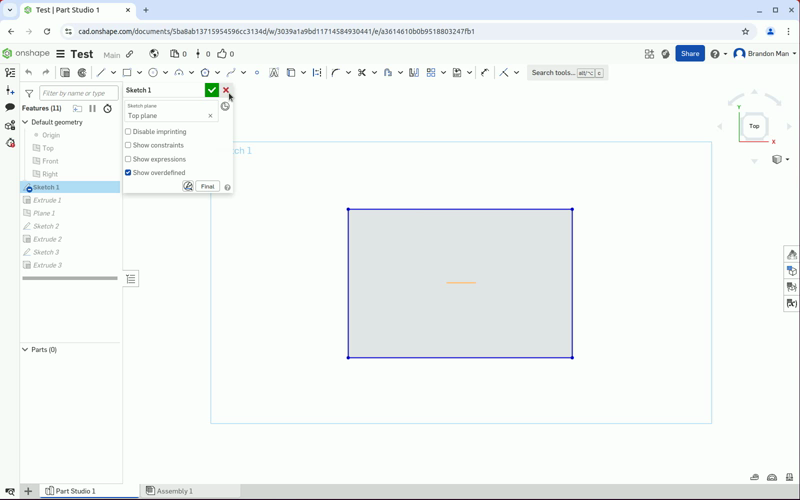
key(shift+s)
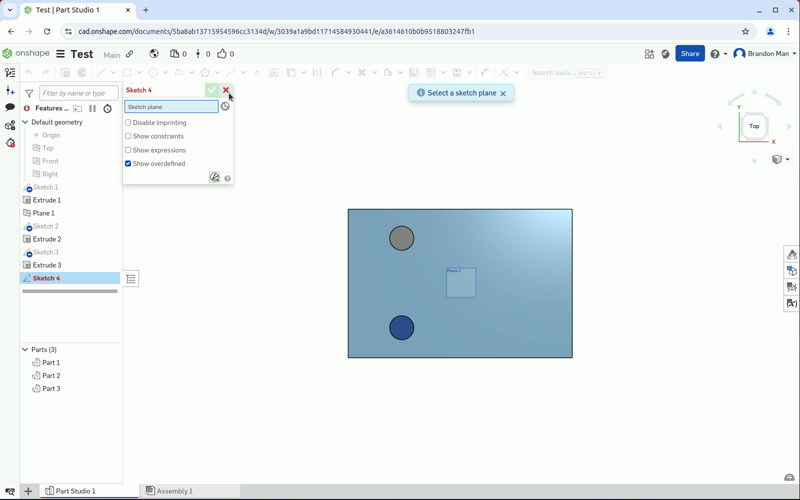
mouse_move(73, 215)
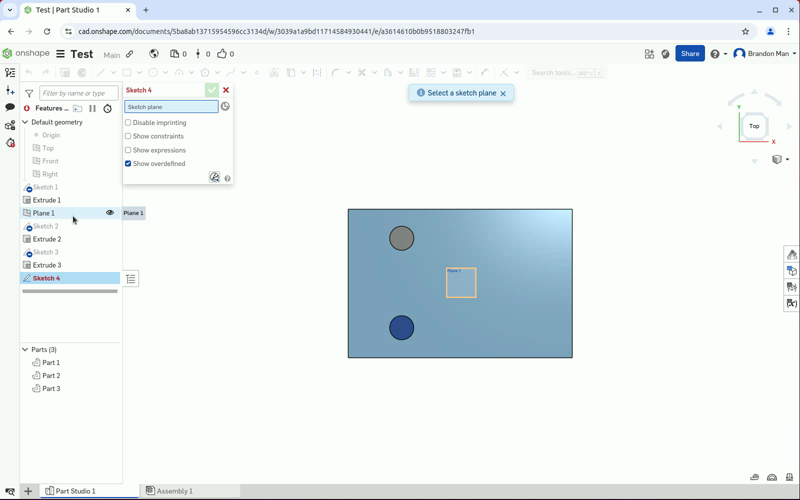
click(73, 215)
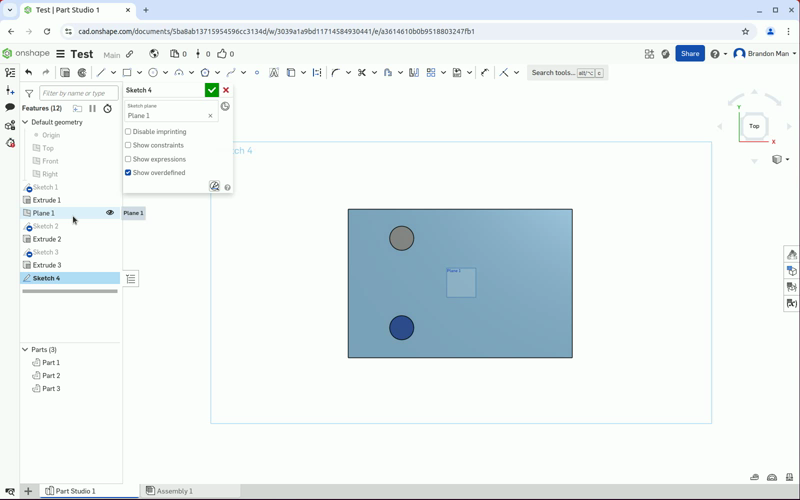
mouse_move(73, 352)
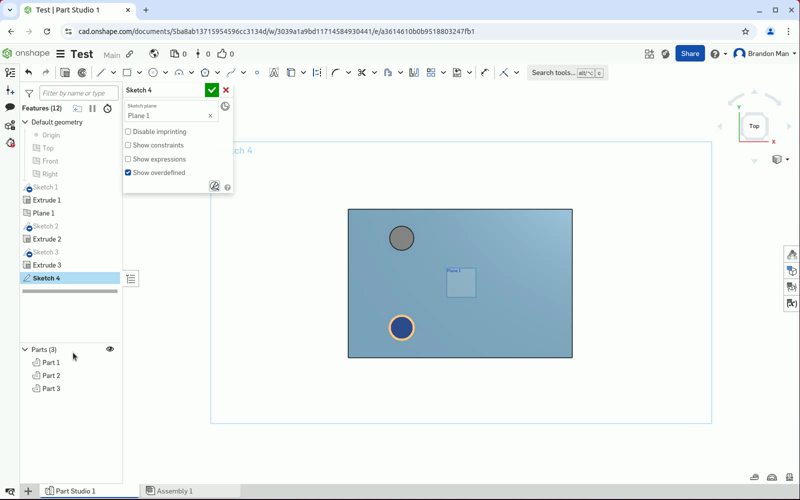
key(y)
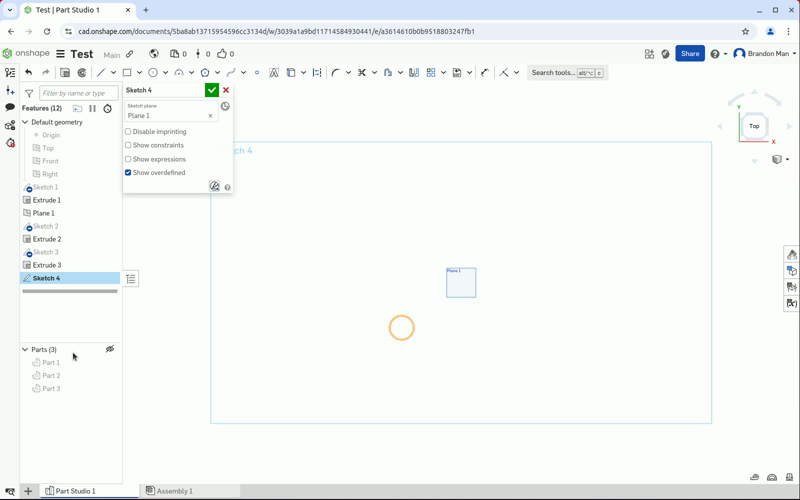
key(l)
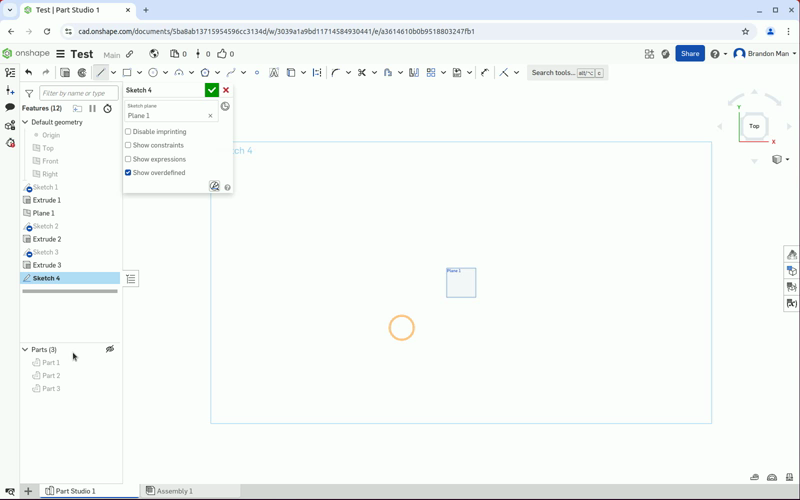
key_down(shift)
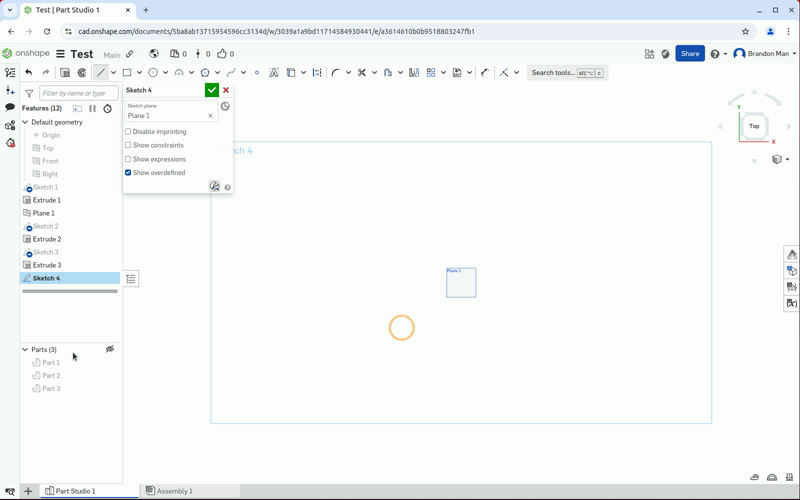
mouse_move(508, 238)
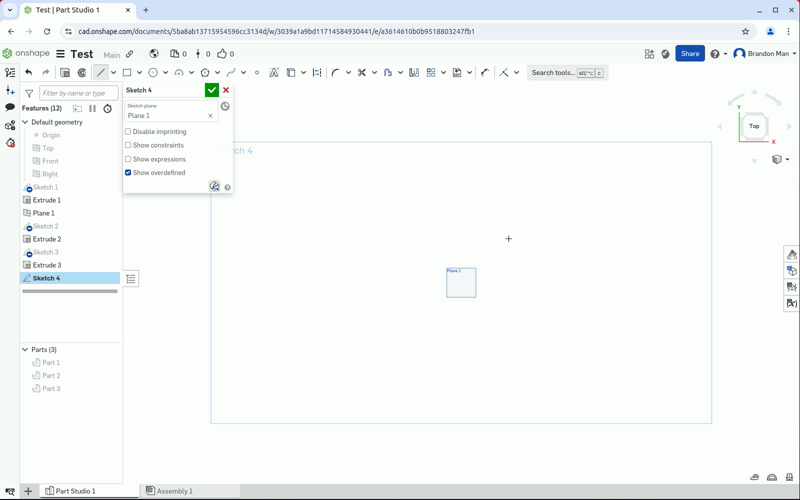
click(508, 238)
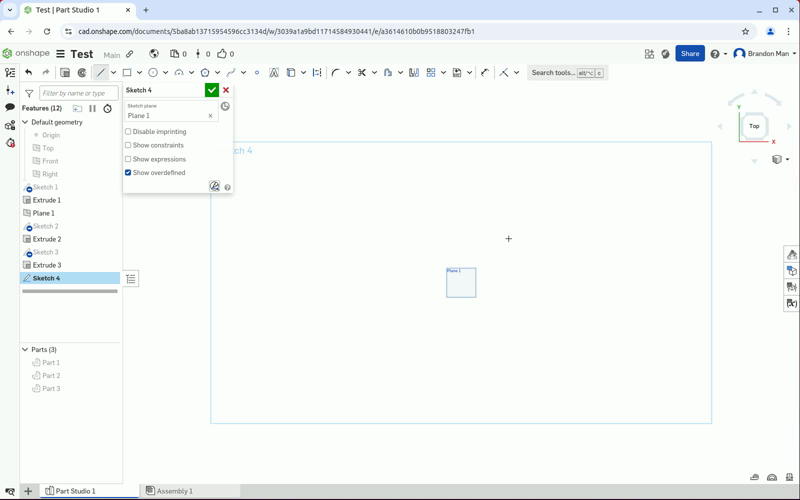
key_up(shift)
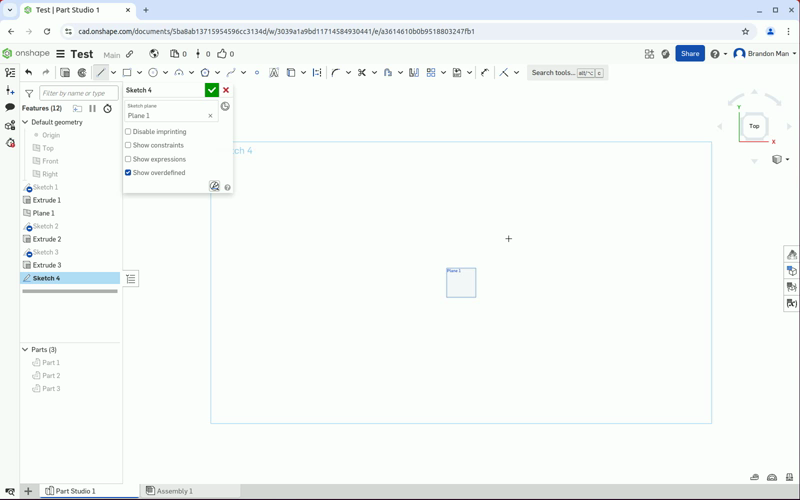
key_down(shift)
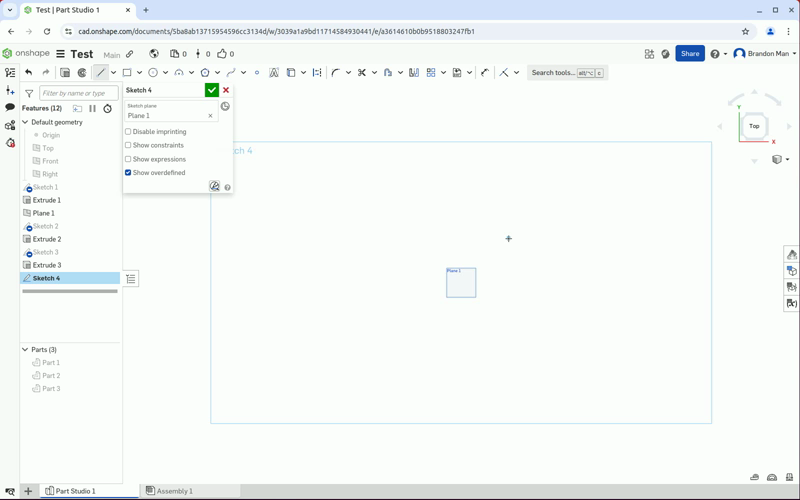
mouse_move(538, 238)
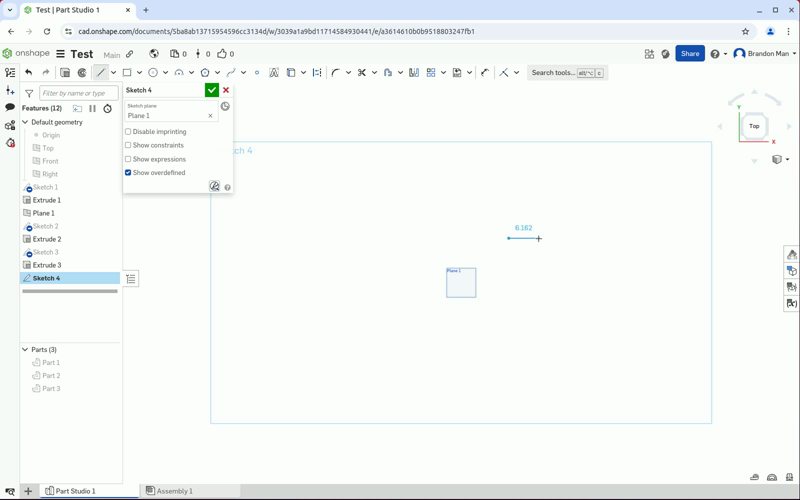
mouse_move(521, 238)
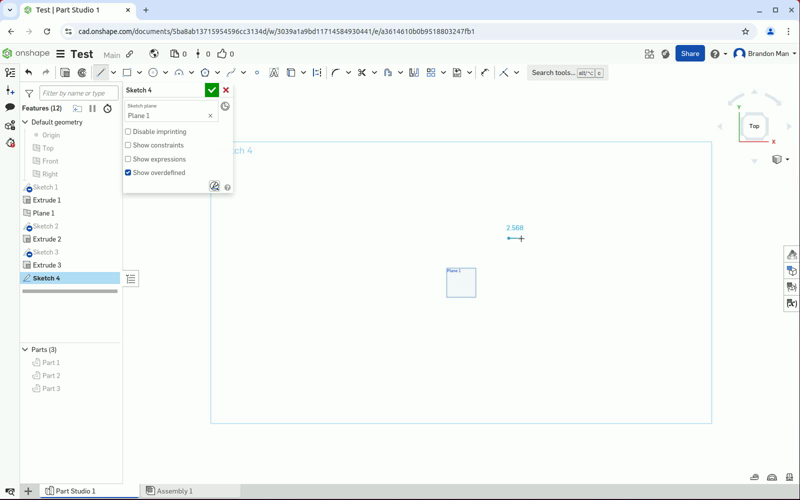
click(521, 238)
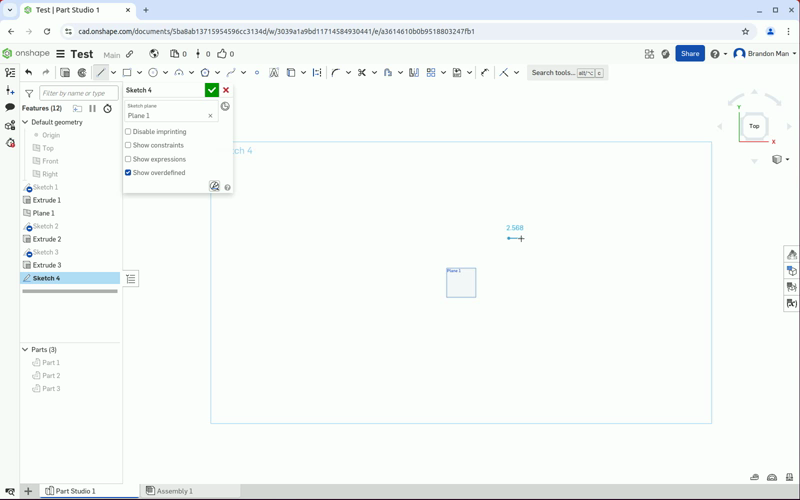
key_up(shift)
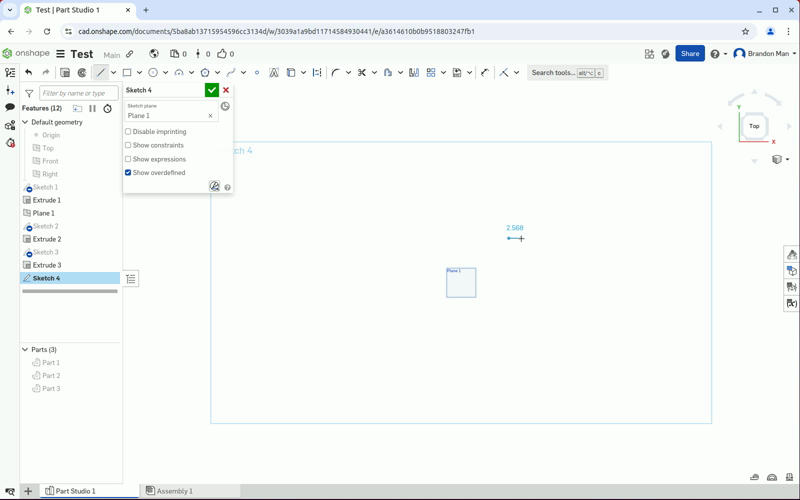
key_down(shift)
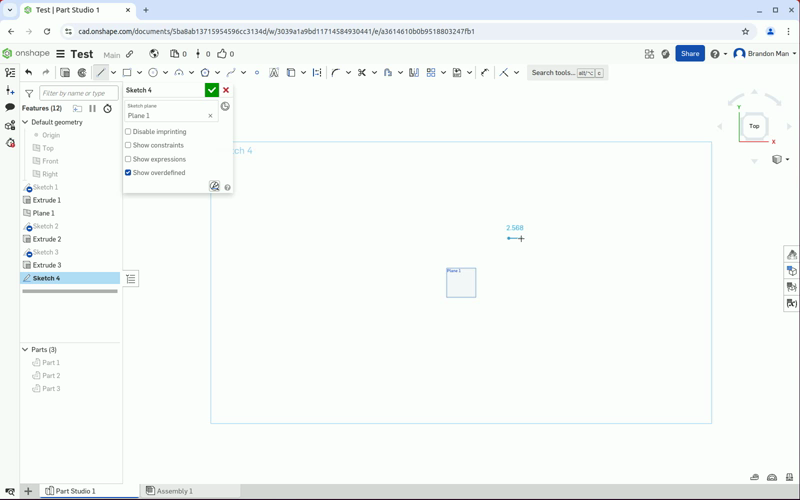
mouse_move(551, 238)
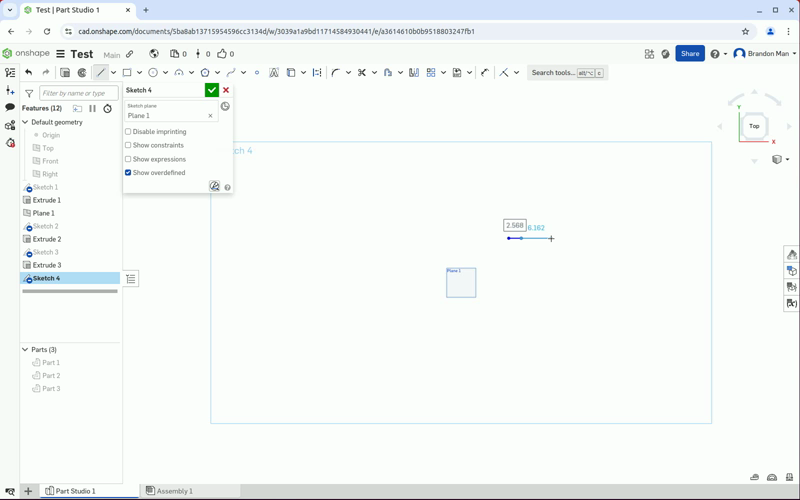
mouse_move(521, 250)
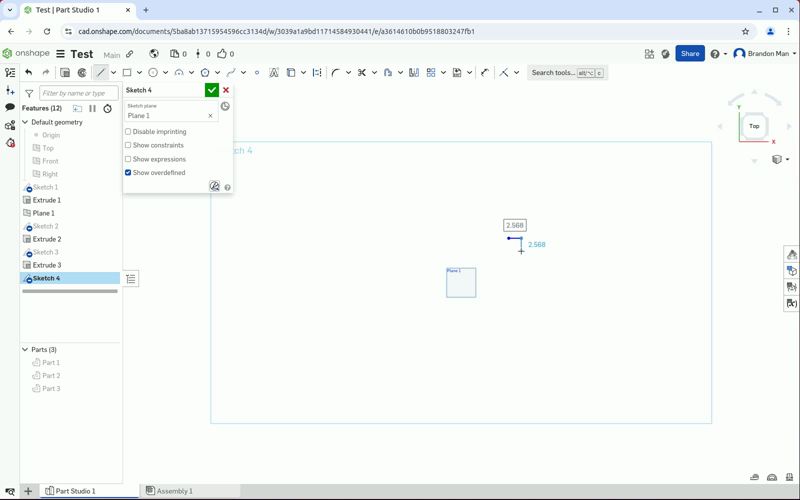
click(521, 250)
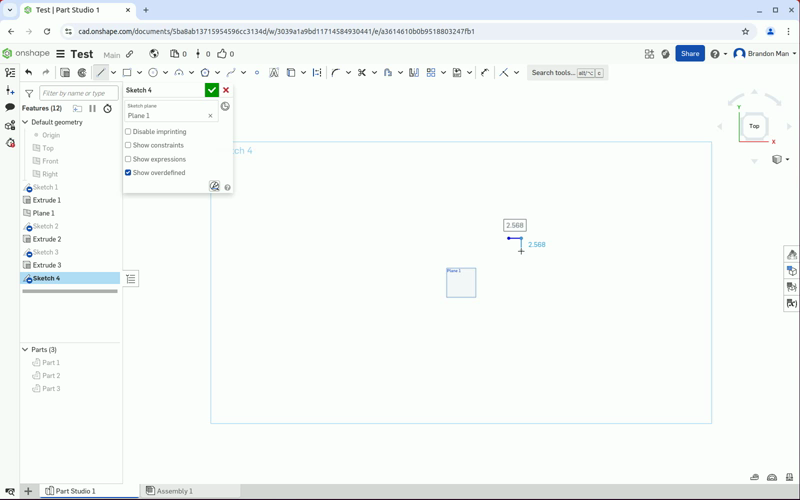
key_up(shift)
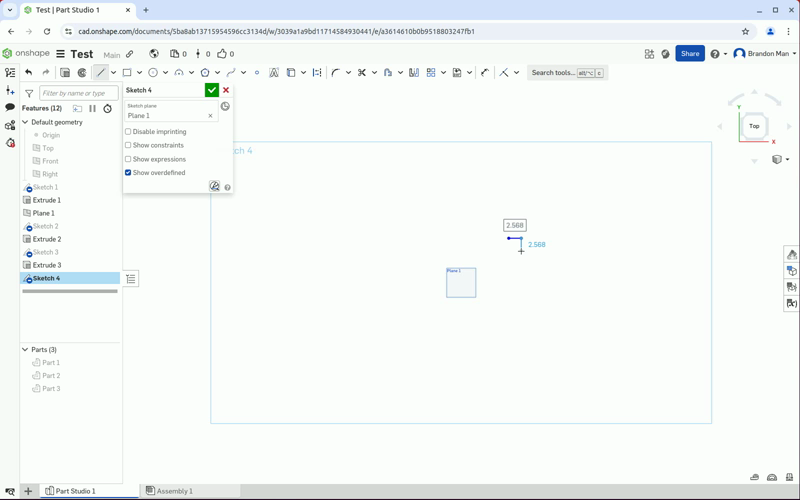
key(esc)
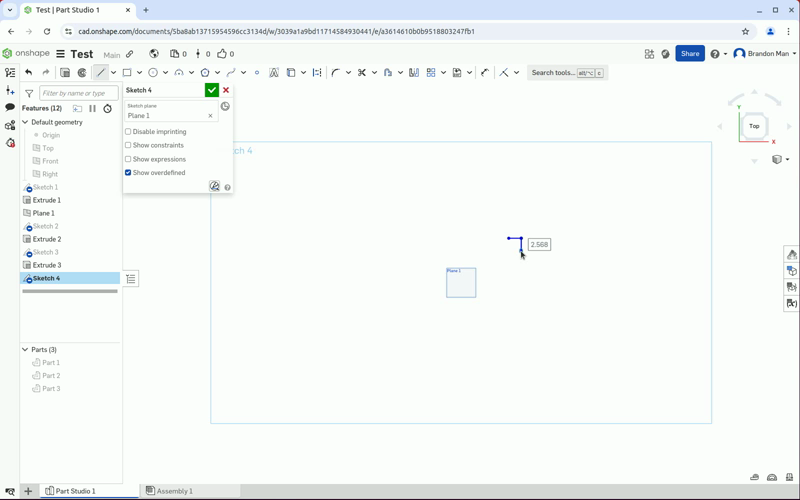
key(a)
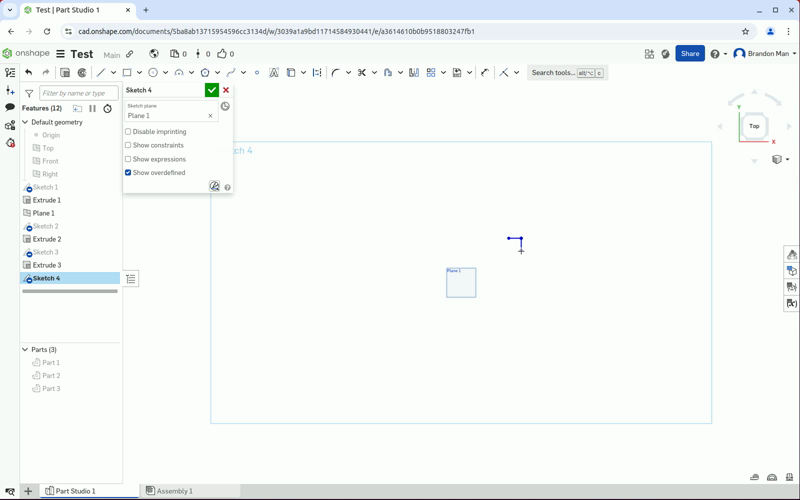
mouse_move(521, 250)
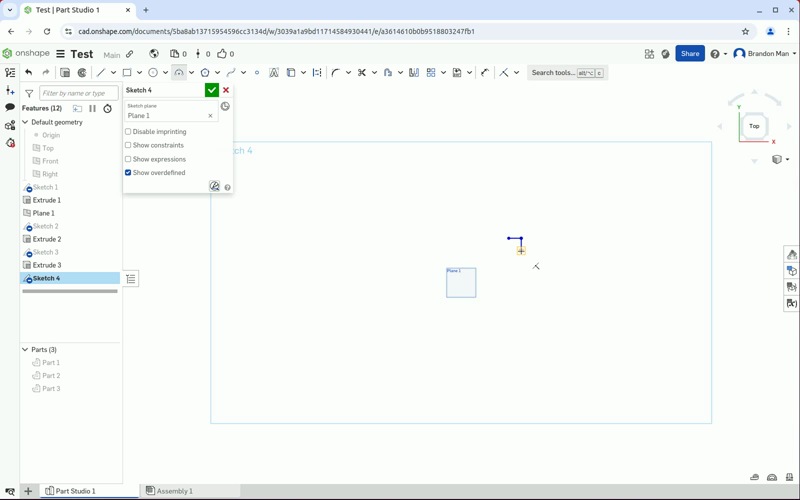
click(521, 250)
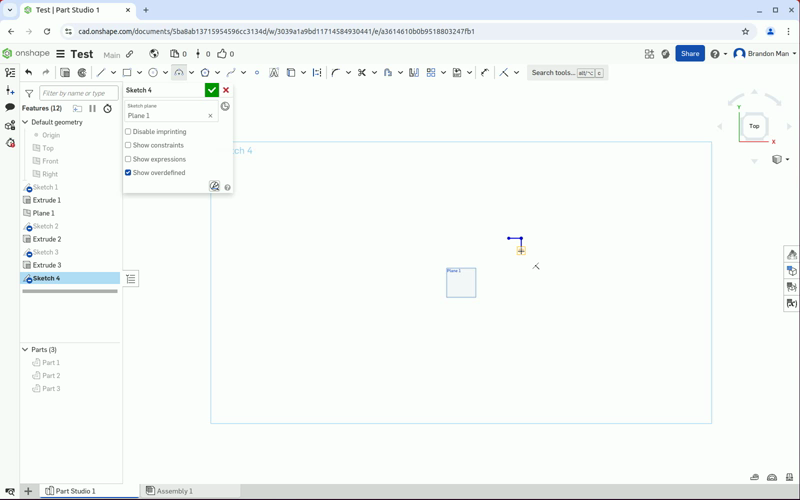
mouse_move(508, 238)
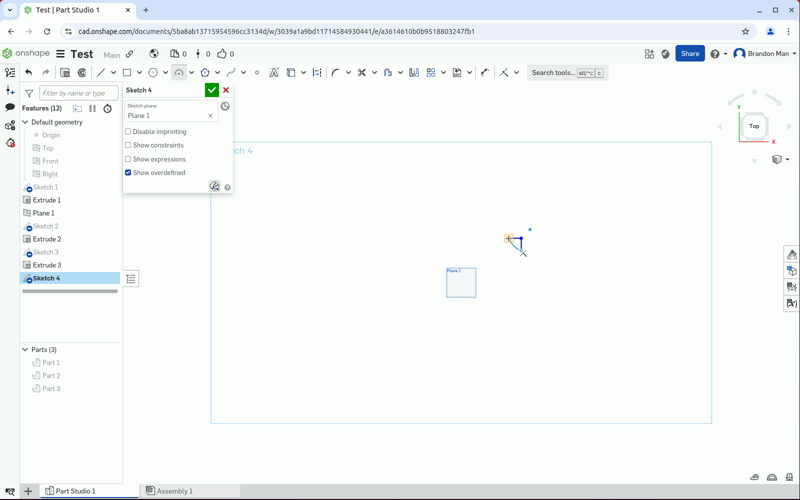
click(508, 238)
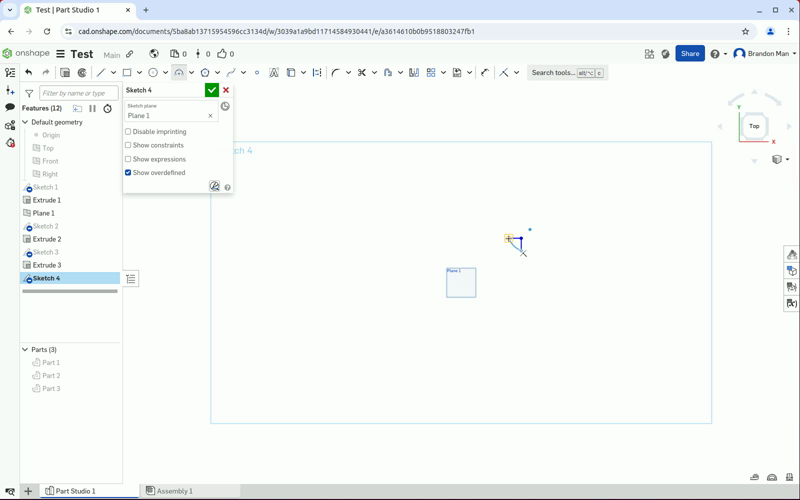
key_down(shift)
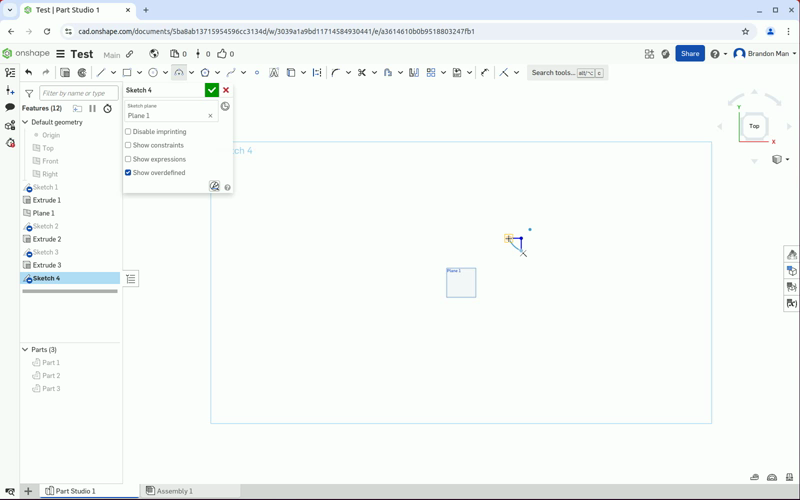
mouse_move(529, 229)
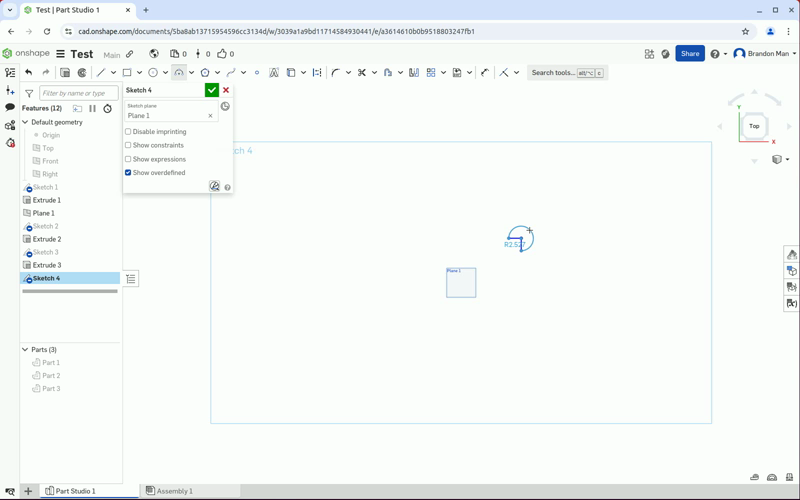
click(529, 229)
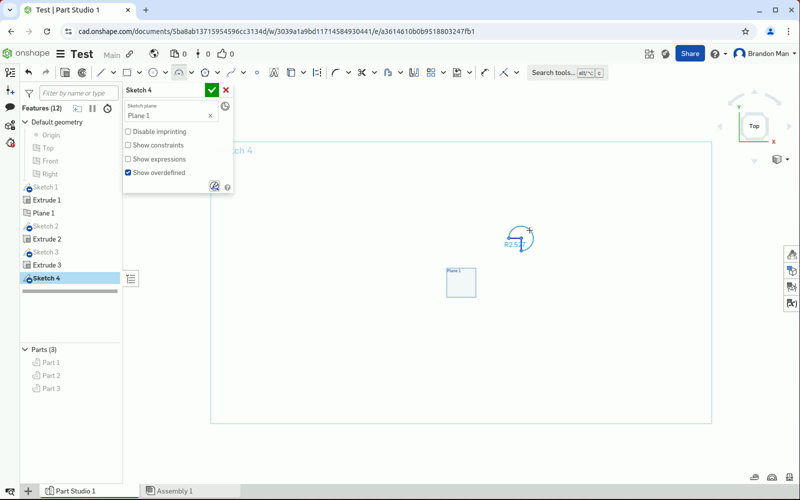
key_up(shift)
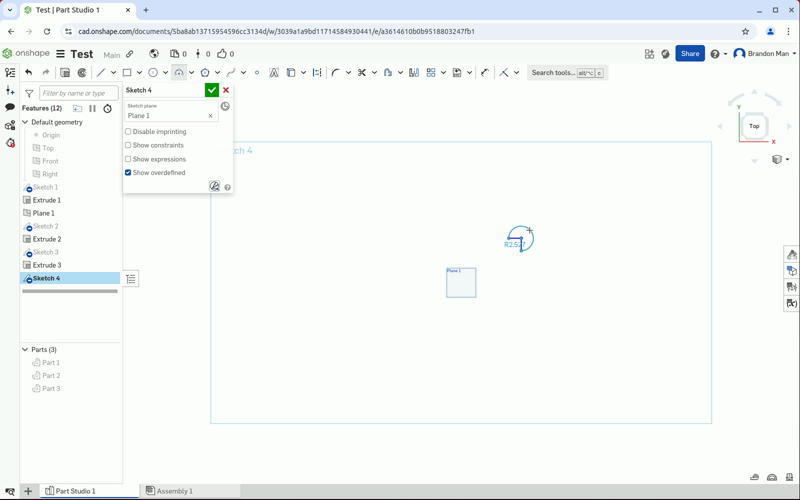
key(esc)
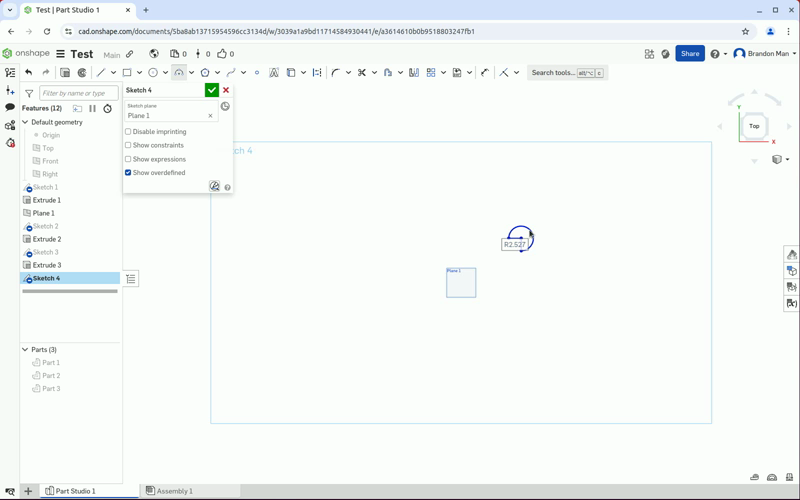
mouse_move(522, 249)
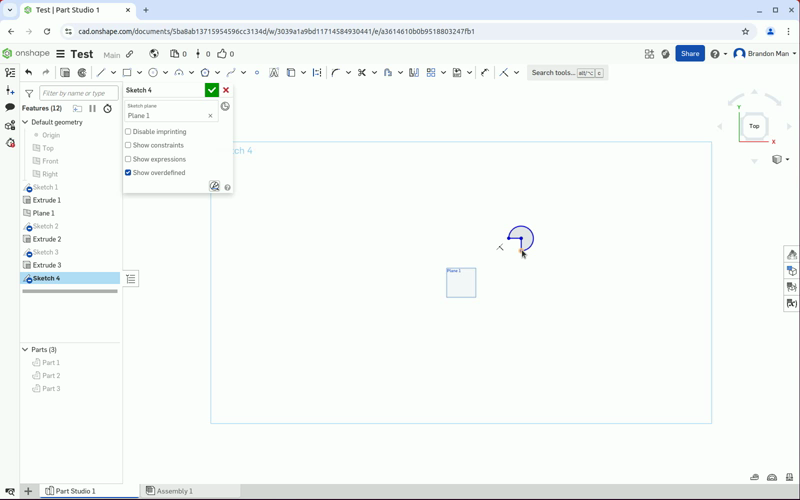
scroll(6)
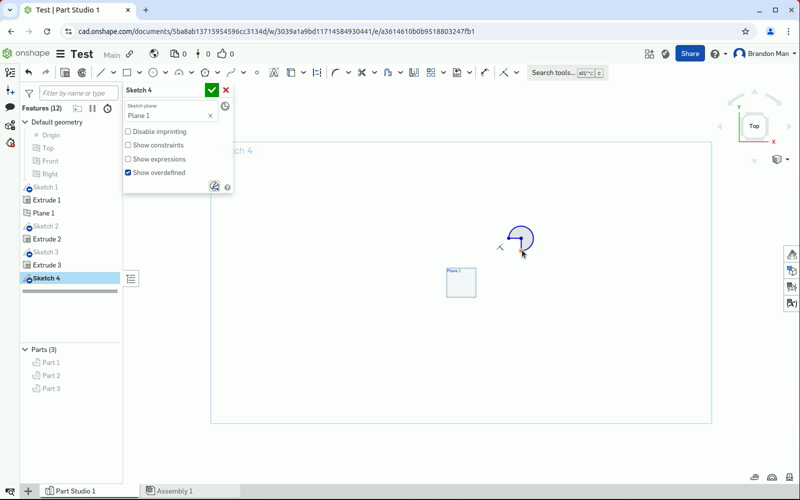
scroll(6)
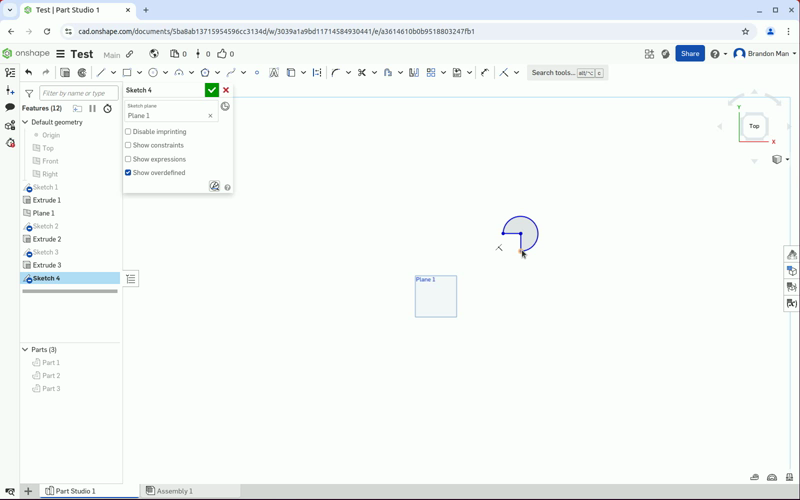
scroll(6)
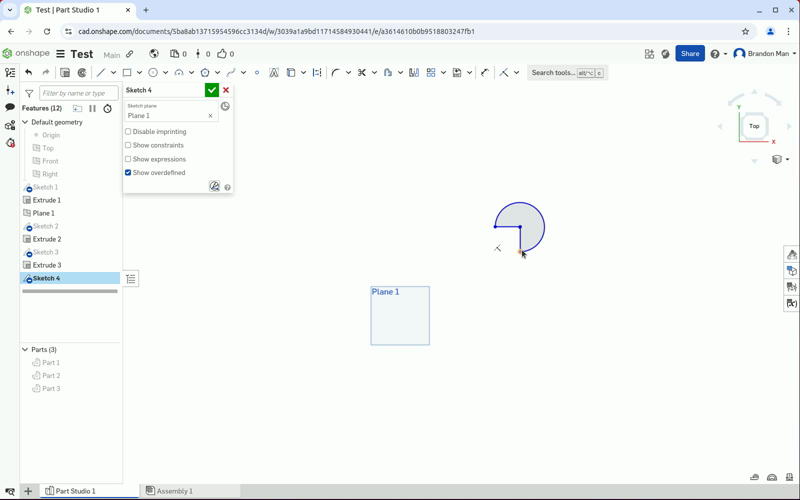
scroll(6)
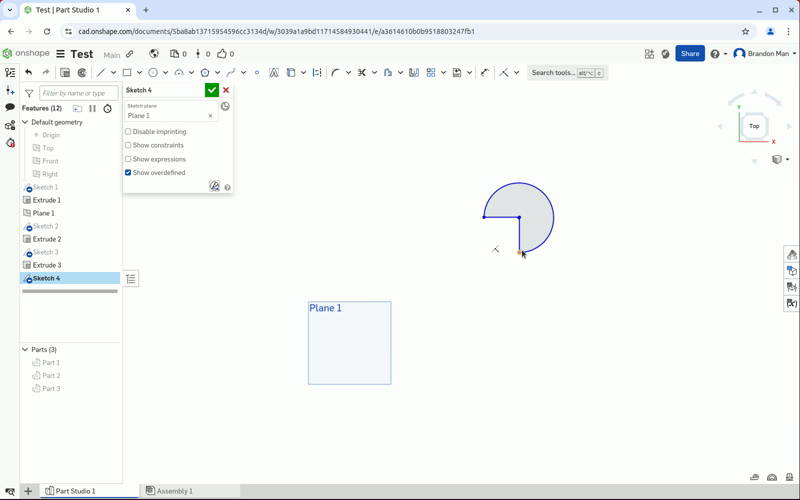
scroll(6)
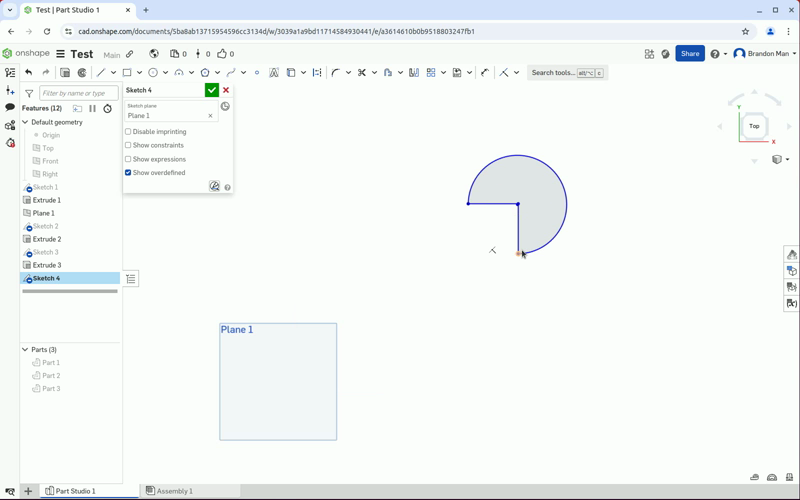
scroll(6)
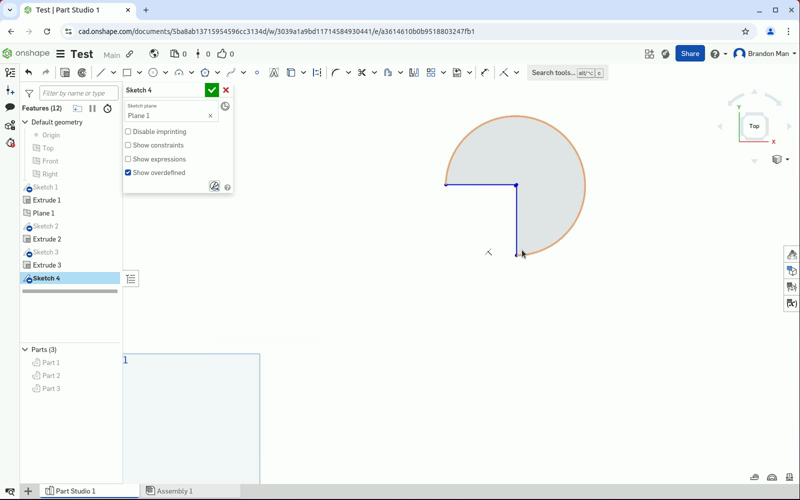
scroll(6)
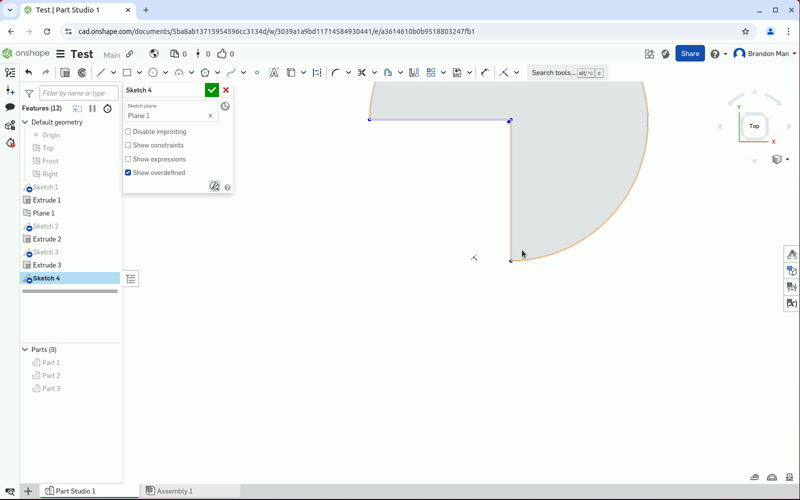
click(522, 249)
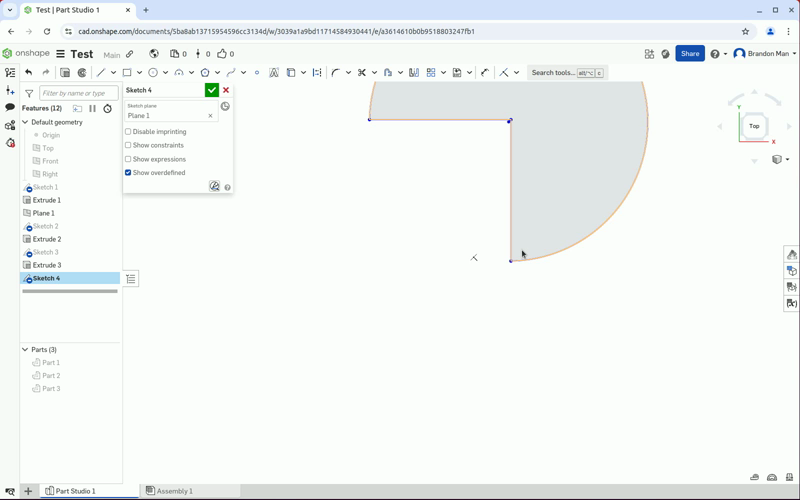
scroll(-6)
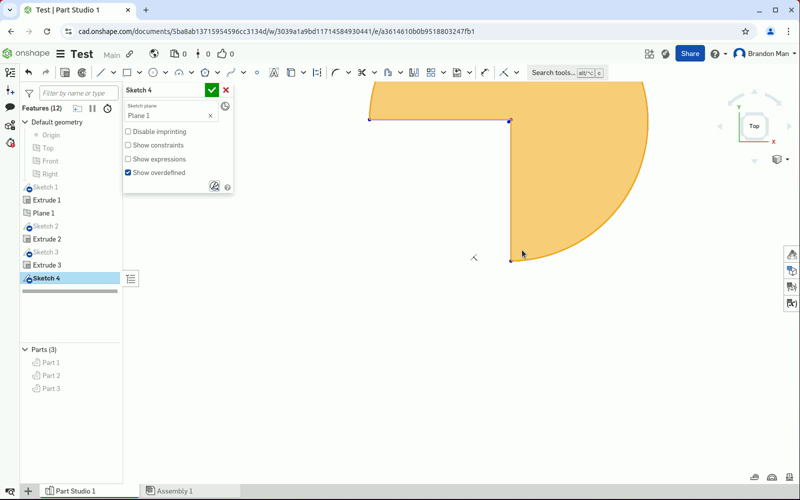
scroll(-6)
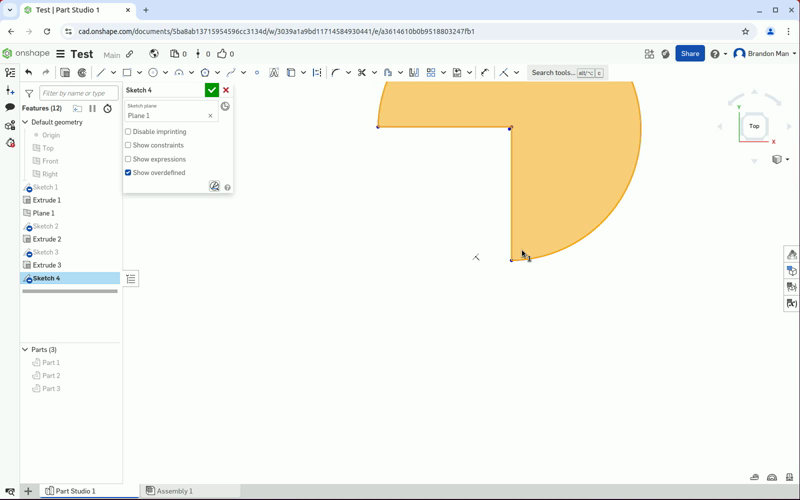
scroll(-6)
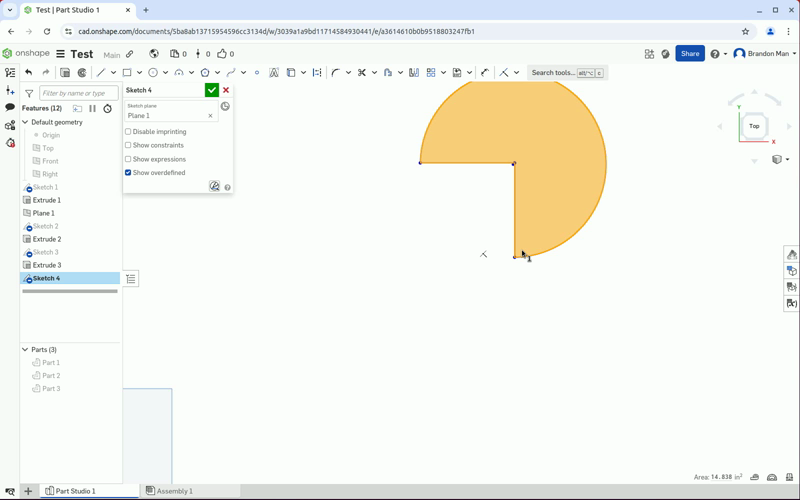
scroll(-6)
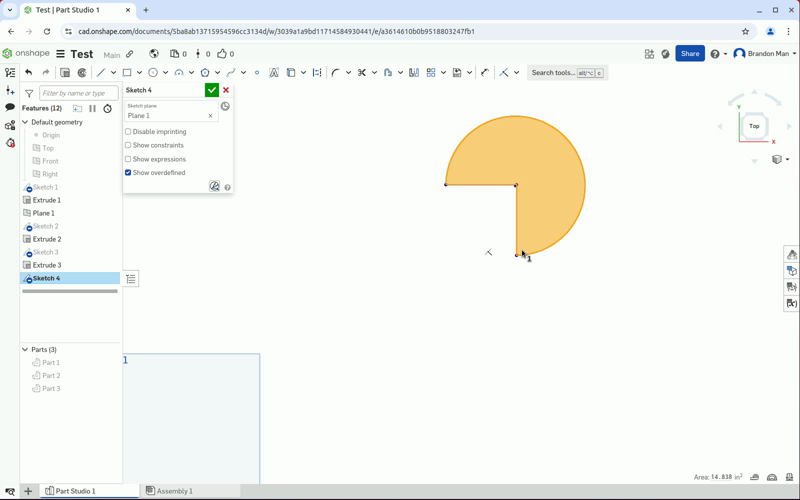
scroll(-6)
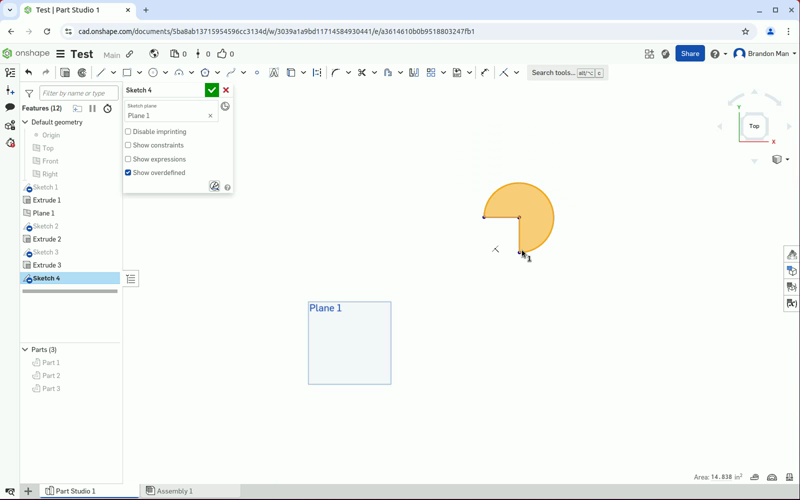
scroll(-6)
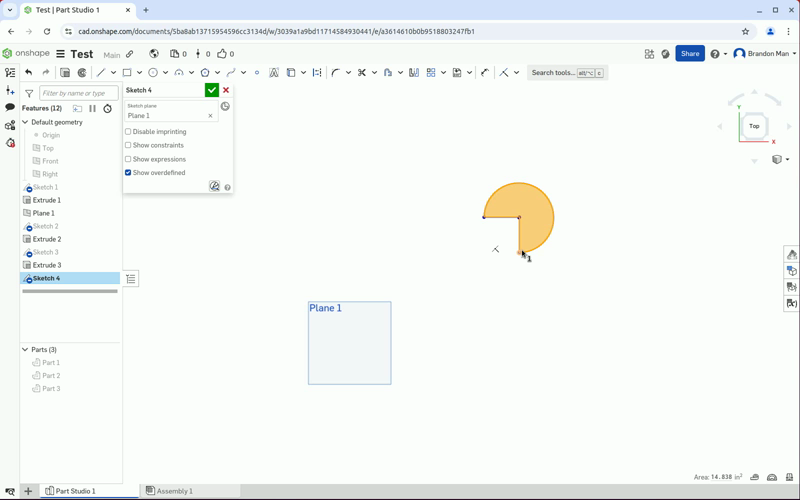
scroll(-6)
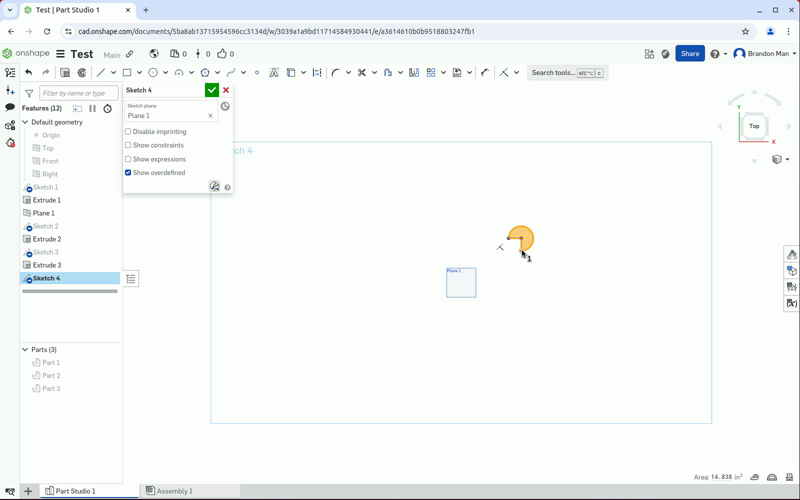
mouse_move(73, 352)
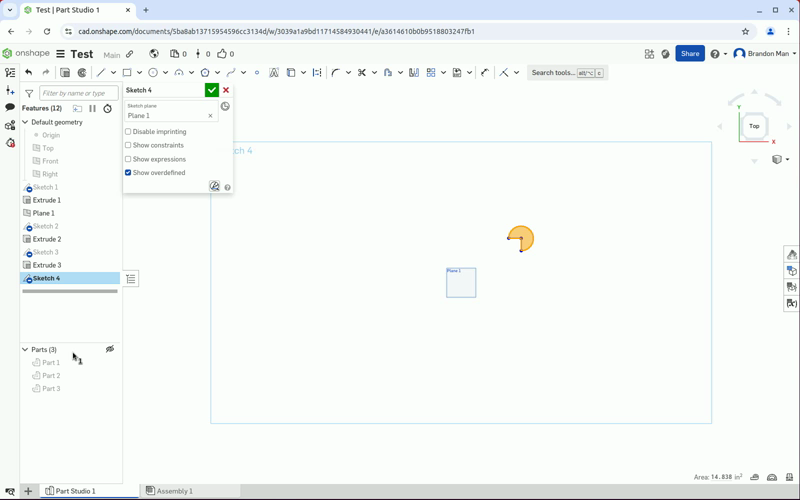
key(shift+y)
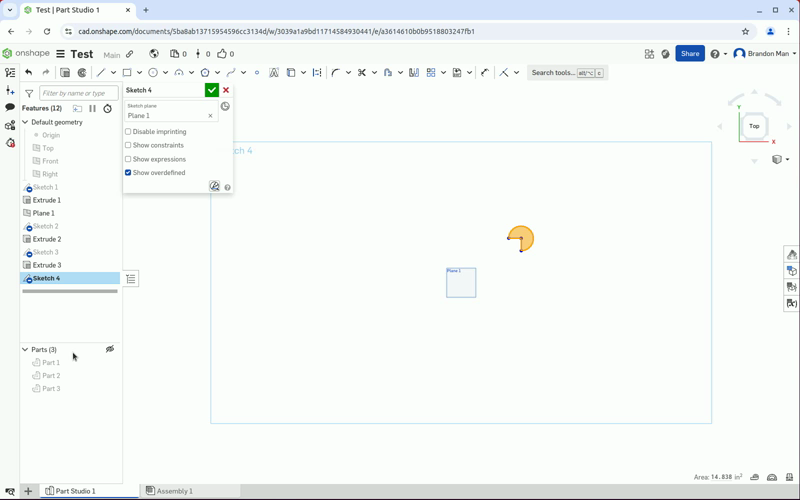
key(shift+e)
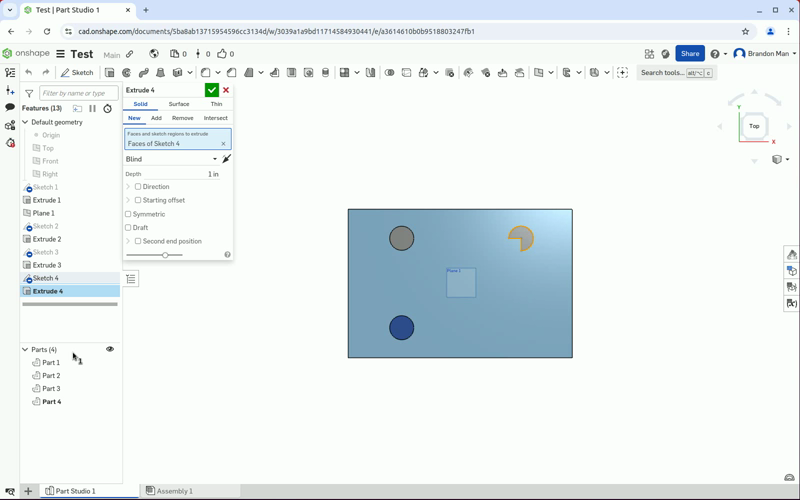
mouse_move(143, 106)
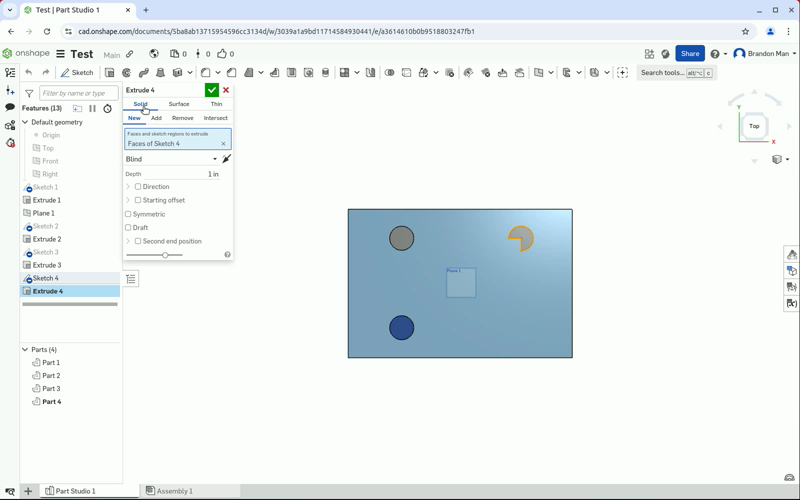
click(143, 106)
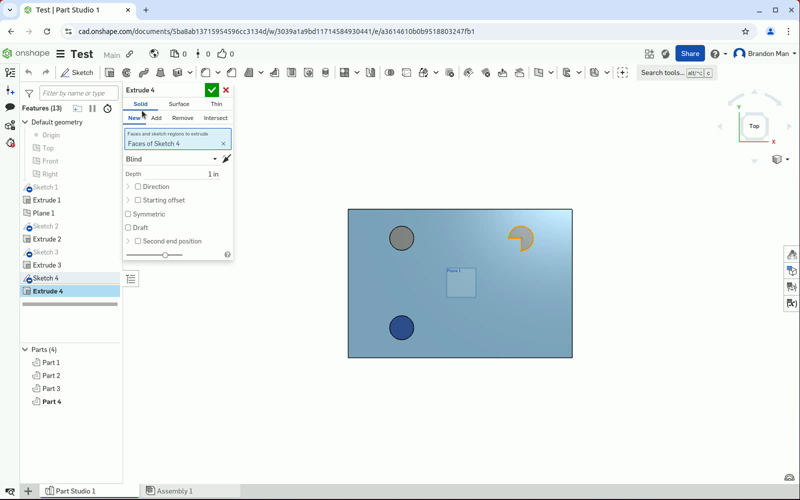
mouse_move(137, 120)
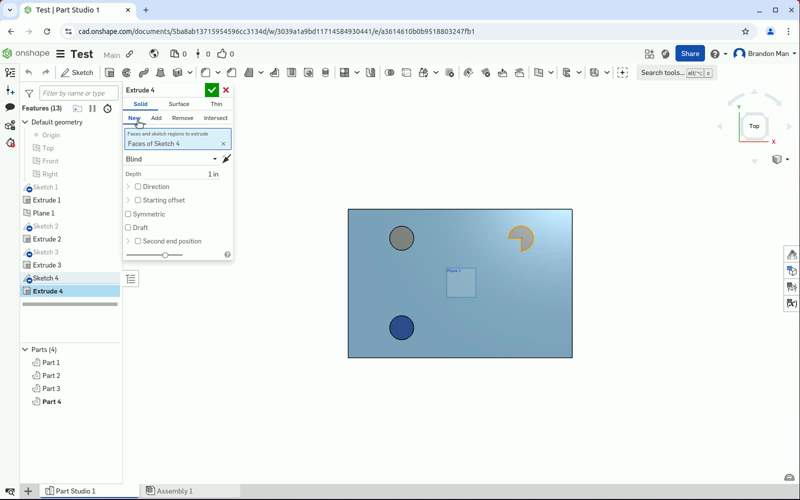
click(137, 120)
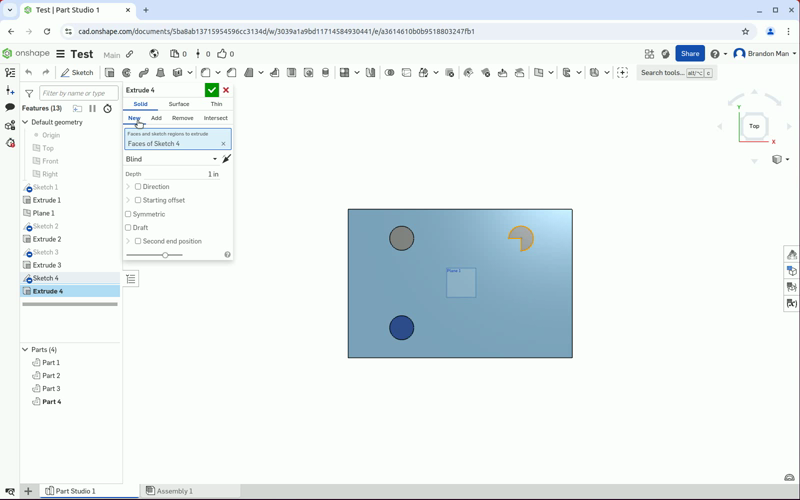
key(tab, 4)
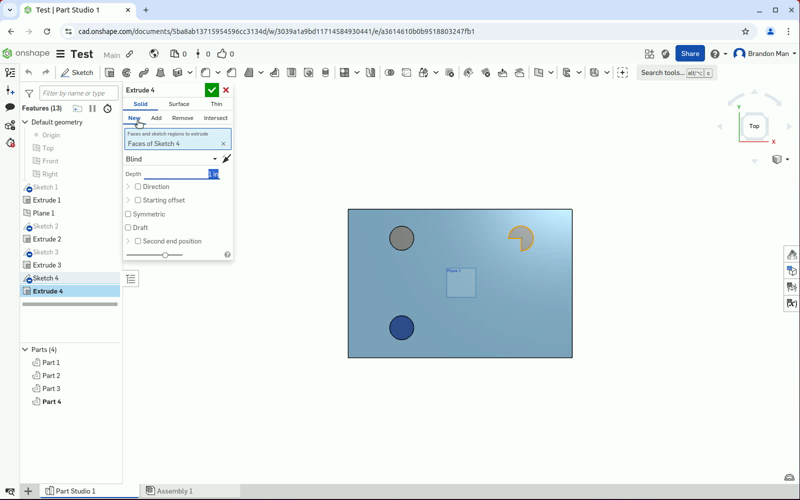
text(15.405)
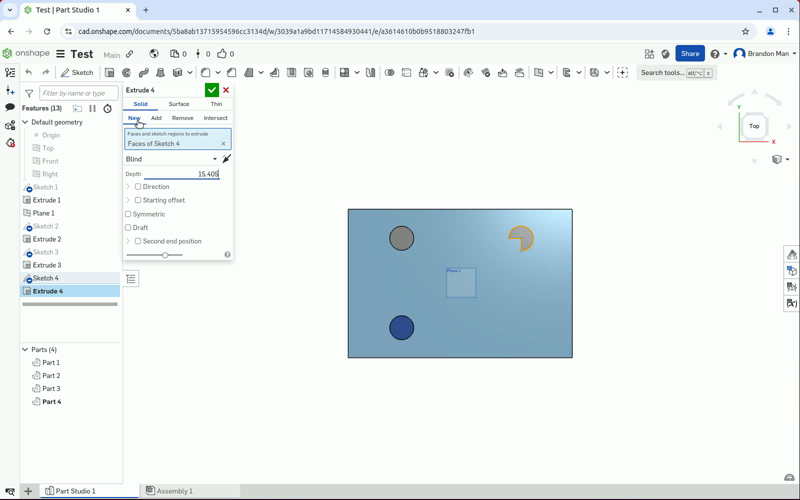
key(enter)
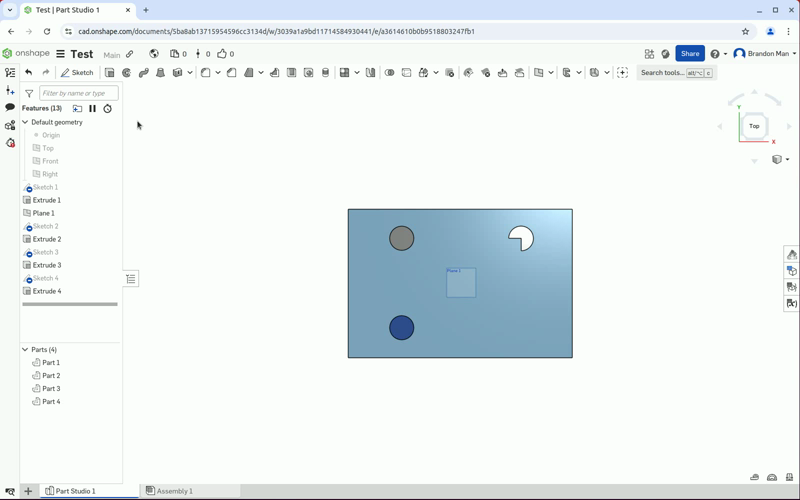
key(shift+h)
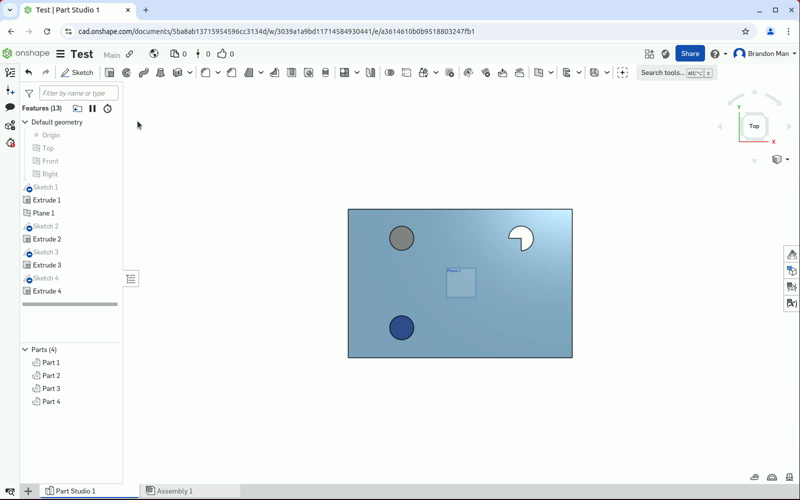
key(shift+h)
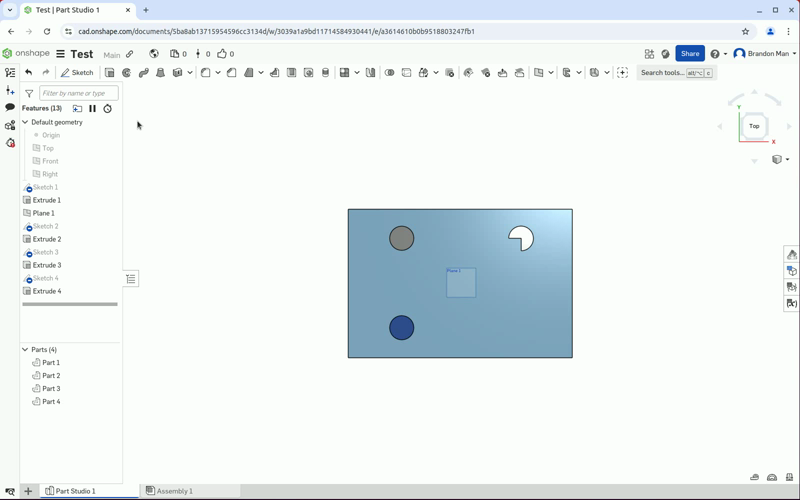
mouse_move(73, 189)
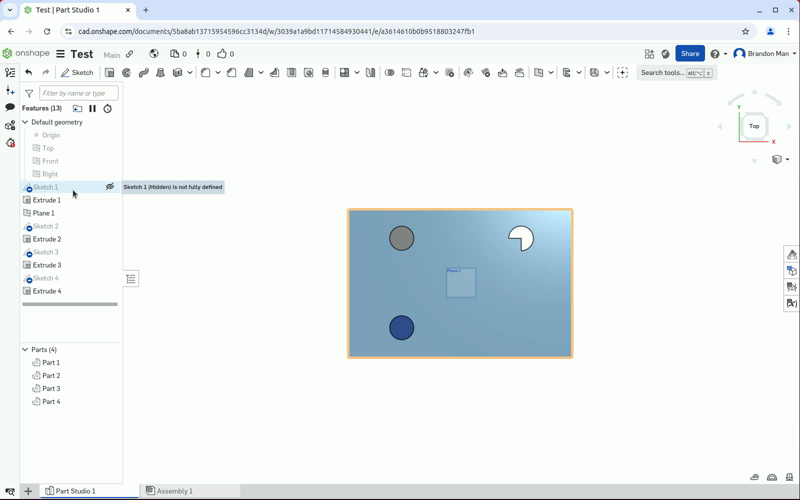
click(73, 189)
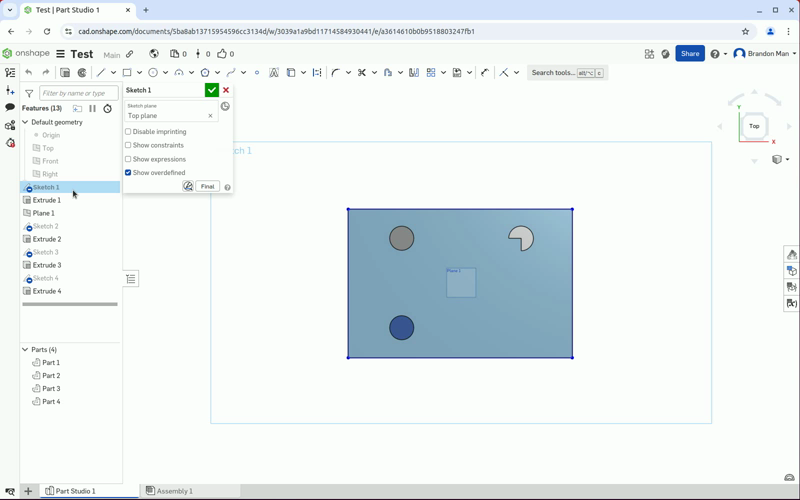
mouse_move(229, 92)
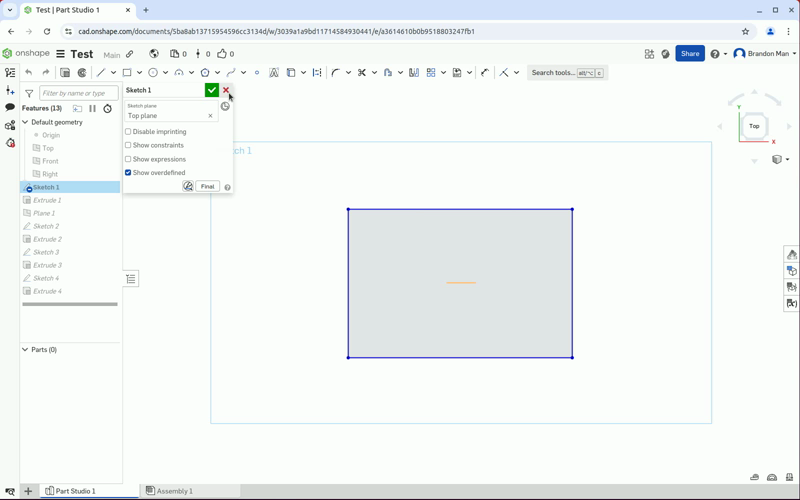
click(229, 92)
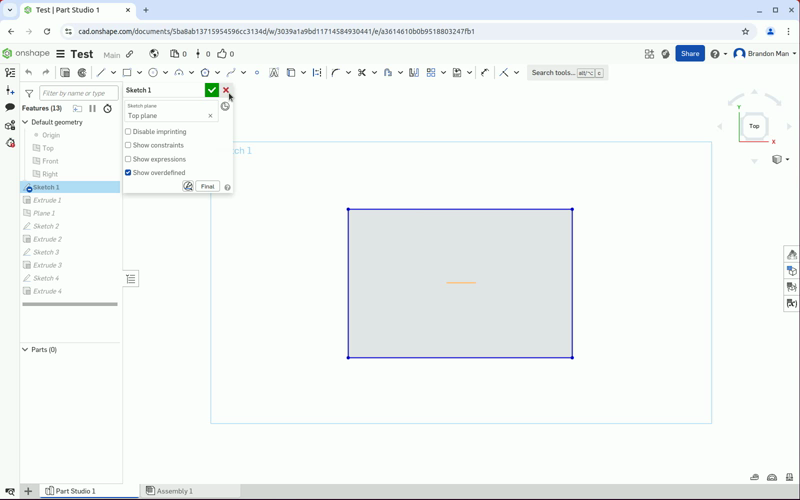
key(shift+s)
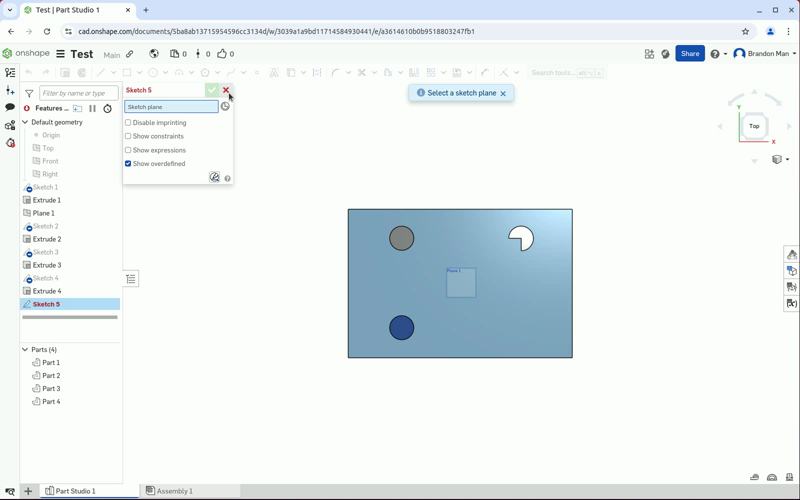
mouse_move(73, 215)
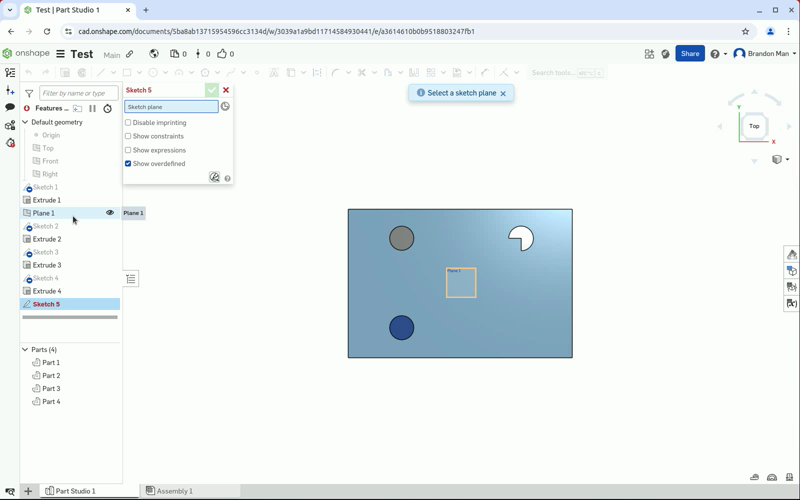
click(73, 215)
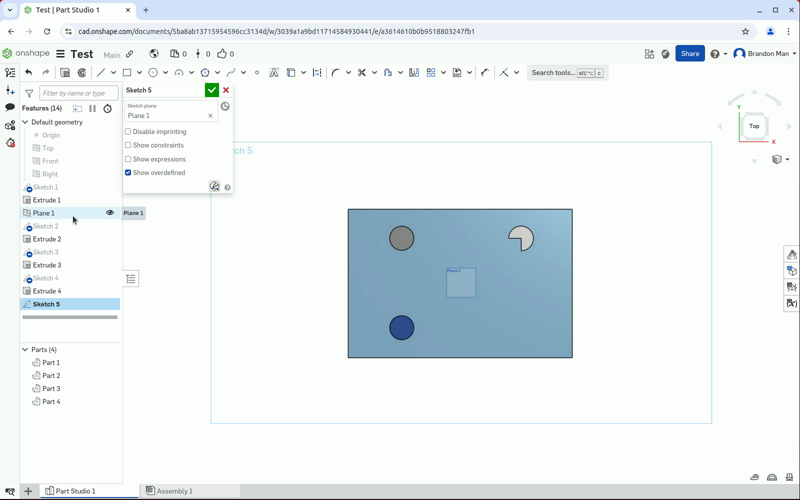
mouse_move(73, 352)
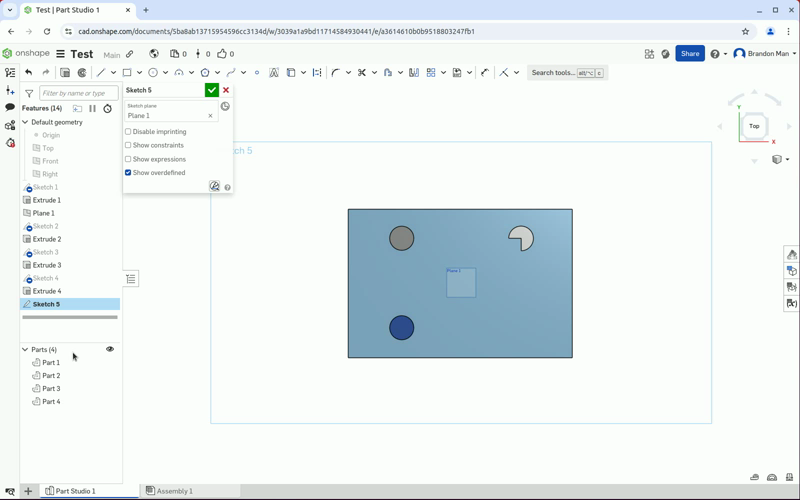
key(y)
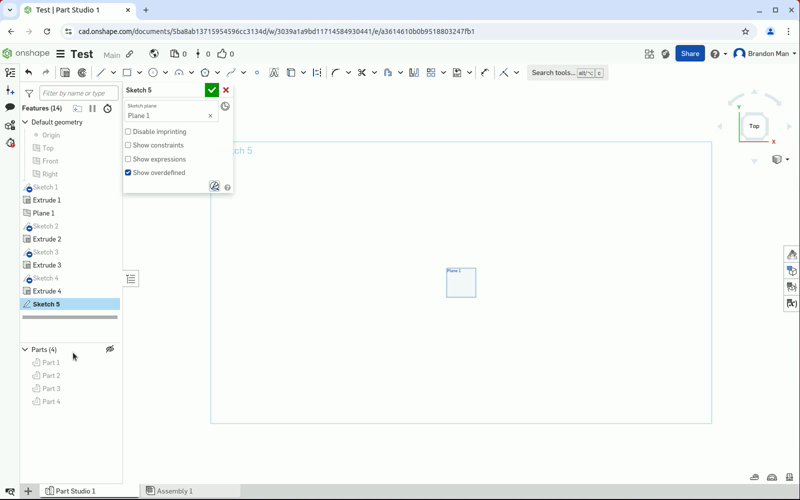
key(a)
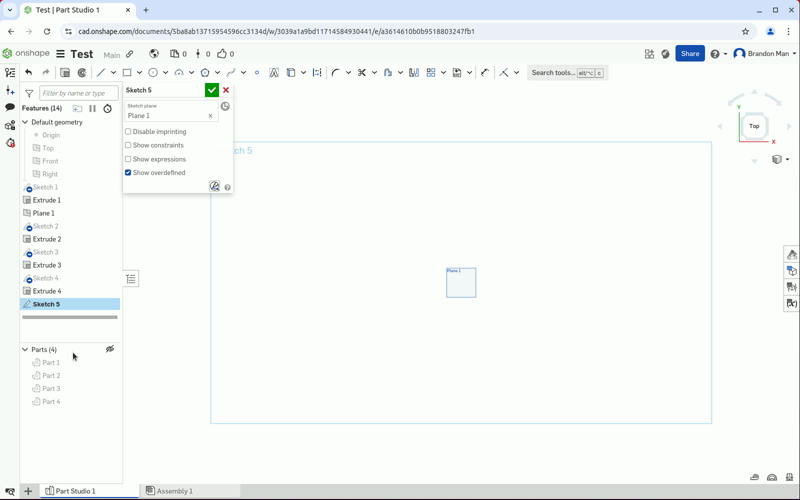
key_down(shift)
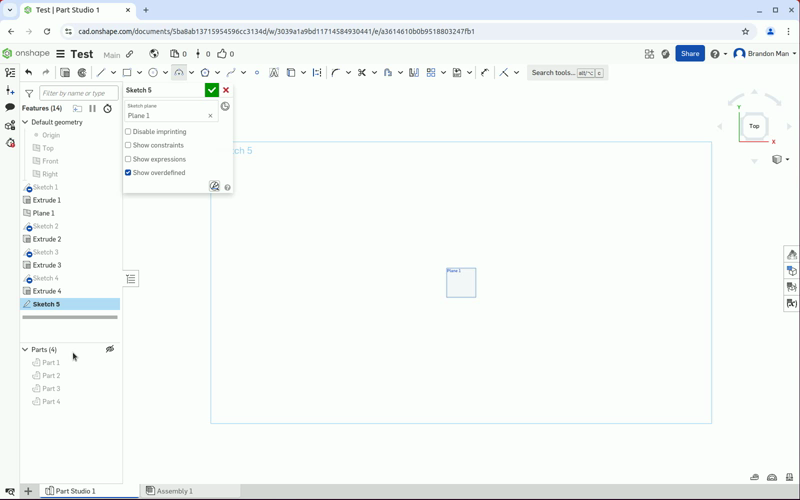
mouse_move(508, 238)
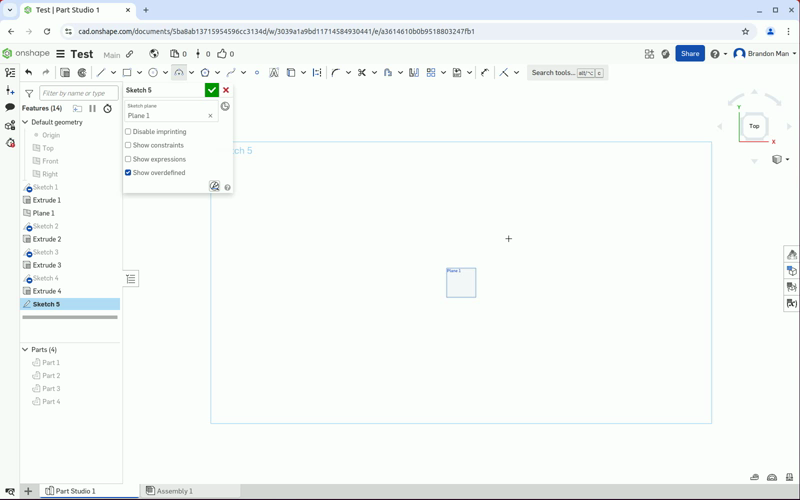
click(508, 238)
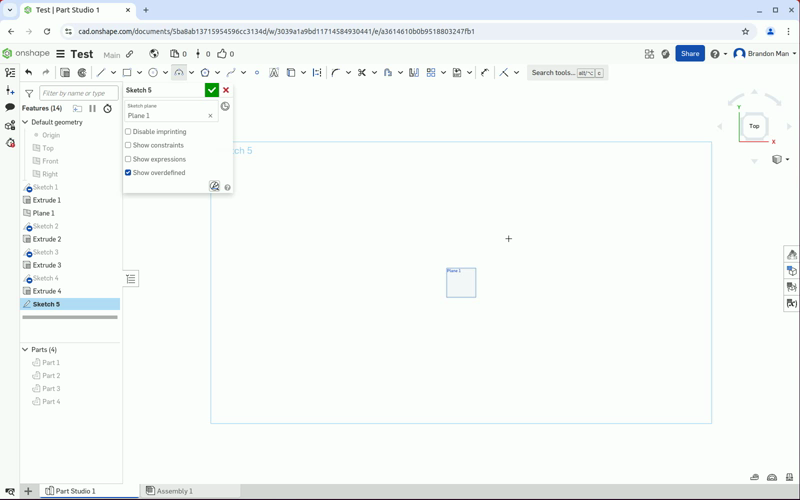
key_up(shift)
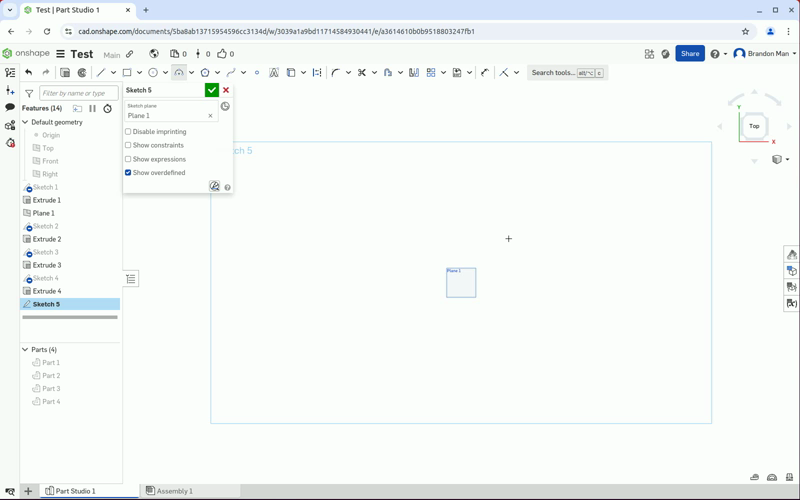
key_down(shift)
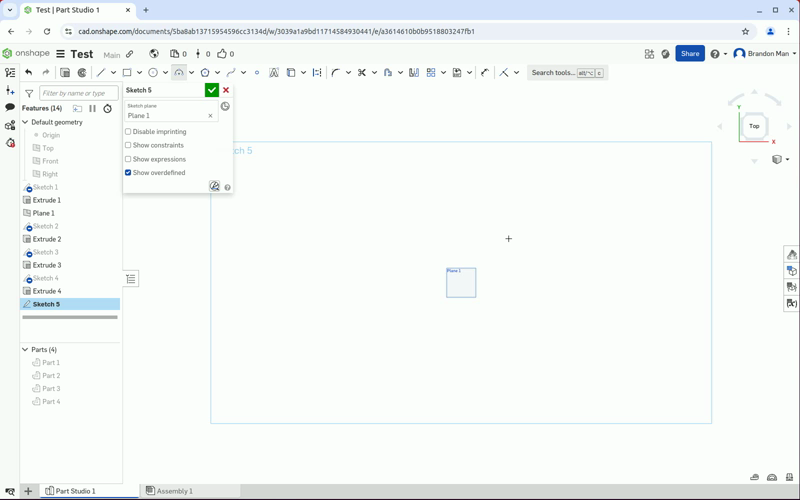
mouse_move(521, 251)
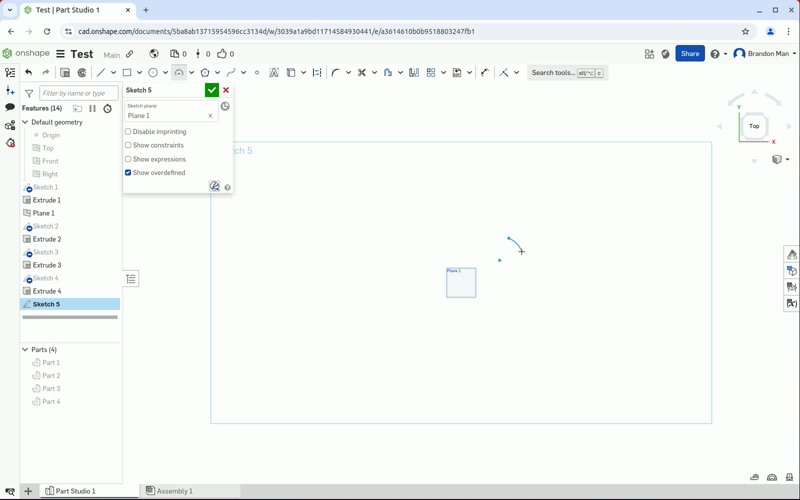
click(521, 251)
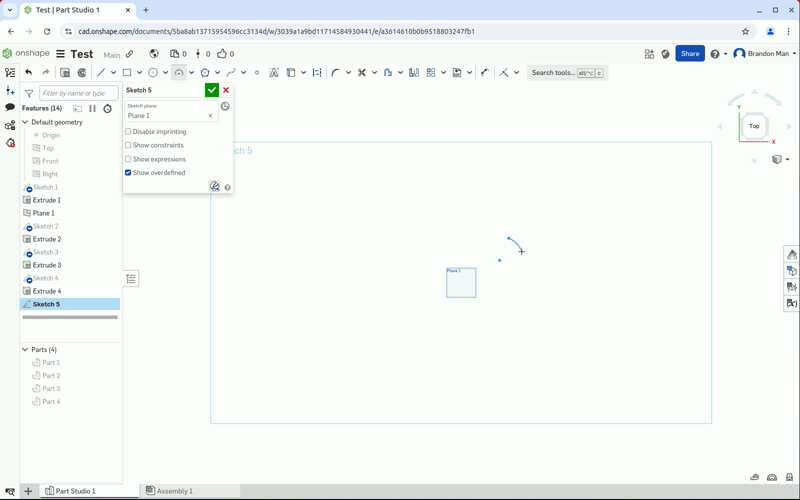
mouse_move(512, 247)
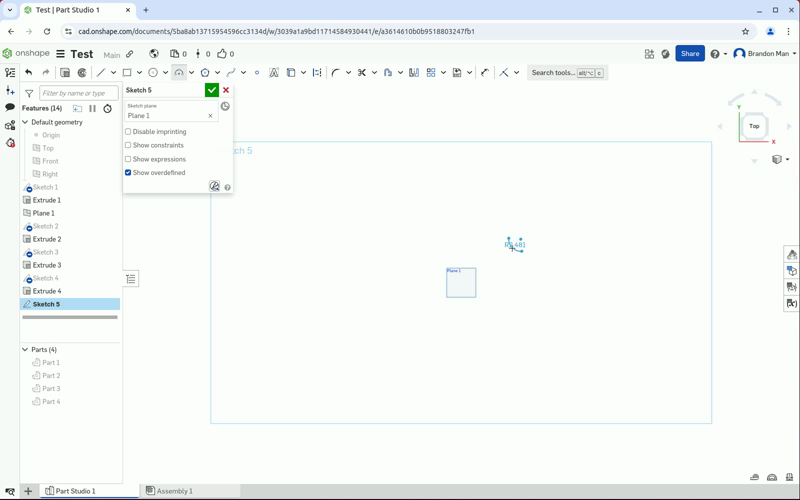
click(512, 247)
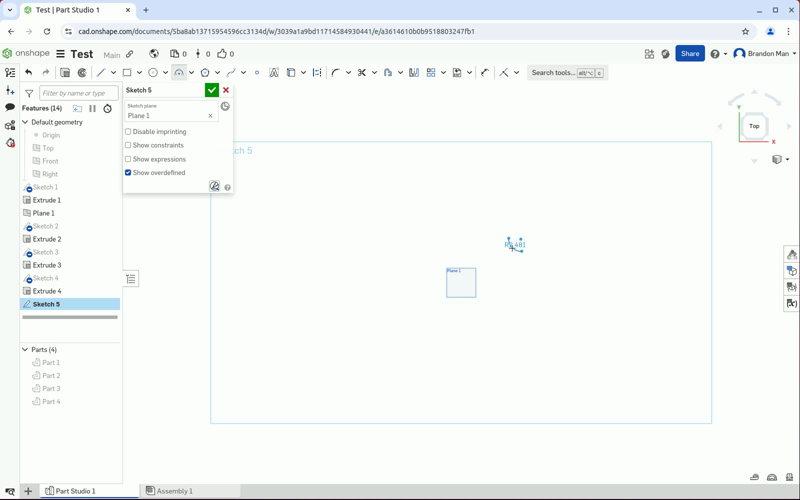
key_up(shift)
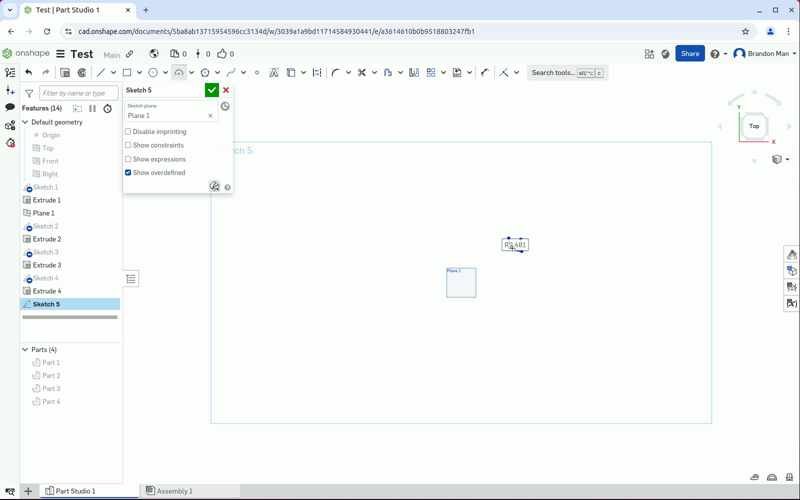
key(esc)
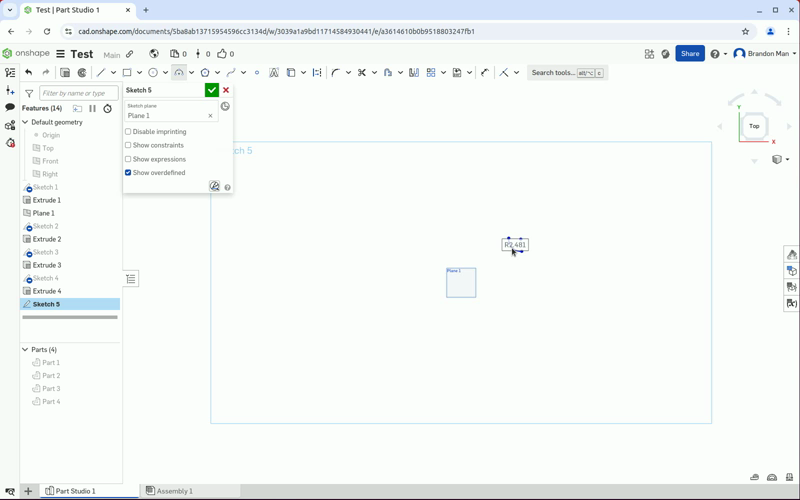
key(l)
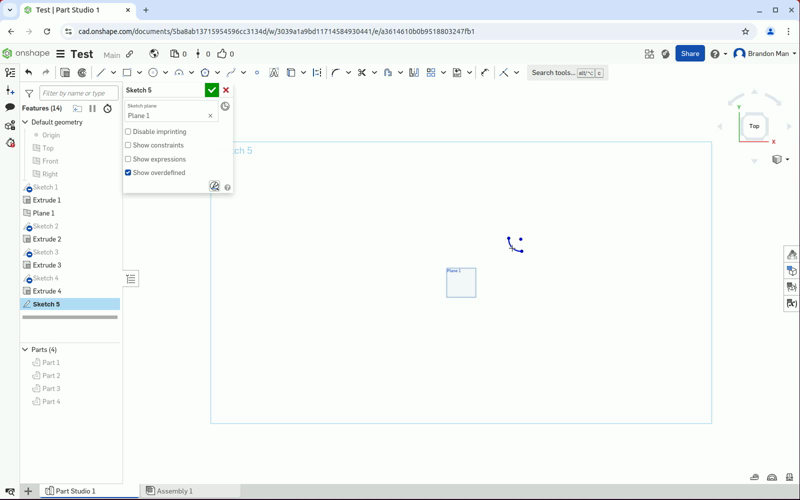
mouse_move(521, 251)
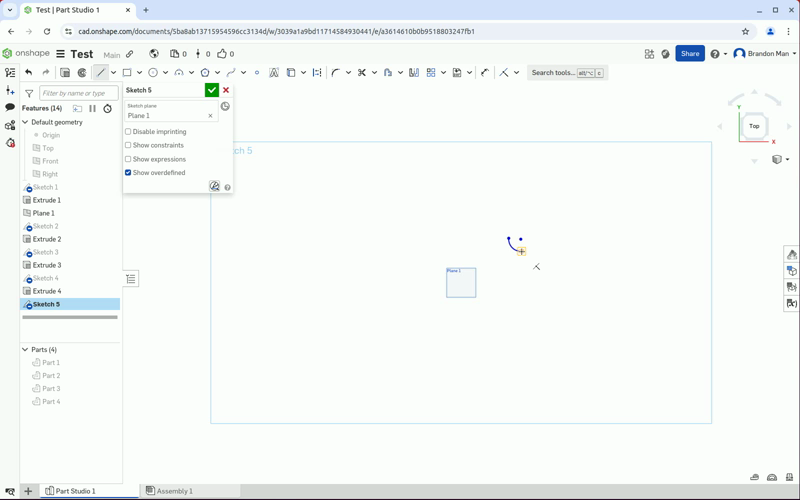
click(521, 251)
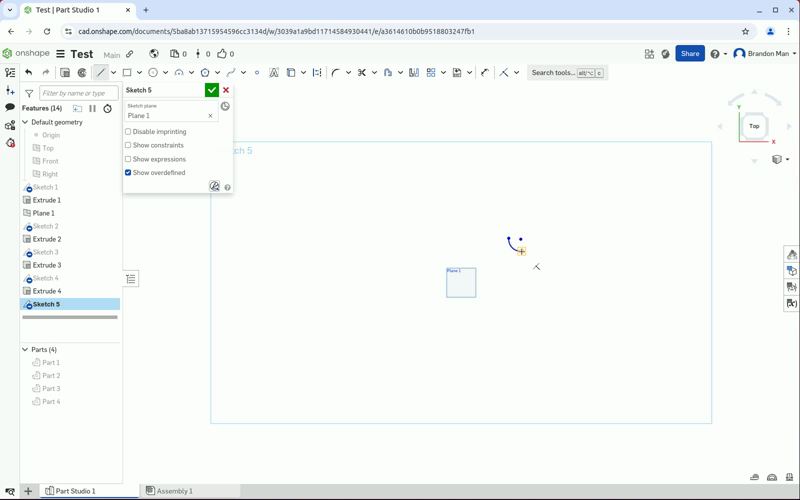
key_down(shift)
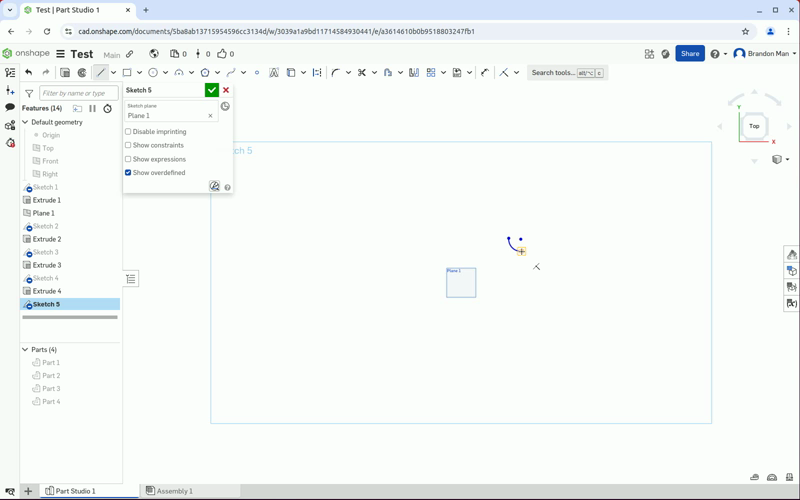
mouse_move(551, 251)
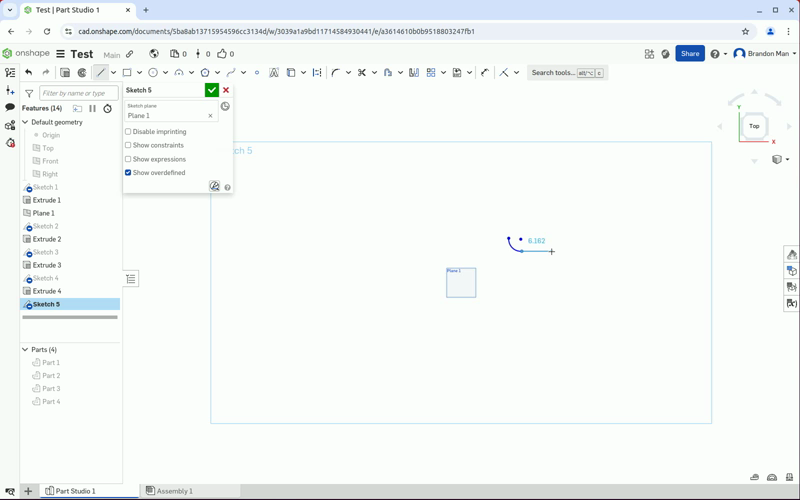
mouse_move(521, 238)
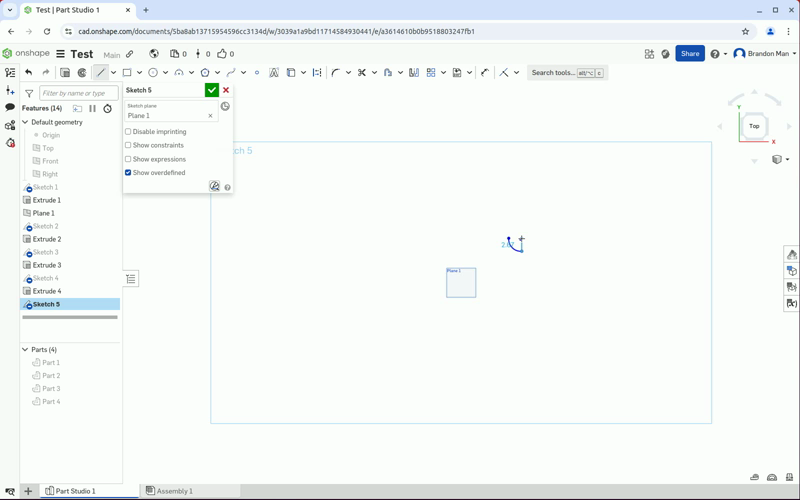
click(521, 238)
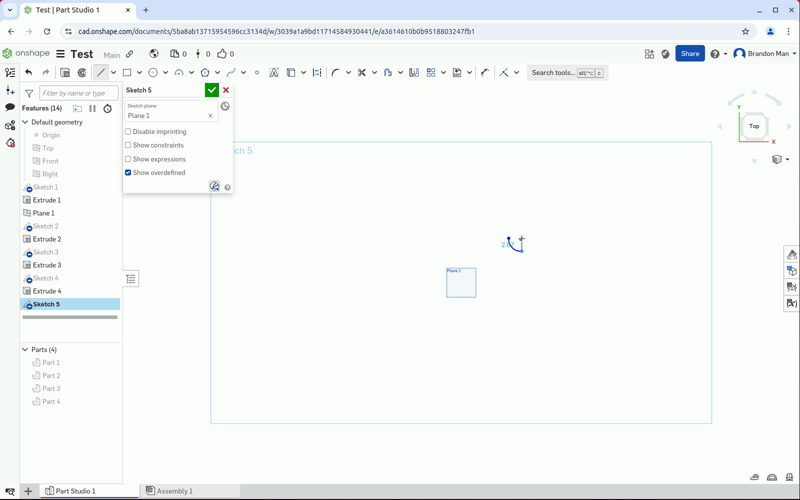
key_up(shift)
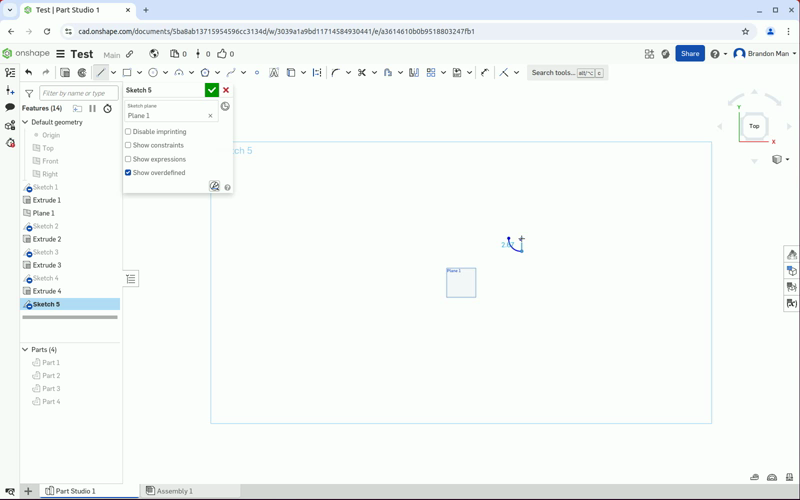
mouse_move(551, 238)
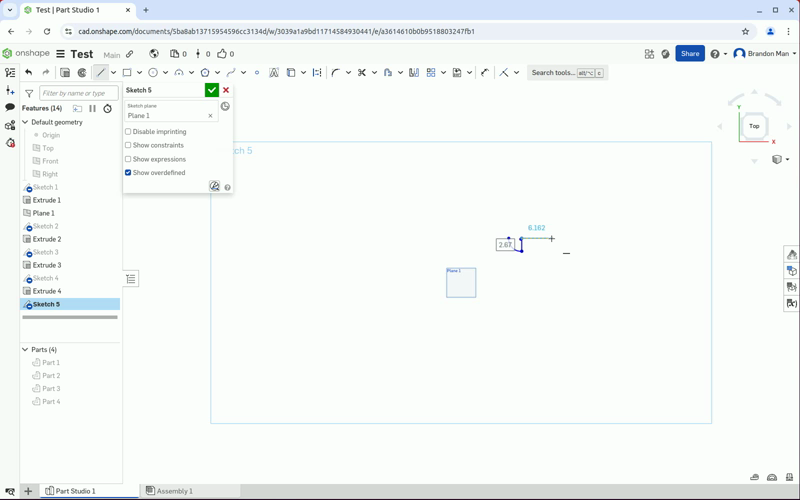
key_down(shift)
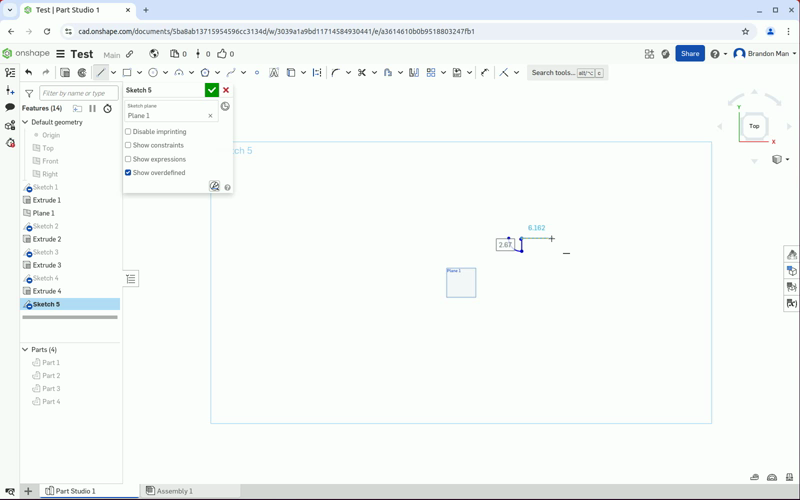
mouse_move(508, 238)
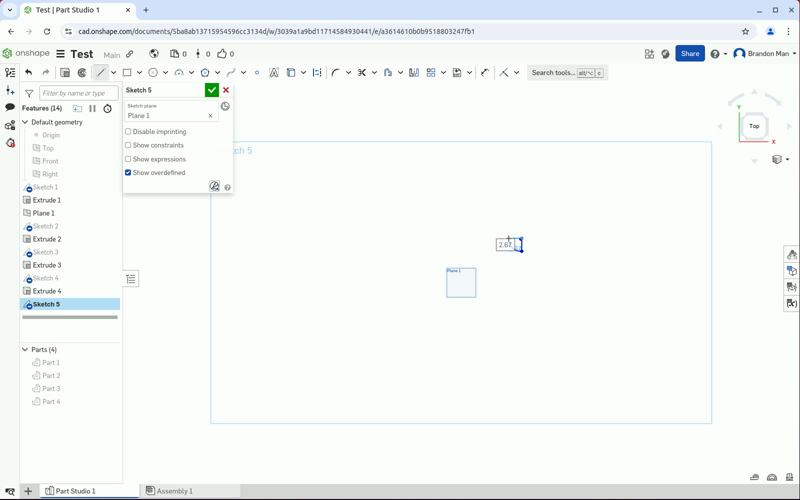
key_up(shift)
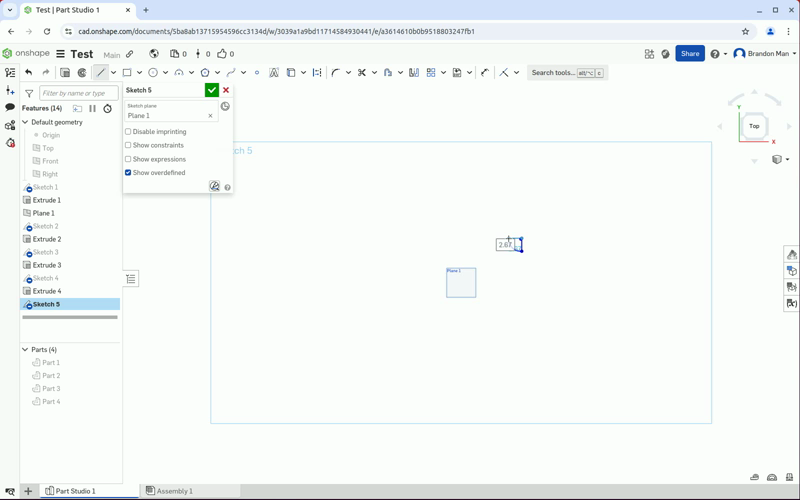
click(508, 238)
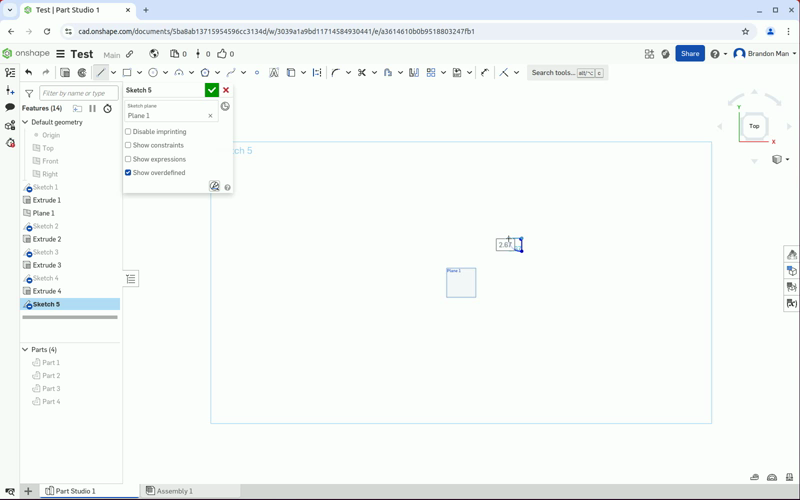
key(esc)
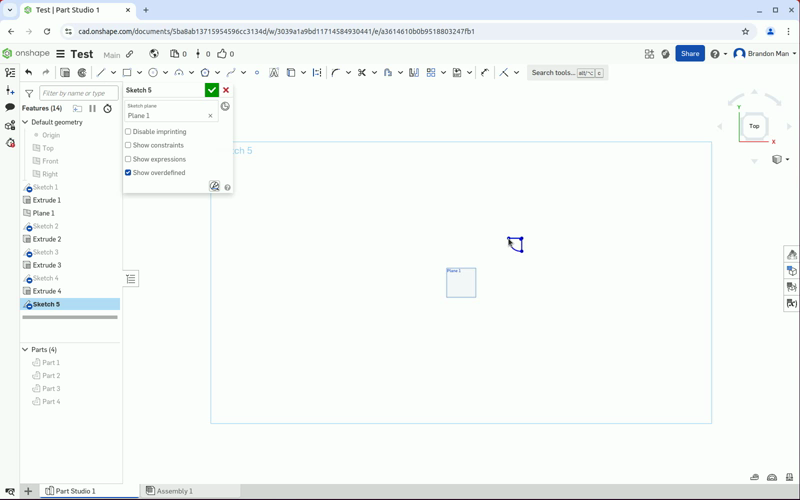
mouse_move(509, 240)
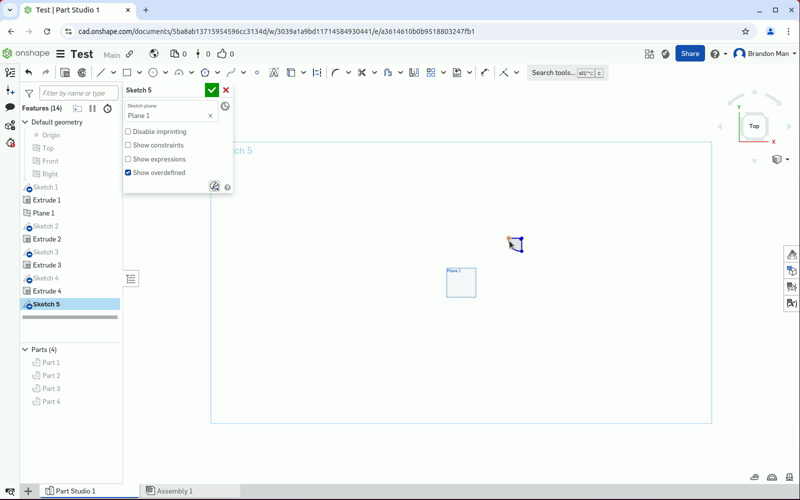
scroll(6)
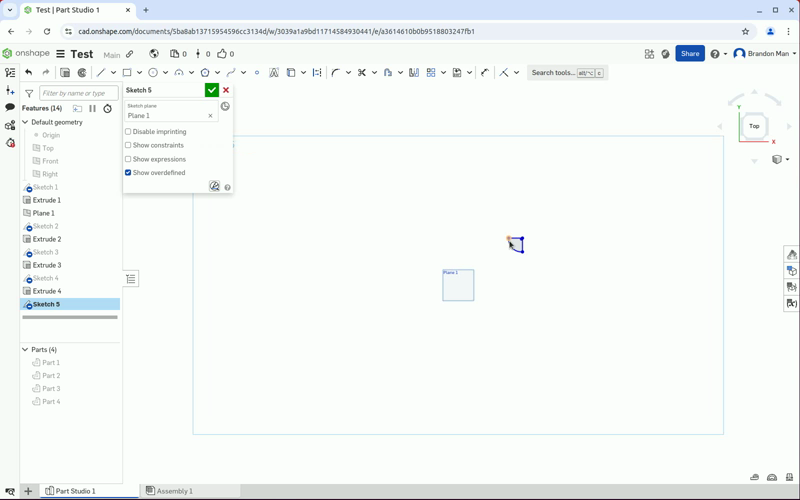
scroll(6)
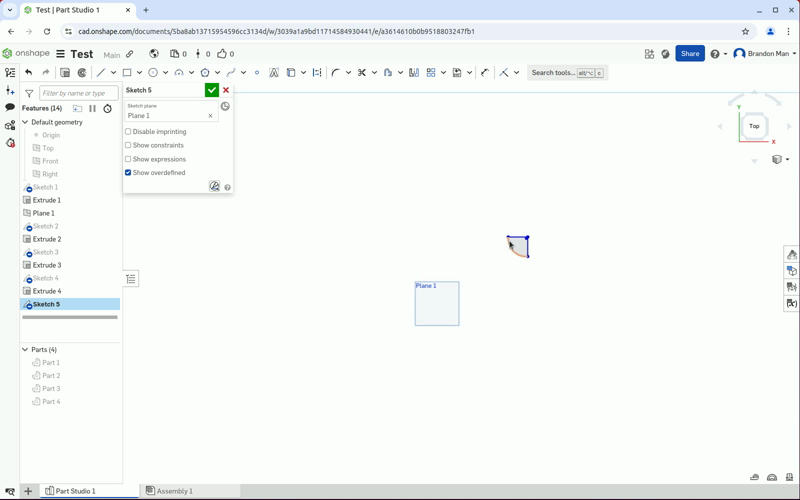
scroll(6)
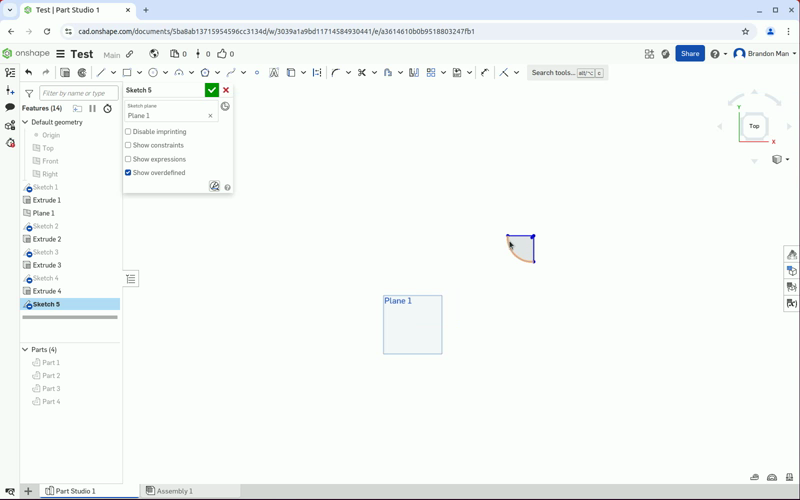
scroll(6)
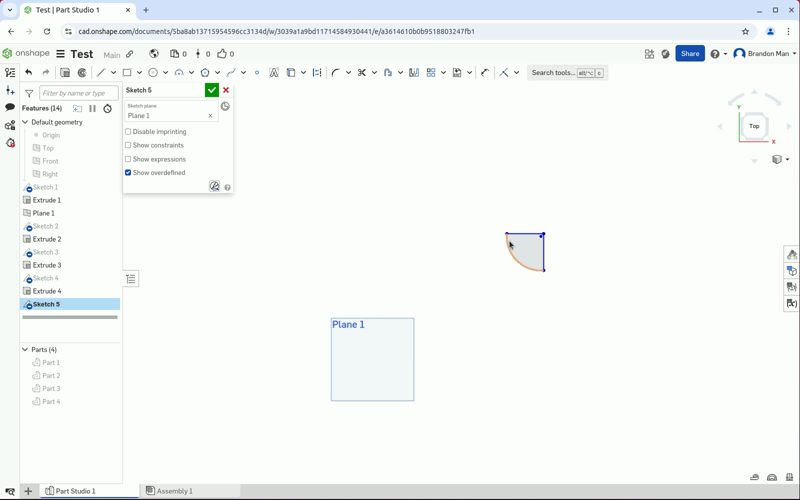
scroll(6)
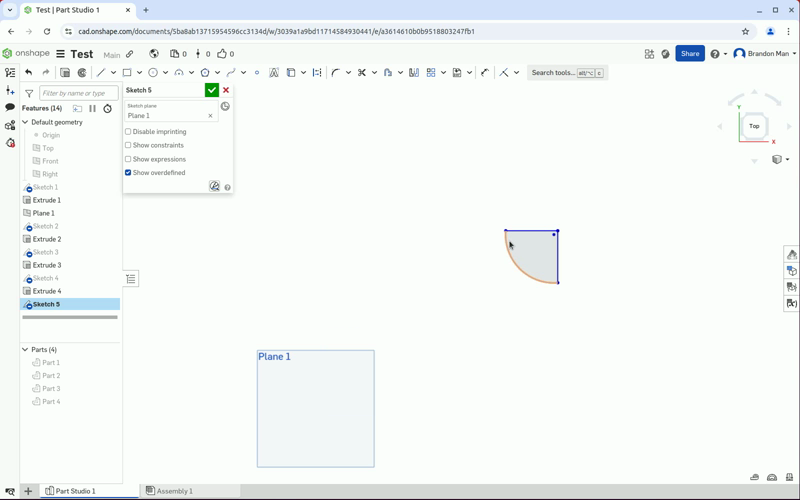
scroll(6)
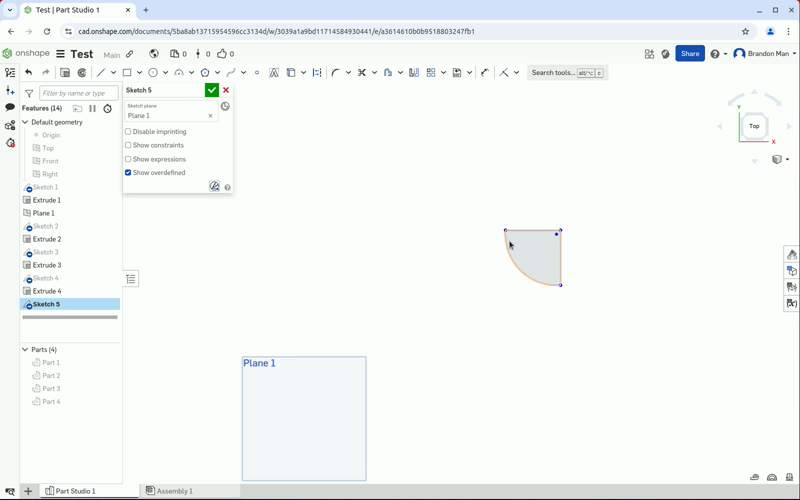
scroll(6)
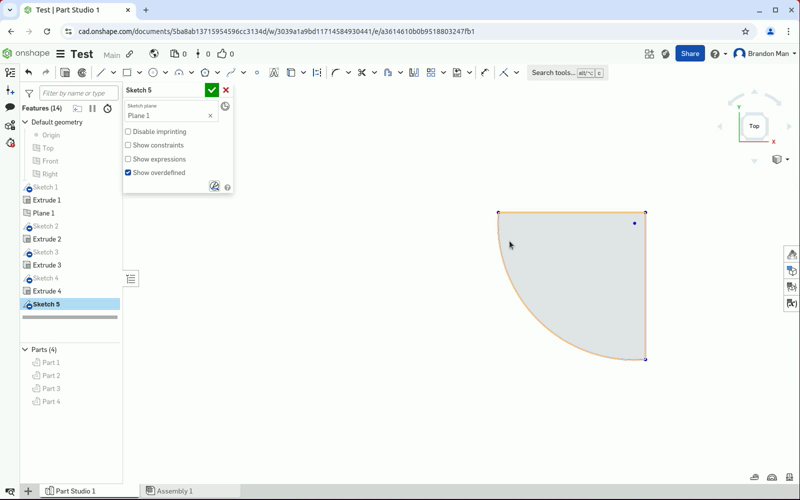
click(509, 240)
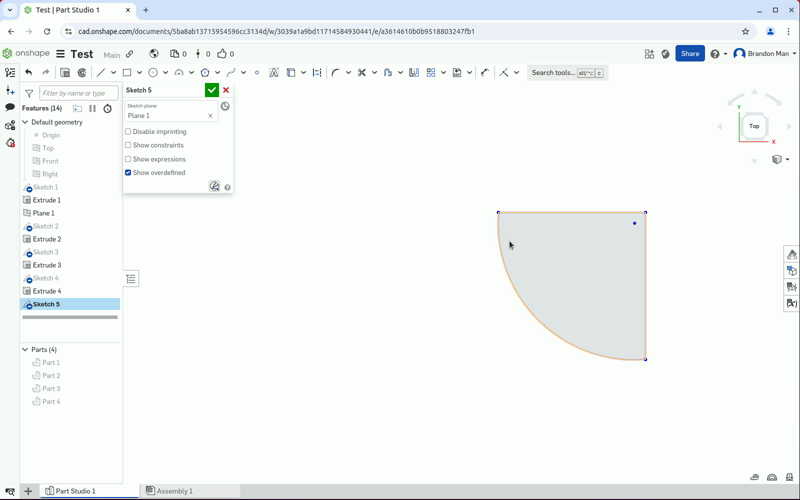
scroll(-6)
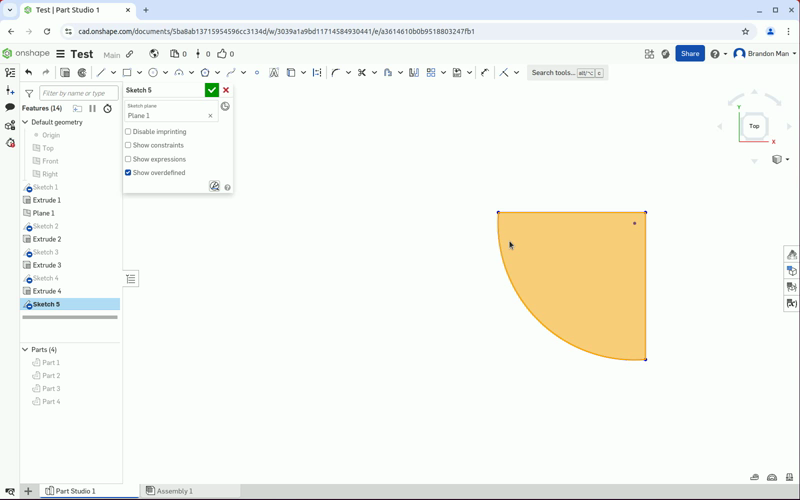
scroll(-6)
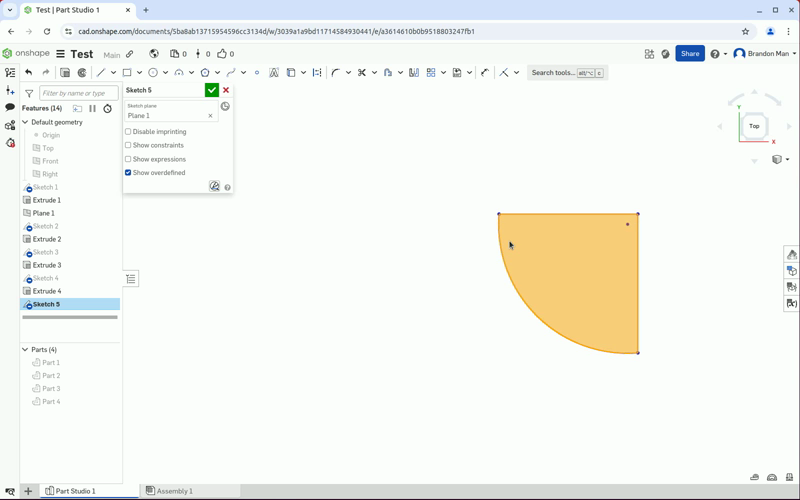
scroll(-6)
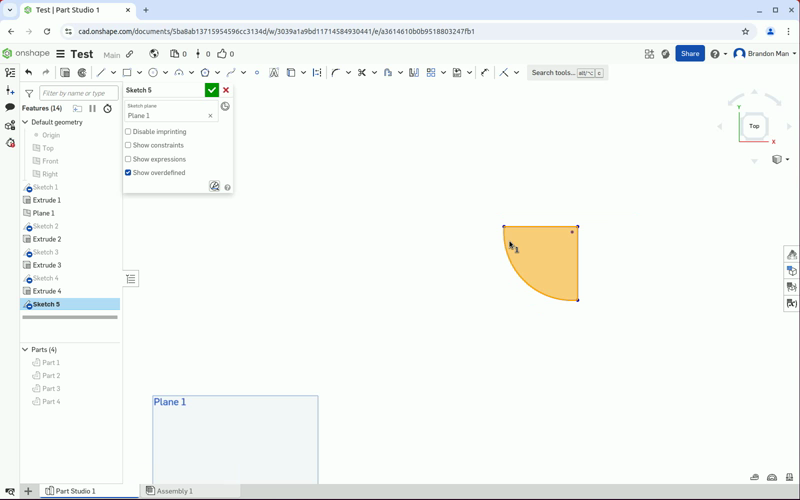
scroll(-6)
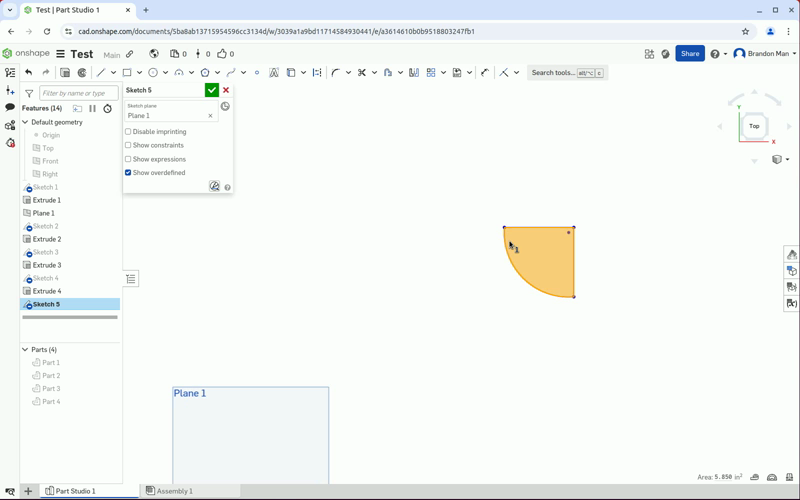
scroll(-6)
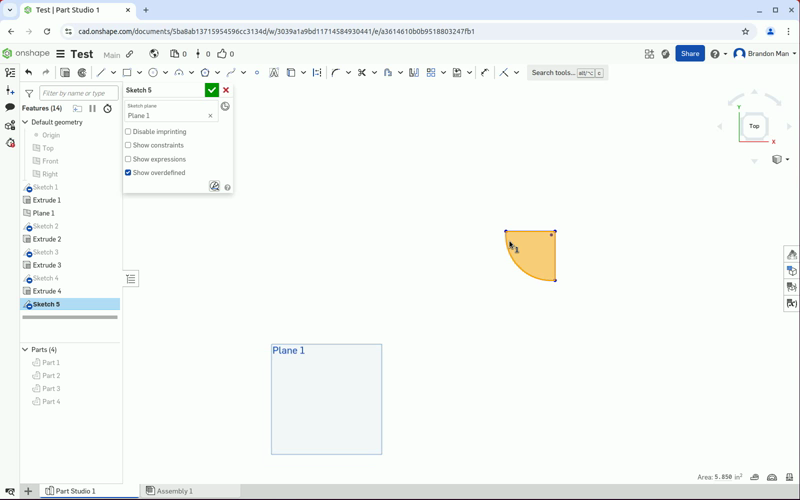
scroll(-6)
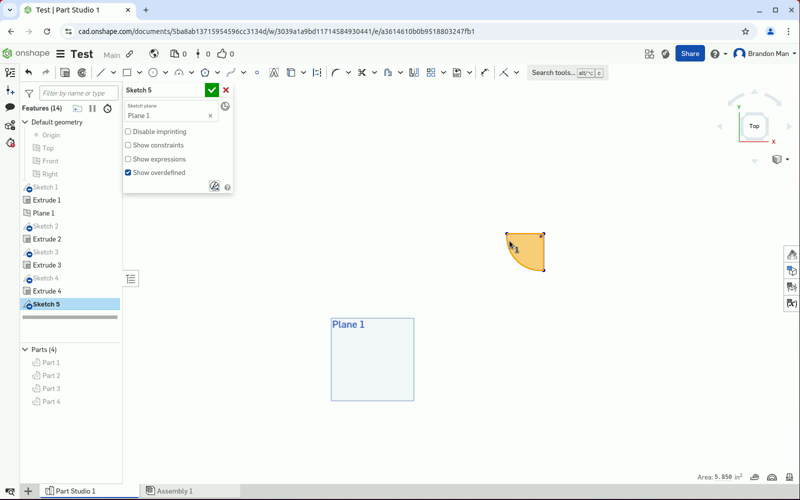
scroll(-6)
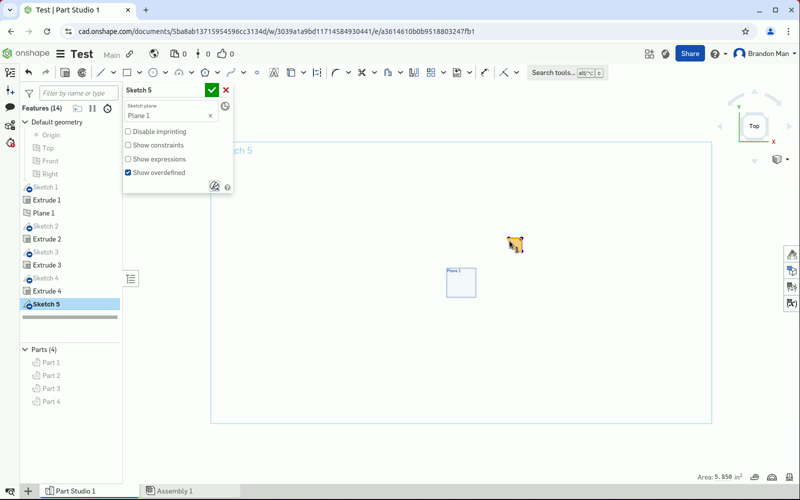
mouse_move(73, 352)
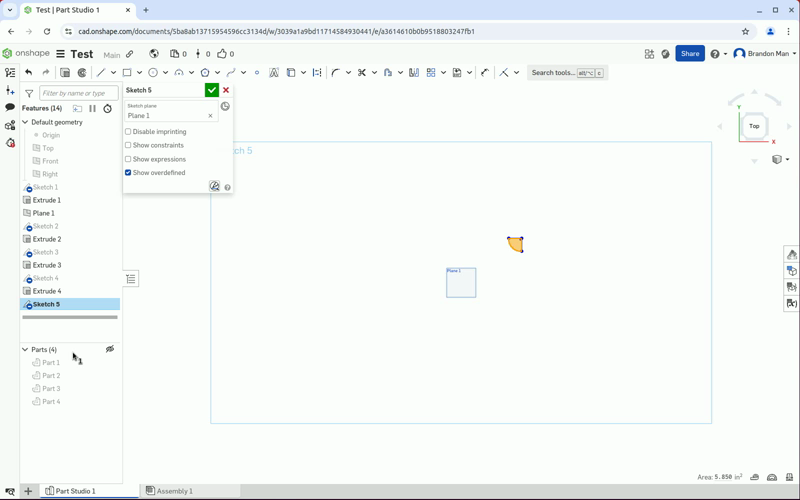
key(shift+y)
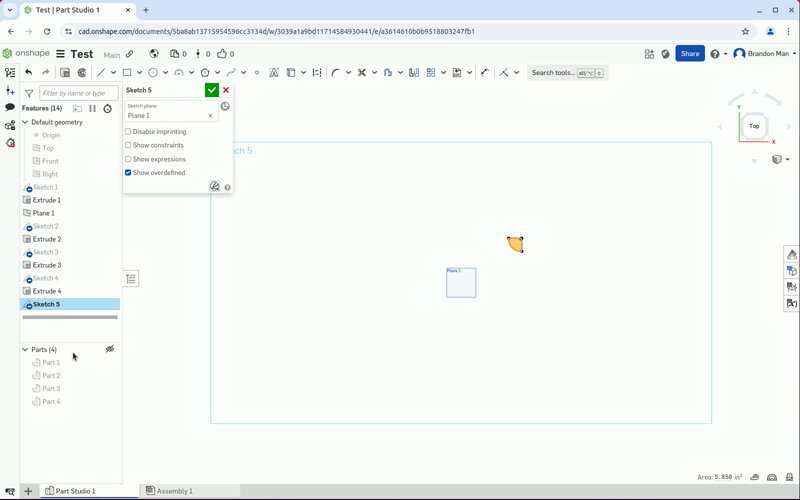
key(shift+e)
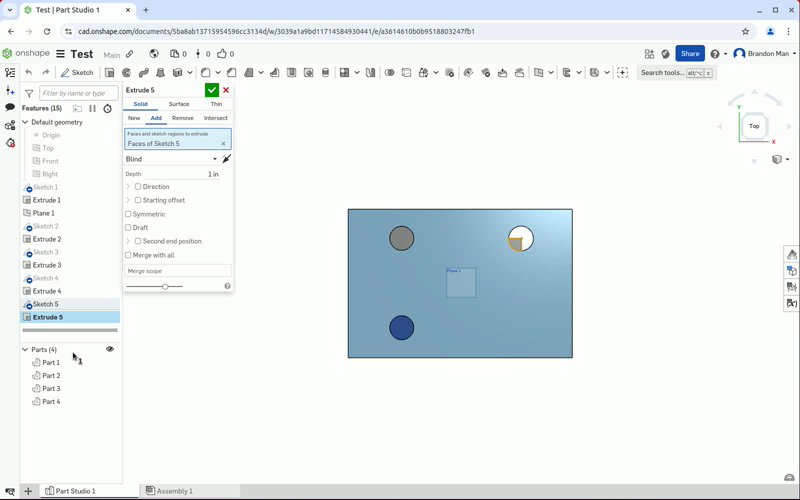
mouse_move(143, 106)
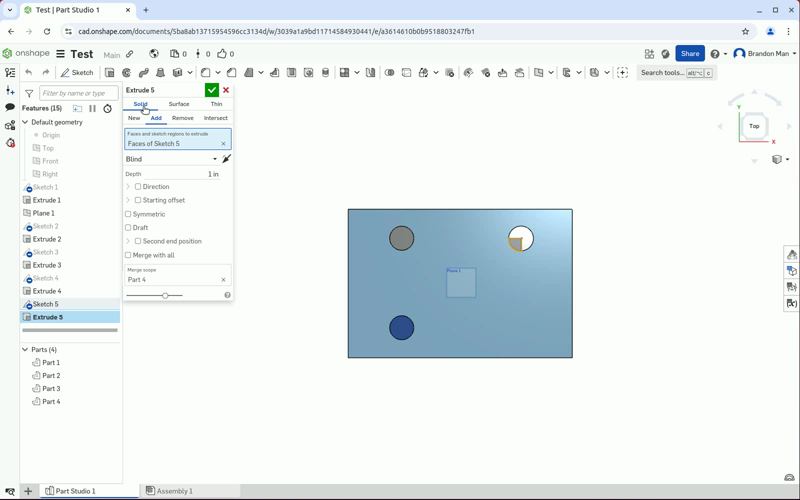
click(143, 106)
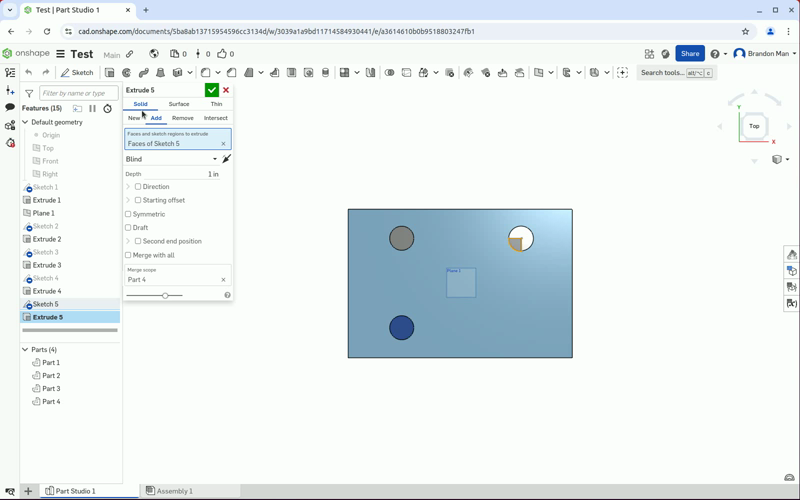
mouse_move(137, 120)
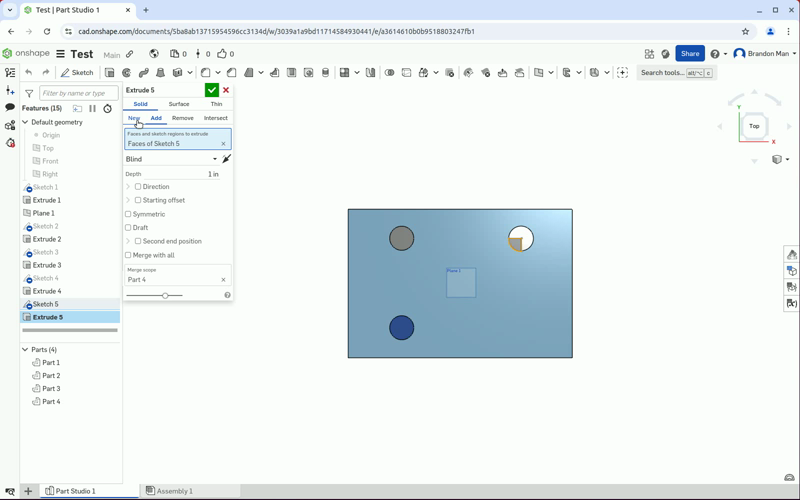
click(137, 120)
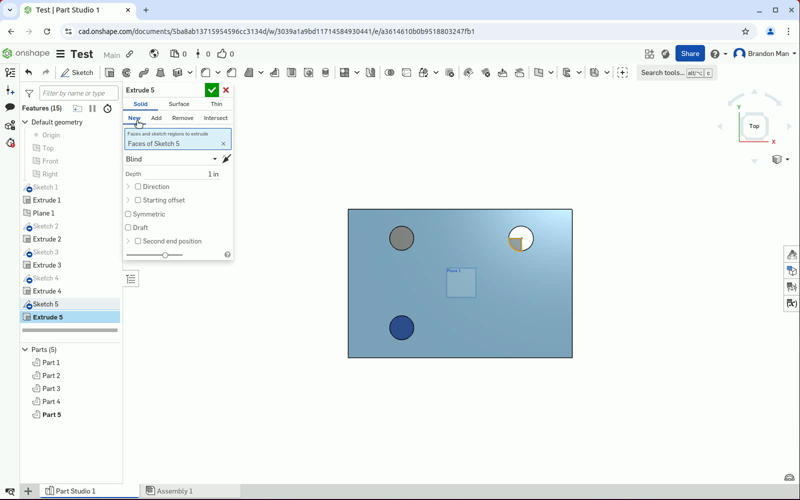
key(tab, 4)
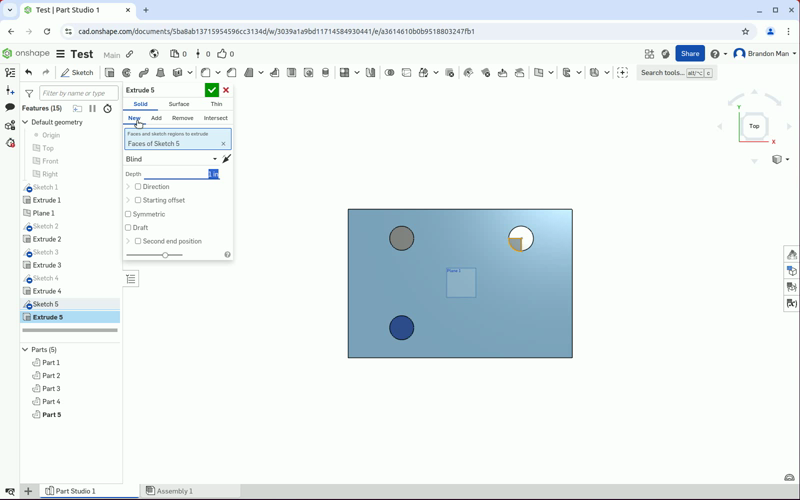
text(15.405)
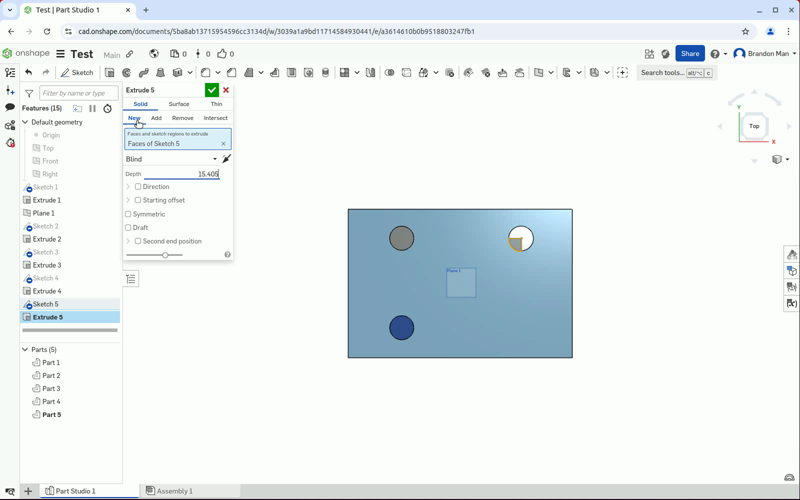
key(enter)
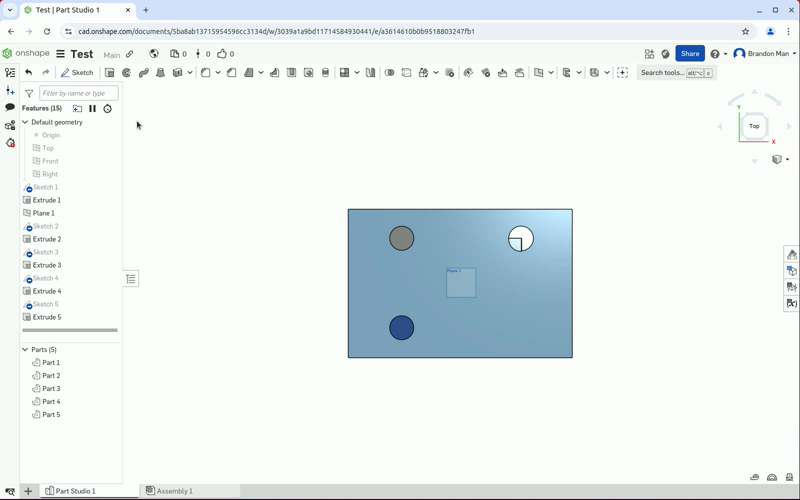
key(shift+h)
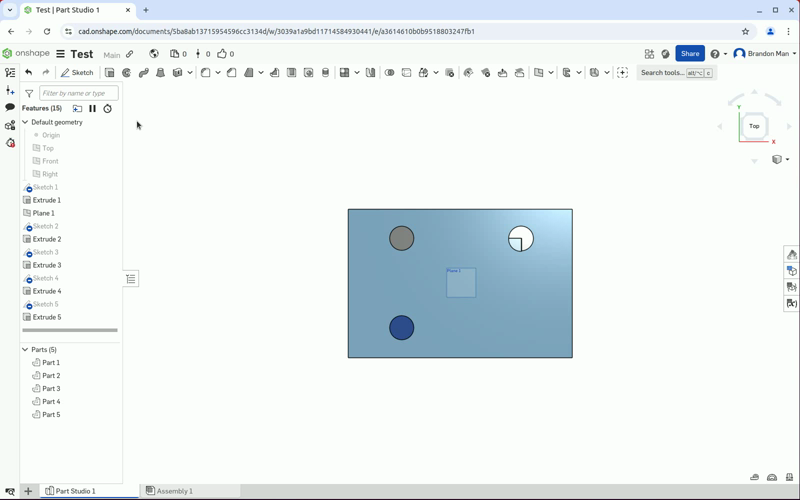
key(shift+h)
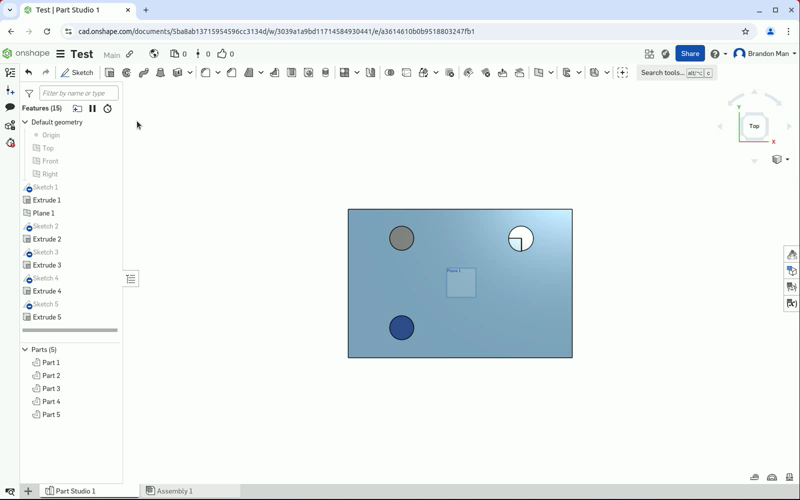
mouse_move(73, 189)
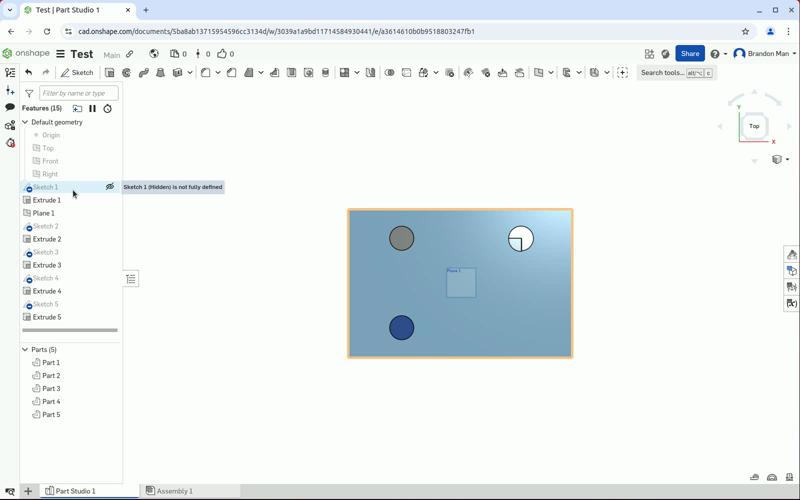
click(73, 189)
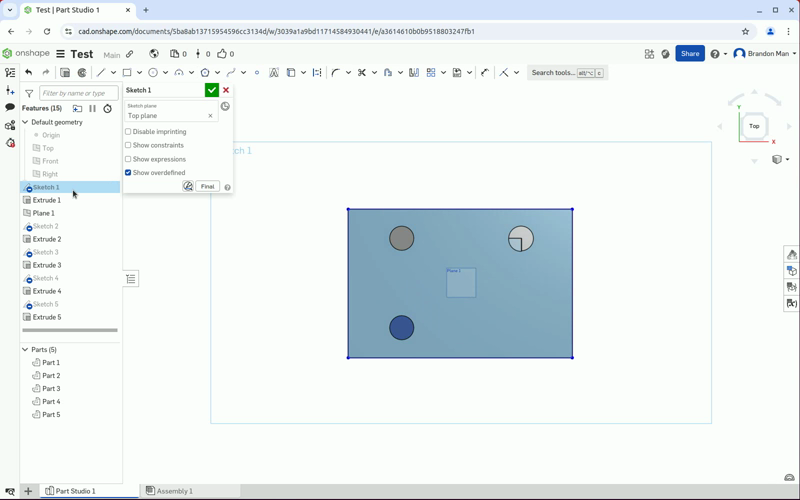
mouse_move(229, 92)
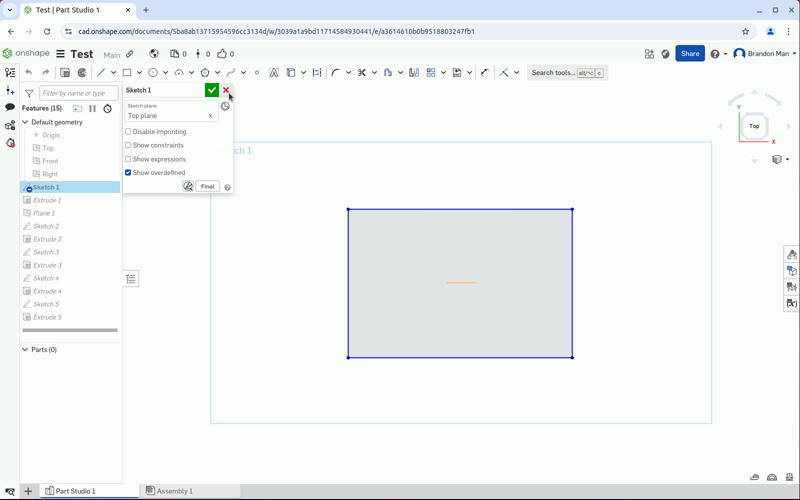
click(229, 92)
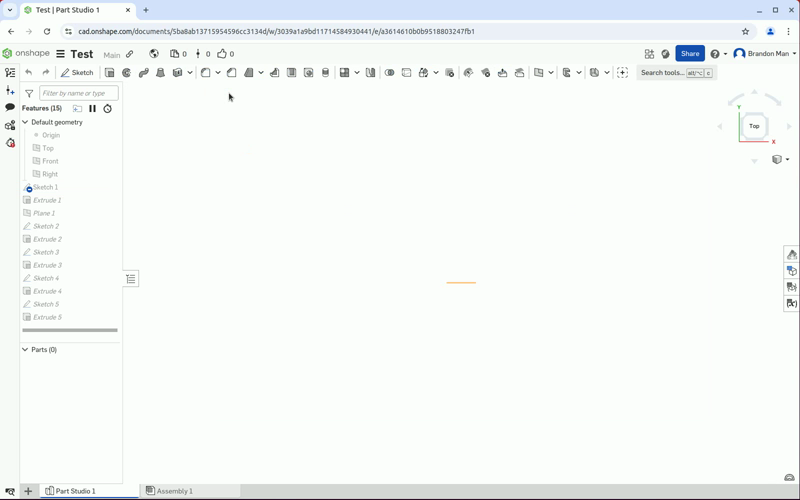
key(shift+s)
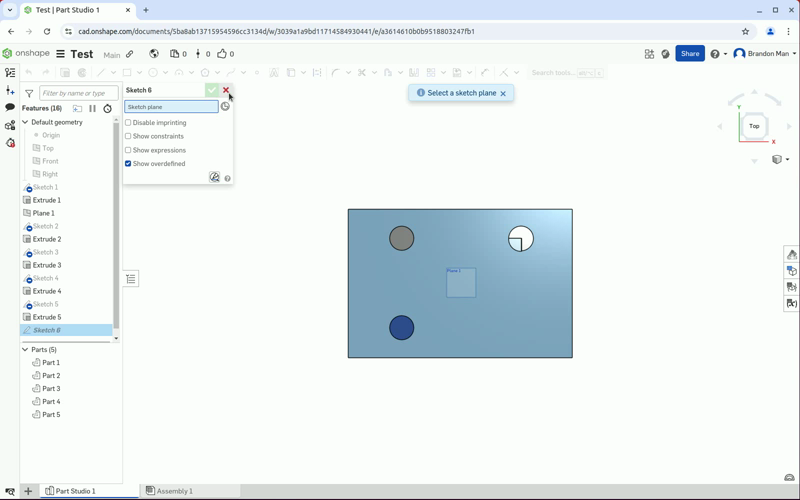
mouse_move(69, 215)
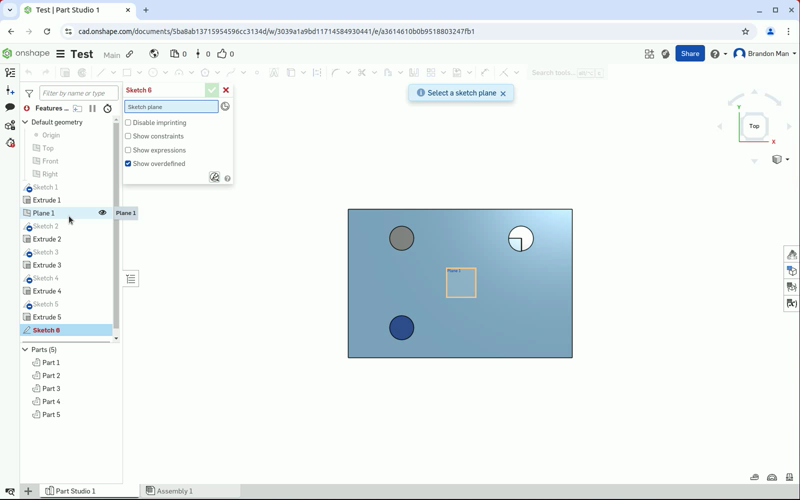
click(69, 215)
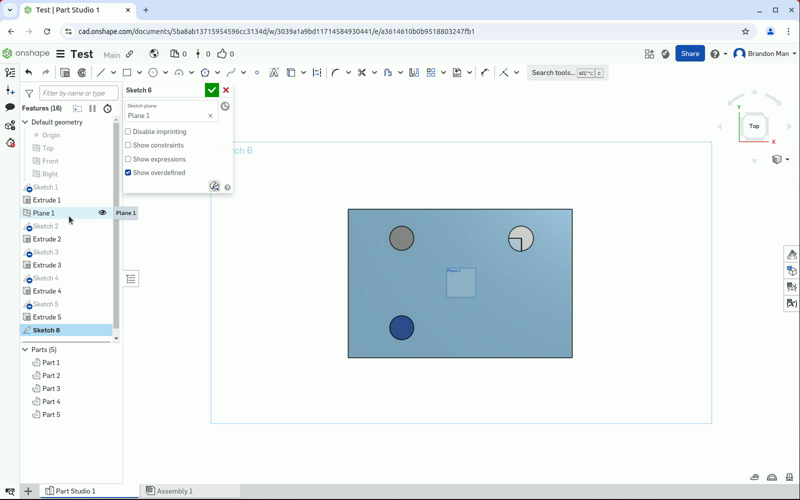
mouse_move(73, 352)
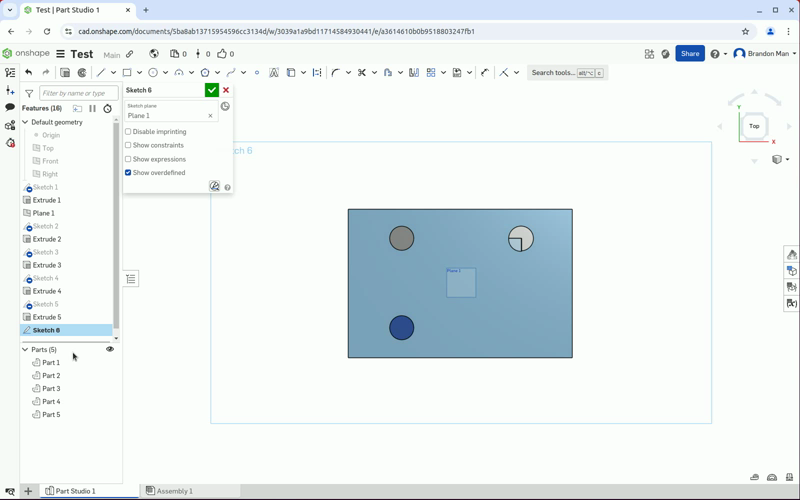
key(y)
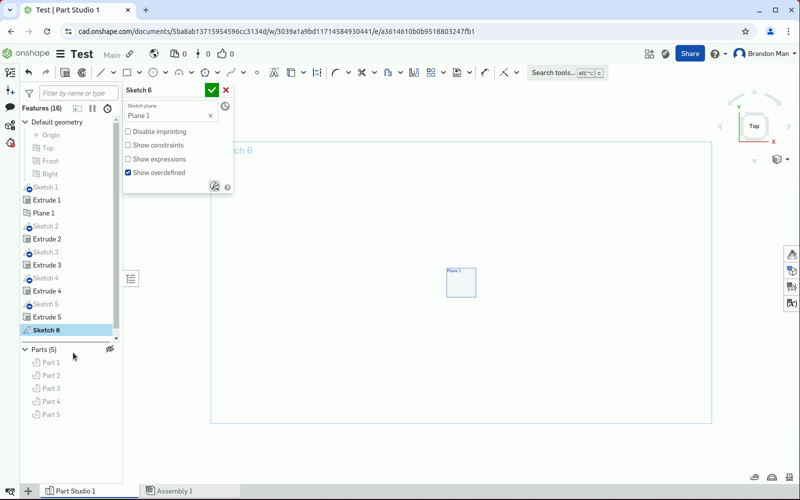
key(a)
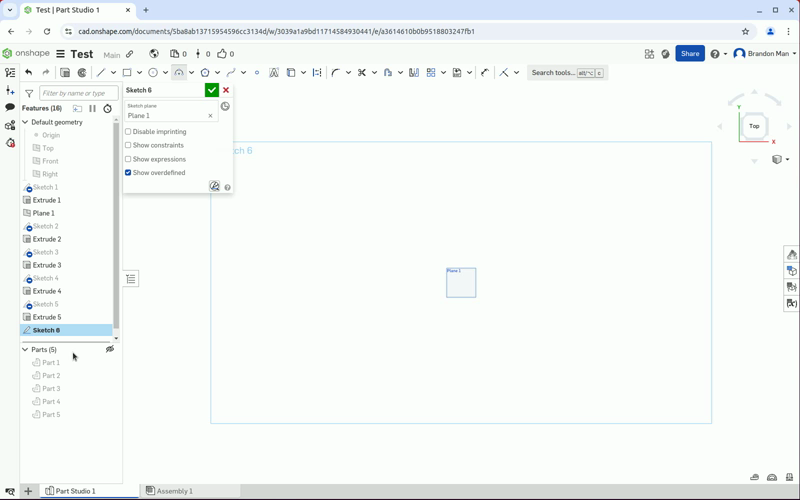
key_down(shift)
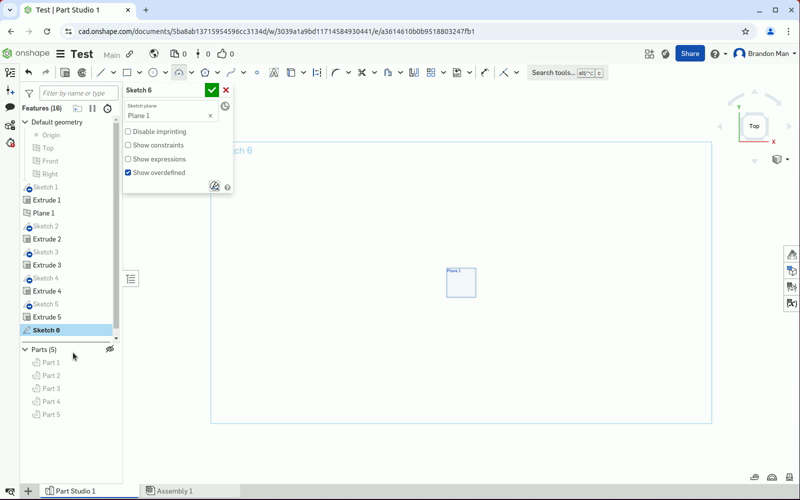
mouse_move(508, 327)
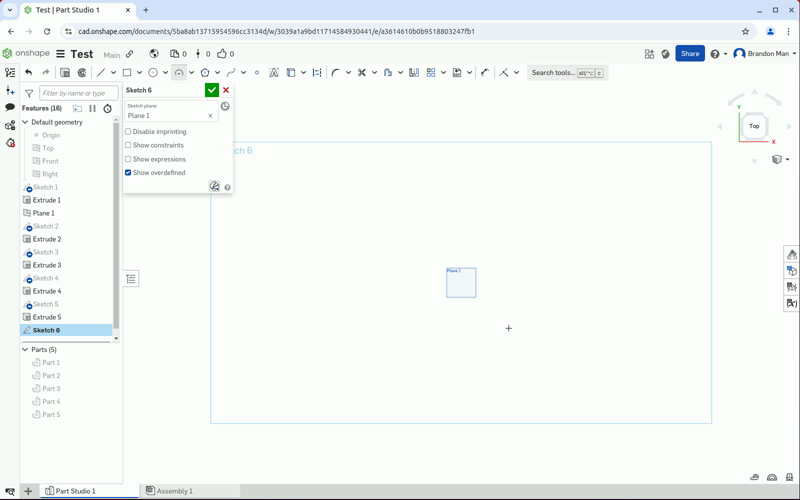
click(508, 327)
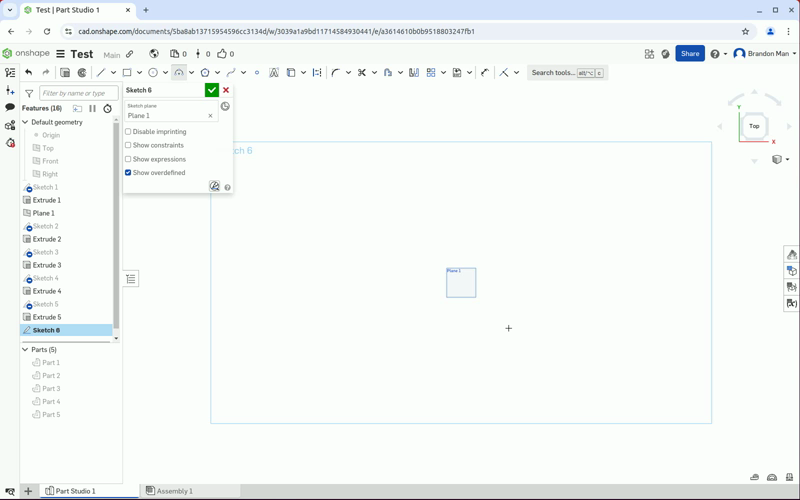
key_up(shift)
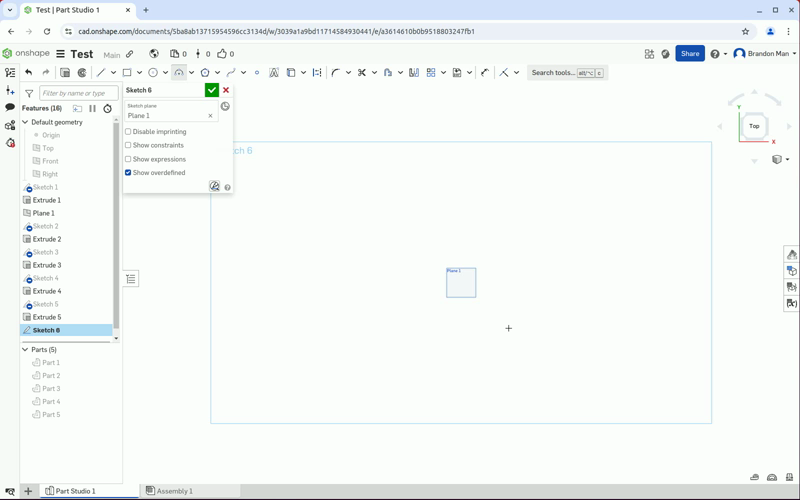
key_down(shift)
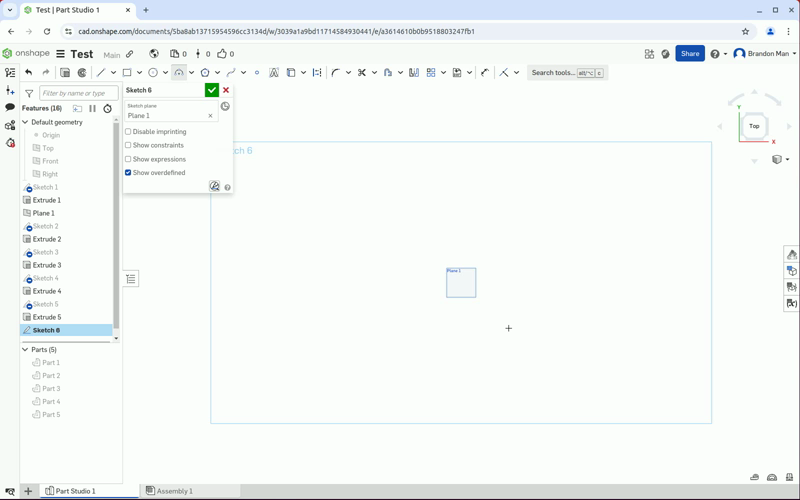
mouse_move(521, 315)
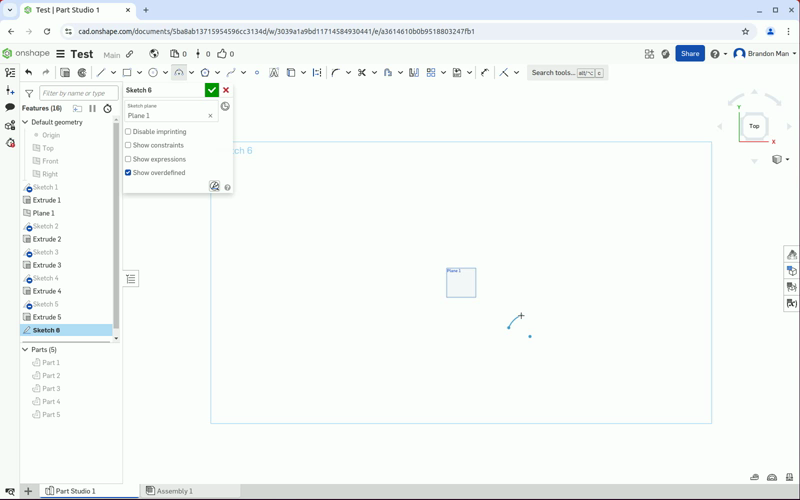
click(521, 315)
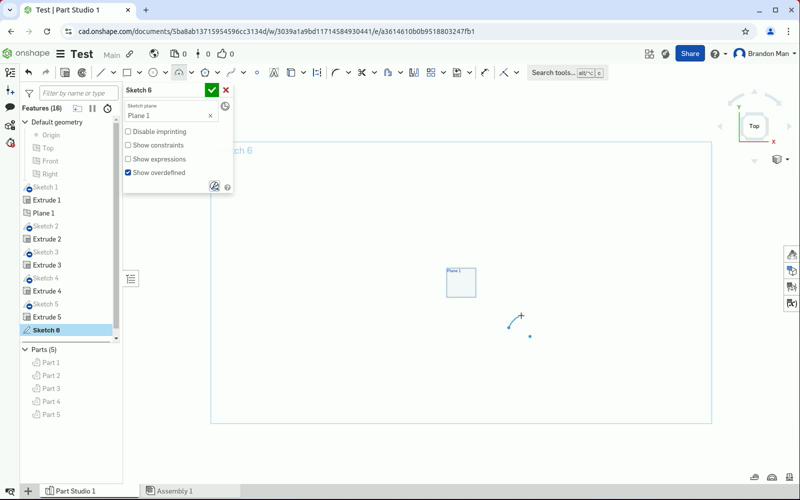
mouse_move(529, 336)
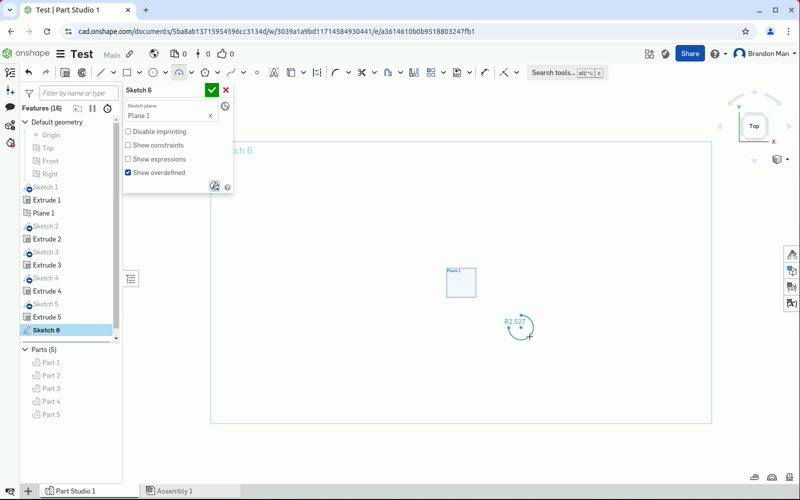
click(529, 336)
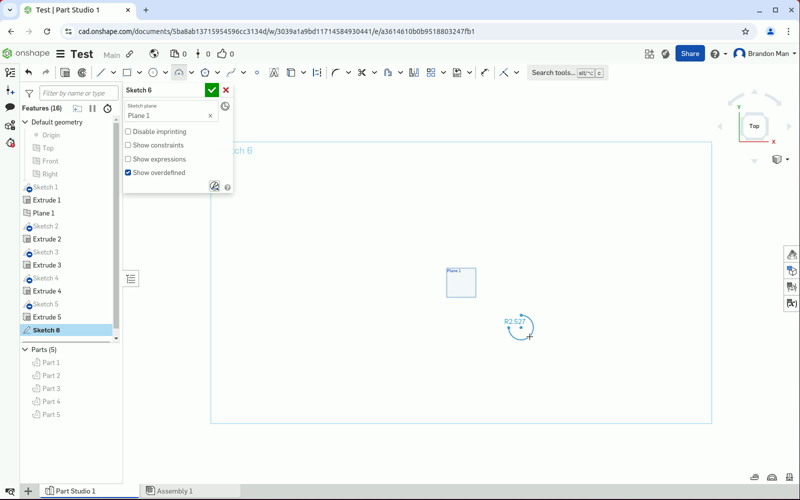
key_up(shift)
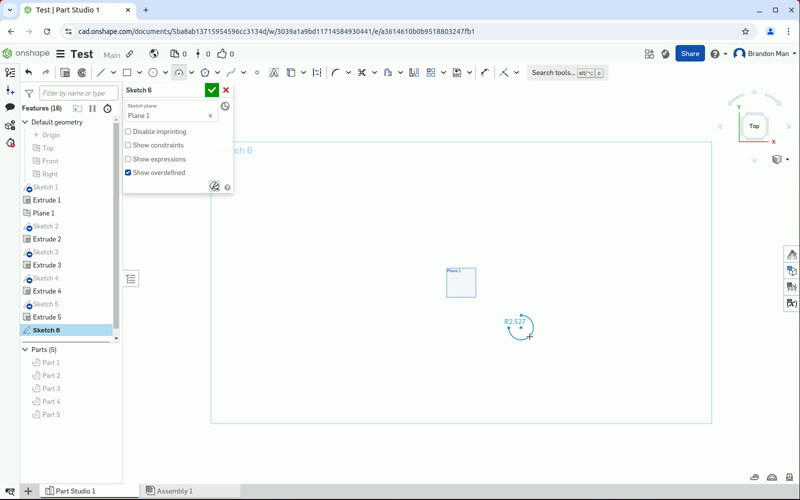
key(esc)
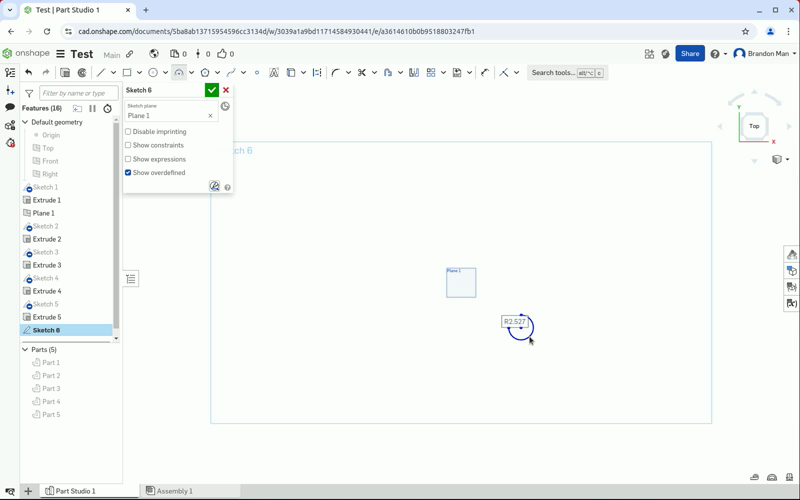
key(l)
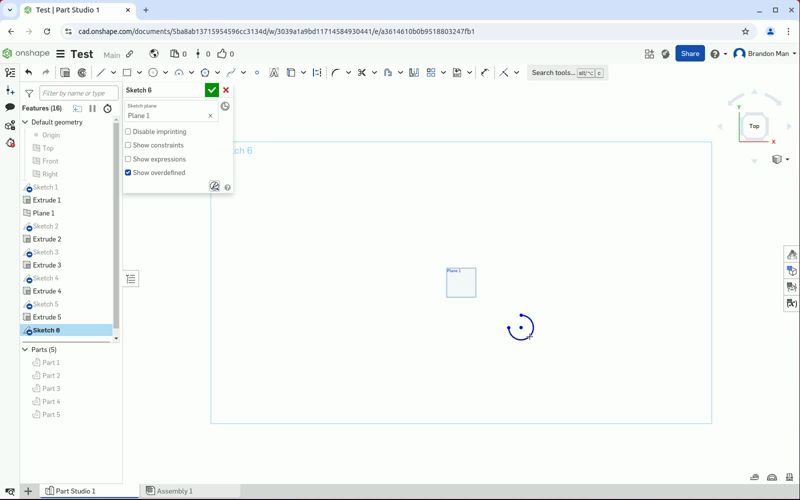
mouse_move(521, 315)
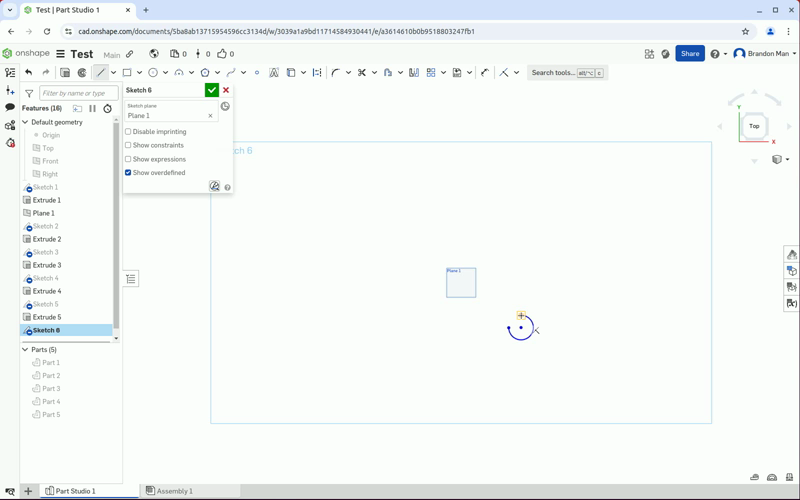
click(521, 315)
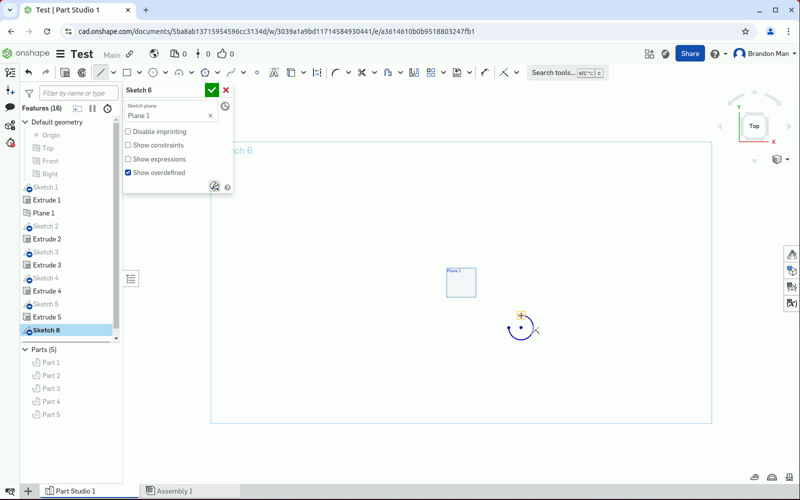
key_down(shift)
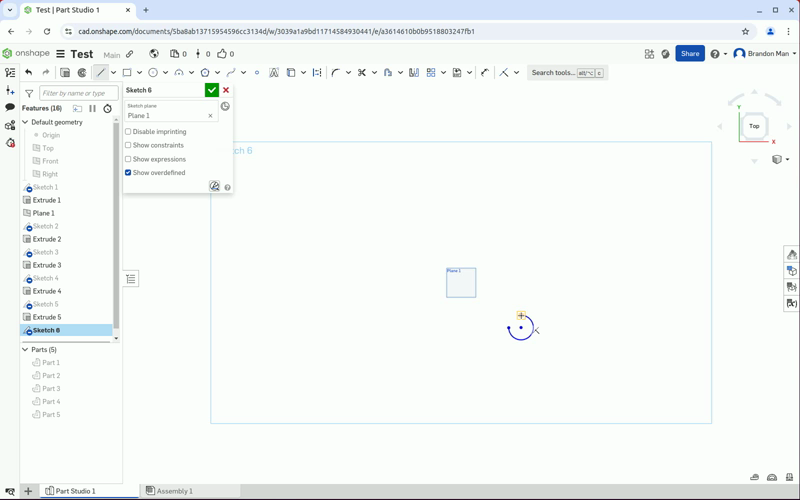
mouse_move(551, 315)
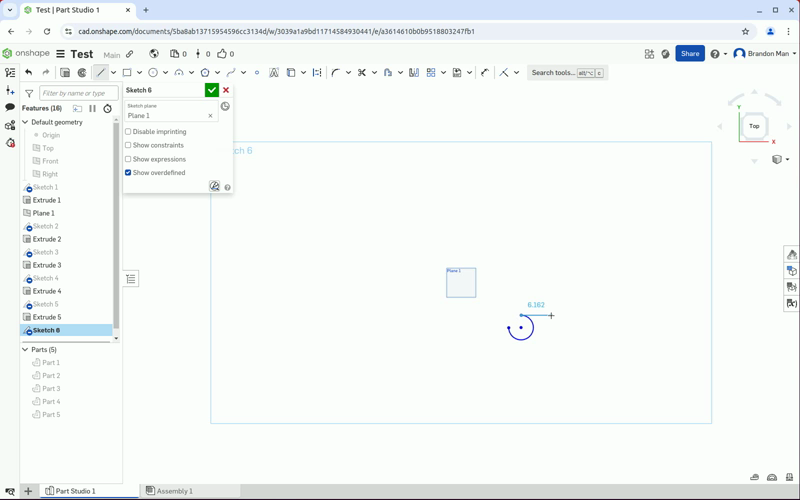
mouse_move(521, 327)
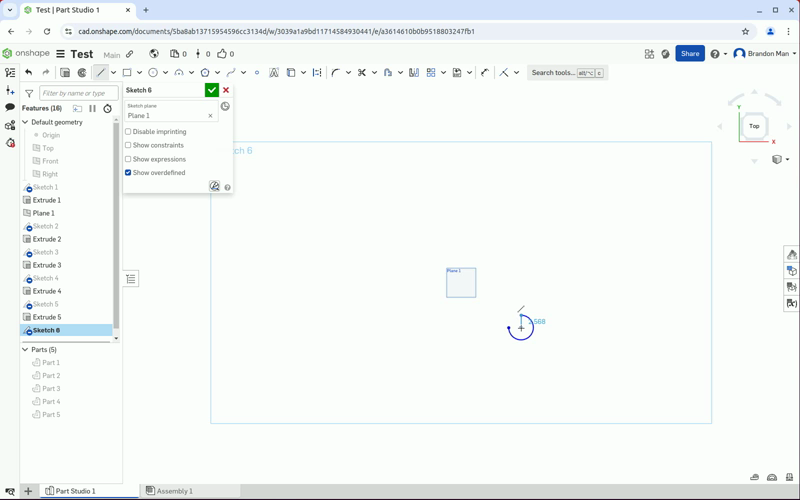
click(521, 327)
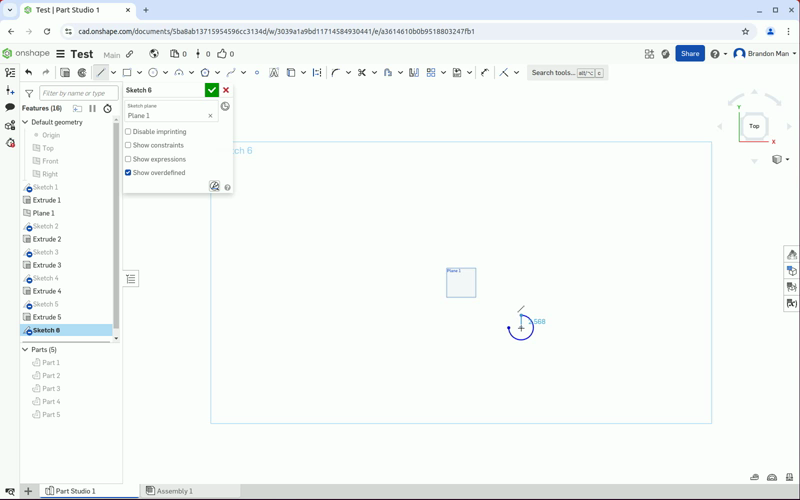
key_up(shift)
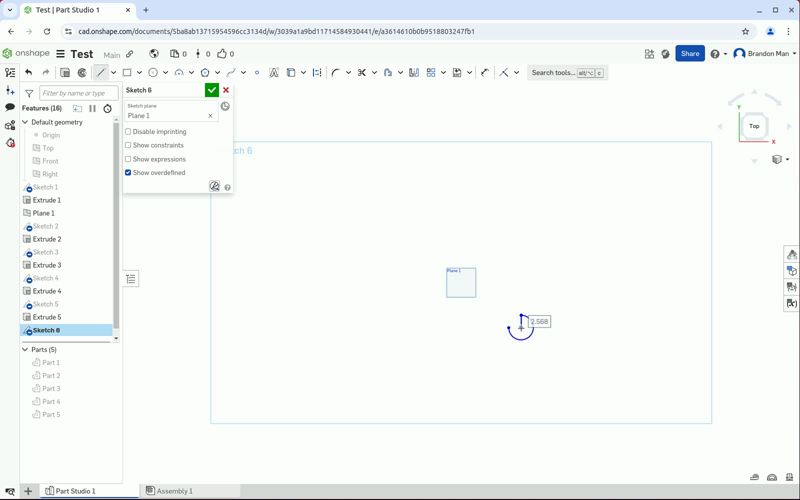
mouse_move(551, 327)
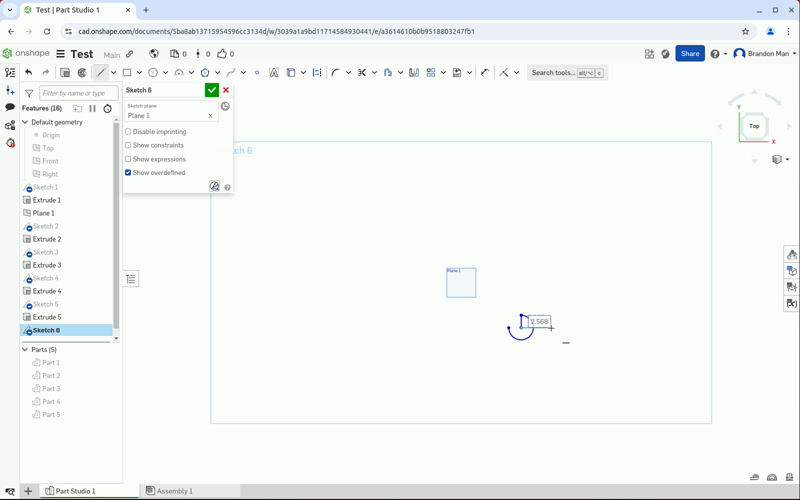
key_down(shift)
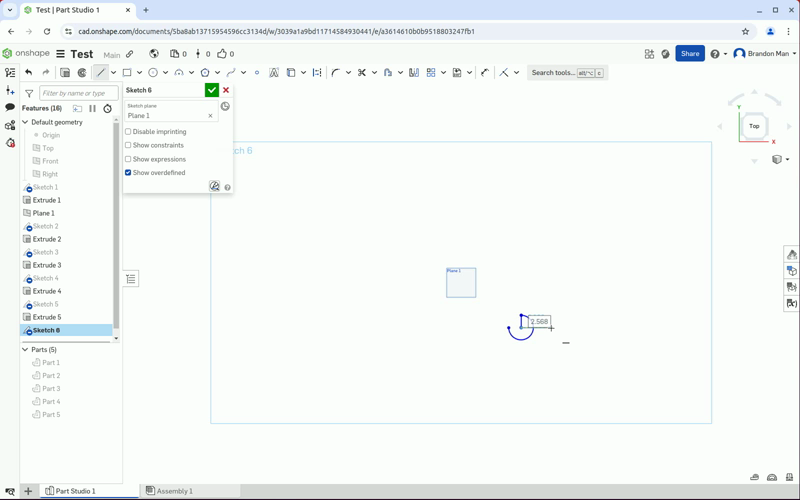
mouse_move(508, 327)
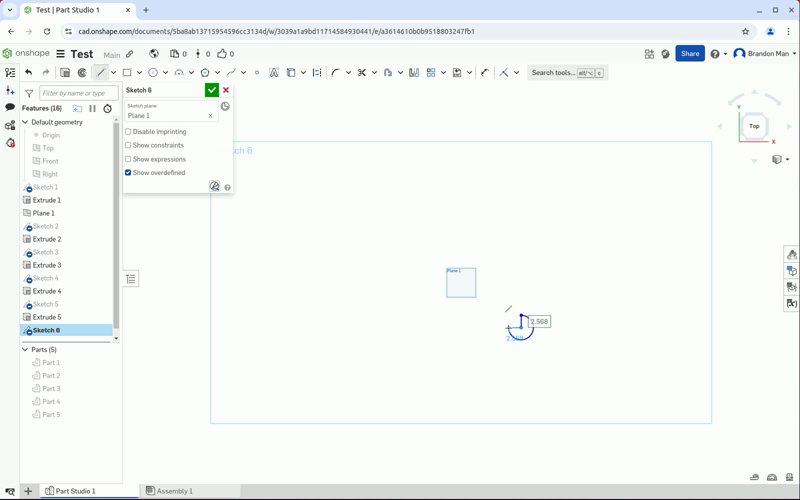
key_up(shift)
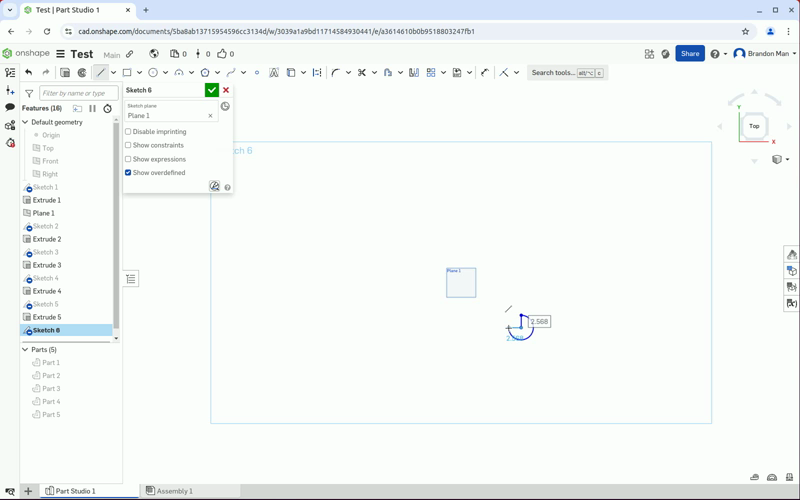
click(508, 327)
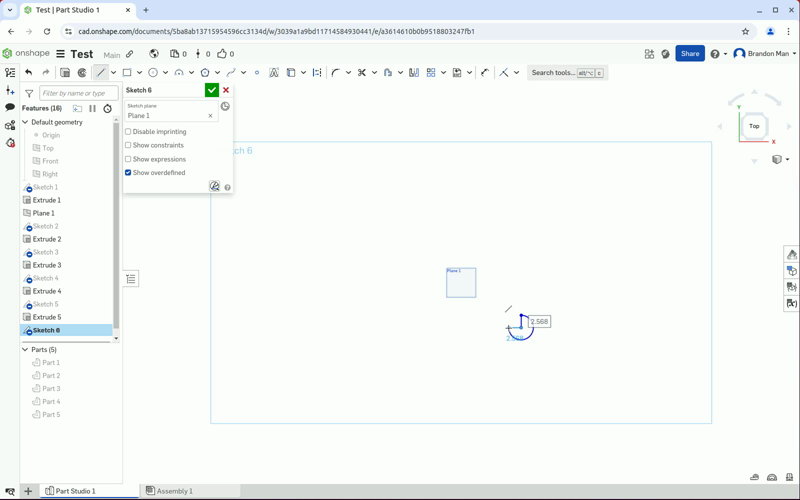
key(esc)
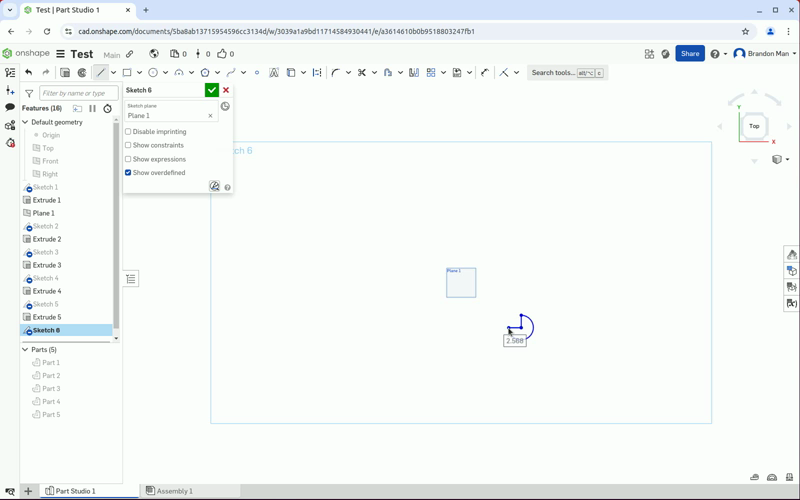
mouse_move(529, 330)
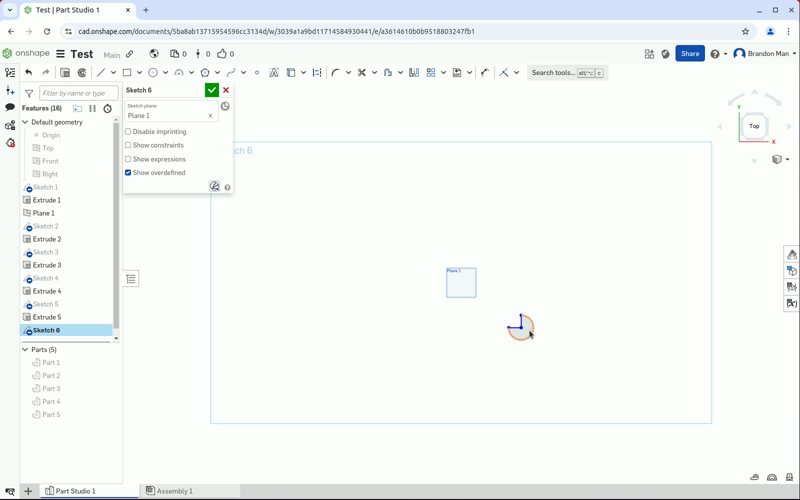
scroll(6)
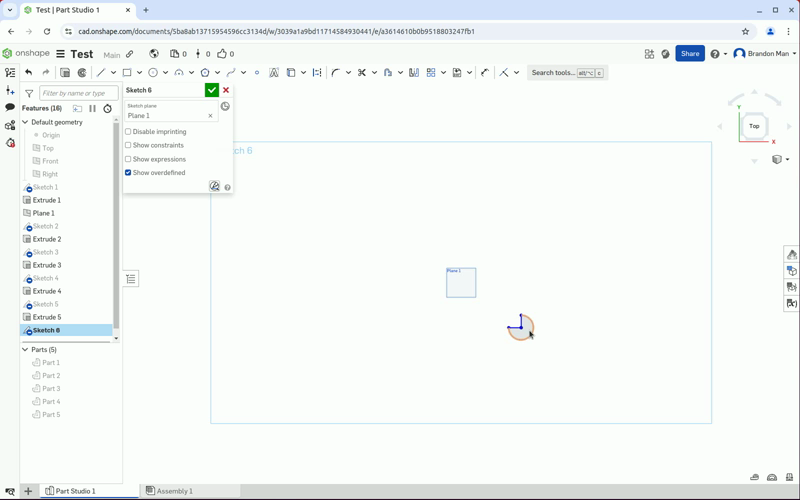
scroll(6)
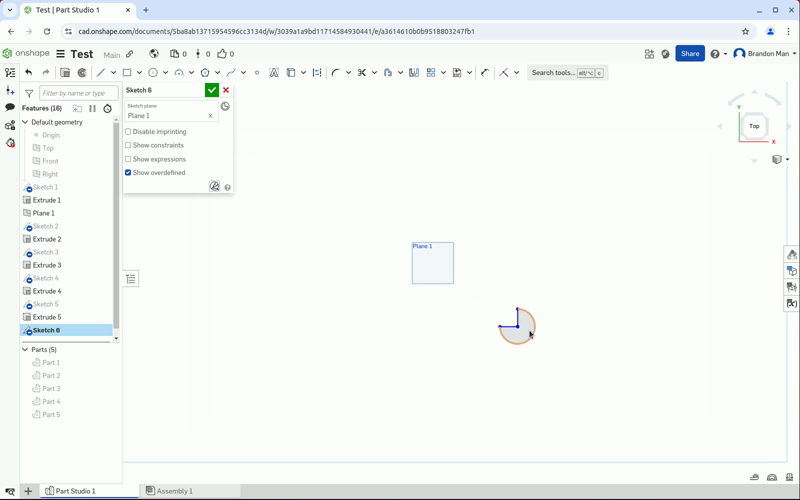
scroll(6)
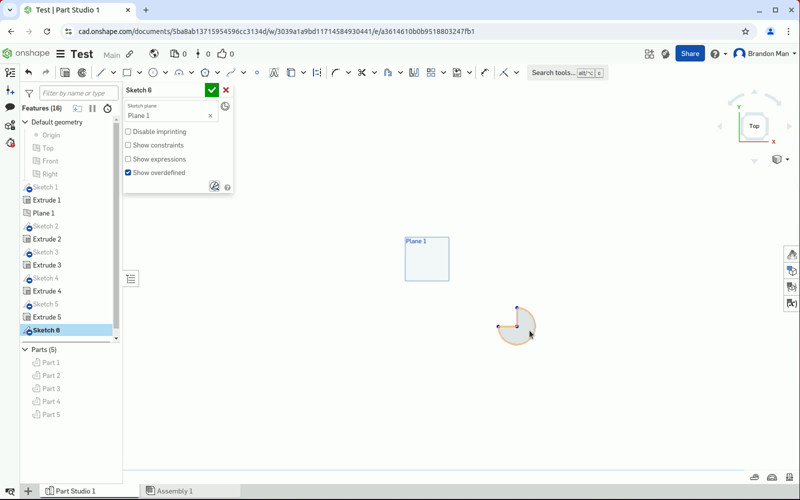
scroll(6)
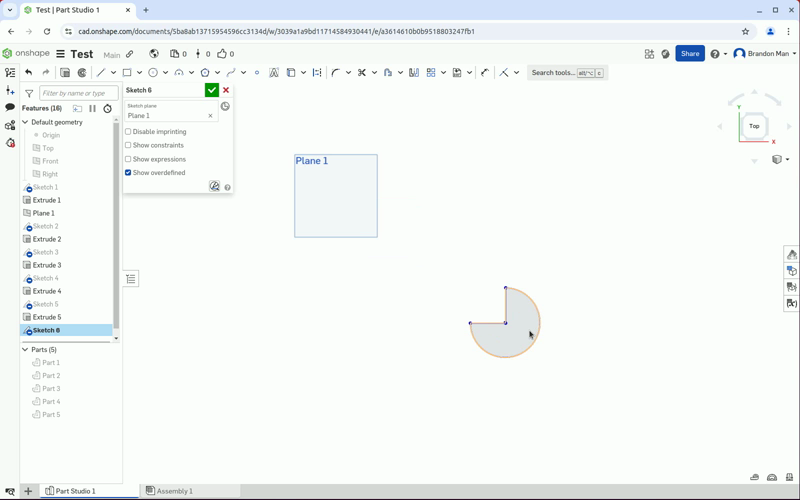
scroll(6)
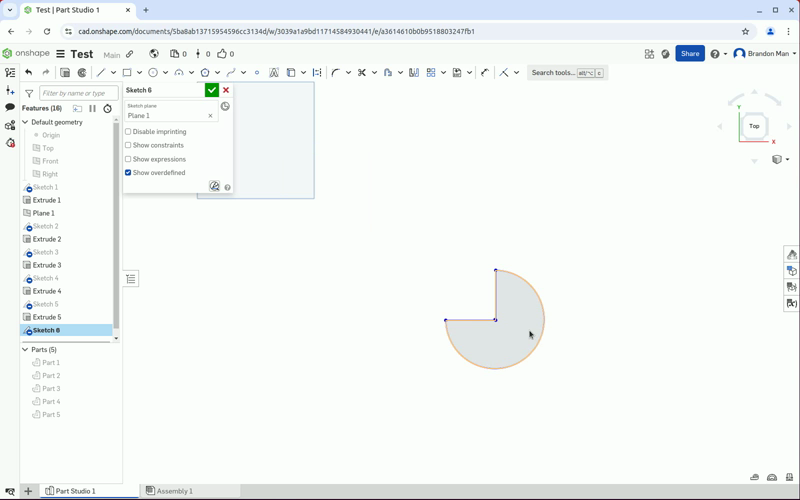
scroll(6)
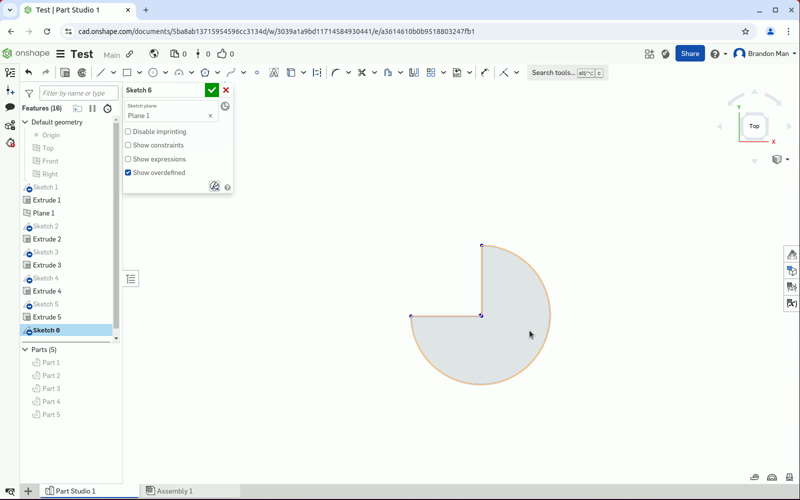
scroll(6)
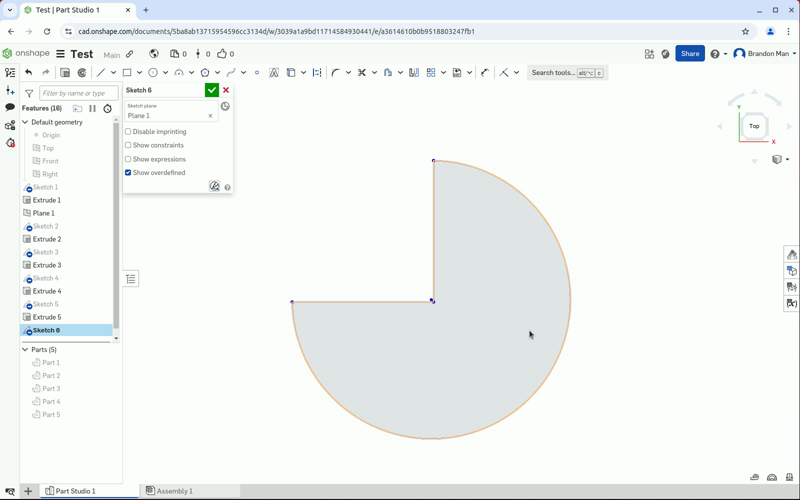
click(529, 330)
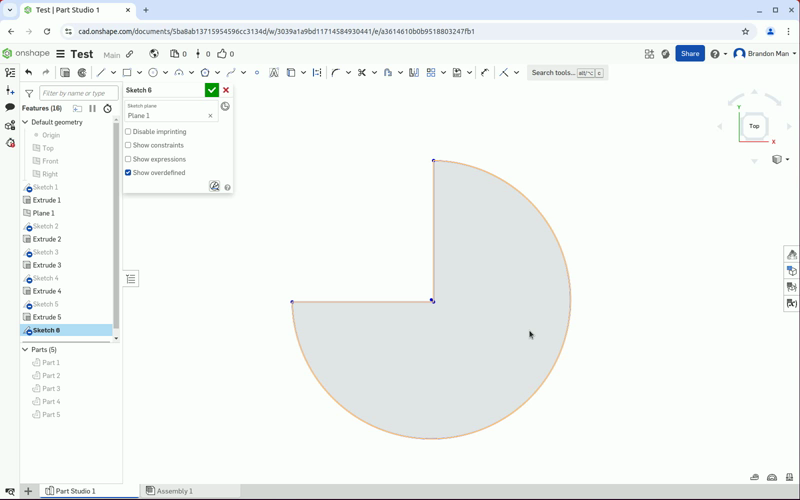
scroll(-6)
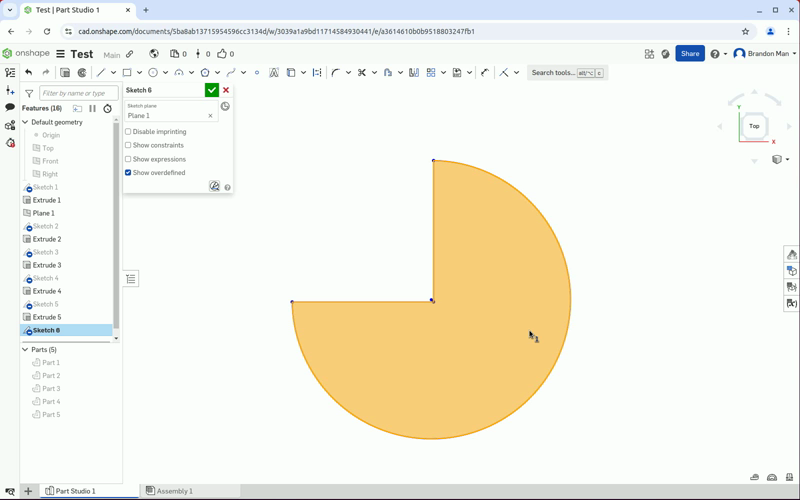
scroll(-6)
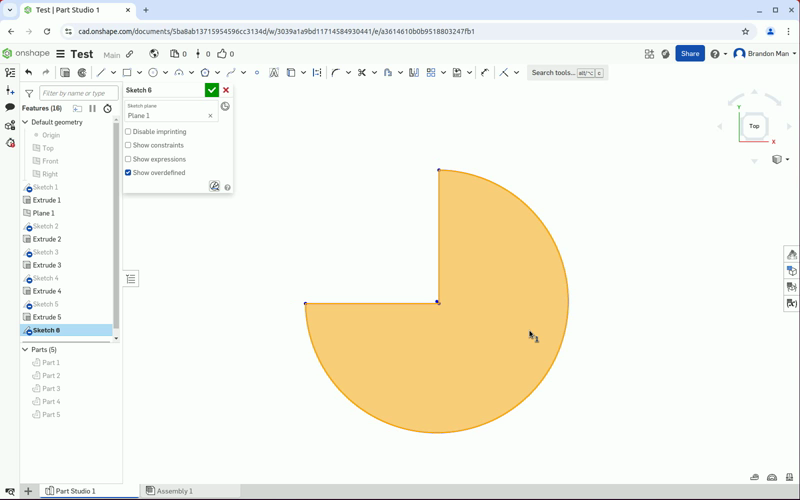
scroll(-6)
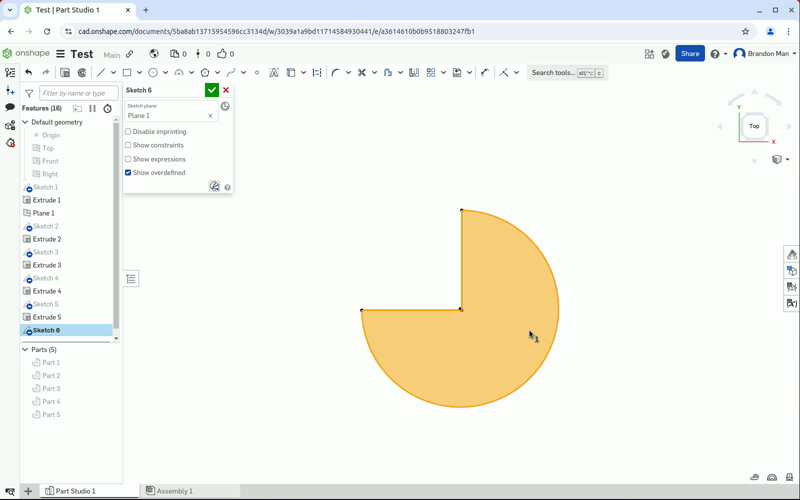
scroll(-6)
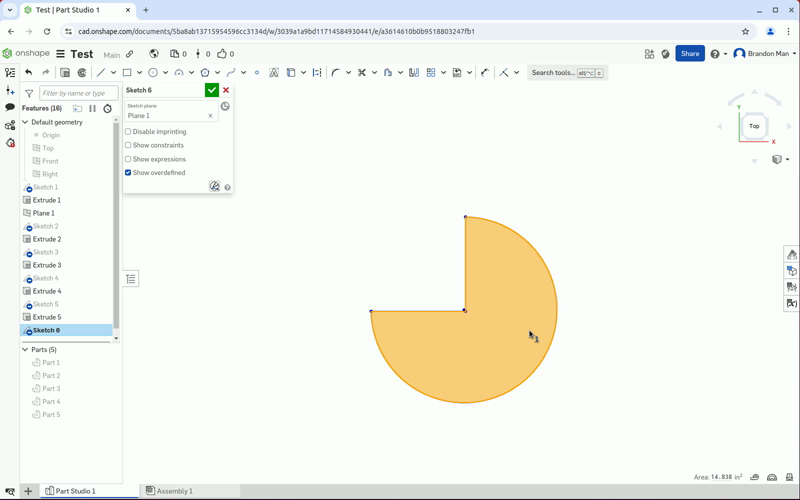
scroll(-6)
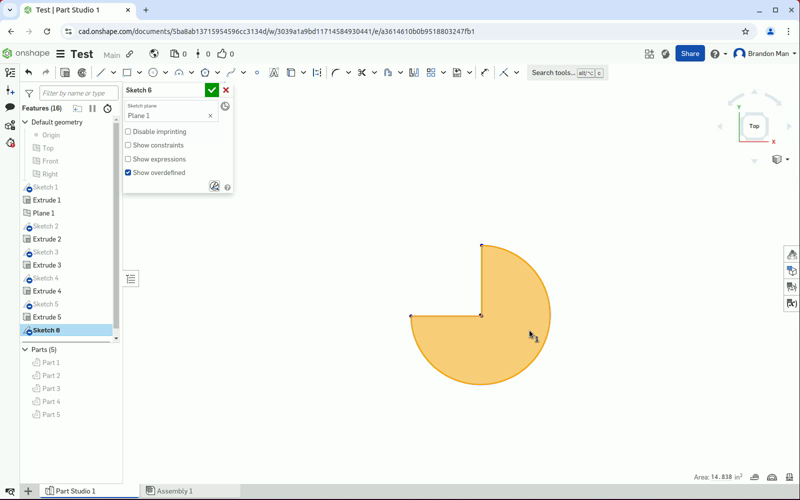
scroll(-6)
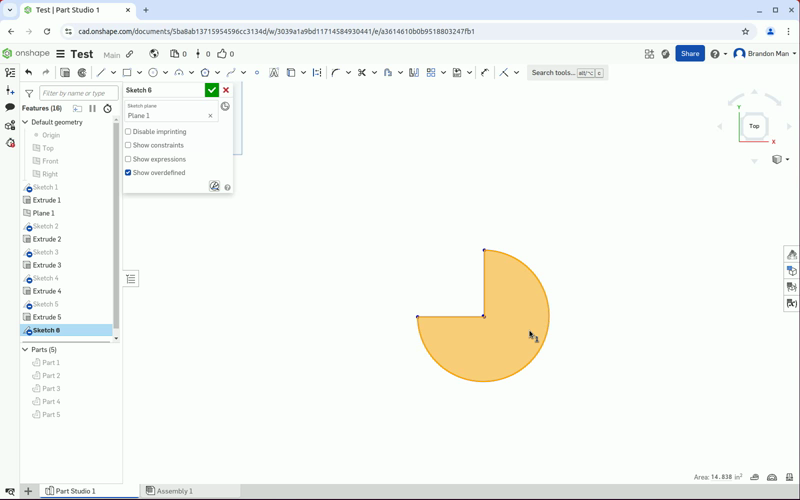
scroll(-6)
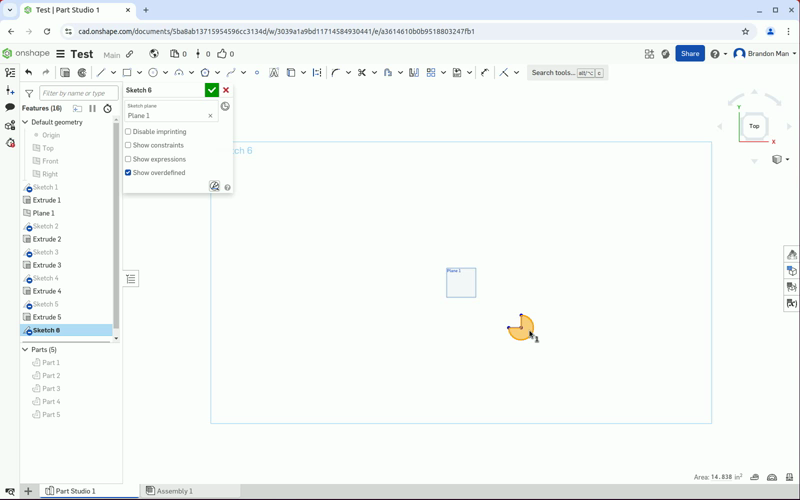
mouse_move(73, 352)
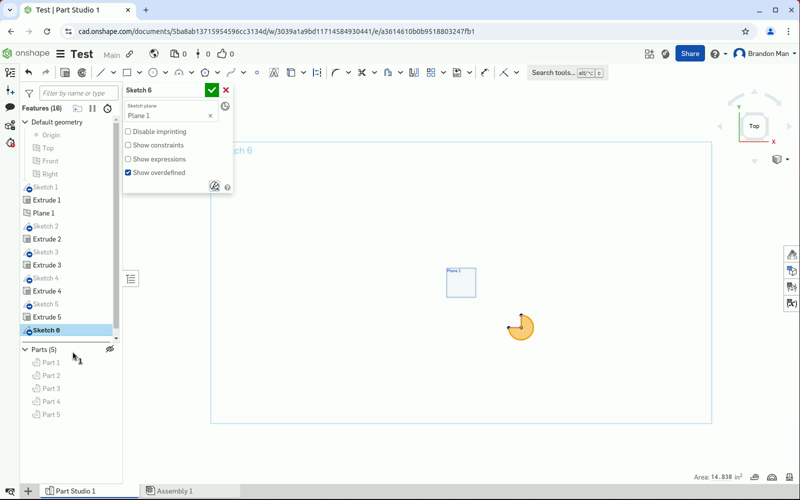
key(shift+y)
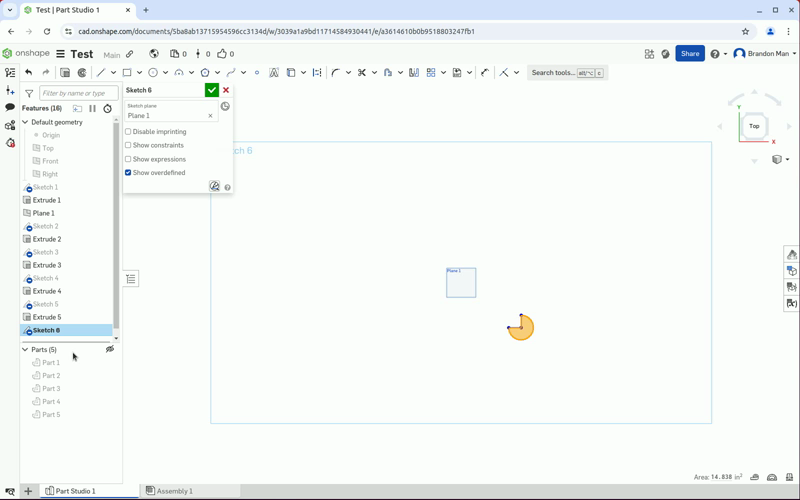
key(shift+e)
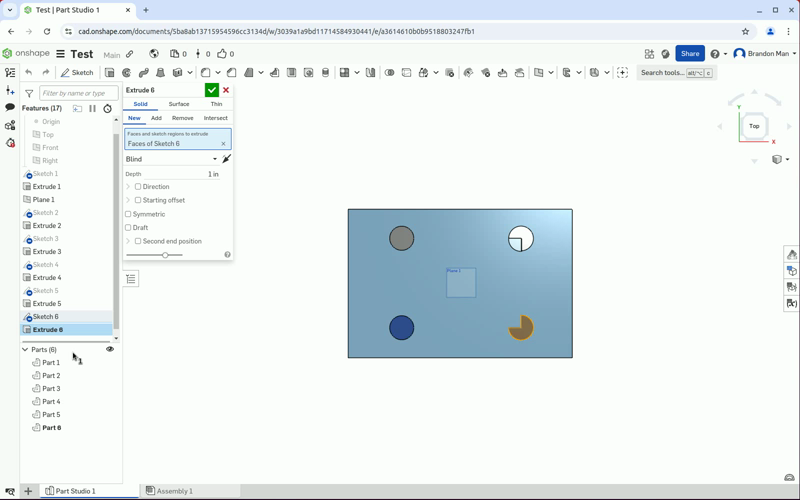
mouse_move(143, 106)
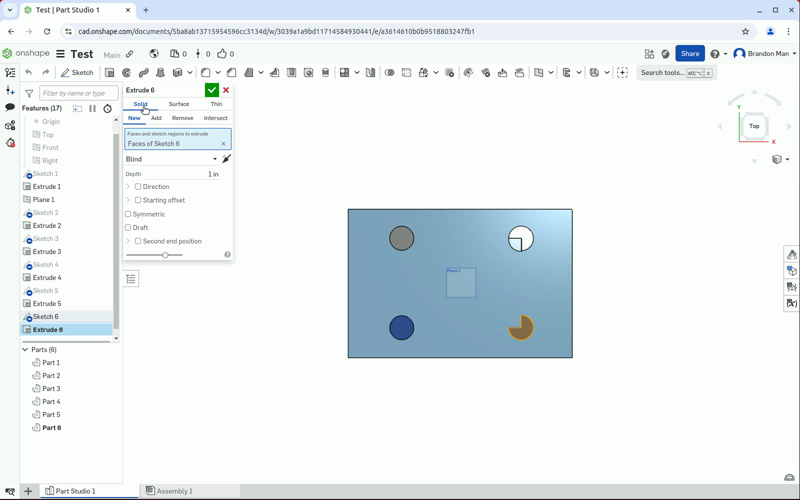
click(143, 106)
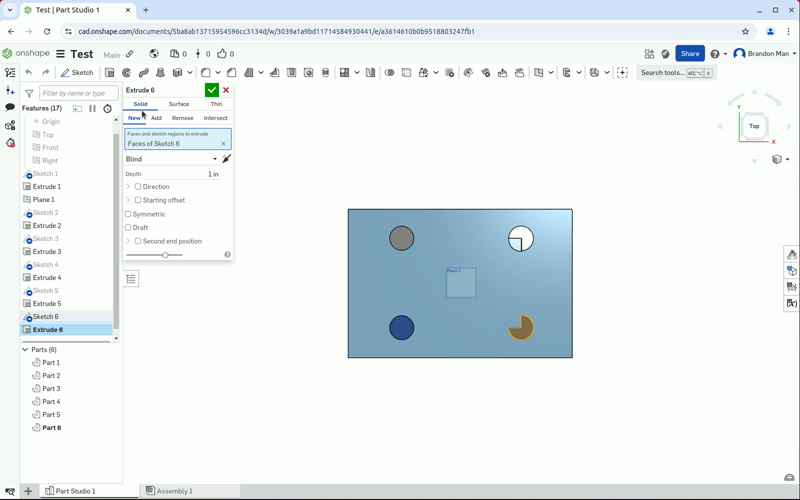
mouse_move(137, 120)
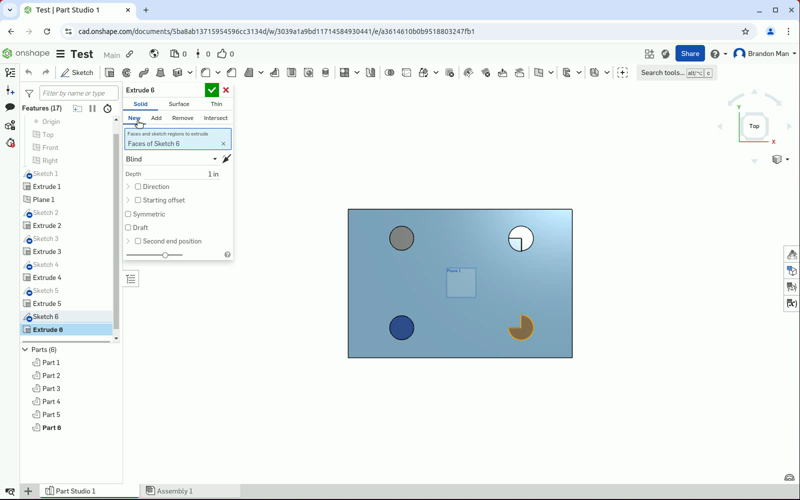
click(137, 120)
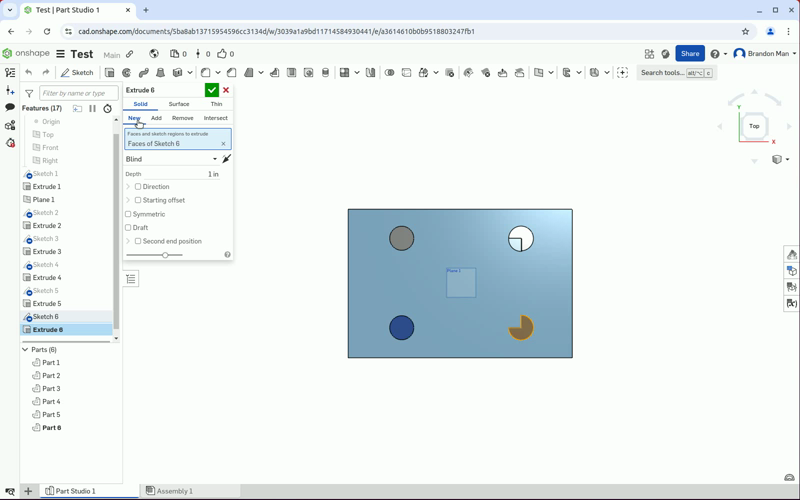
key(tab, 4)
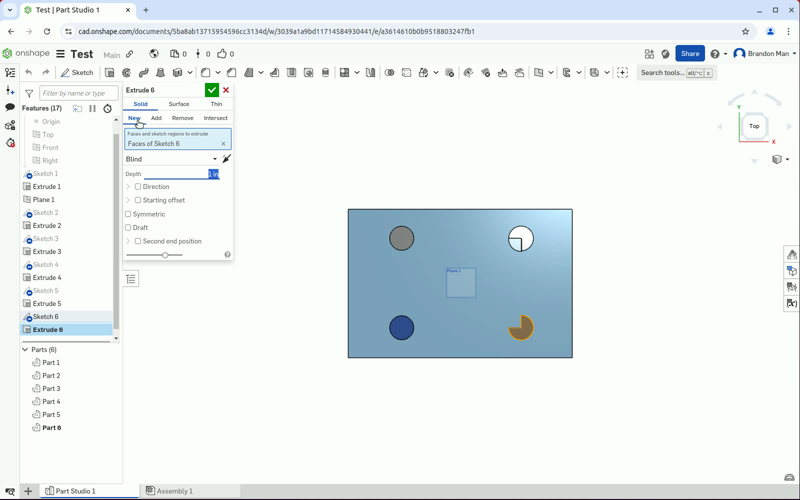
text(15.405)
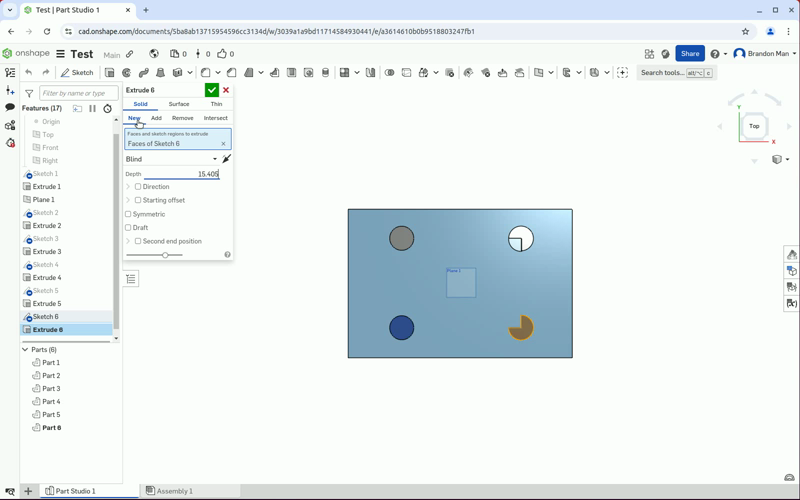
key(enter)
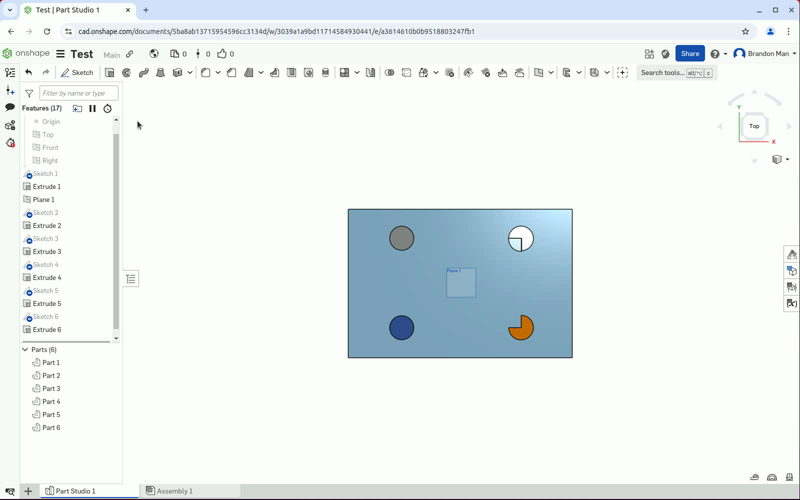
key(shift+h)
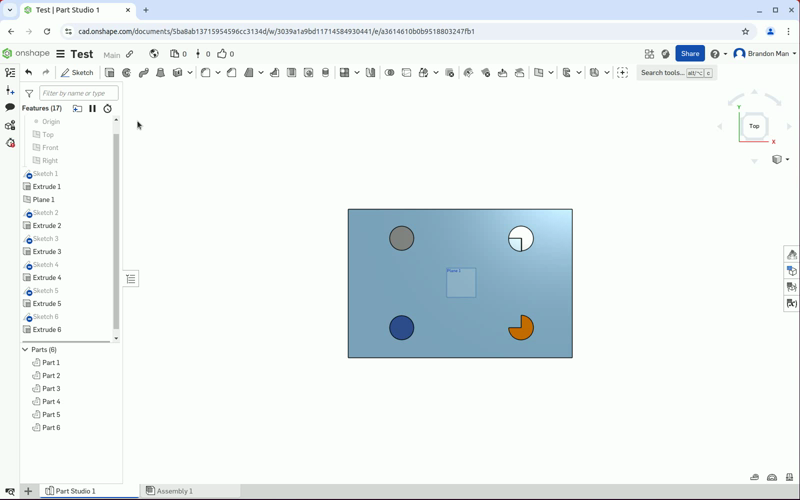
key(shift+h)
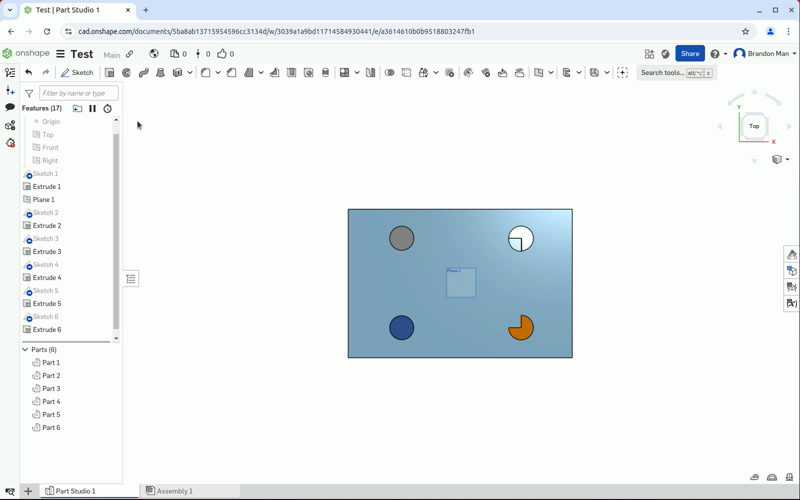
mouse_move(69, 176)
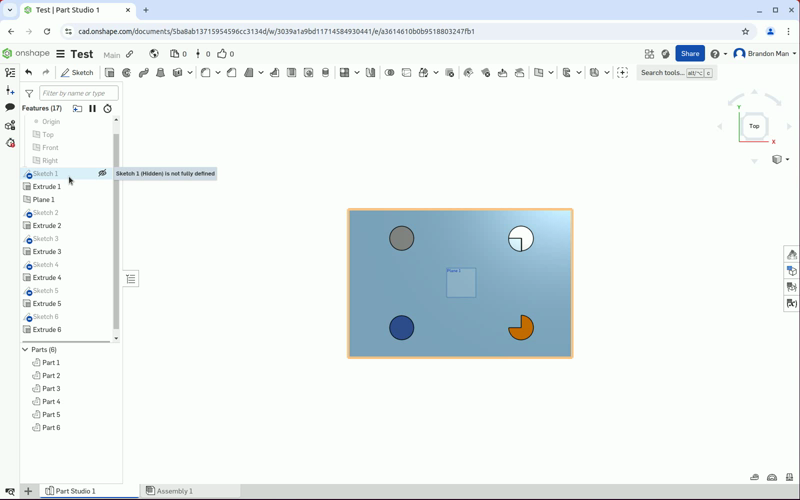
click(69, 176)
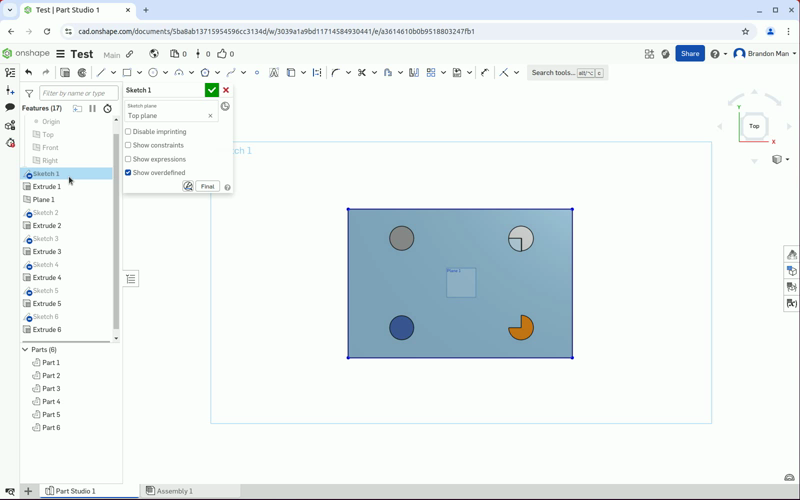
mouse_move(229, 92)
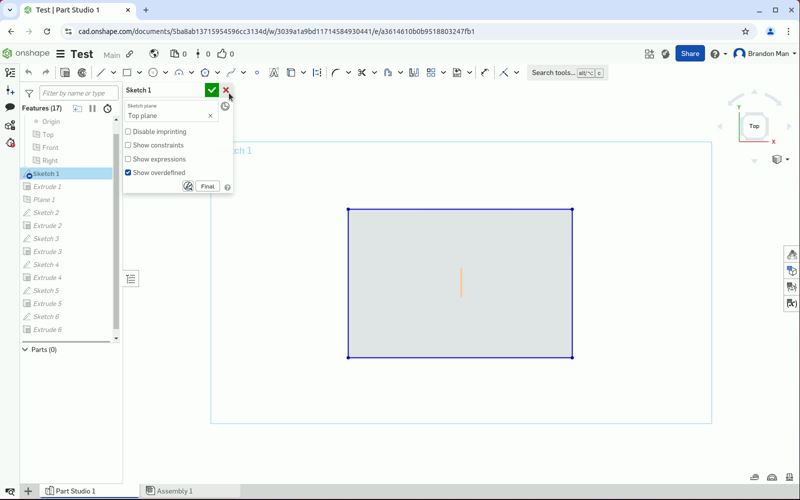
click(229, 92)
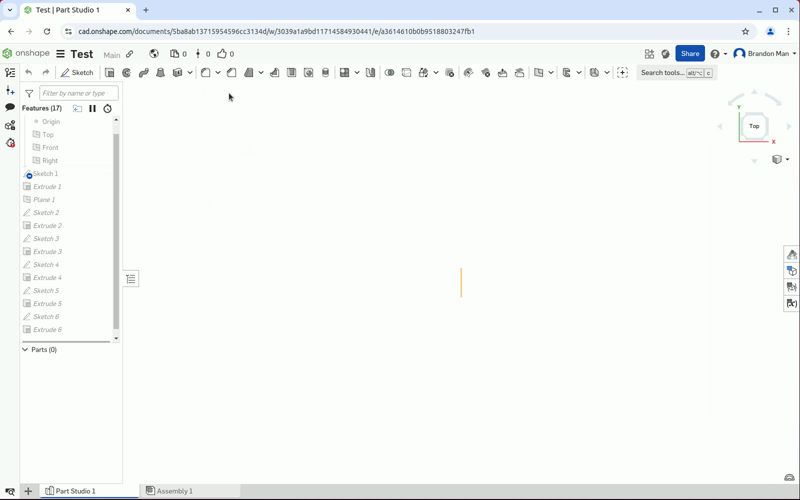
key(shift+s)
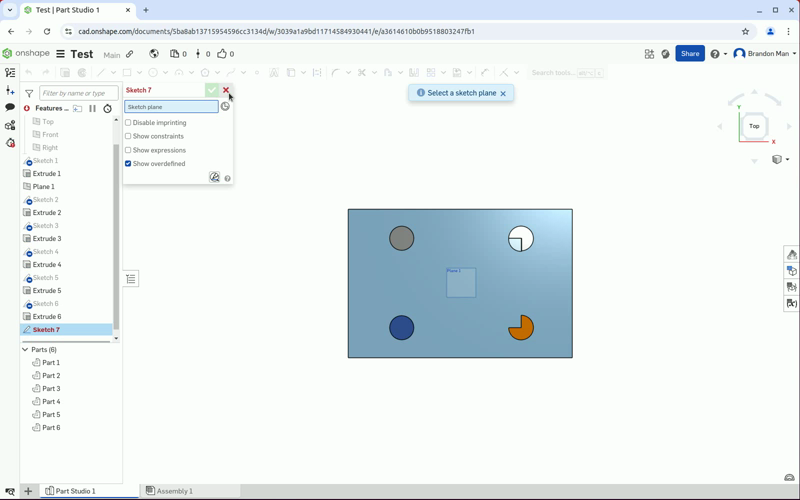
mouse_move(69, 189)
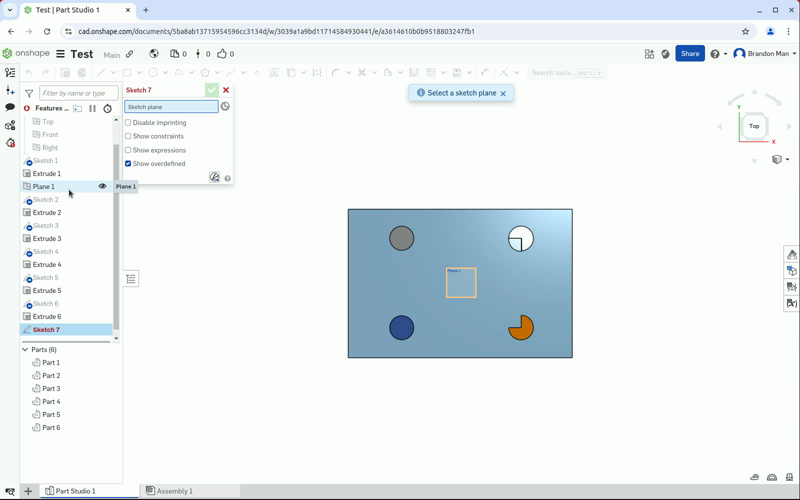
click(69, 189)
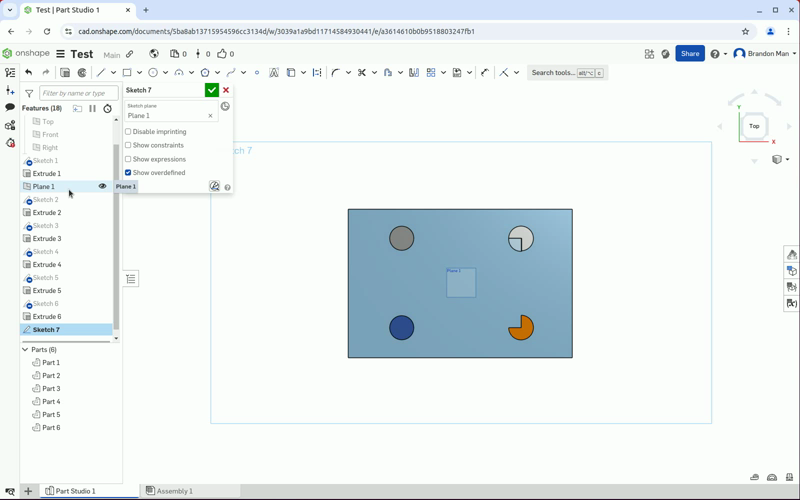
mouse_move(73, 352)
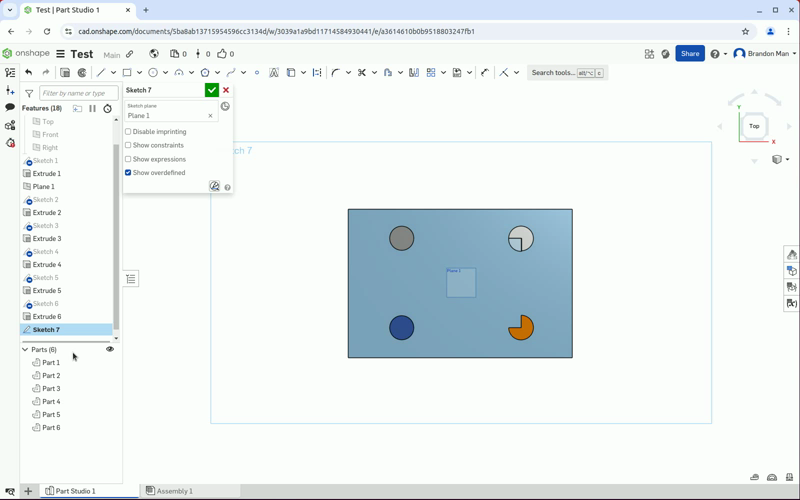
key(y)
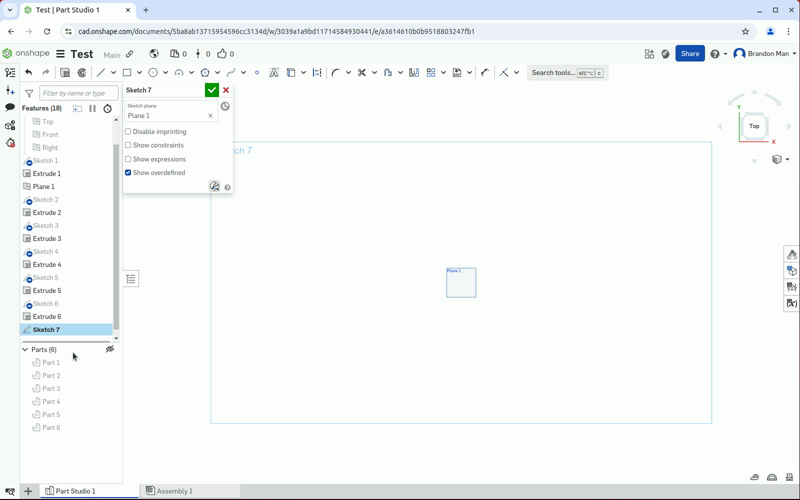
key(l)
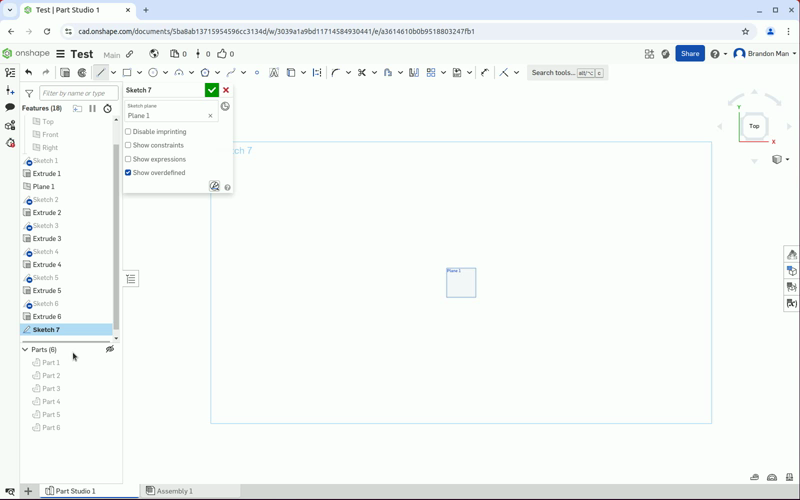
key_down(shift)
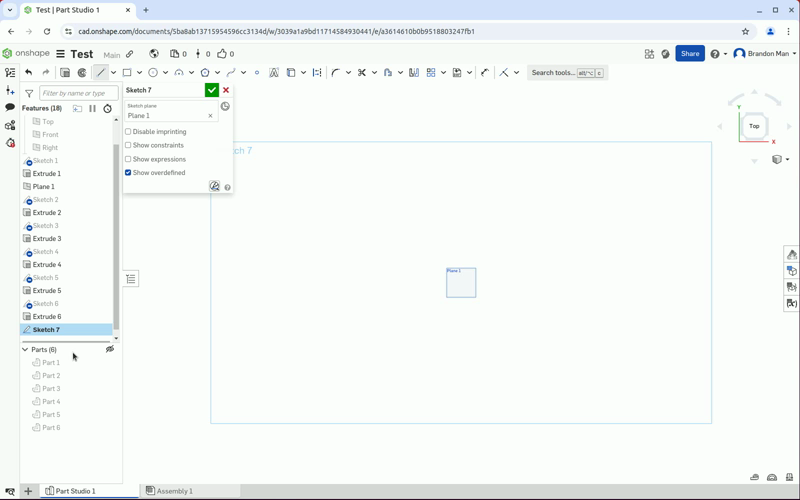
mouse_move(508, 327)
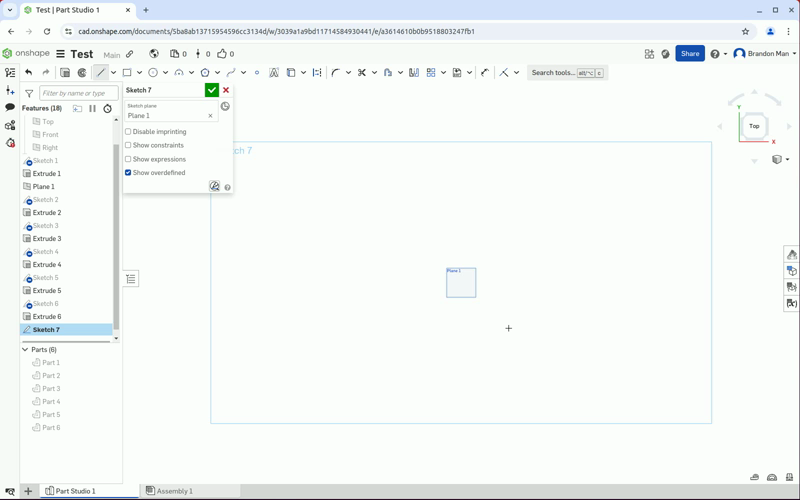
click(508, 327)
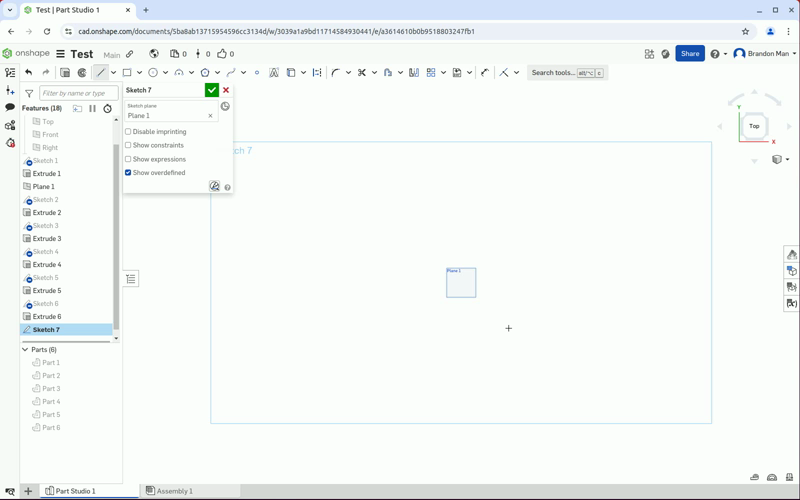
key_up(shift)
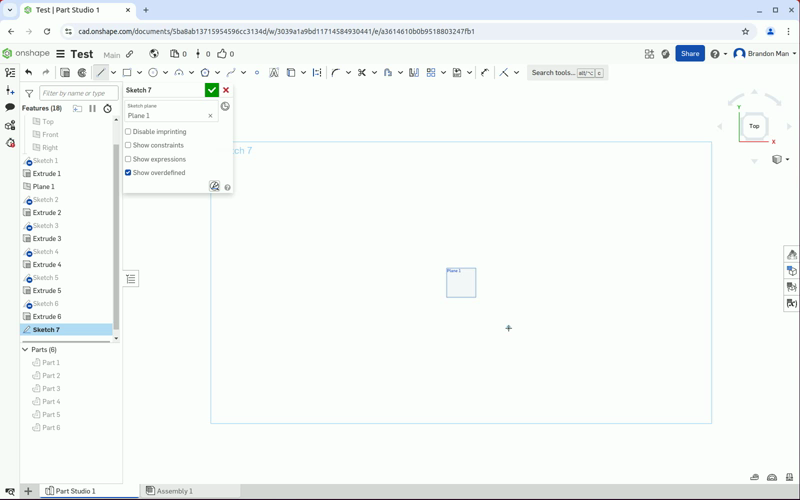
key_down(shift)
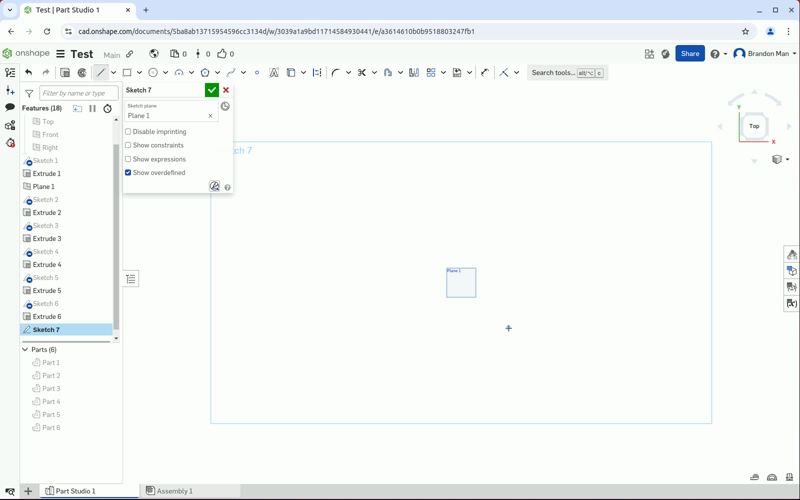
mouse_move(538, 327)
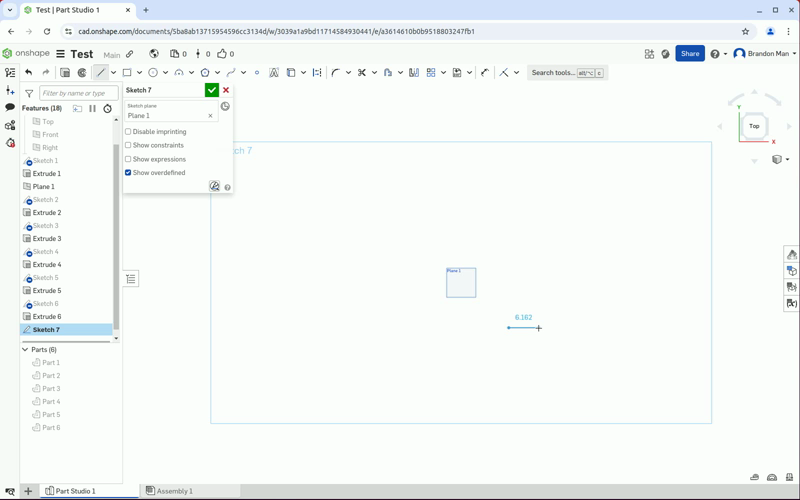
mouse_move(521, 327)
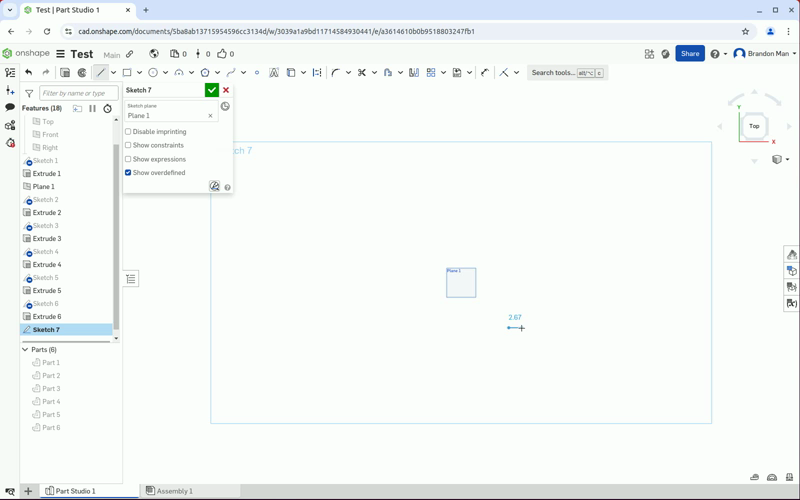
click(521, 327)
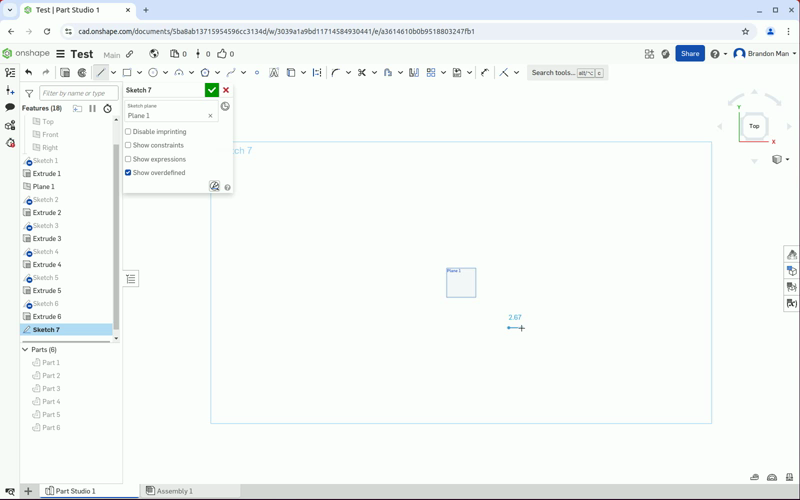
key_up(shift)
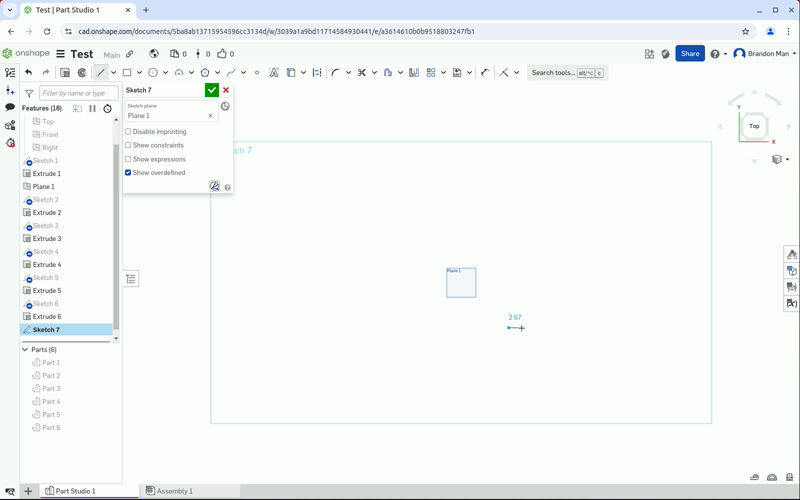
key_down(shift)
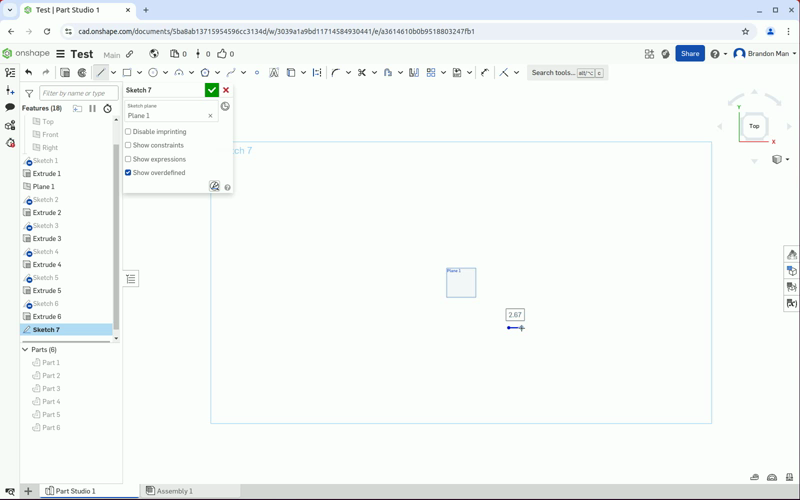
mouse_move(551, 327)
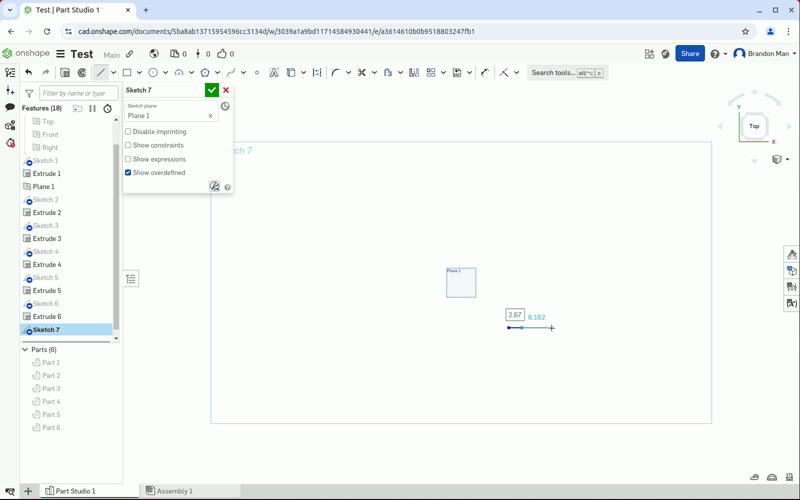
mouse_move(521, 314)
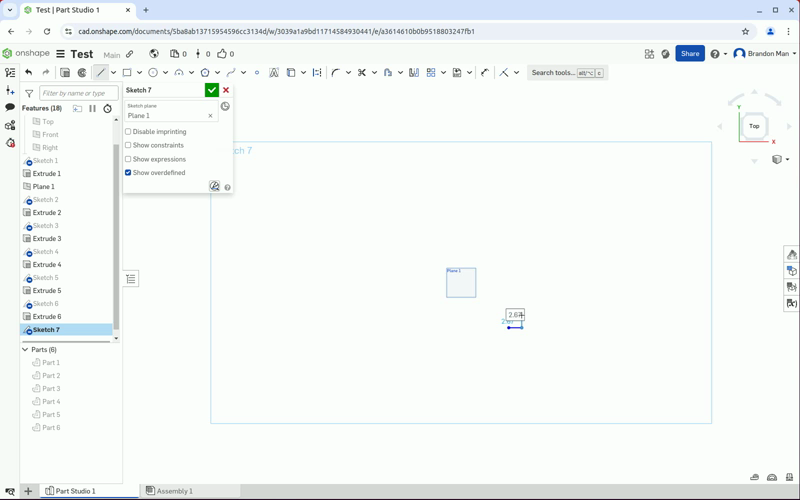
click(521, 314)
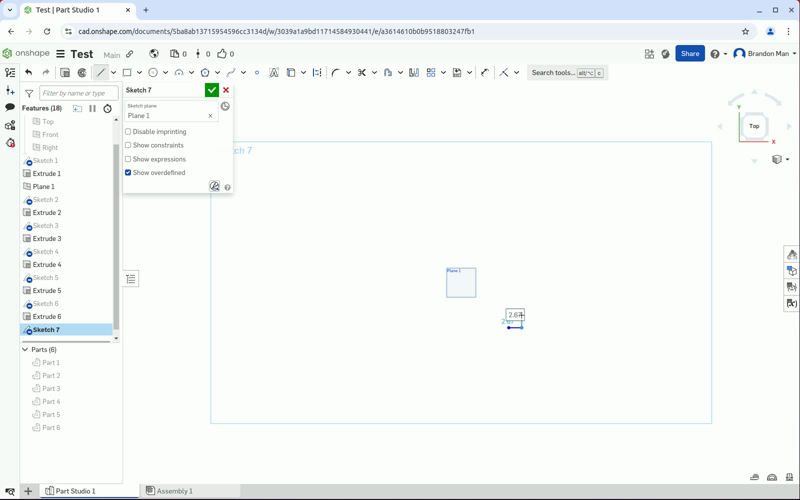
key_up(shift)
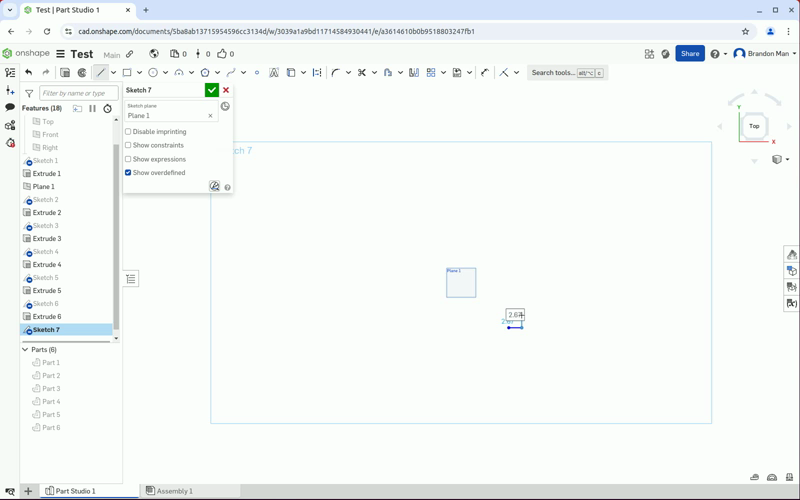
key(esc)
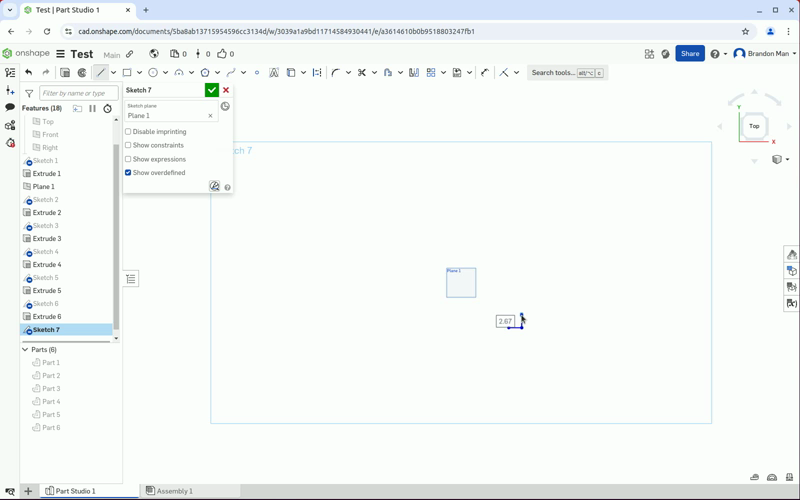
key(a)
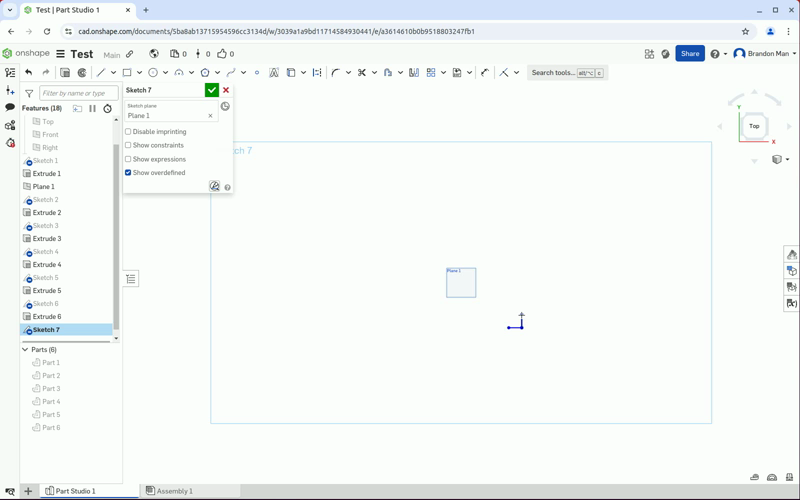
mouse_move(521, 314)
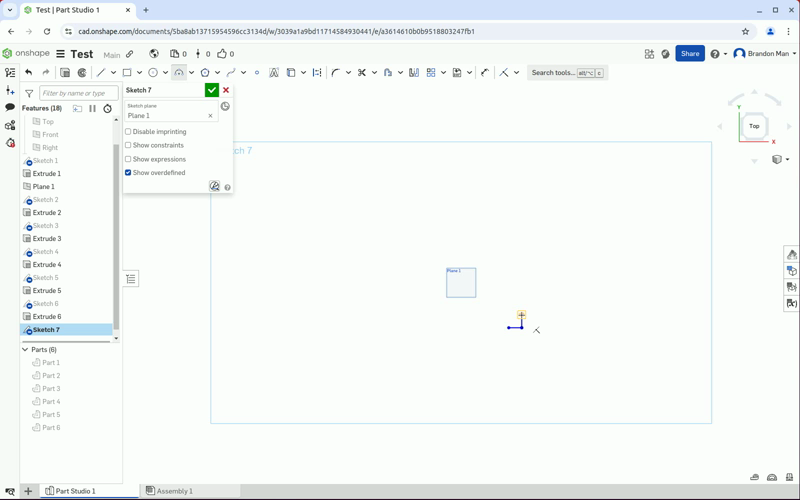
click(521, 314)
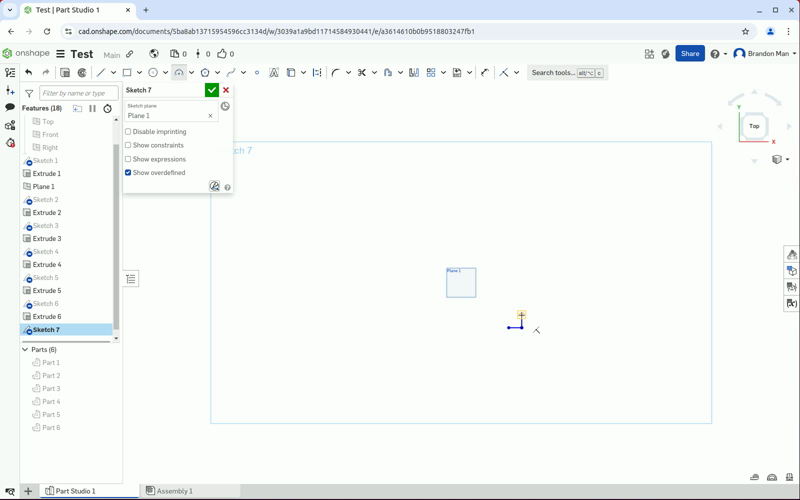
mouse_move(508, 327)
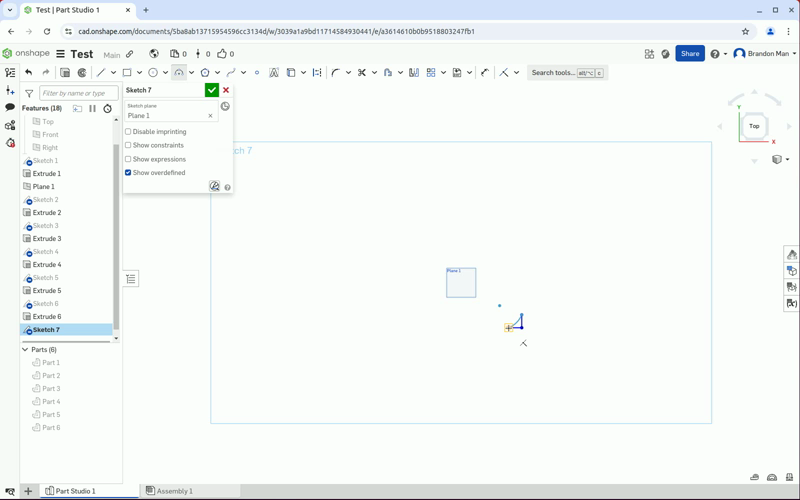
click(508, 327)
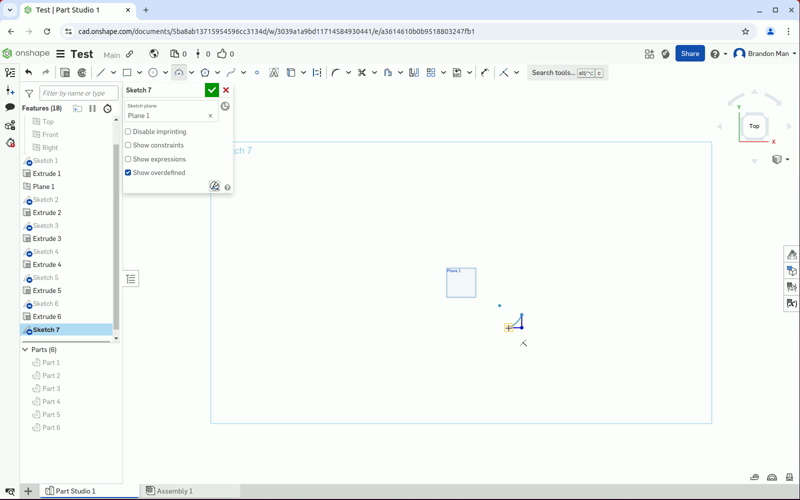
key_down(shift)
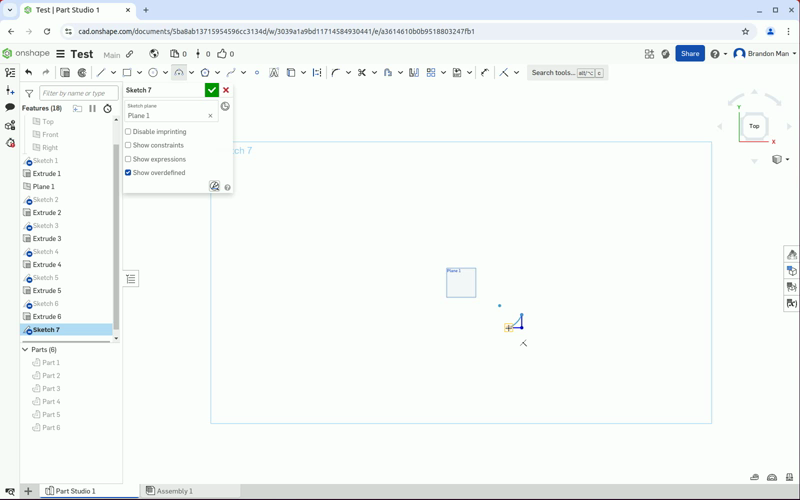
mouse_move(512, 318)
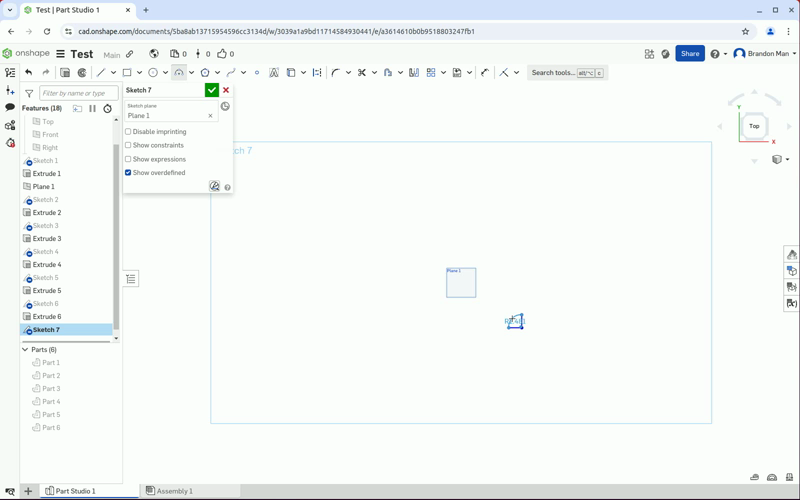
click(512, 318)
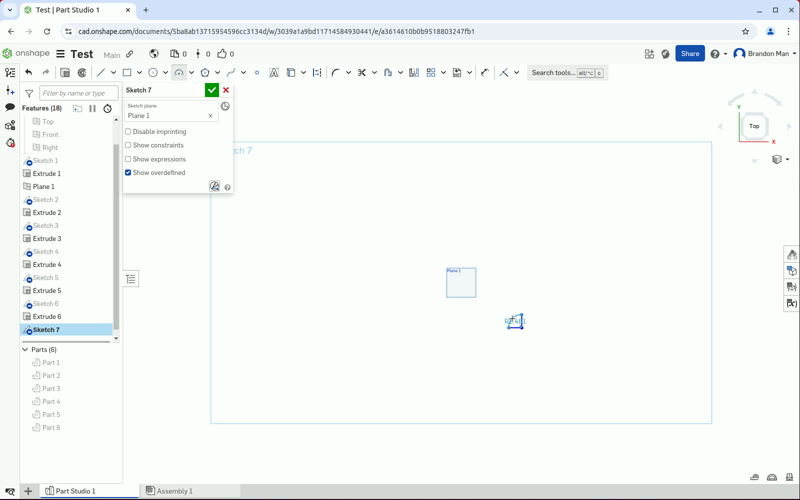
key_up(shift)
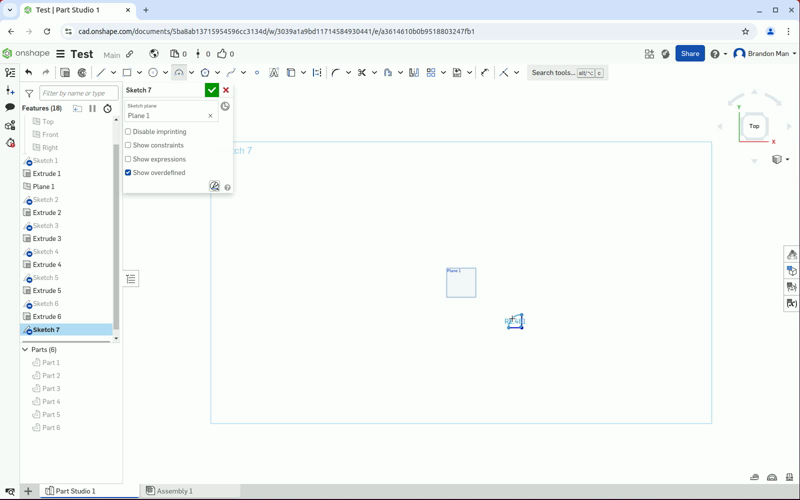
key(esc)
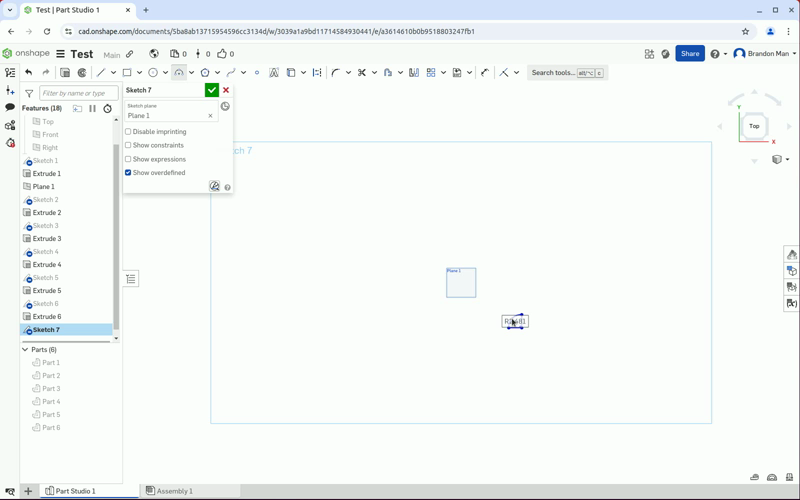
mouse_move(517, 327)
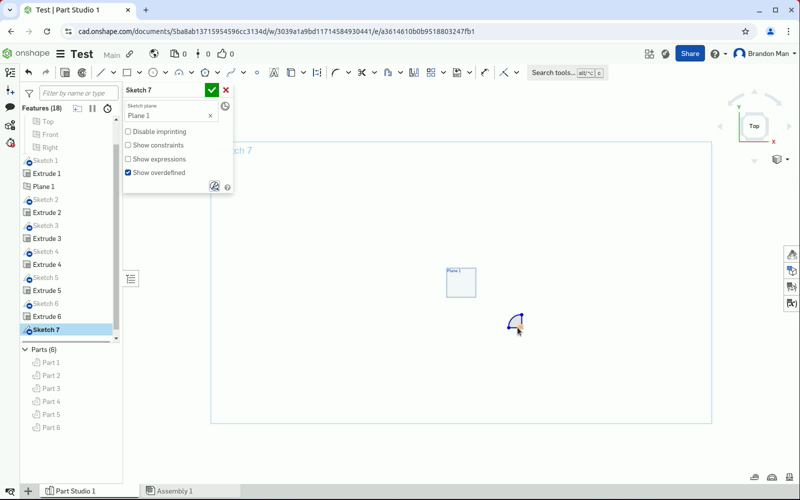
scroll(6)
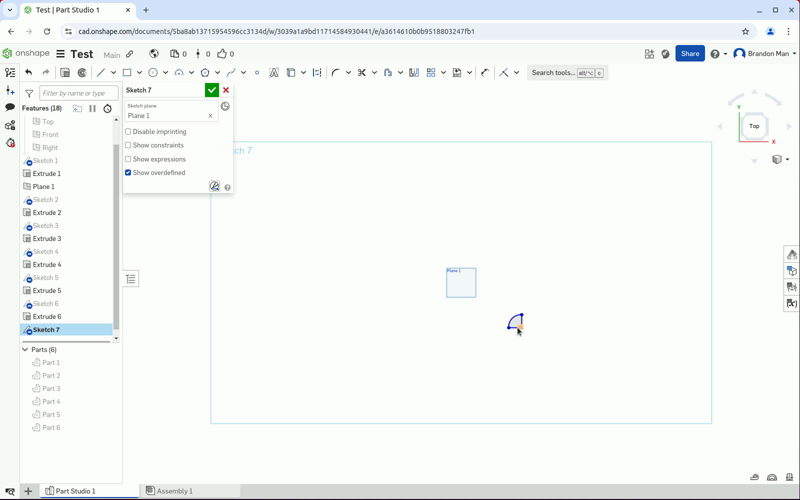
scroll(6)
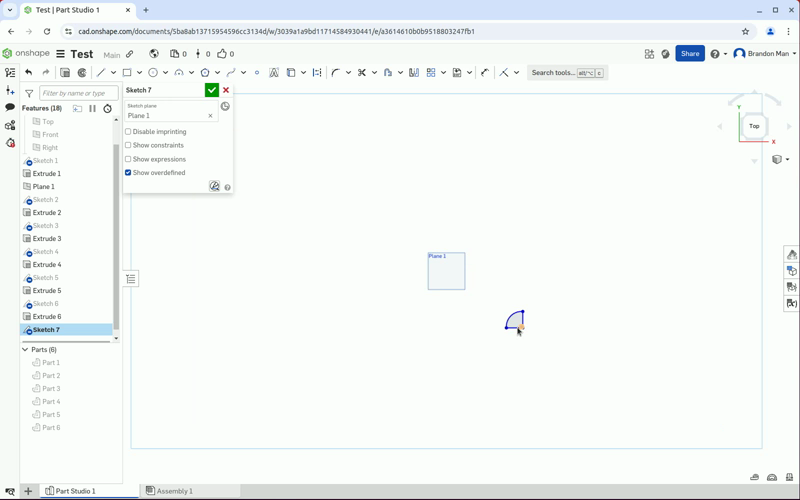
scroll(6)
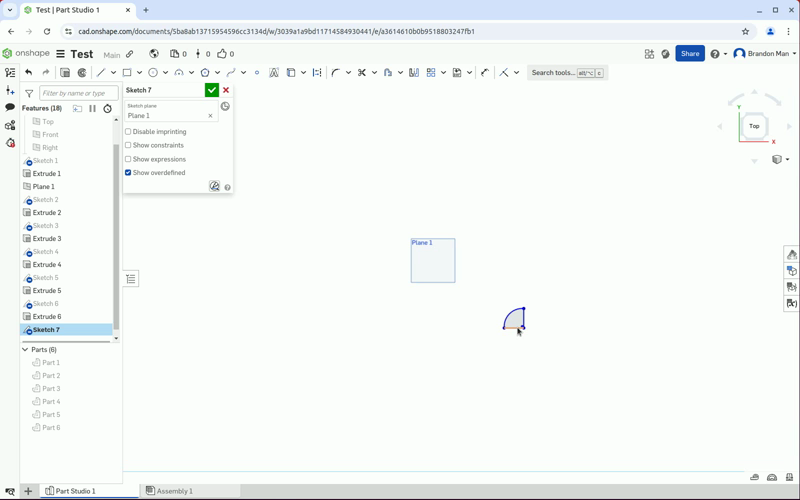
scroll(6)
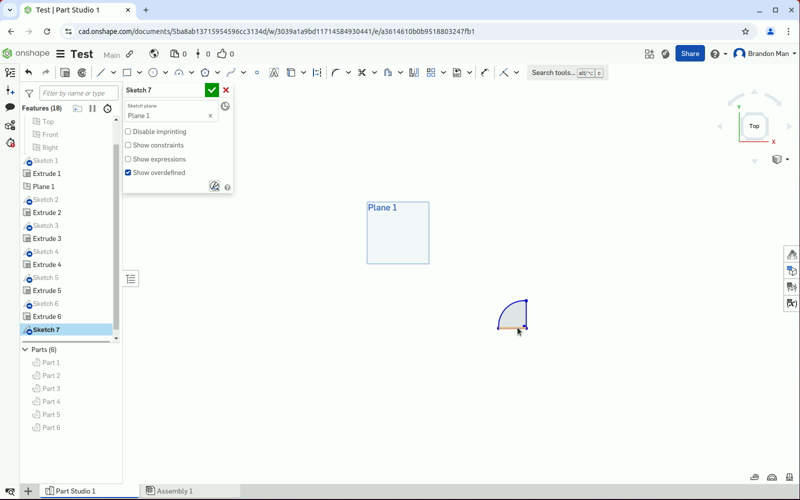
scroll(6)
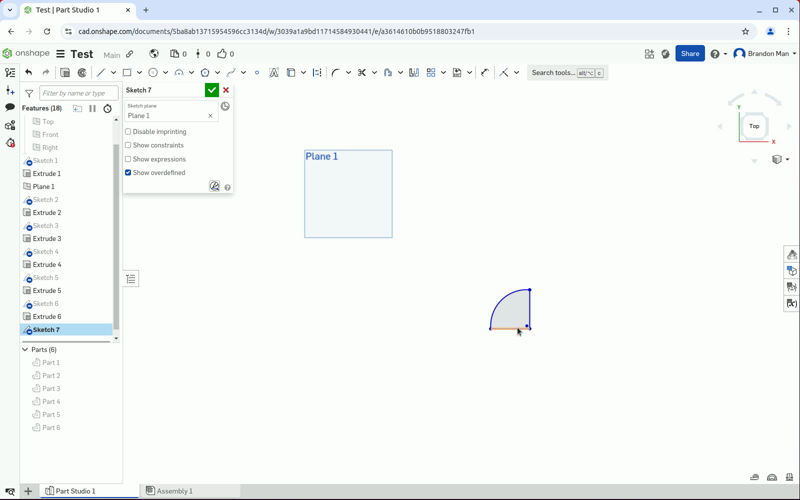
scroll(6)
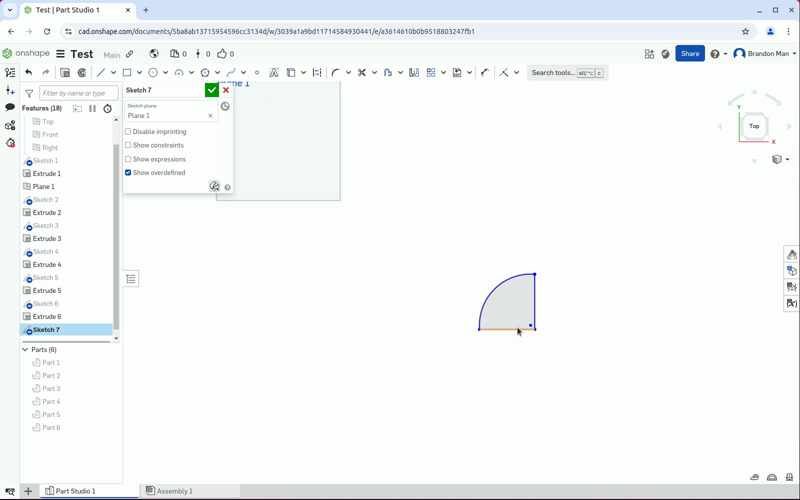
scroll(6)
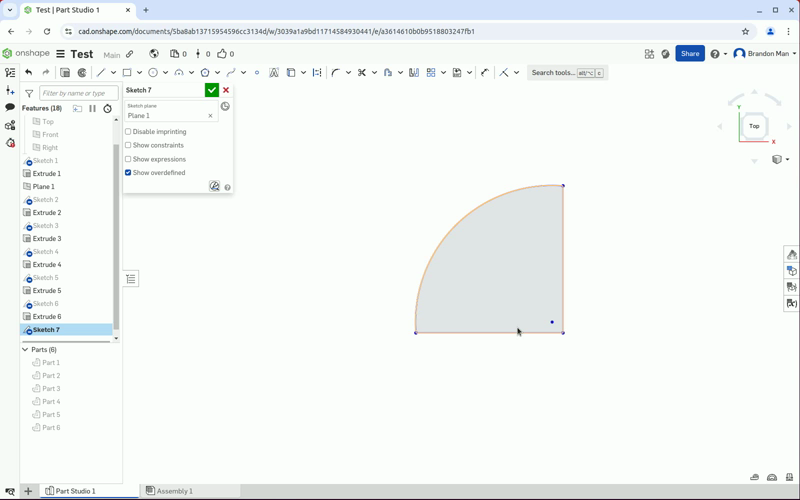
click(517, 327)
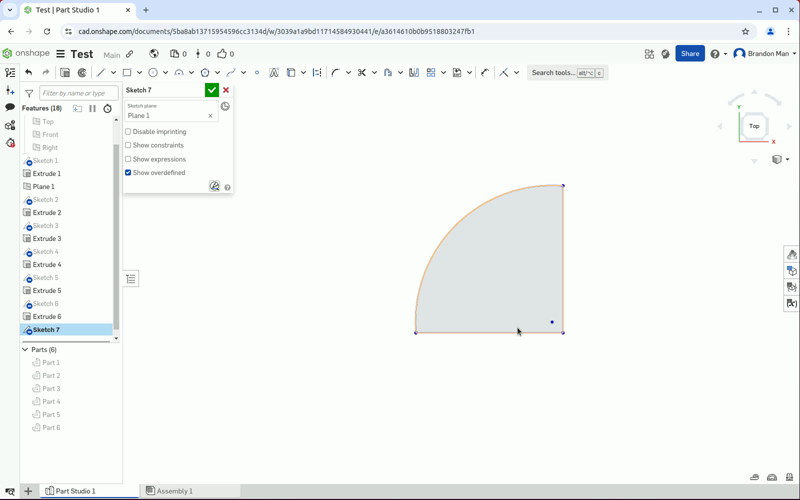
scroll(-6)
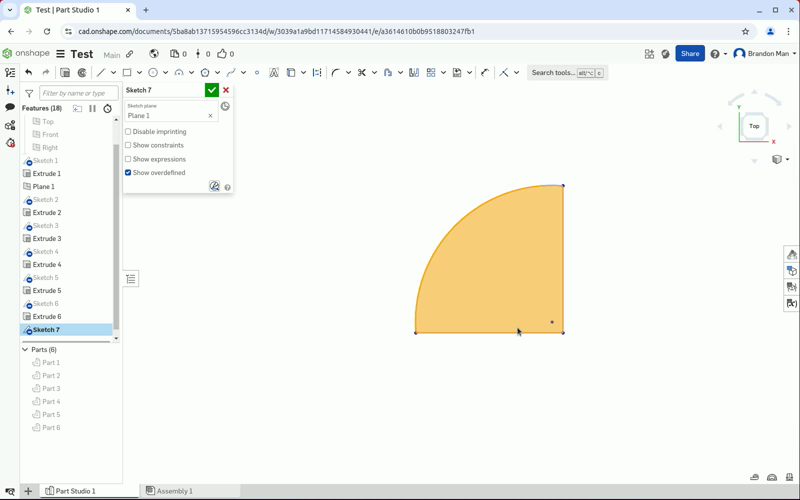
scroll(-6)
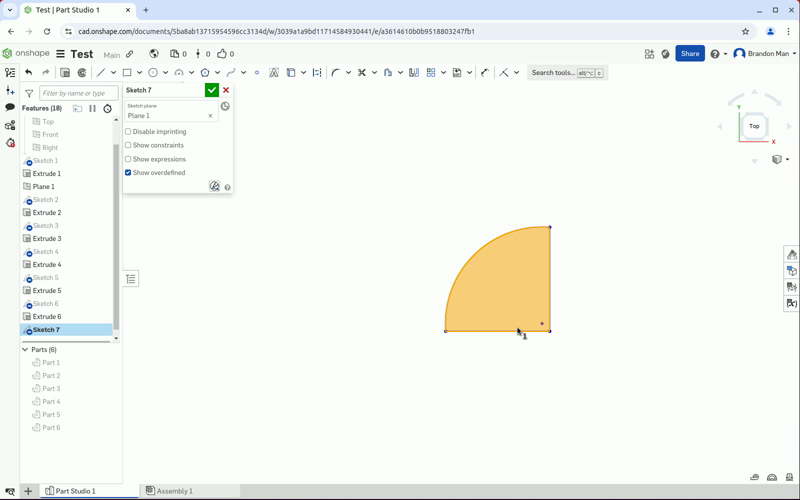
scroll(-6)
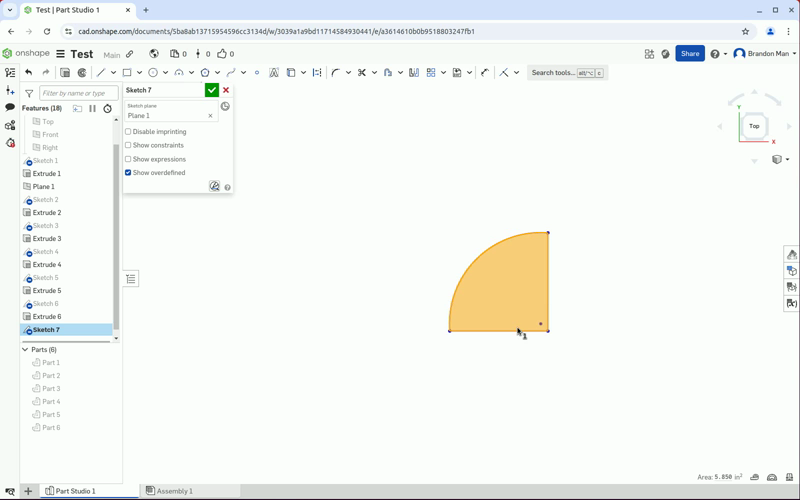
scroll(-6)
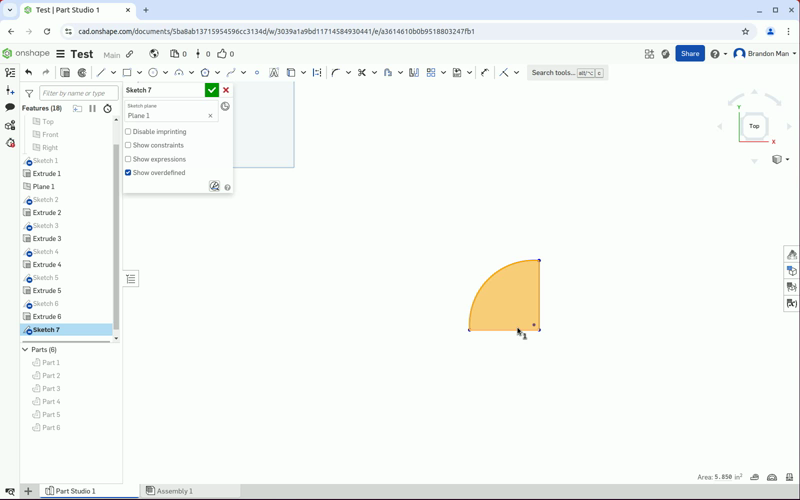
scroll(-6)
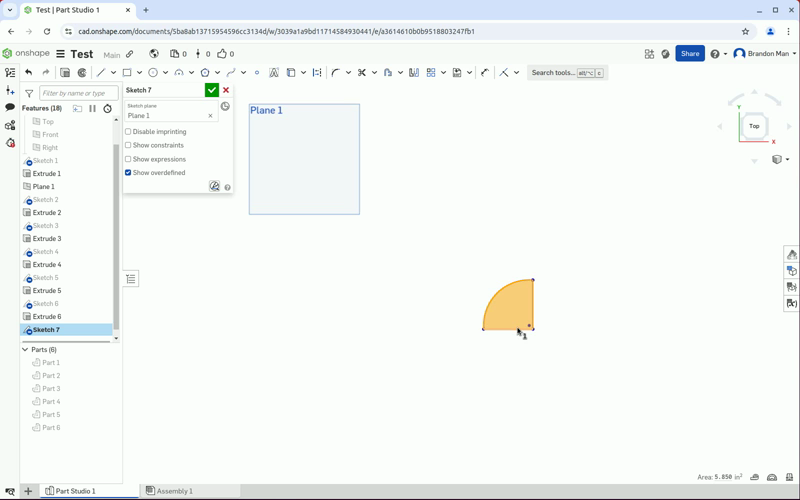
scroll(-6)
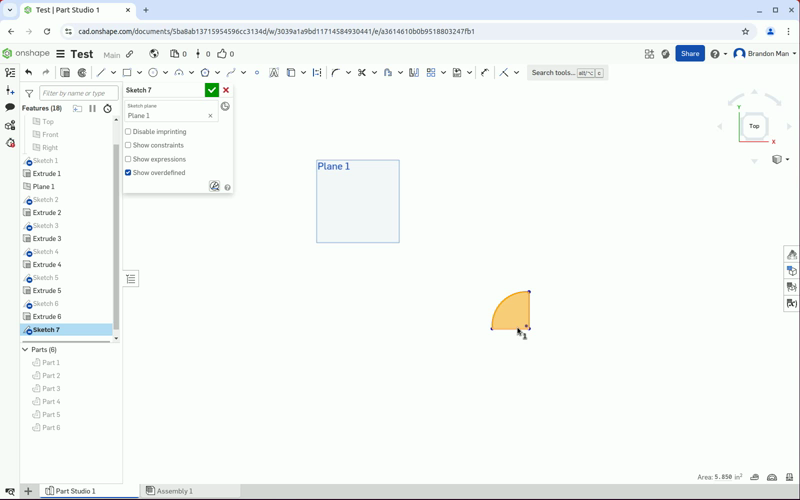
scroll(-6)
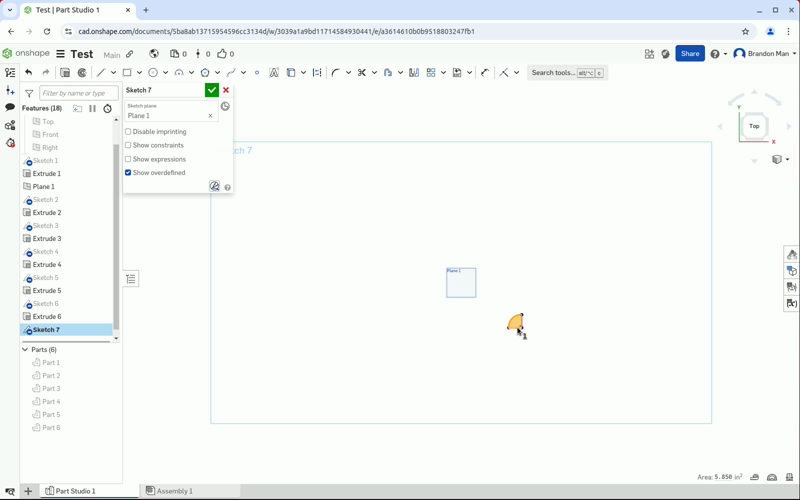
mouse_move(73, 352)
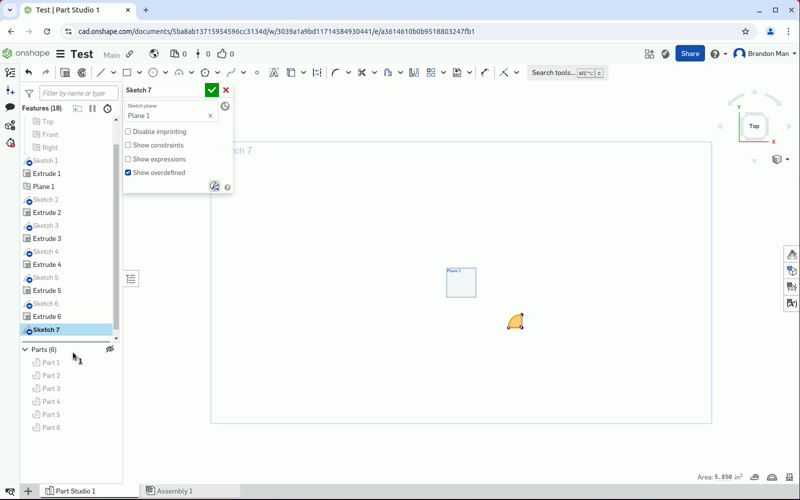
key(shift+y)
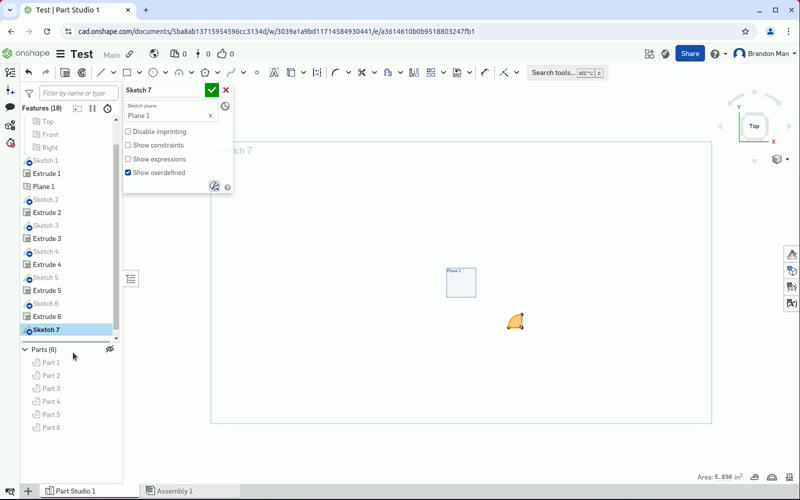
key(shift+e)
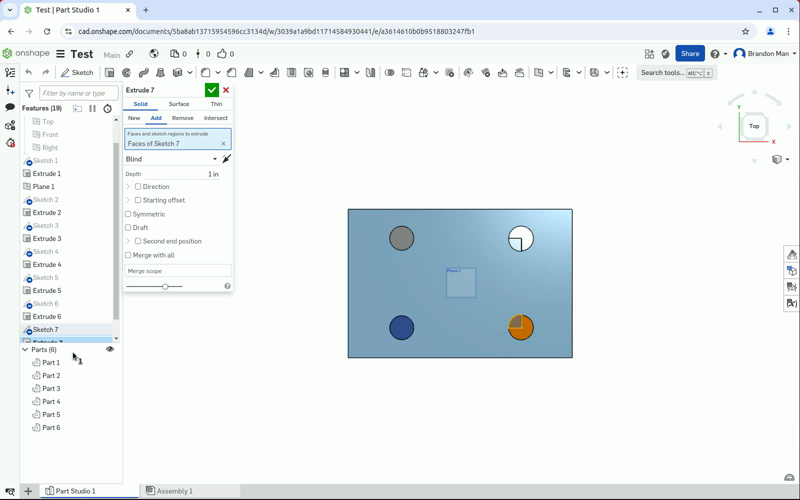
mouse_move(143, 106)
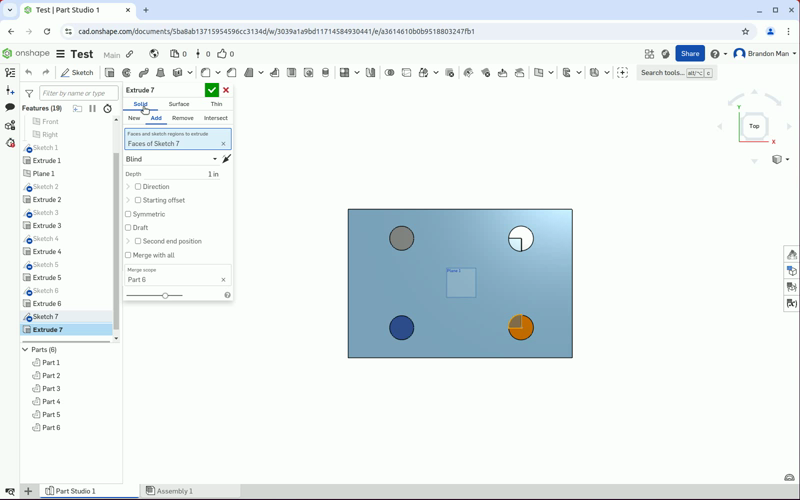
click(143, 106)
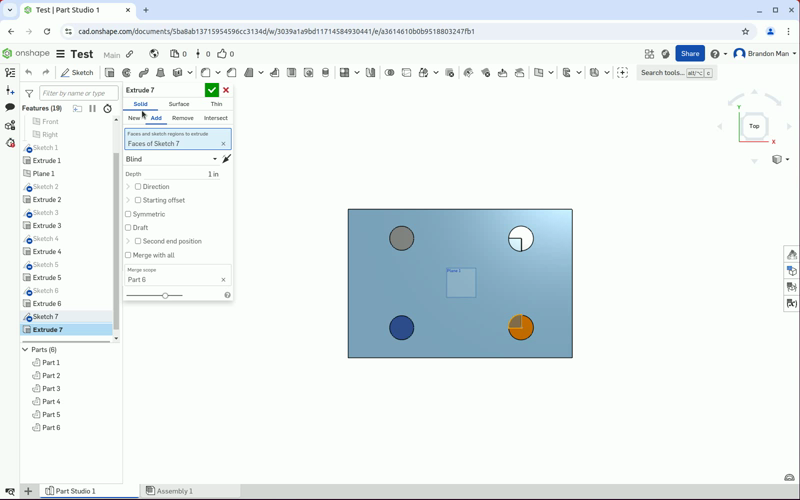
mouse_move(137, 120)
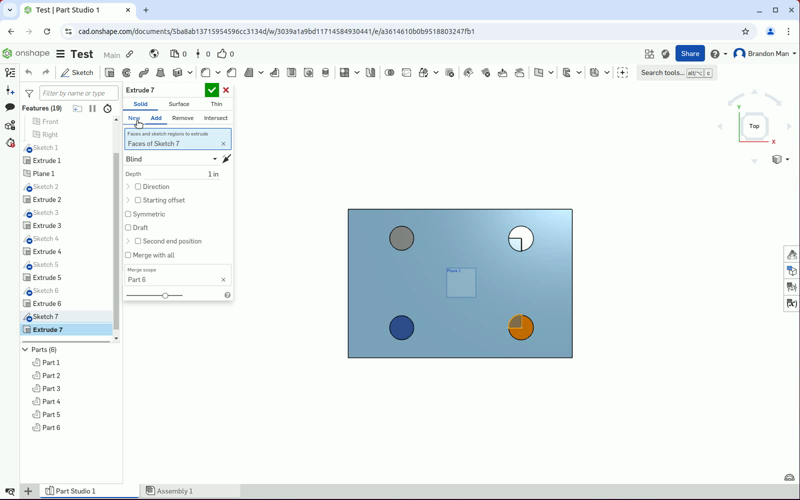
click(137, 120)
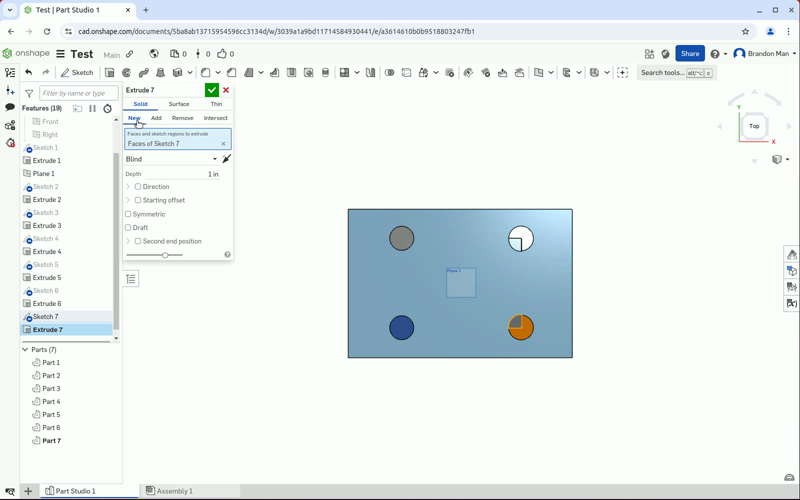
key(tab, 4)
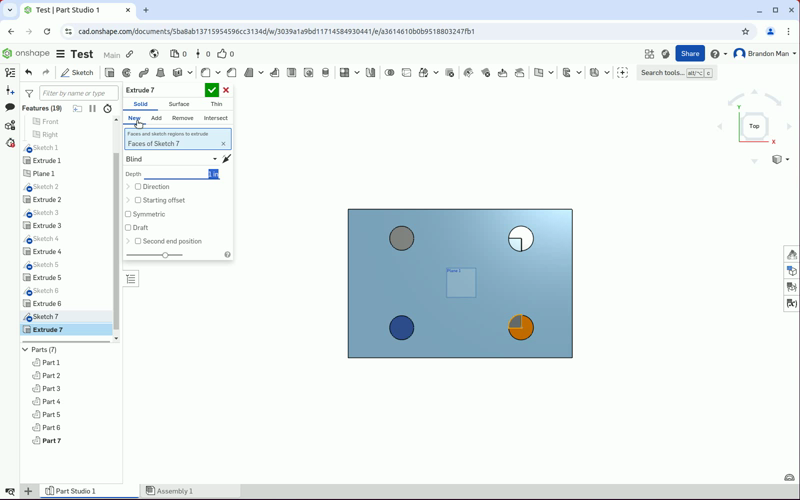
text(15.405)
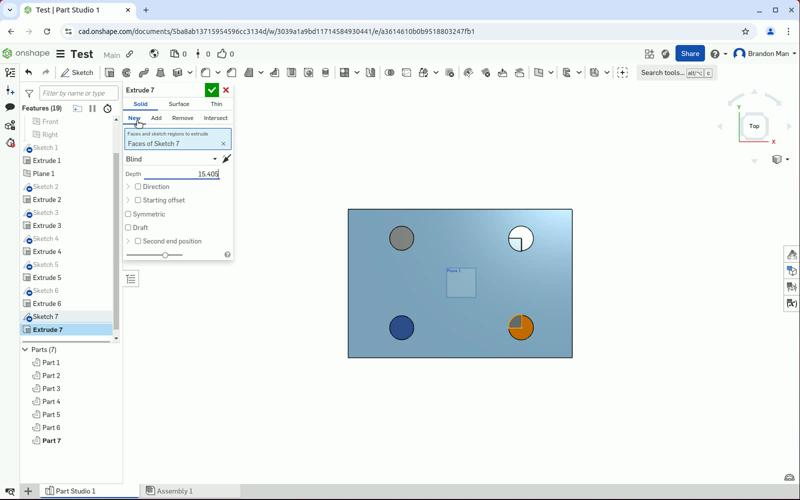
key(enter)
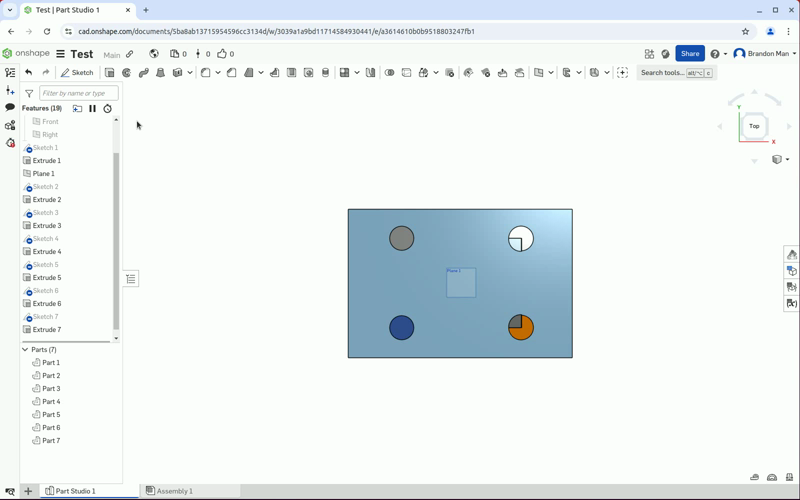
key(shift+h)
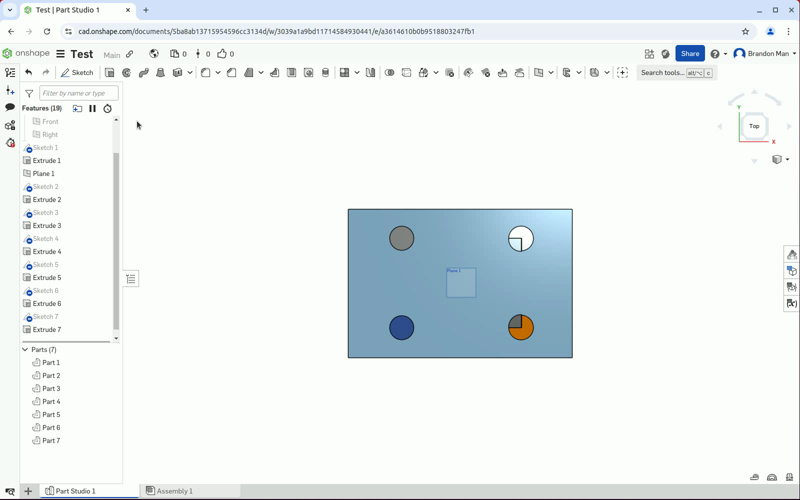
key(shift+h)
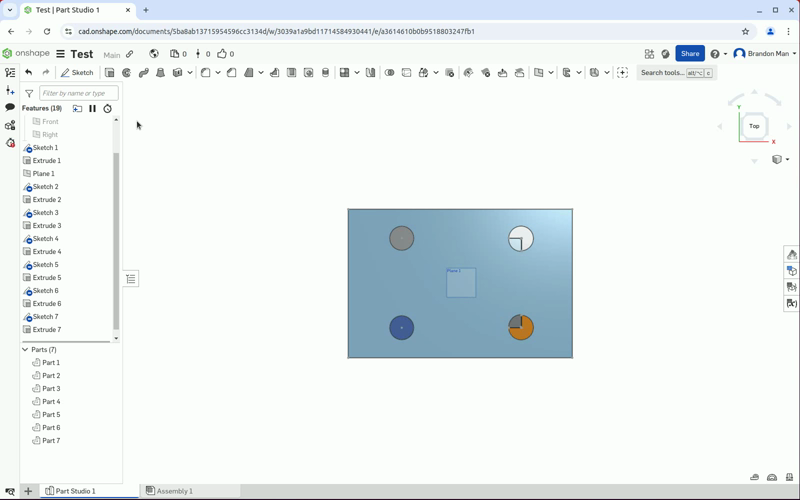
key(shift+7)
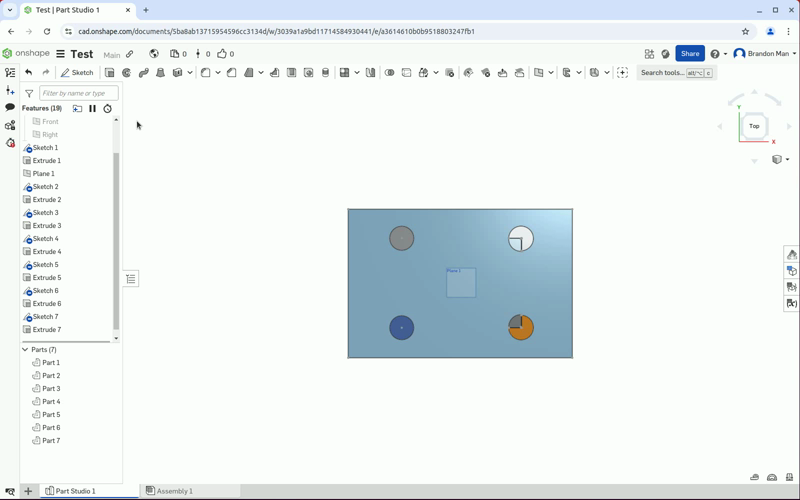
key(up, 3)
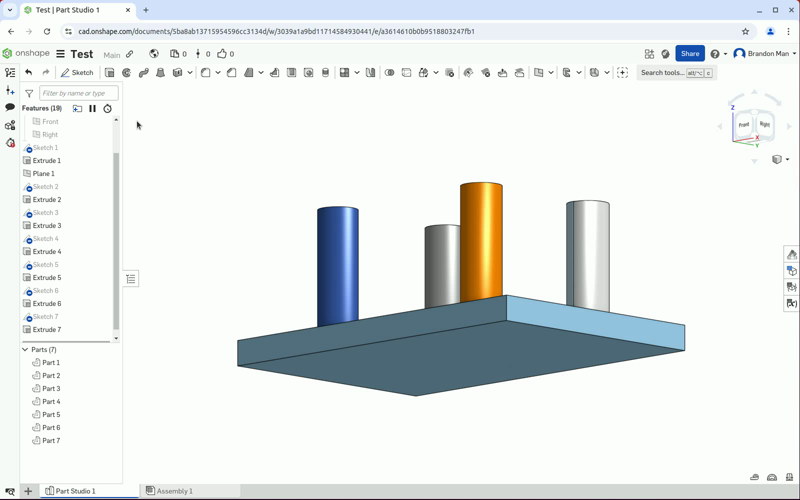
key(left, 3)
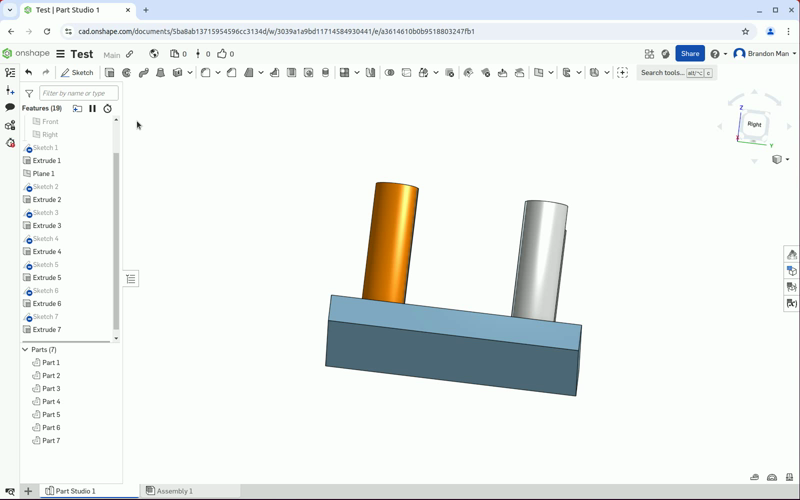
key(right, 3)
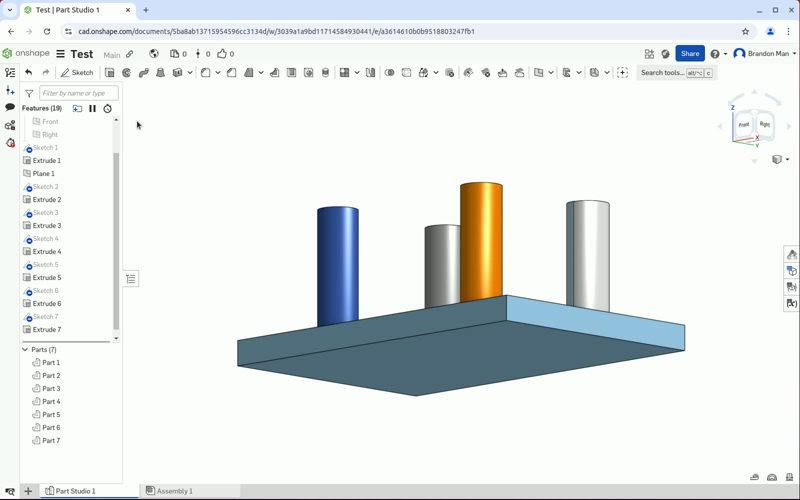
key(down, 3)
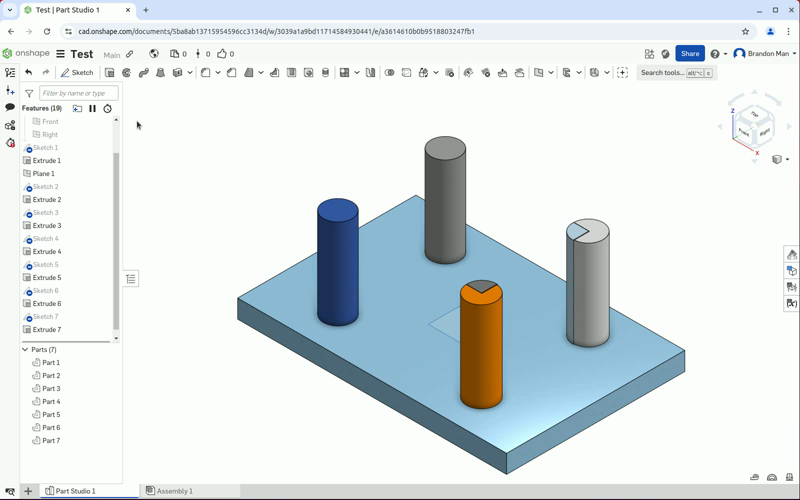
mouse_move(69, 150)
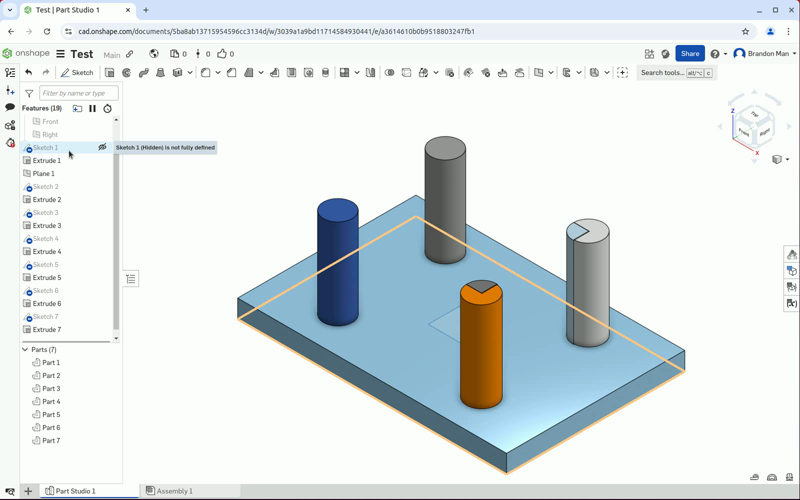
click(69, 150)